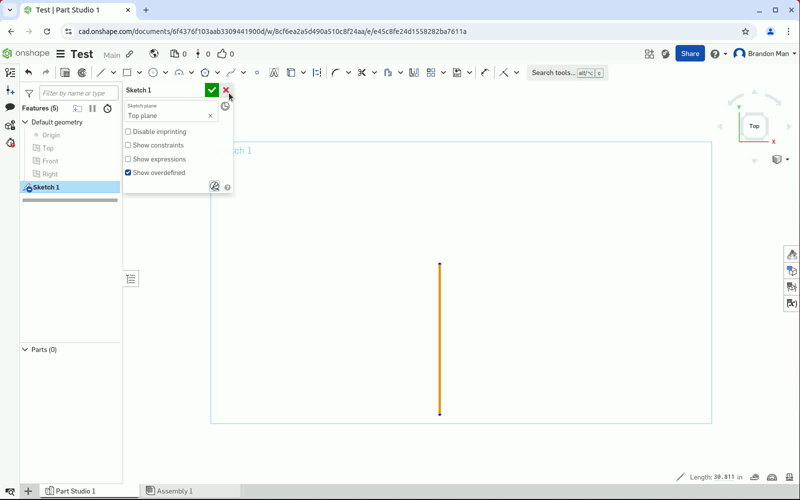
key(shift+h)
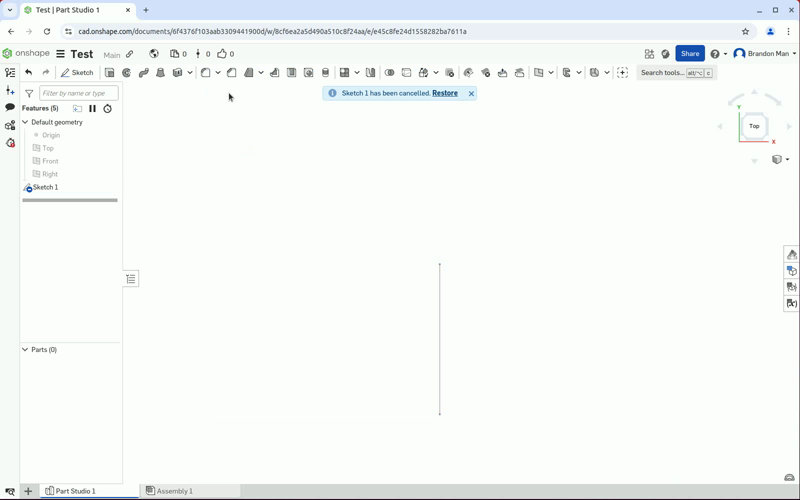
key(shift+s)
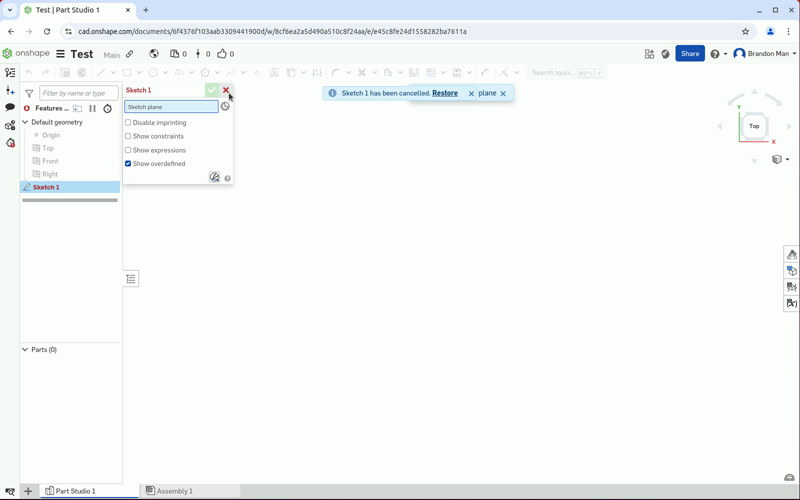
mouse_move(73, 150)
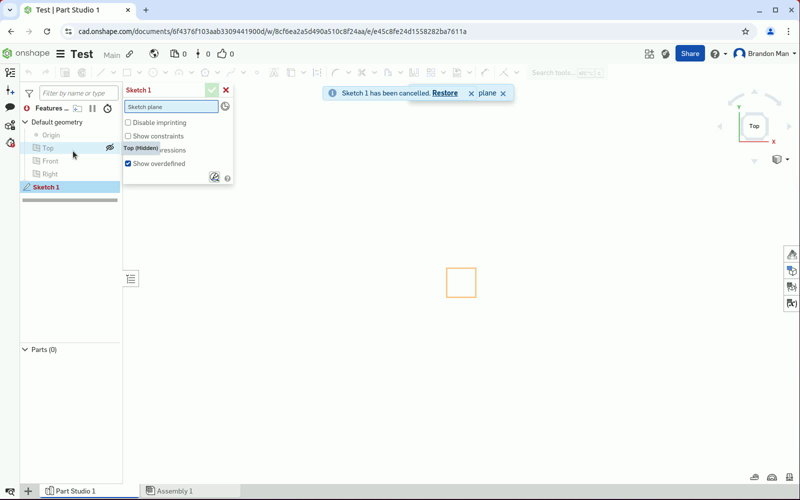
click(73, 150)
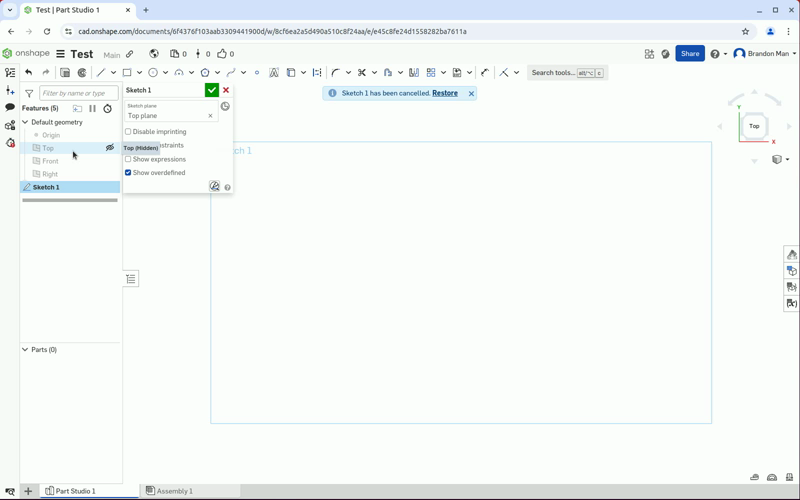
mouse_move(73, 352)
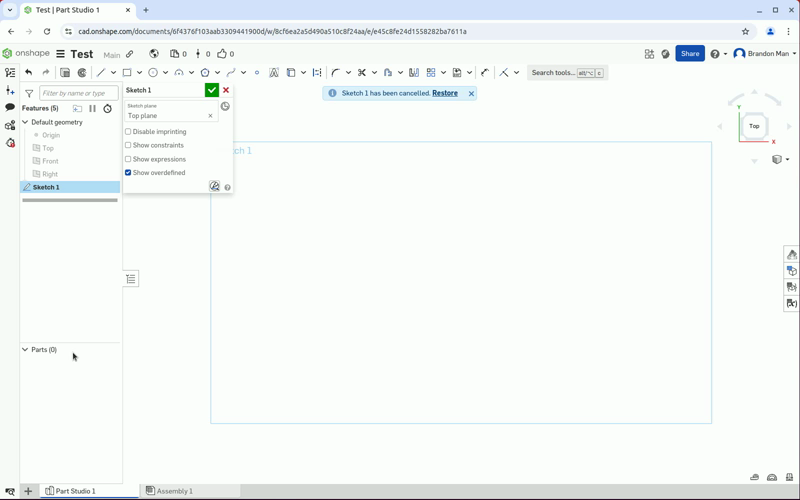
key(y)
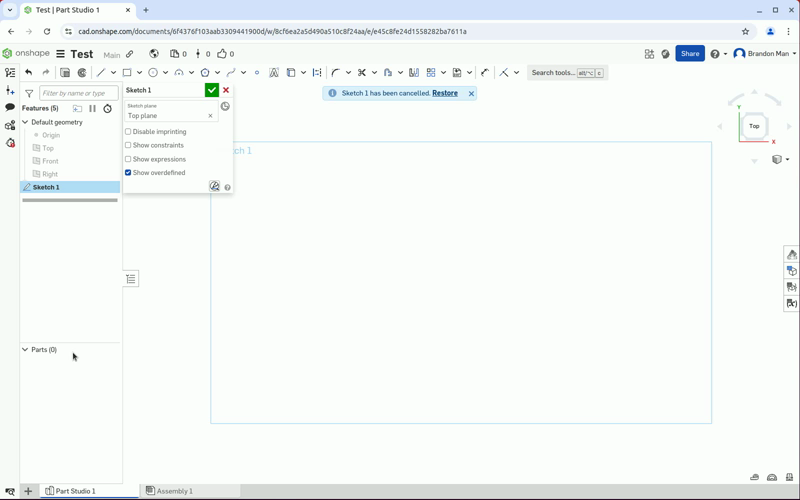
key(c)
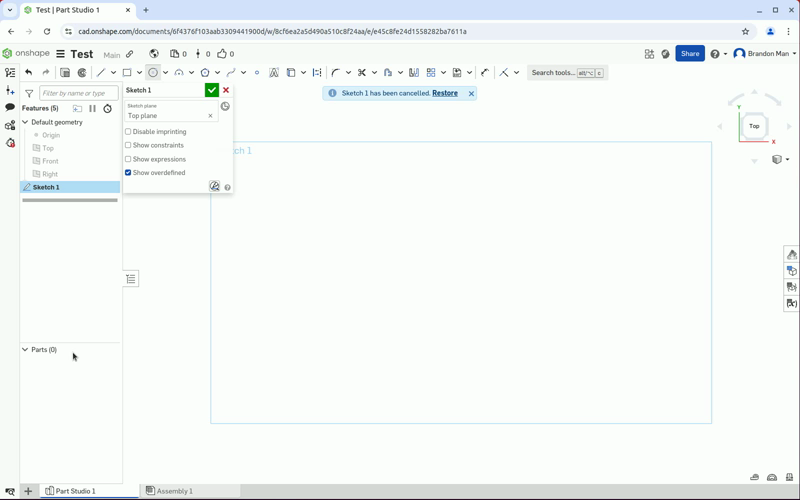
key_down(shift)
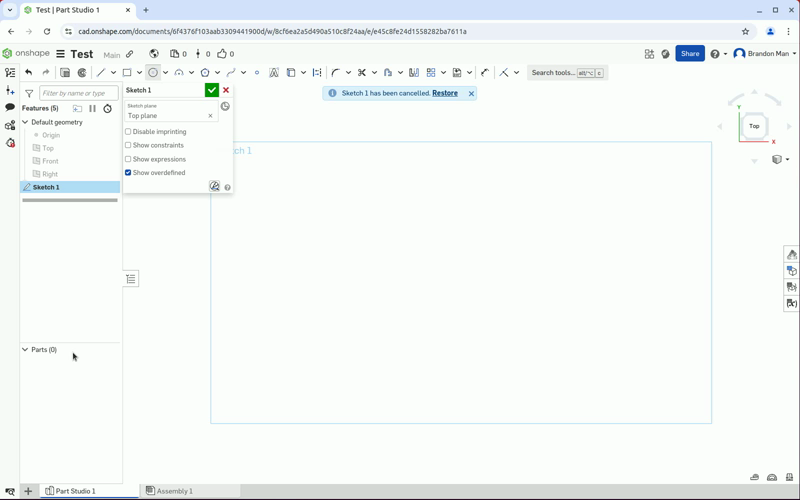
mouse_move(461, 282)
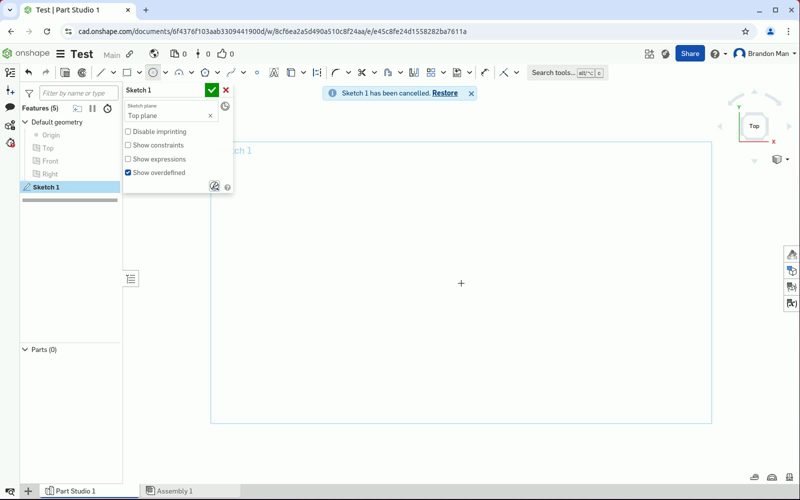
click(461, 282)
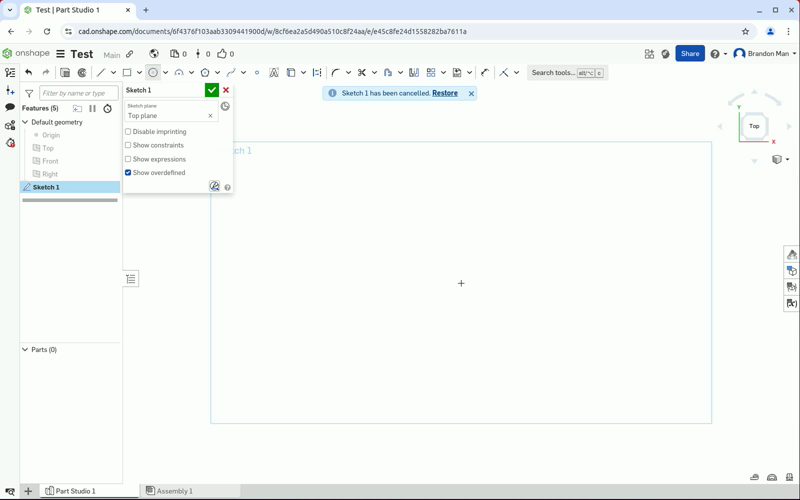
key_up(shift)
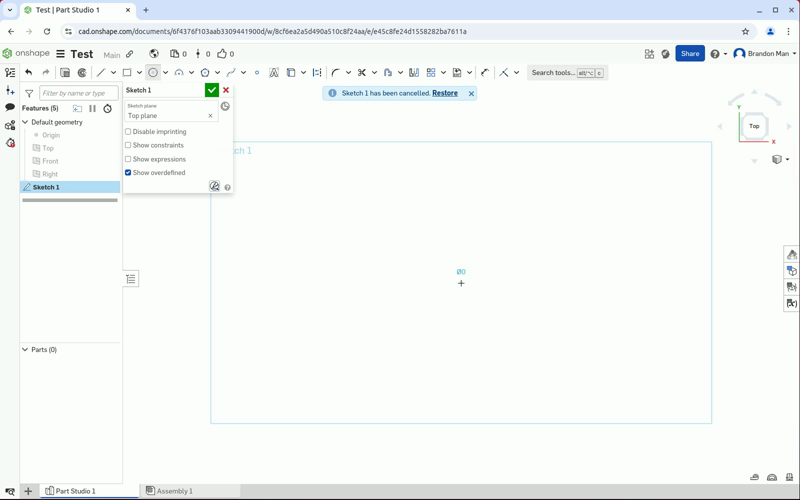
mouse_move(574, 282)
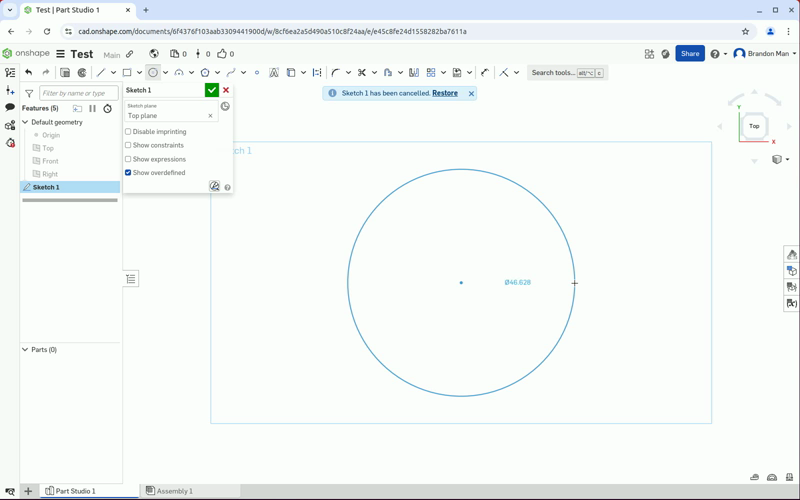
click(574, 282)
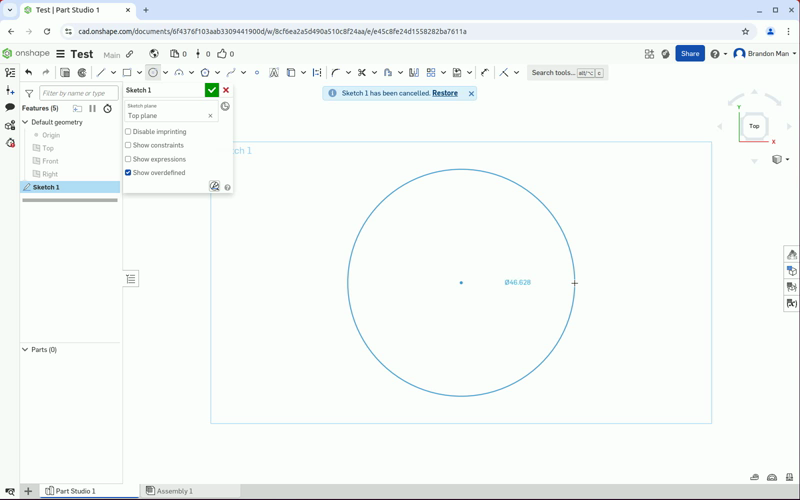
key(esc)
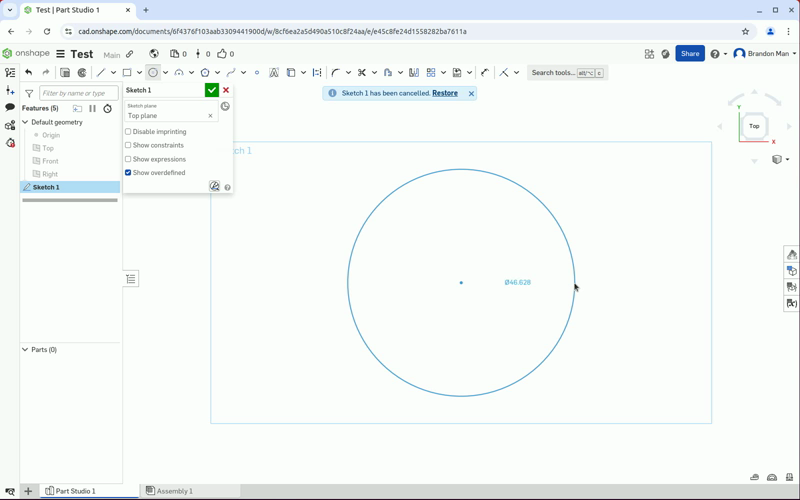
mouse_move(523, 294)
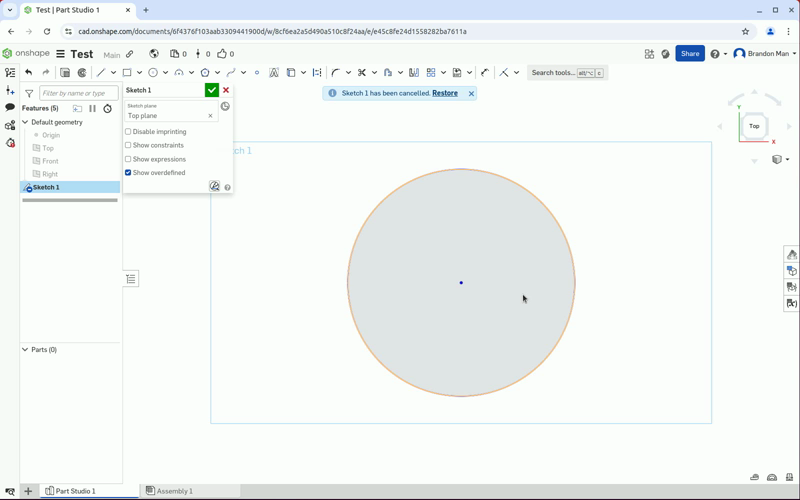
click(523, 294)
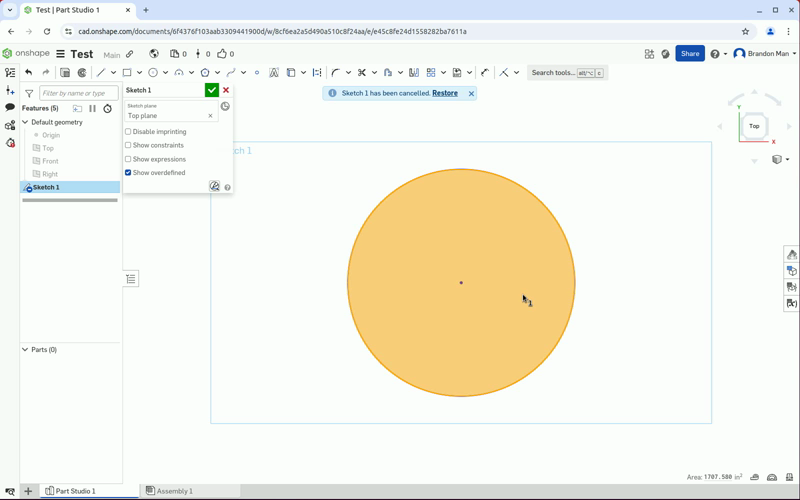
mouse_move(73, 352)
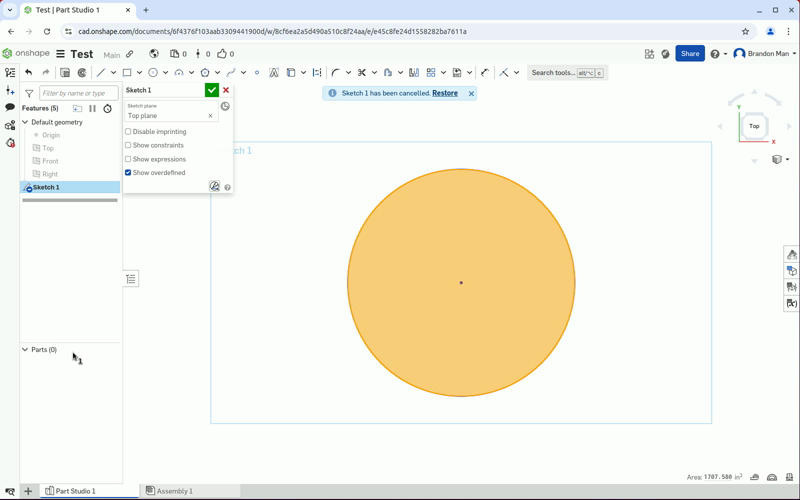
key(shift+y)
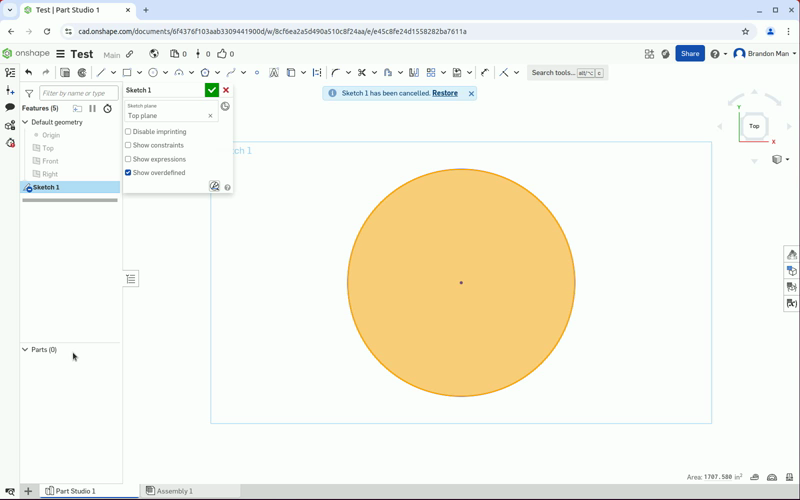
key(shift+e)
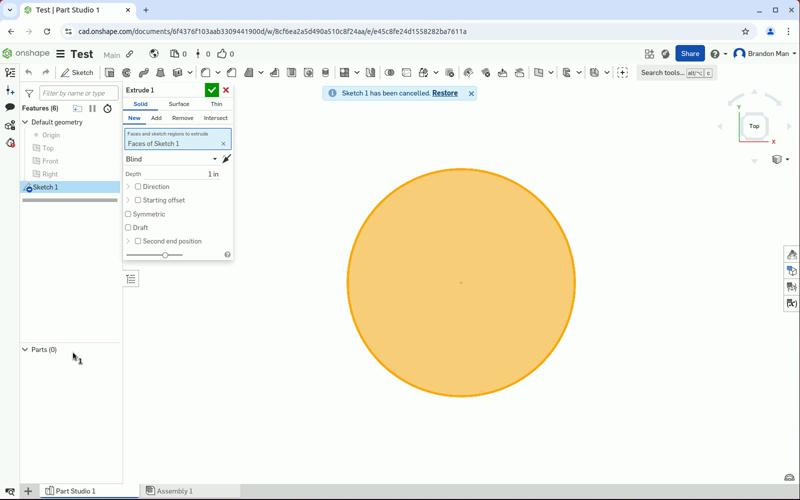
mouse_move(143, 106)
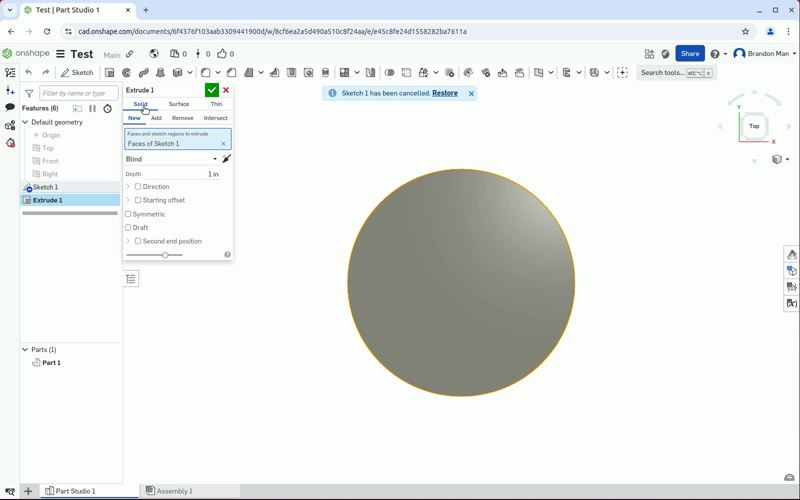
click(143, 106)
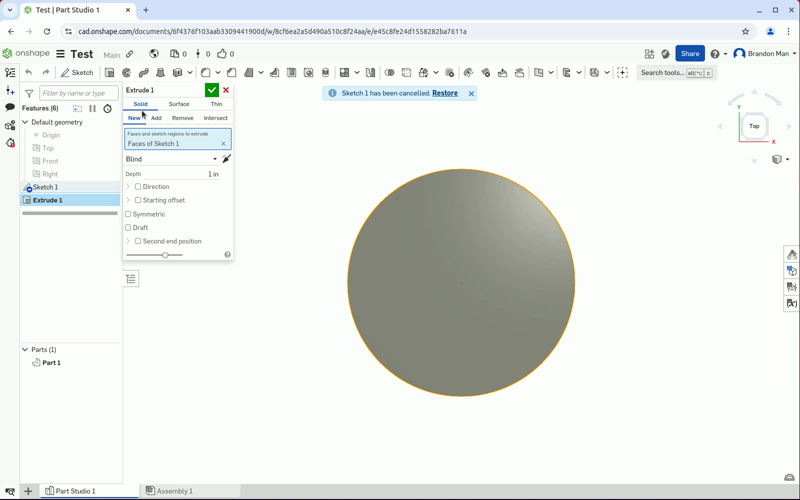
mouse_move(137, 120)
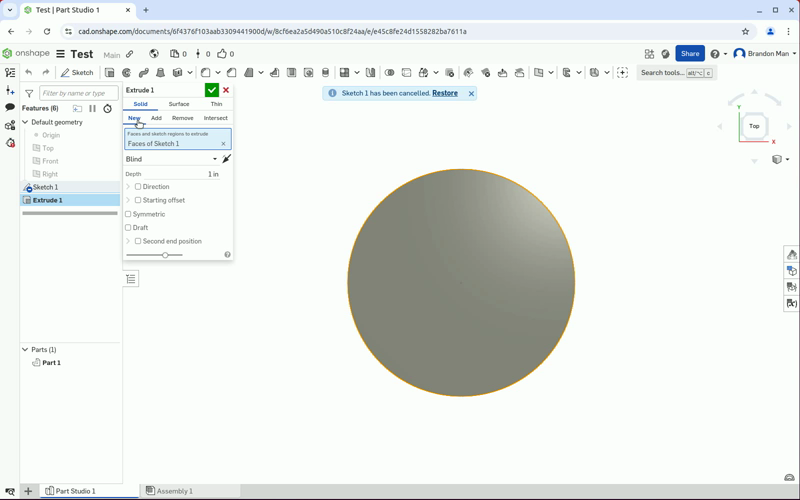
click(137, 120)
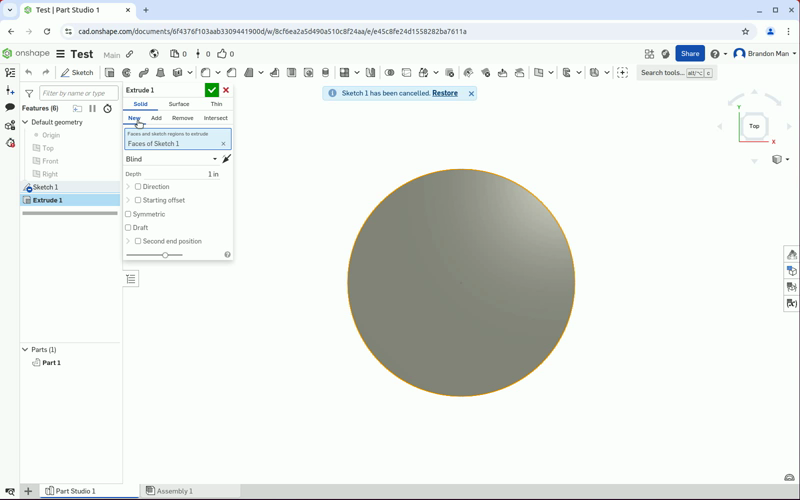
key(tab, 4)
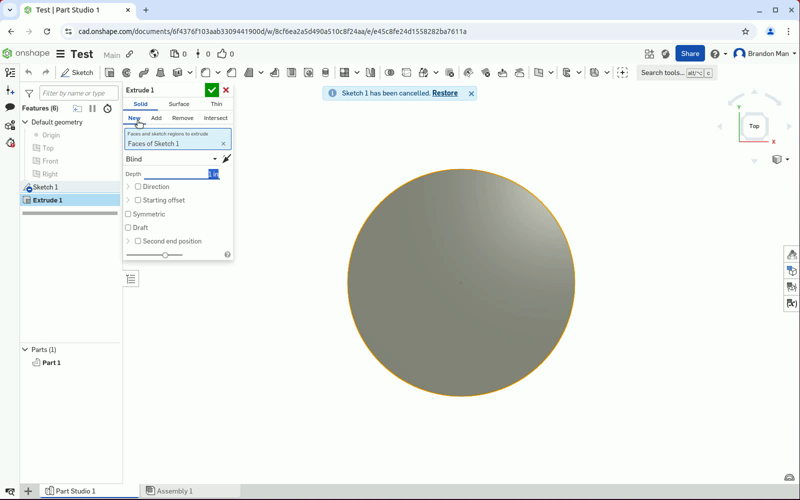
text(-5.055)
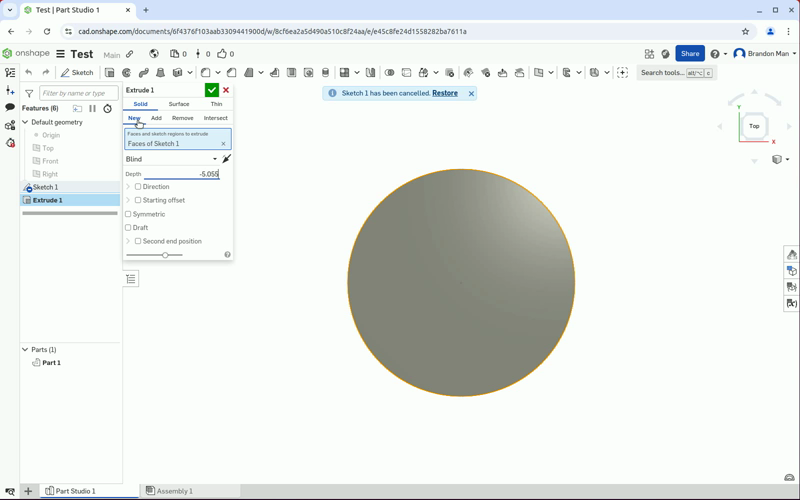
key(enter)
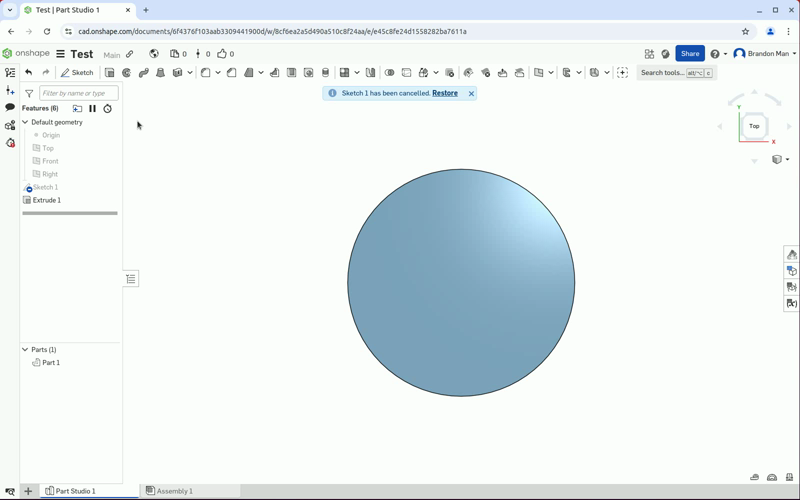
key(shift+h)
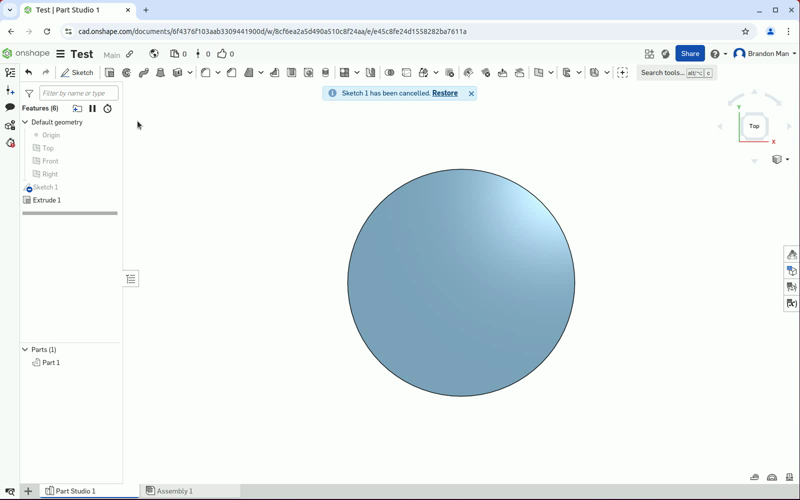
key(shift+h)
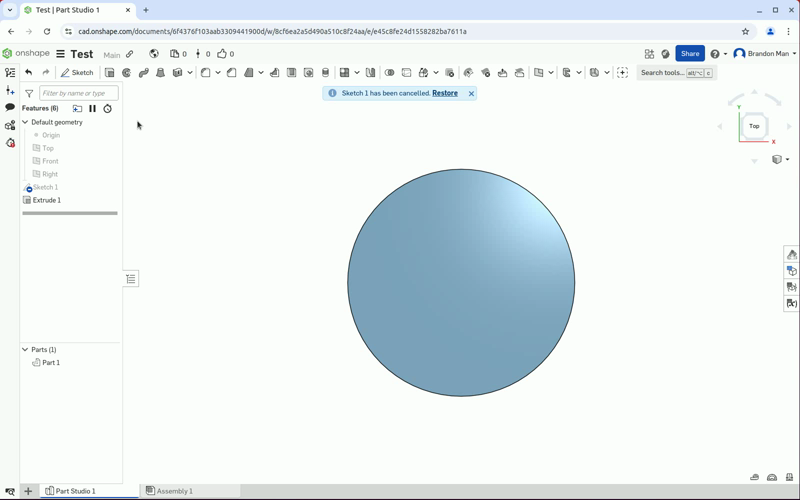
mouse_move(73, 189)
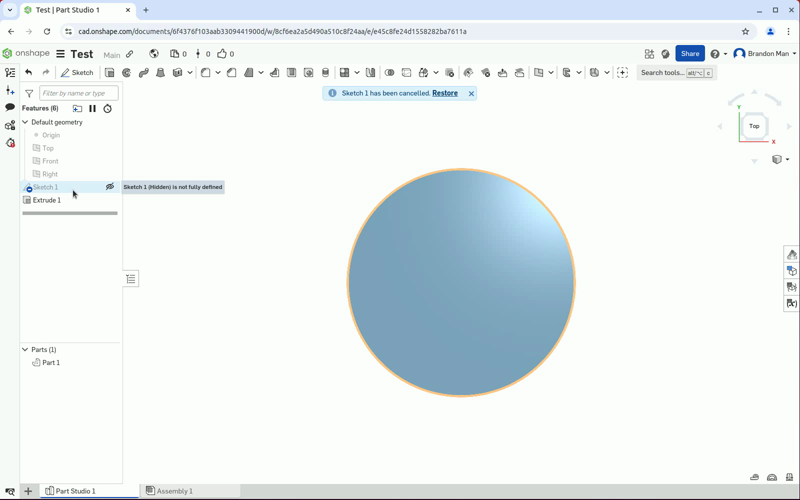
click(73, 189)
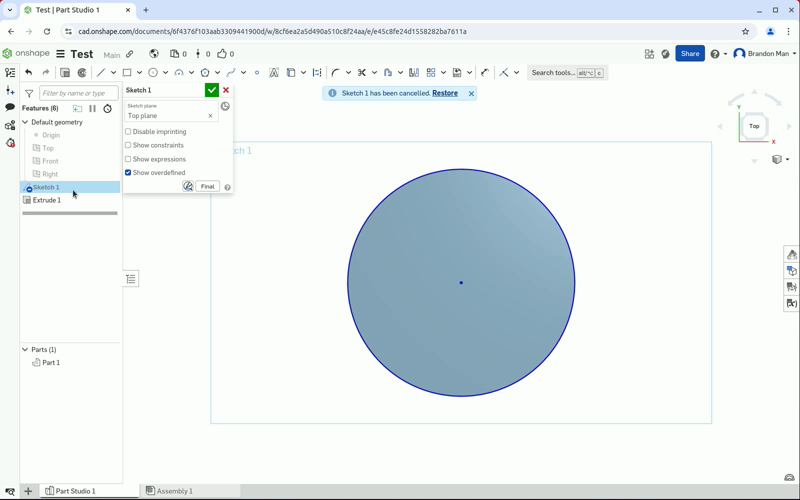
mouse_move(229, 92)
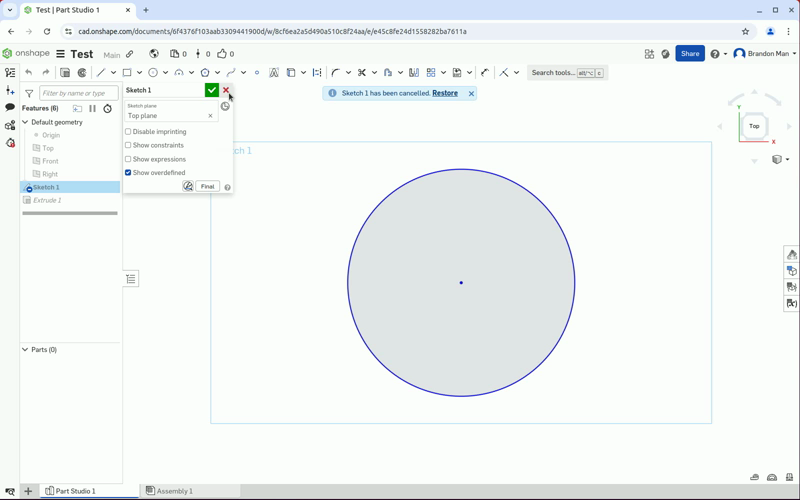
click(229, 92)
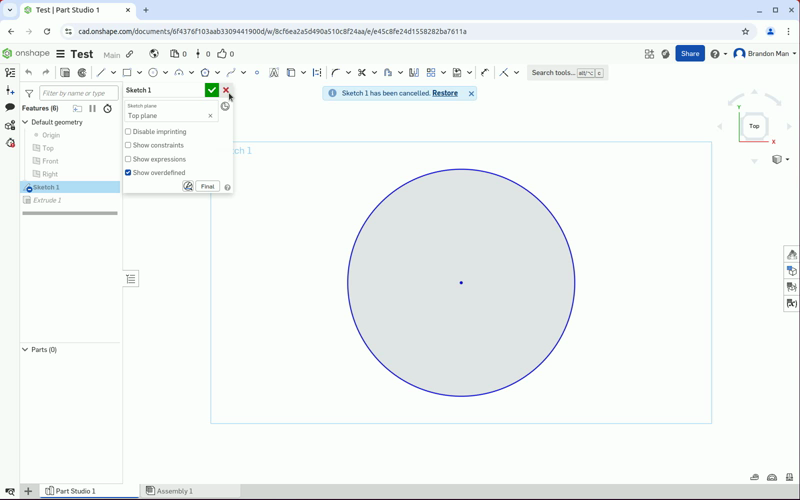
key(shift+s)
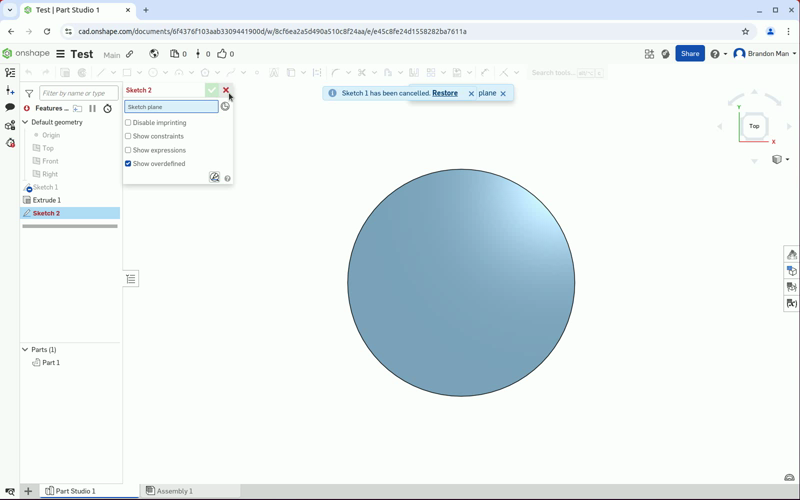
mouse_move(73, 150)
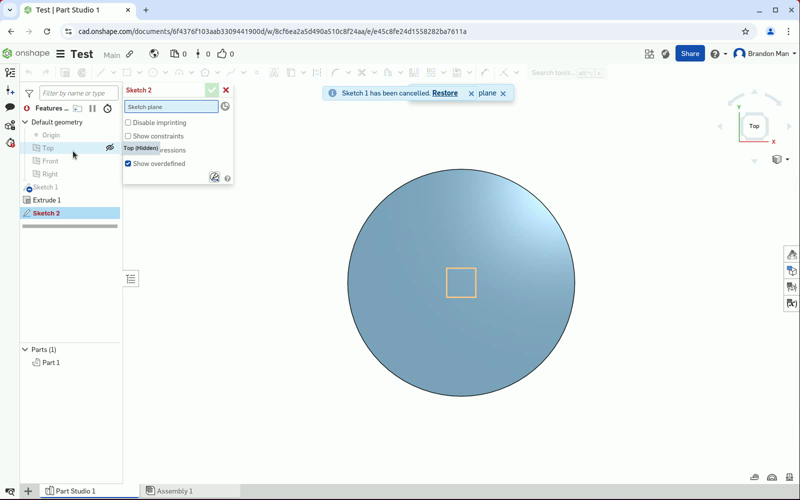
click(73, 150)
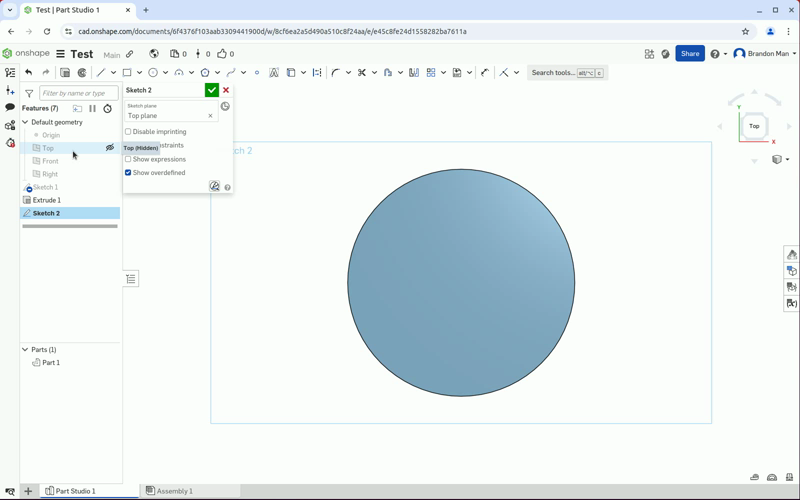
mouse_move(73, 352)
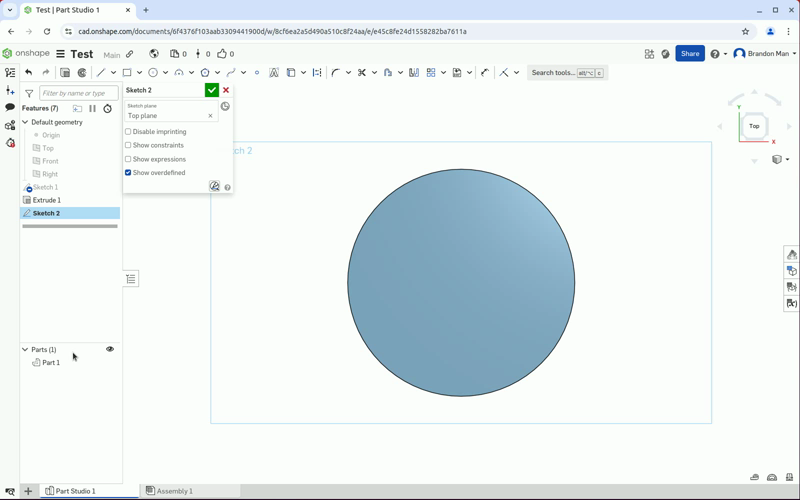
key(y)
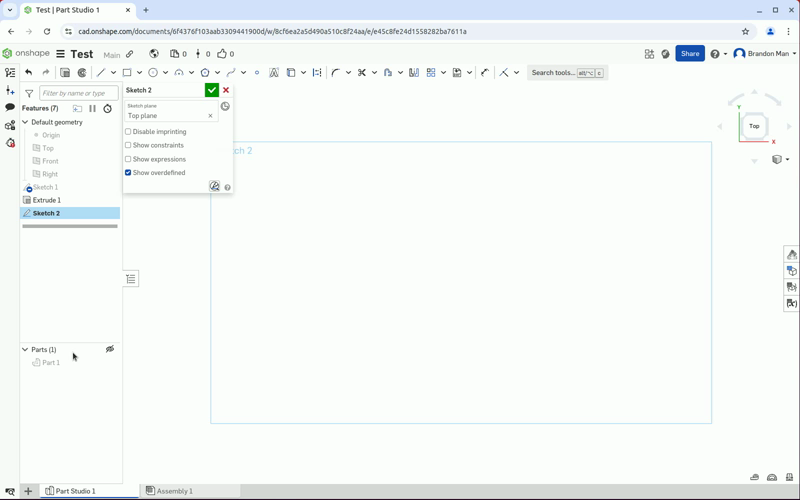
key(c)
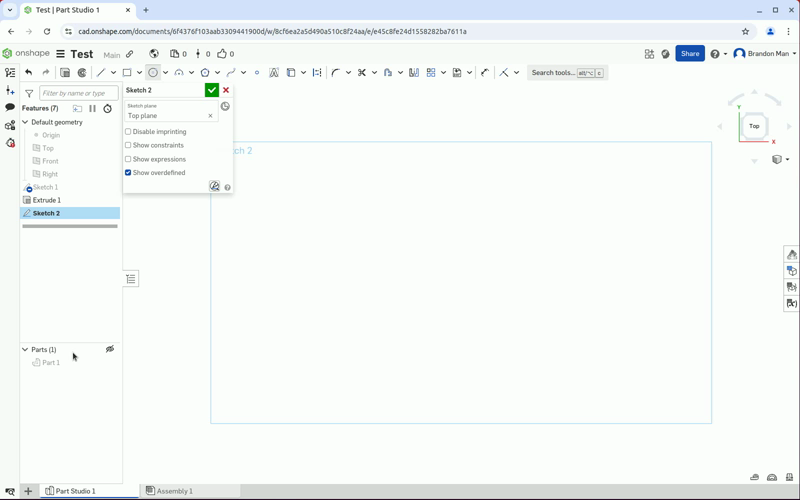
key_down(shift)
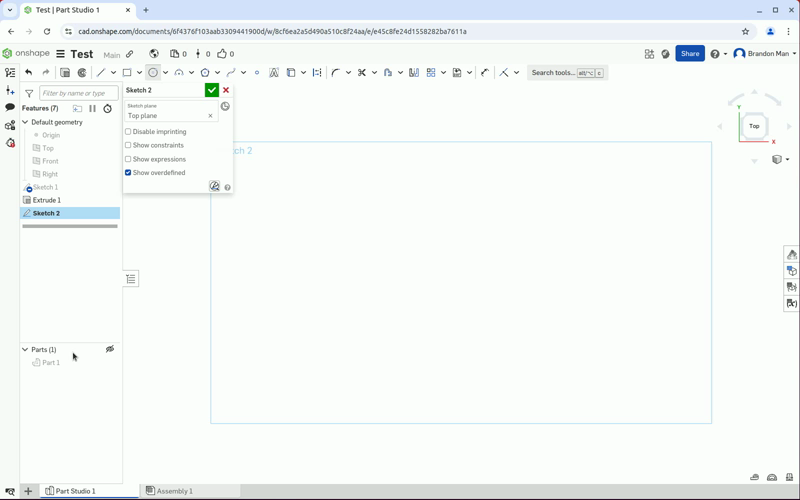
mouse_move(461, 282)
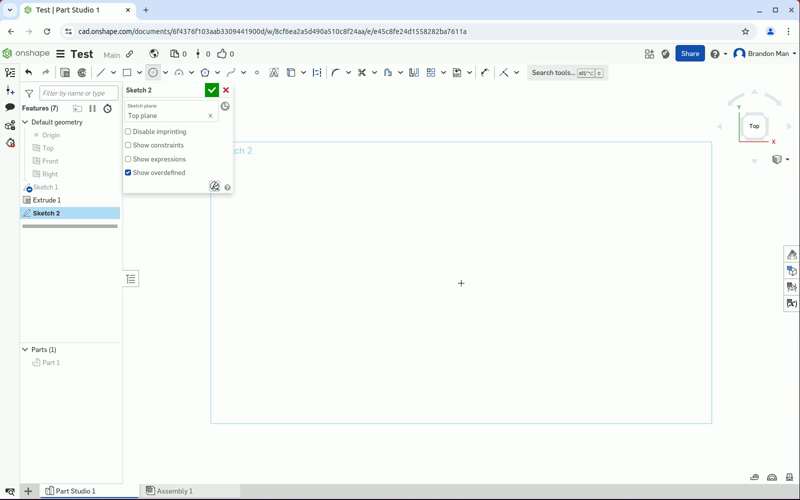
click(461, 282)
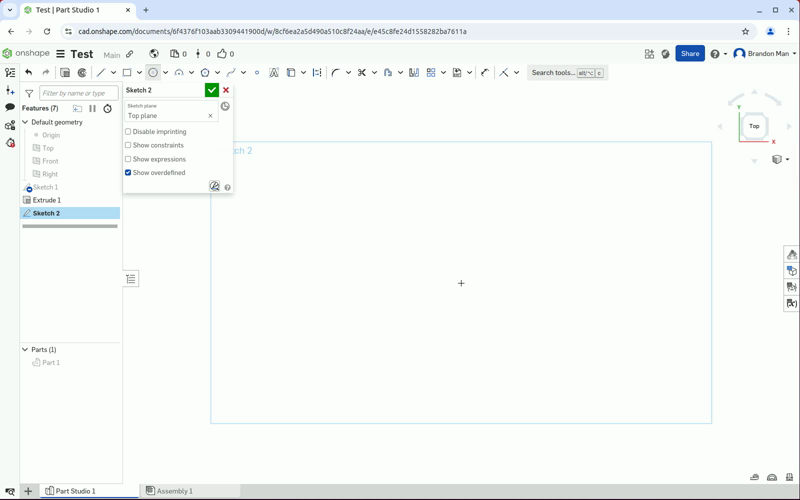
key_up(shift)
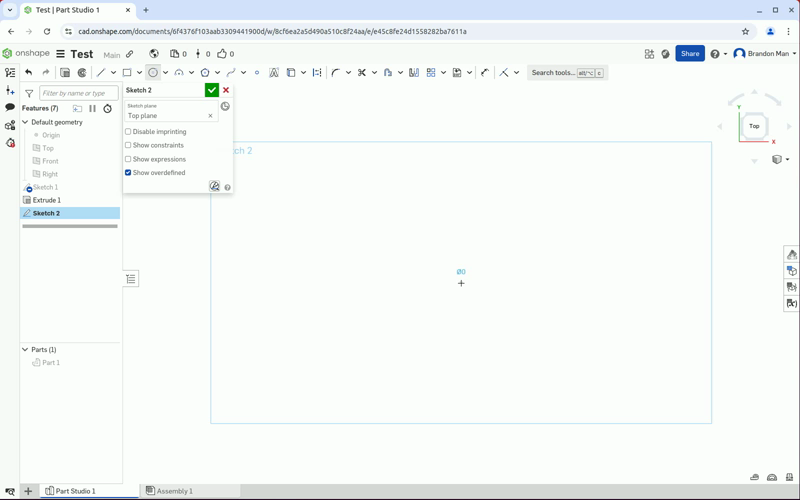
mouse_move(500, 282)
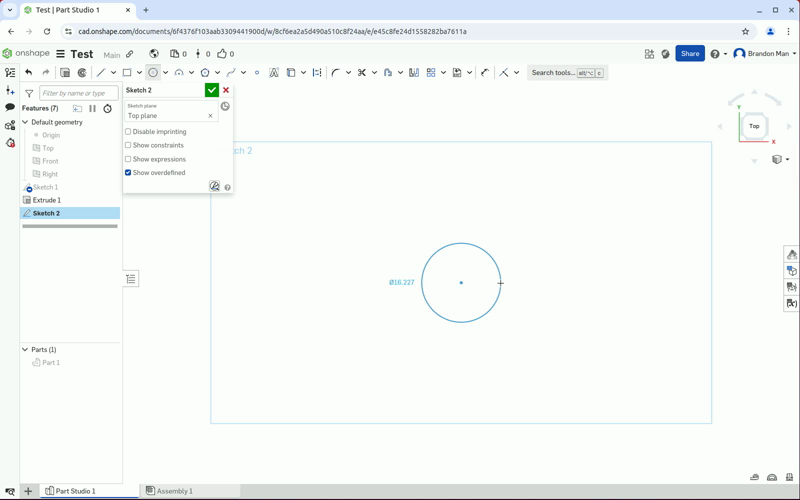
click(500, 282)
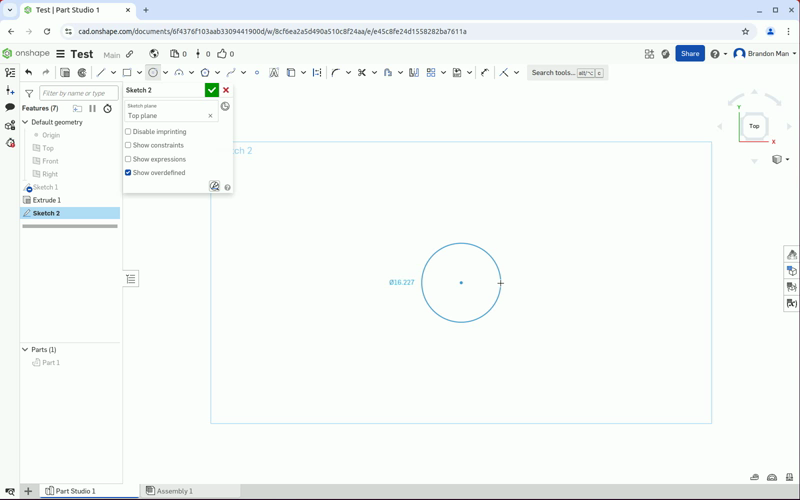
key(esc)
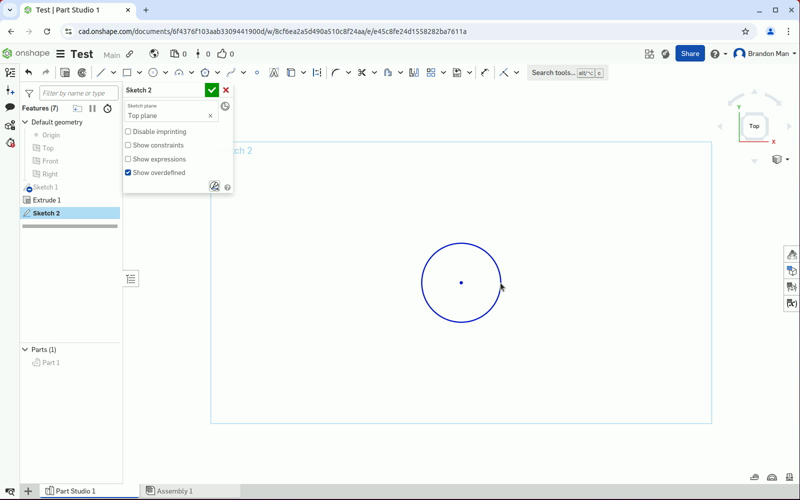
mouse_move(447, 287)
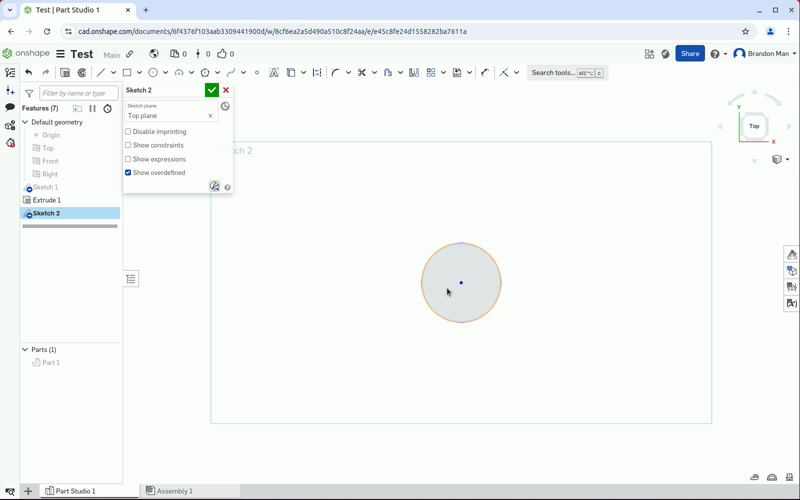
click(447, 287)
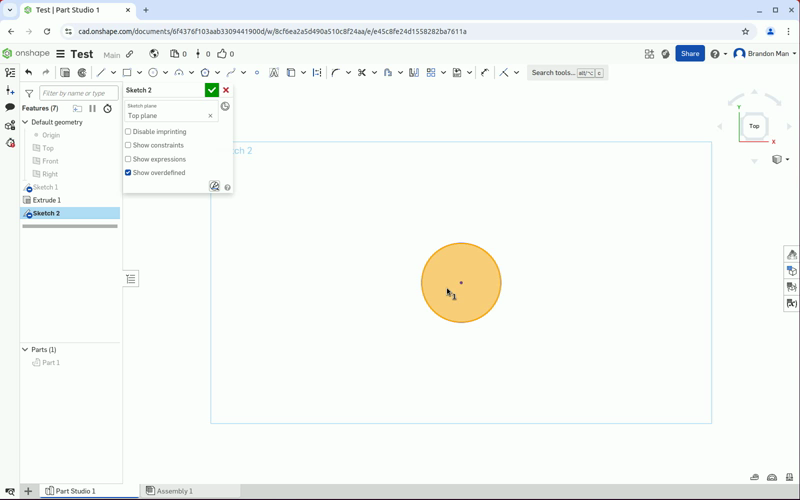
mouse_move(73, 352)
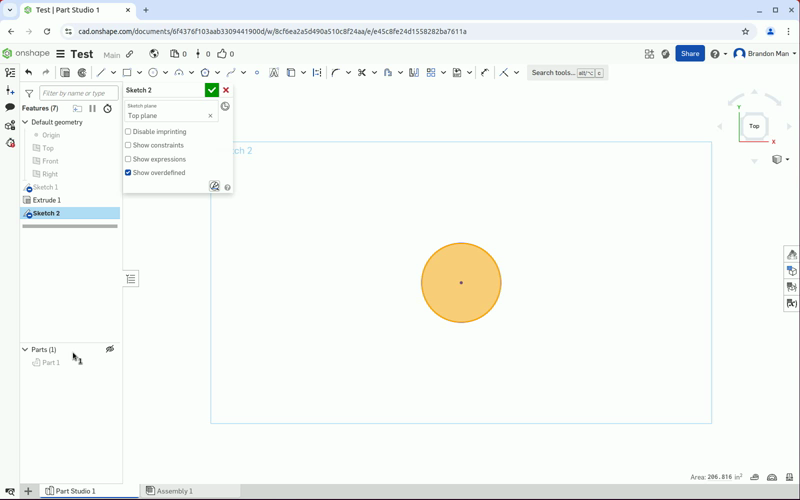
key(shift+y)
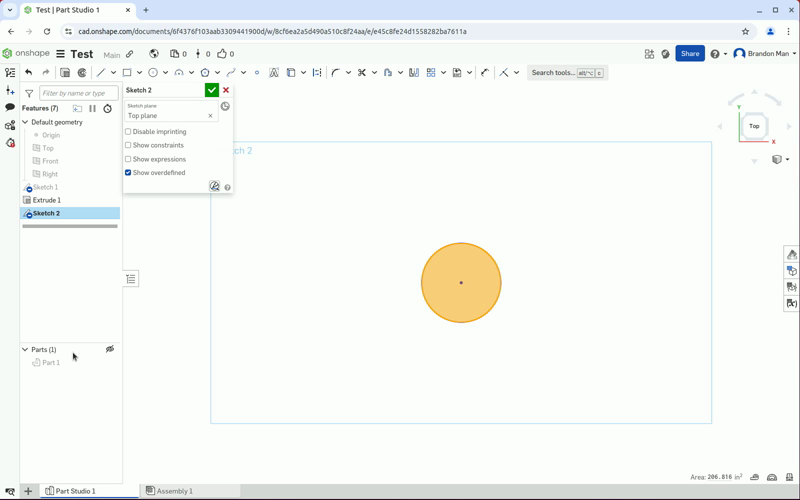
key(shift+e)
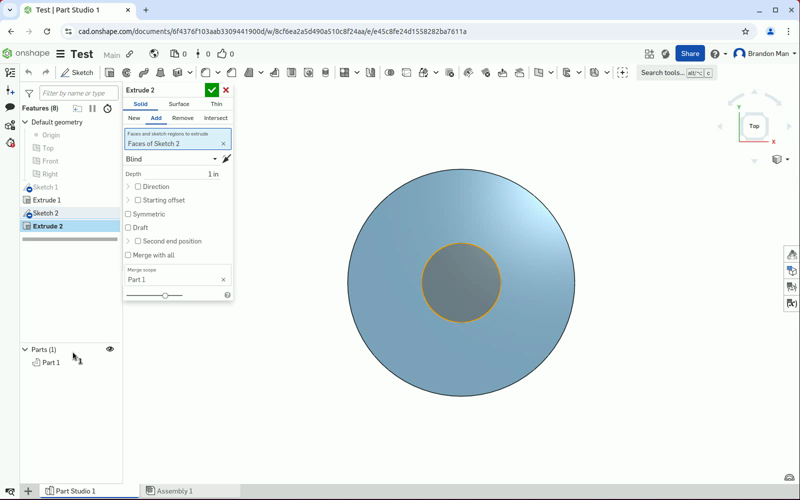
mouse_move(143, 106)
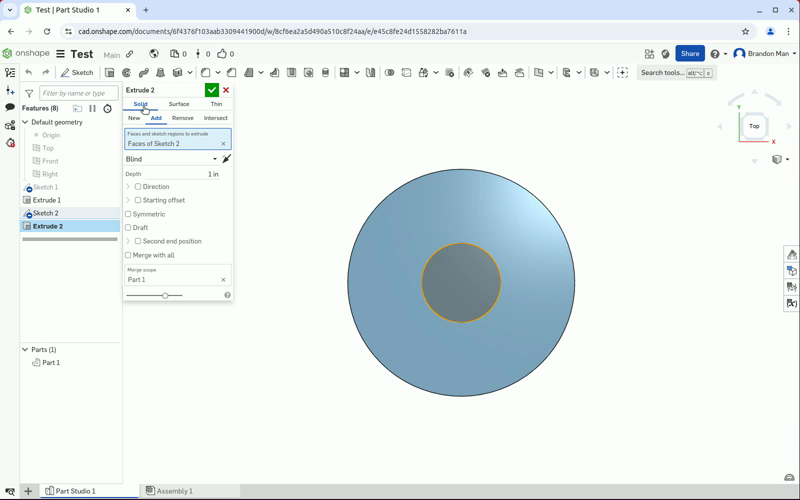
click(143, 106)
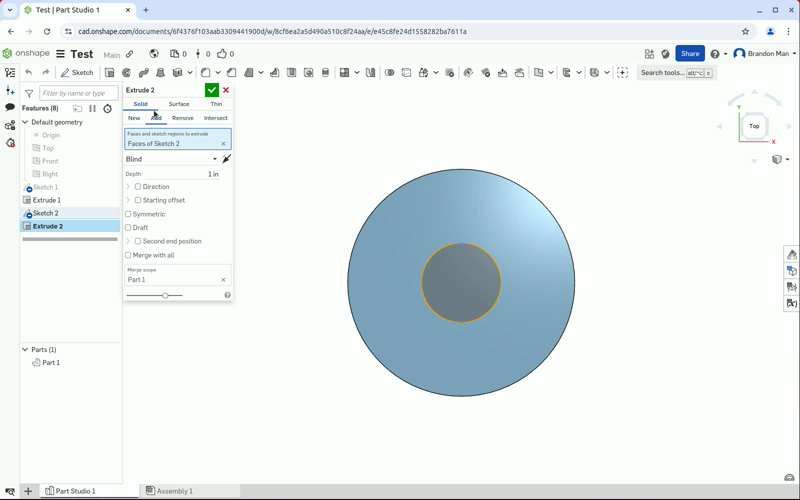
mouse_move(186, 120)
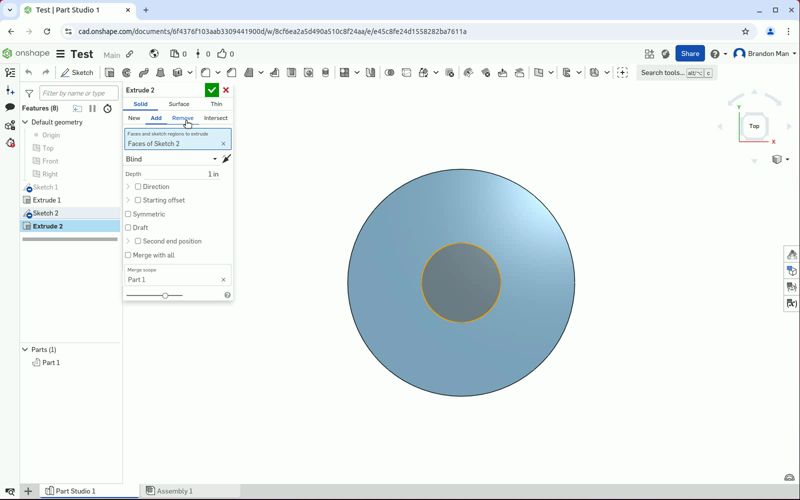
click(186, 120)
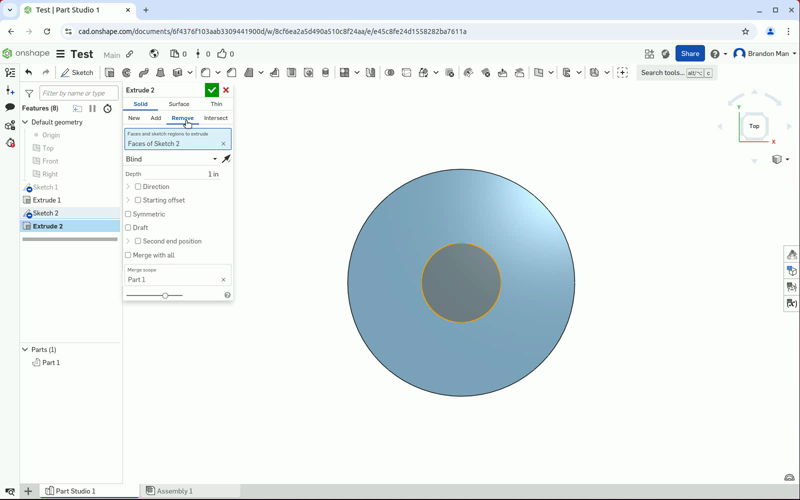
key(tab, 4)
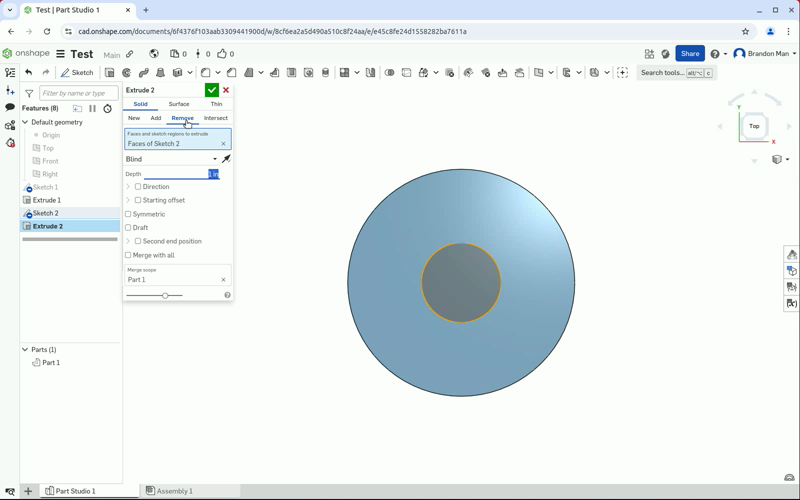
text(5.777)
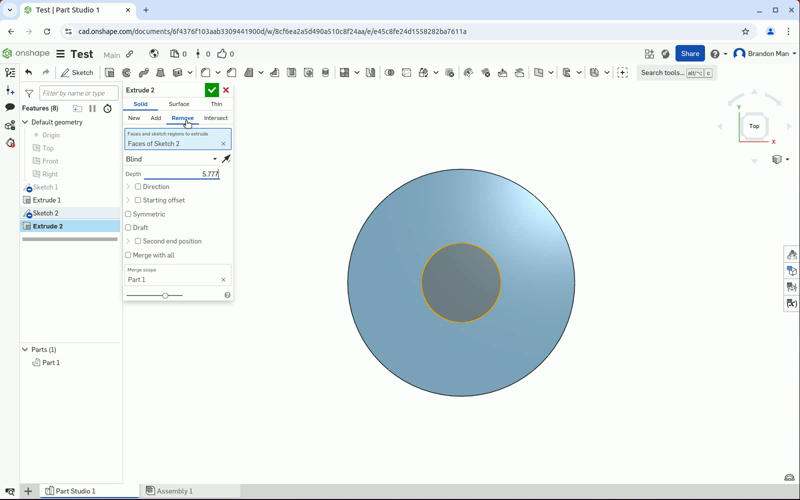
key(tab, 6)
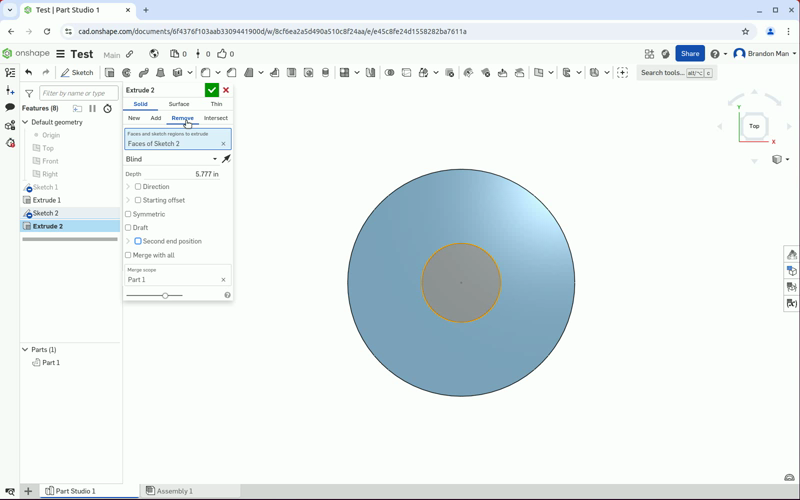
key(space)
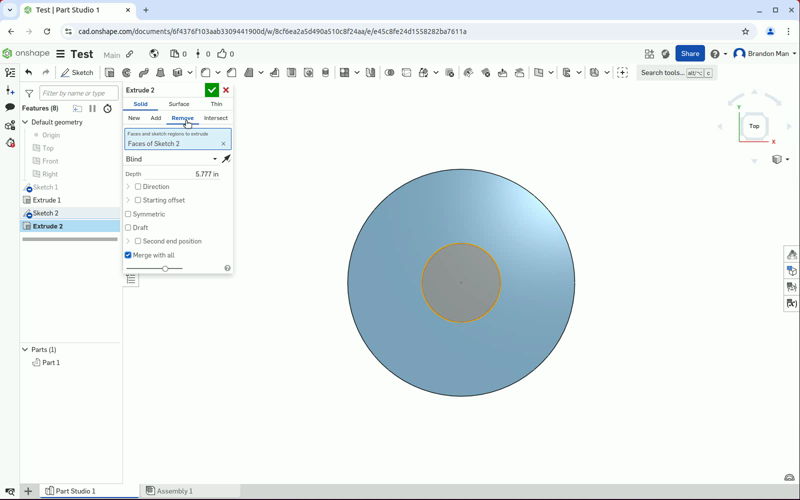
key(enter)
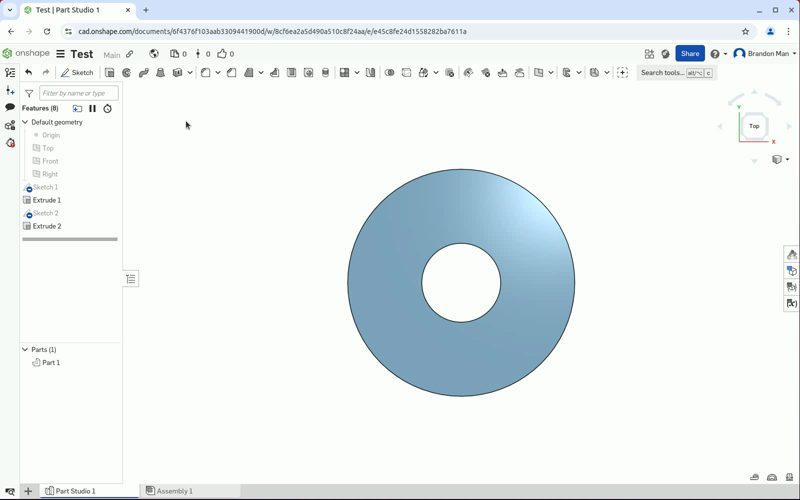
key(shift+h)
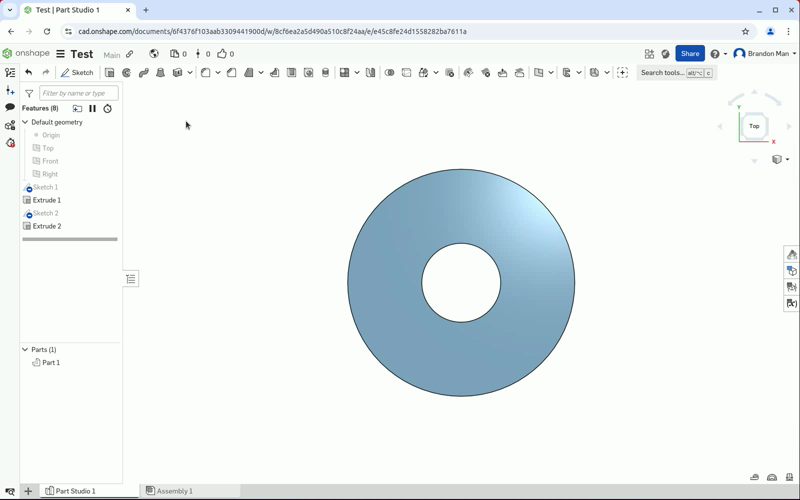
key(shift+h)
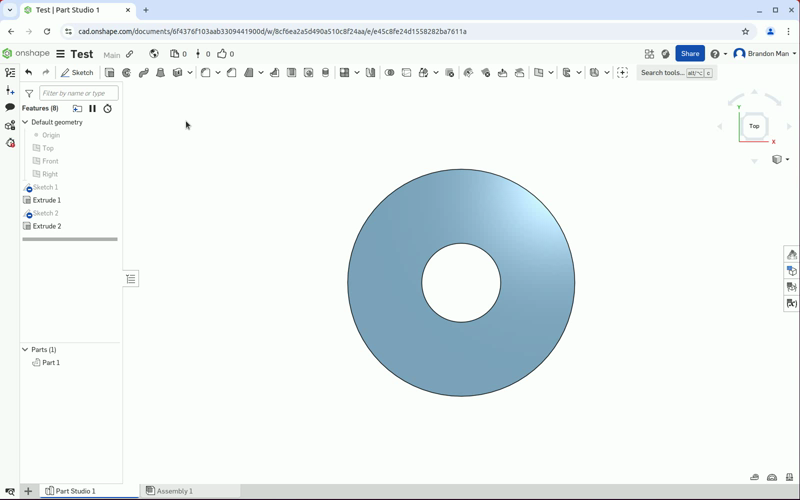
mouse_move(73, 189)
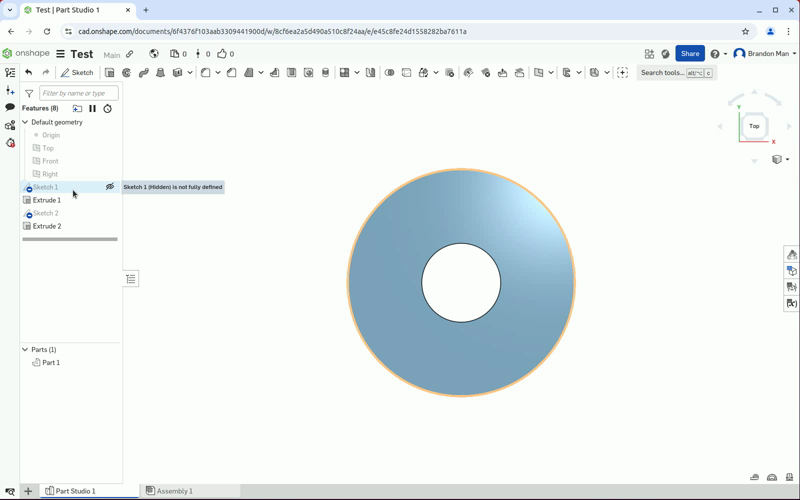
click(73, 189)
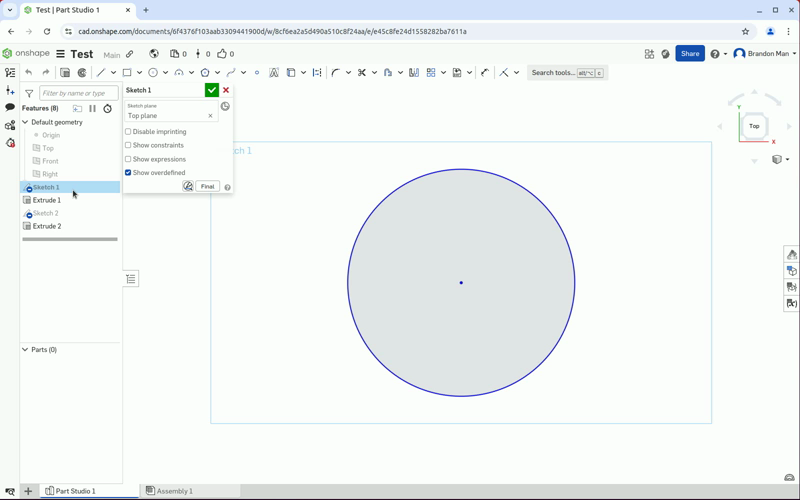
mouse_move(229, 92)
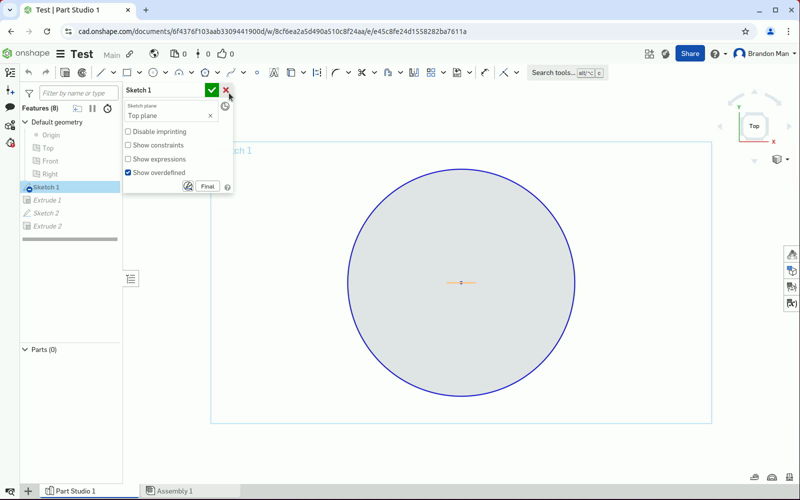
click(229, 92)
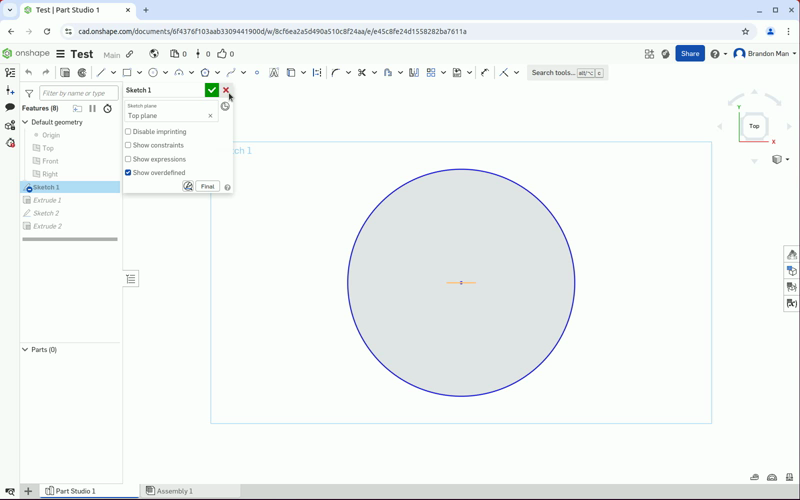
key(shift+s)
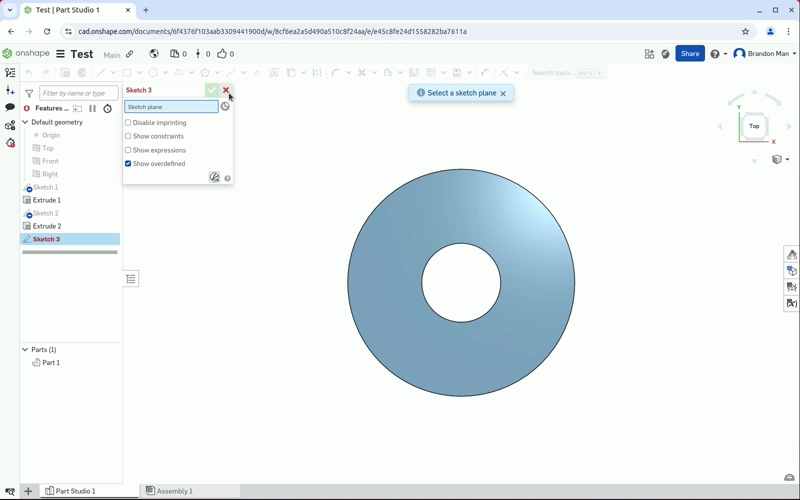
mouse_move(73, 150)
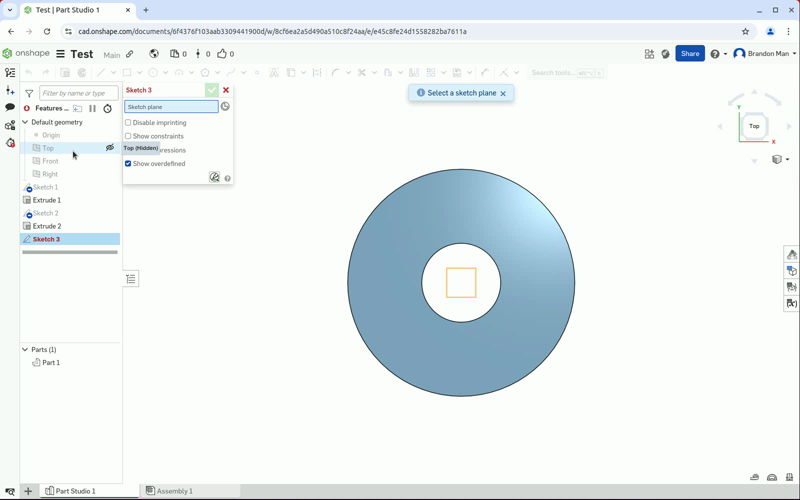
click(73, 150)
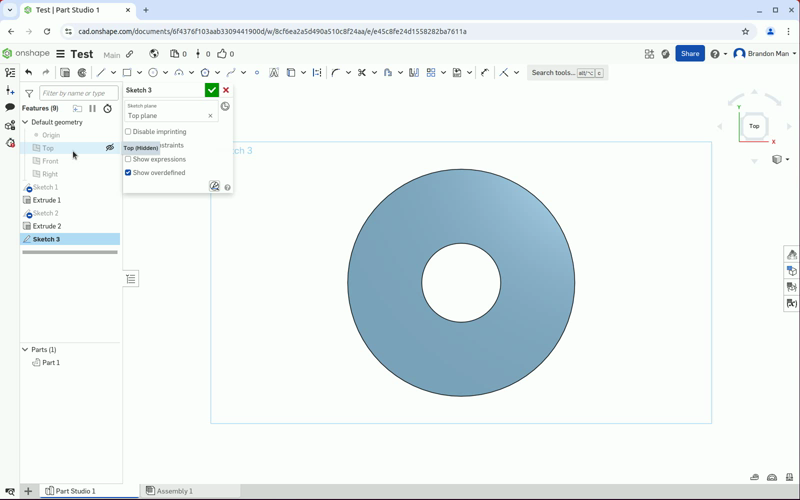
mouse_move(73, 352)
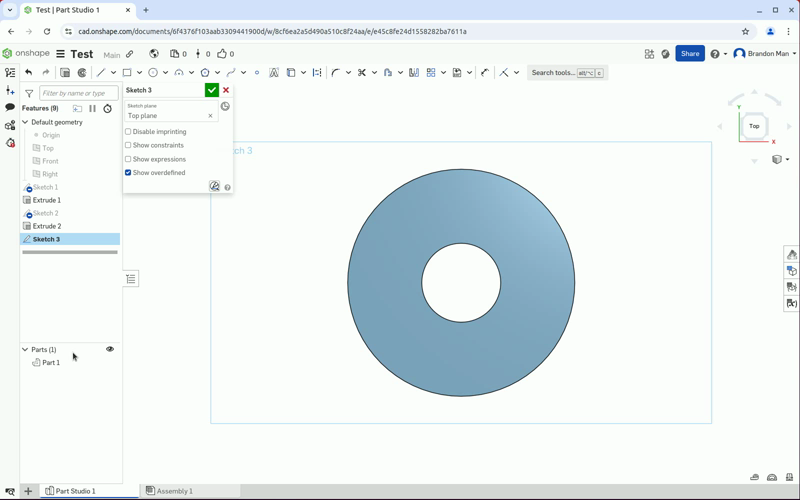
key(y)
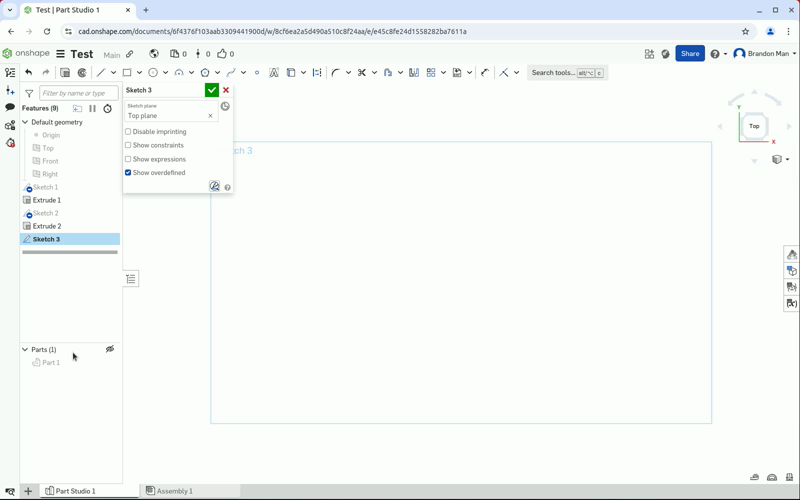
key(c)
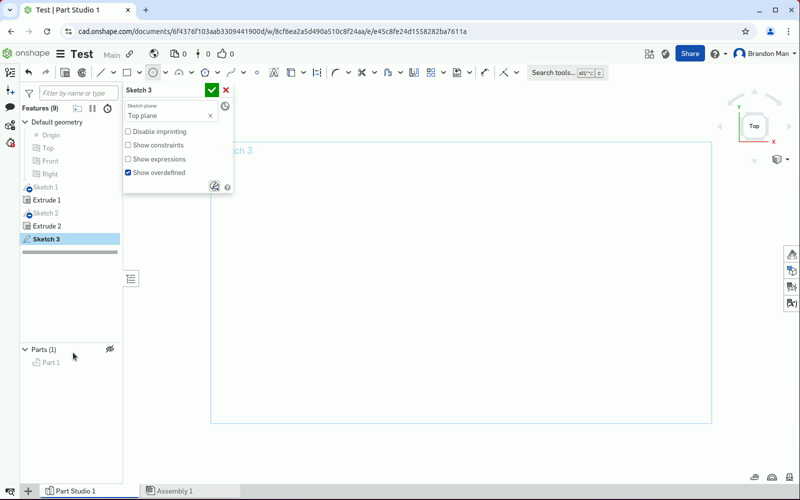
key_down(shift)
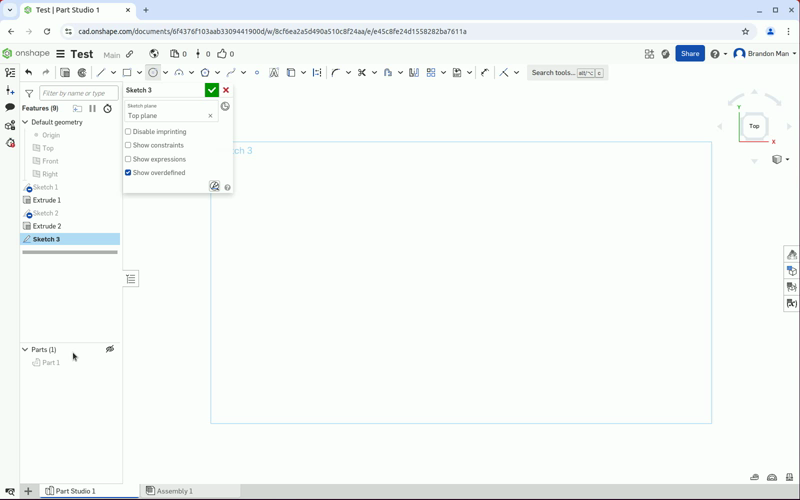
mouse_move(380, 282)
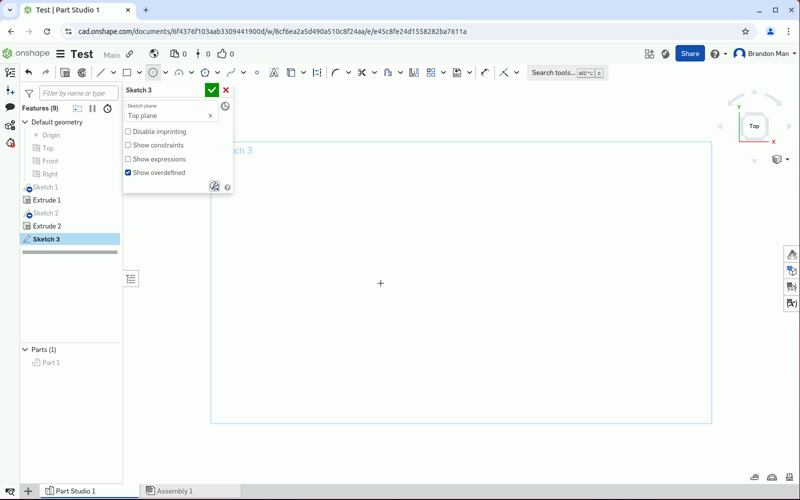
click(380, 282)
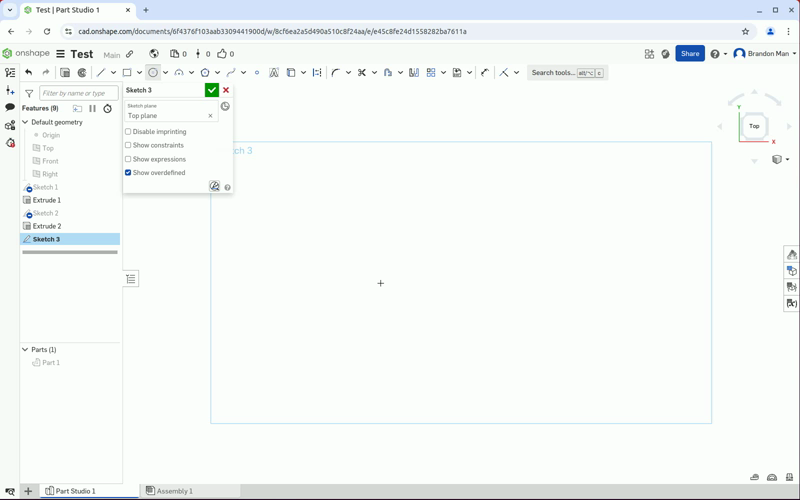
key_up(shift)
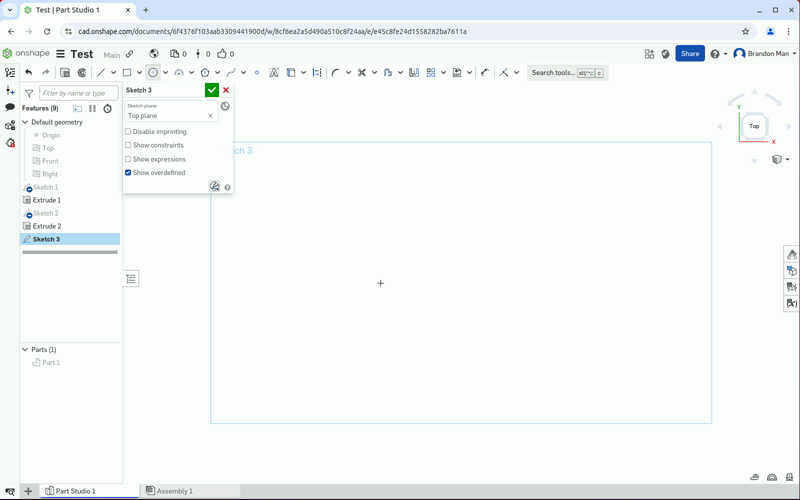
mouse_move(398, 282)
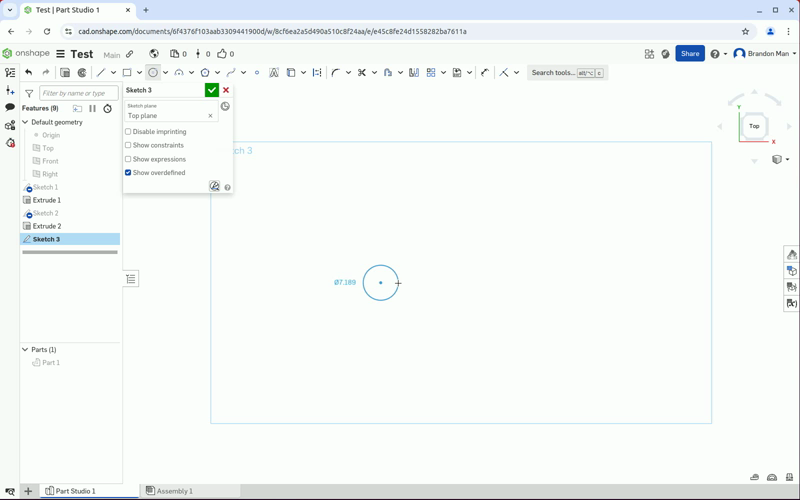
click(398, 282)
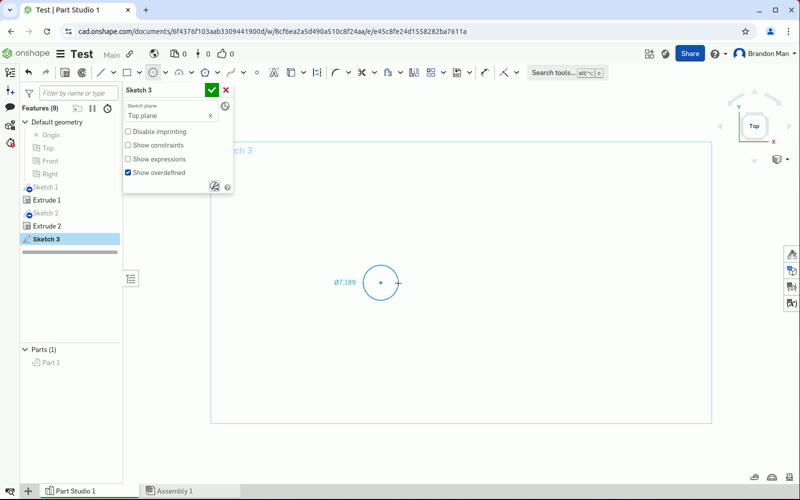
key(esc)
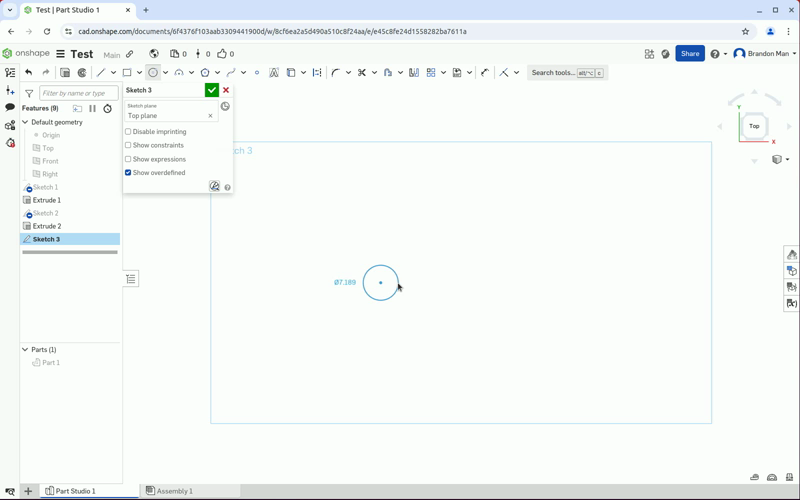
mouse_move(374, 293)
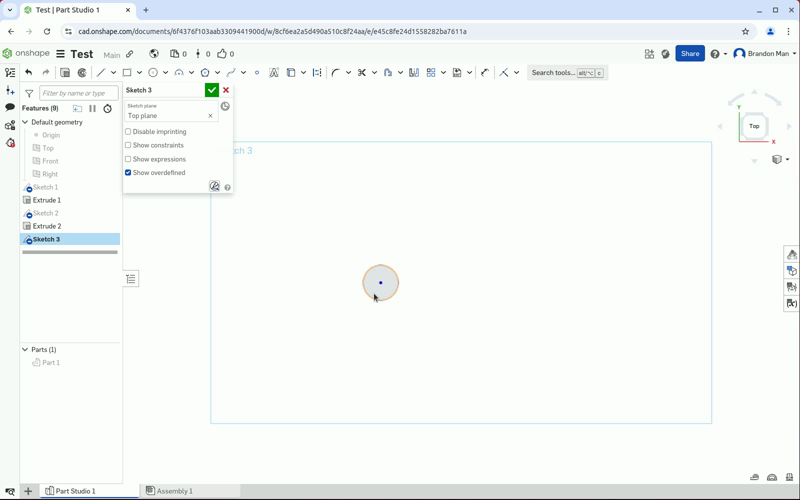
scroll(6)
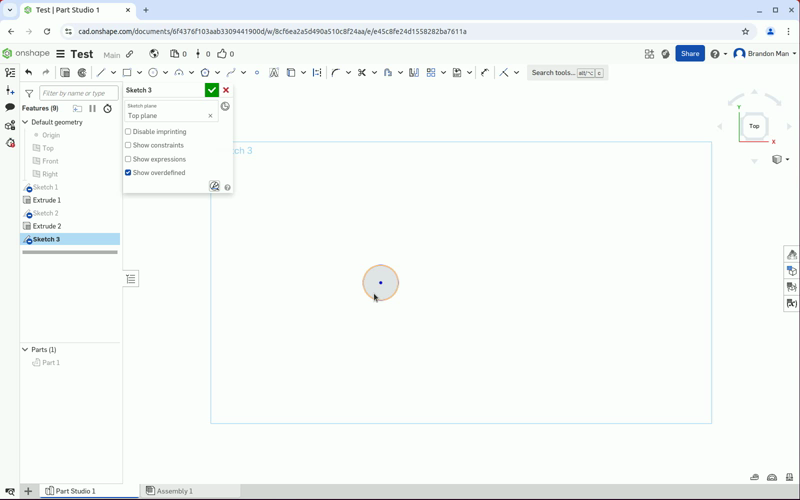
scroll(6)
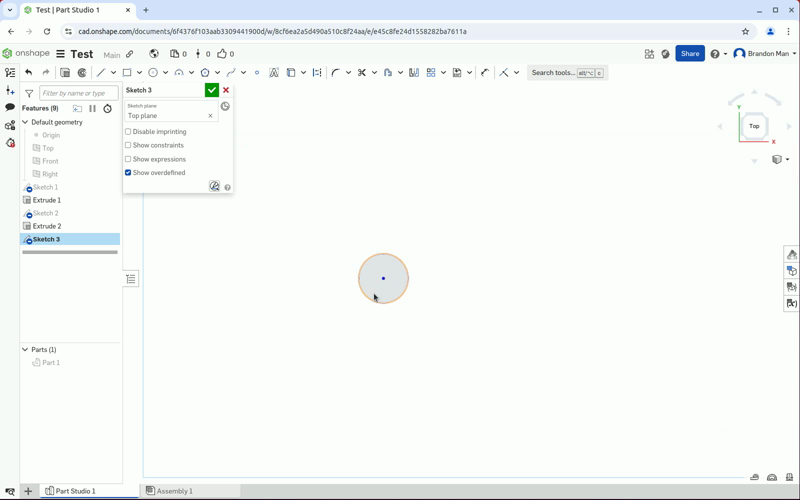
scroll(6)
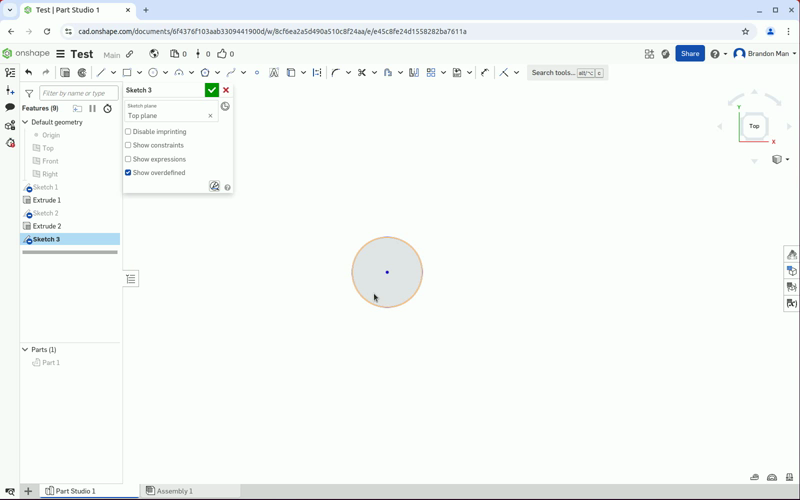
scroll(6)
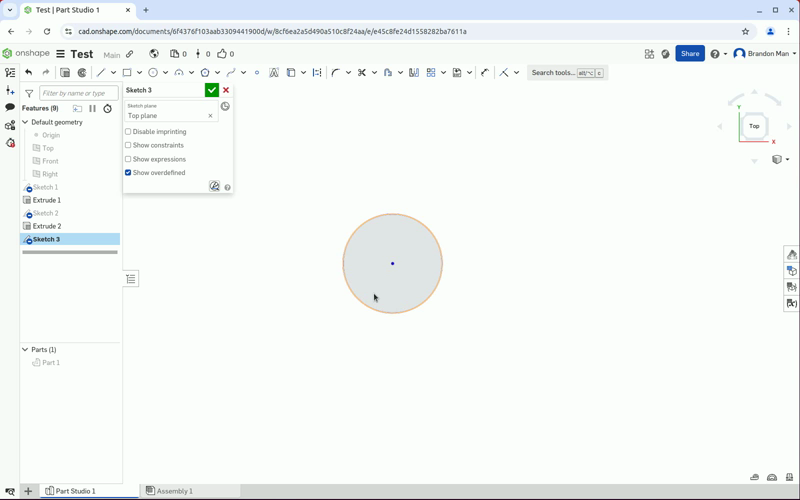
scroll(6)
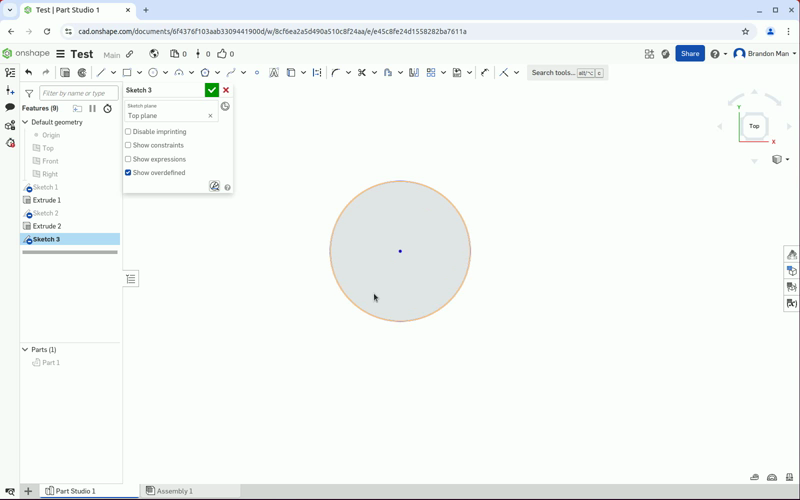
scroll(6)
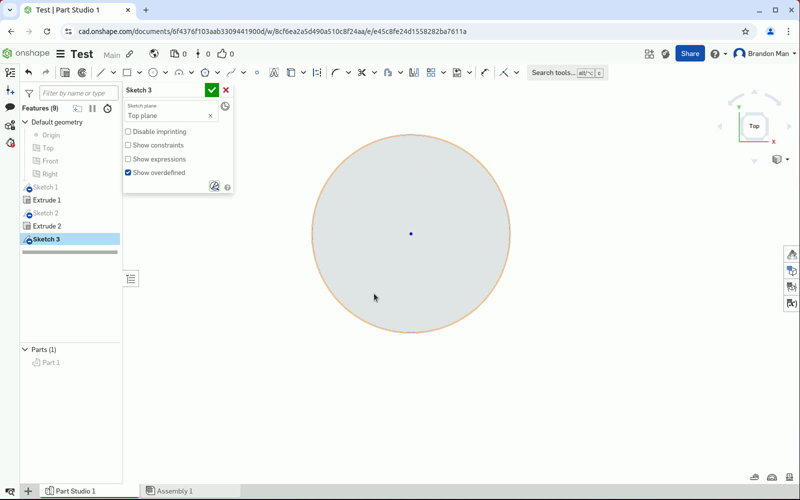
scroll(6)
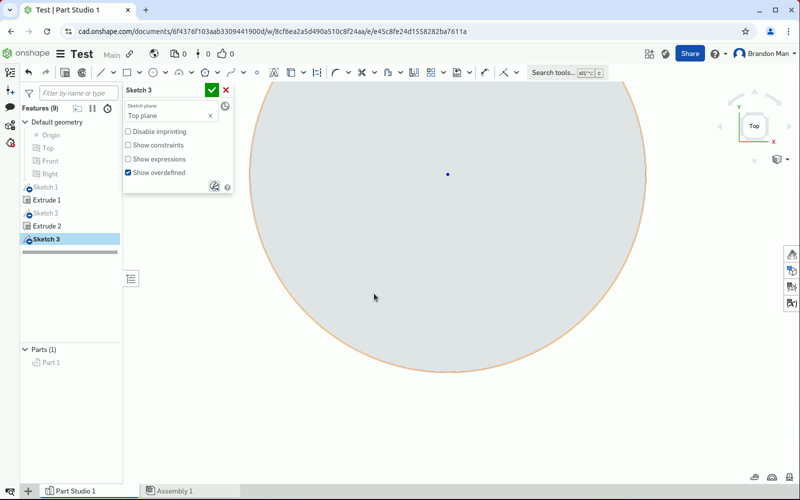
click(374, 293)
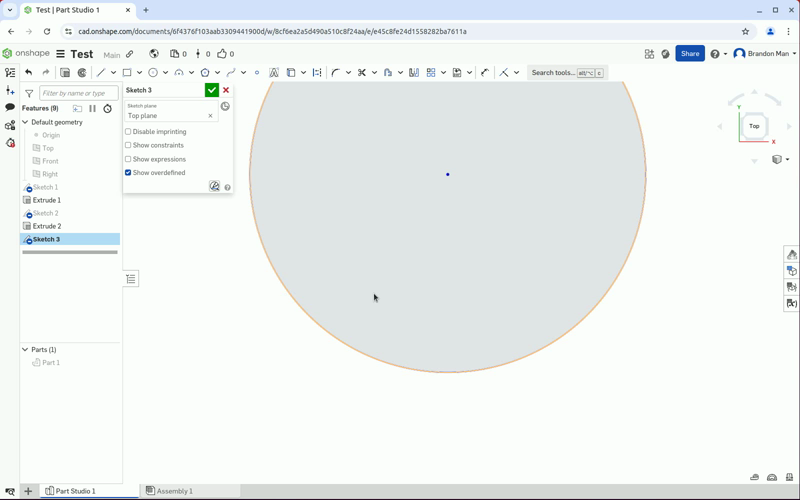
scroll(-6)
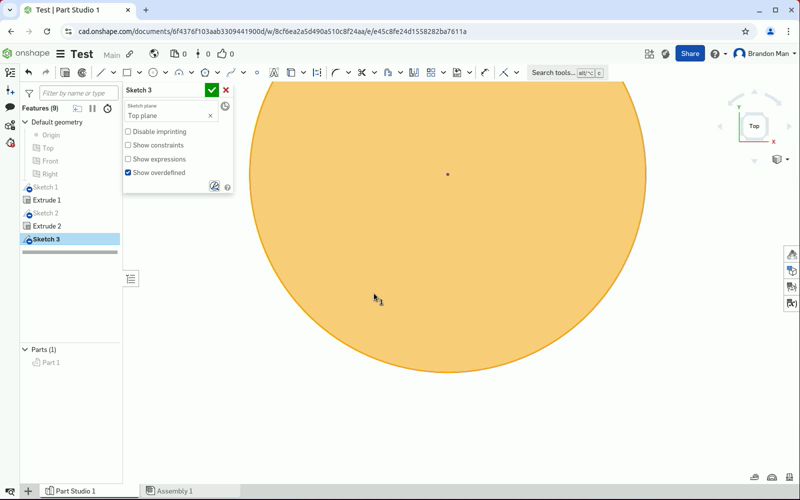
scroll(-6)
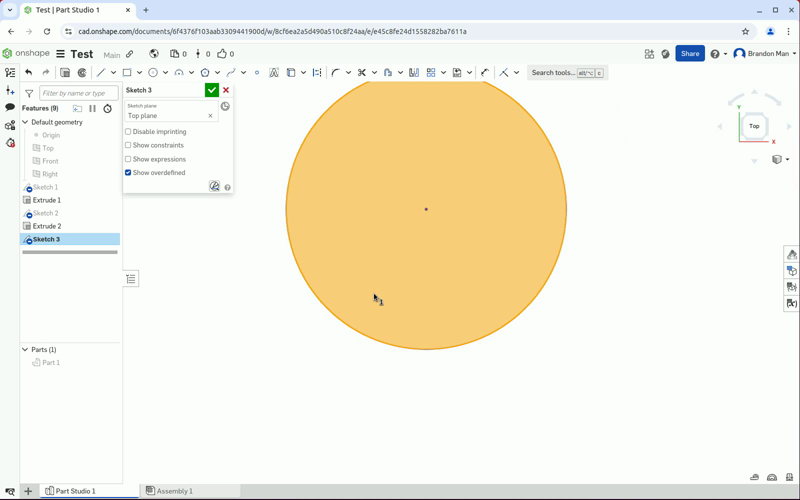
scroll(-6)
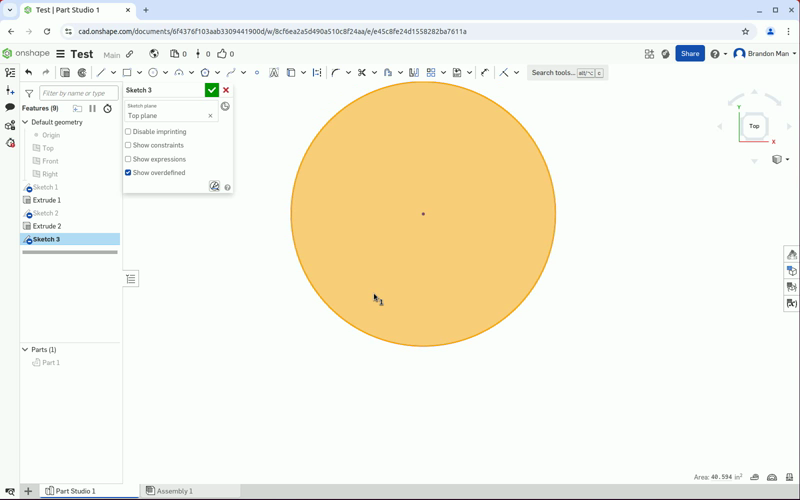
scroll(-6)
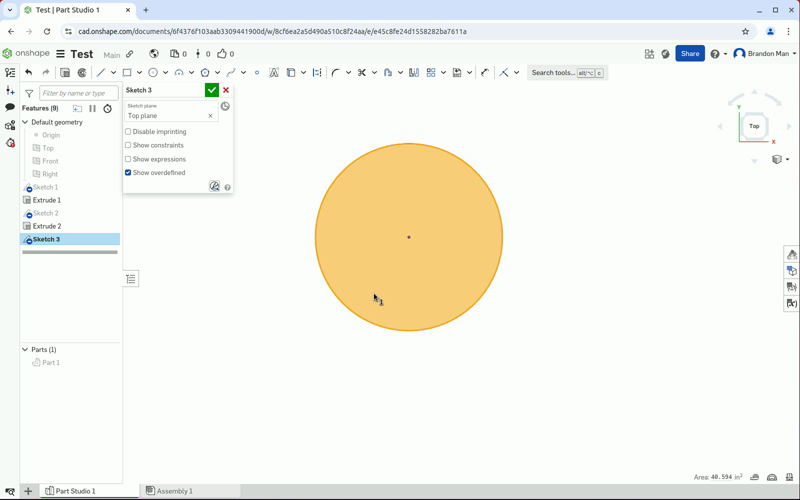
scroll(-6)
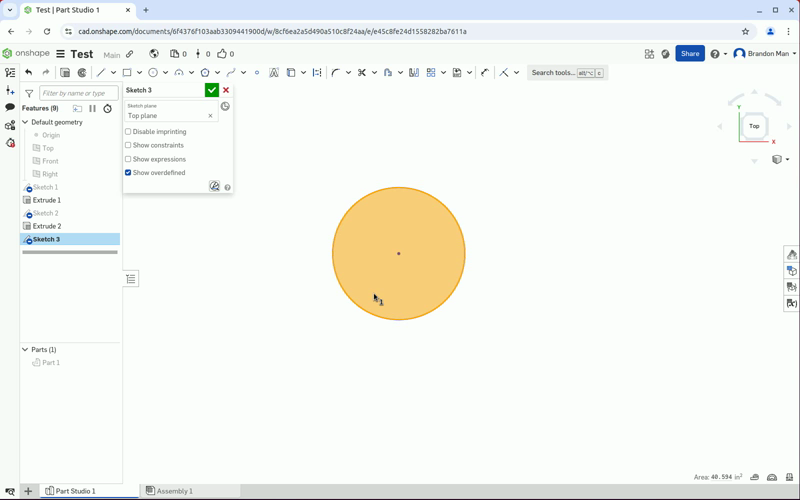
scroll(-6)
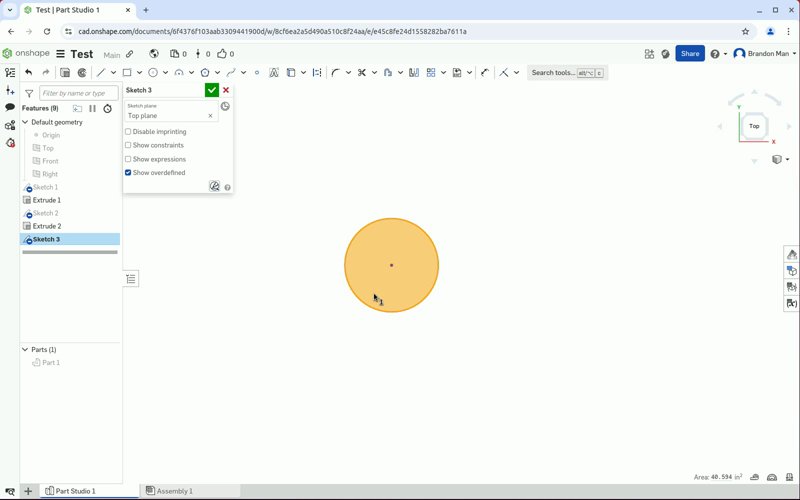
scroll(-6)
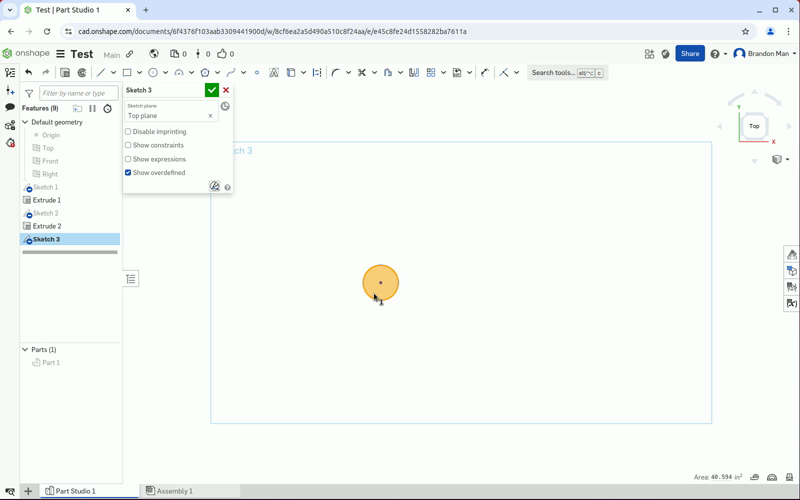
mouse_move(73, 352)
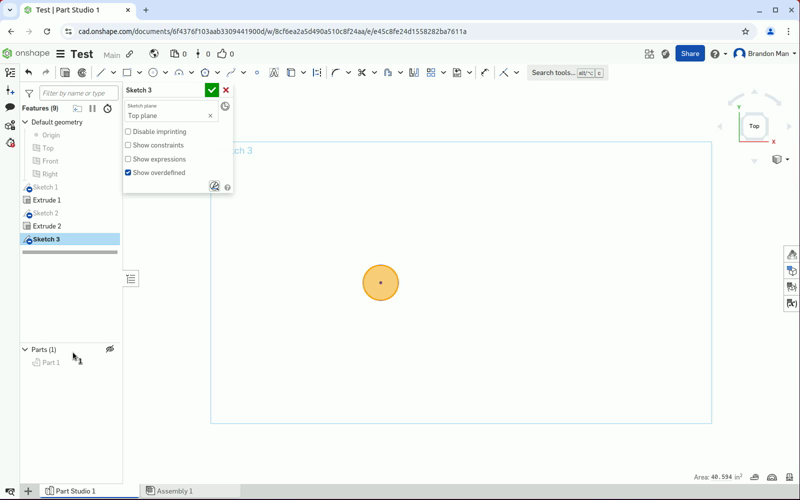
key(shift+y)
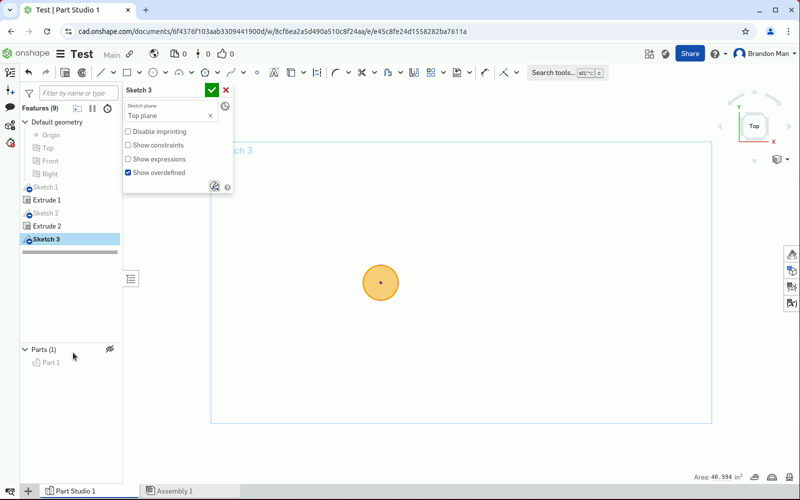
key(shift+e)
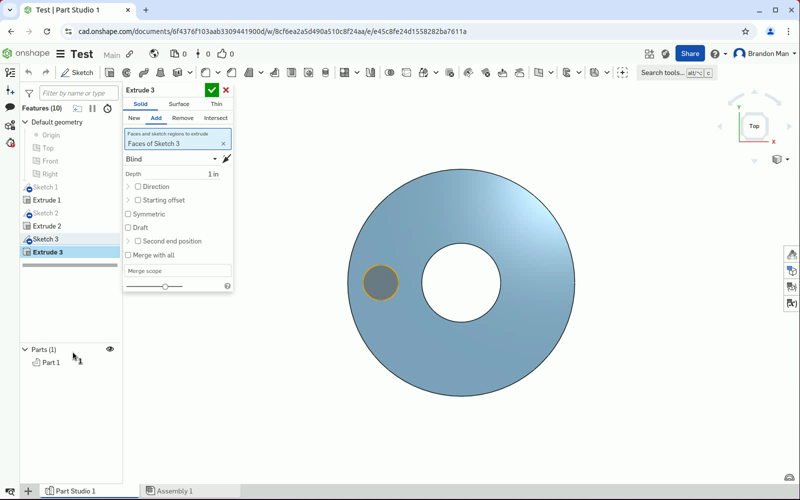
mouse_move(143, 106)
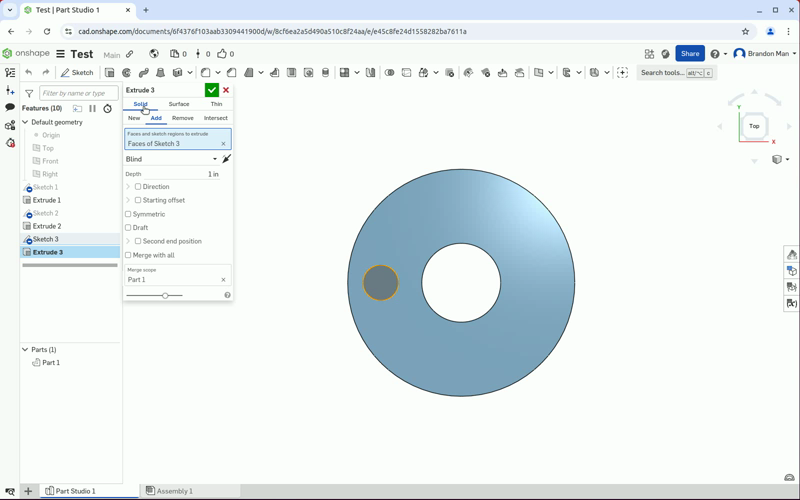
click(143, 106)
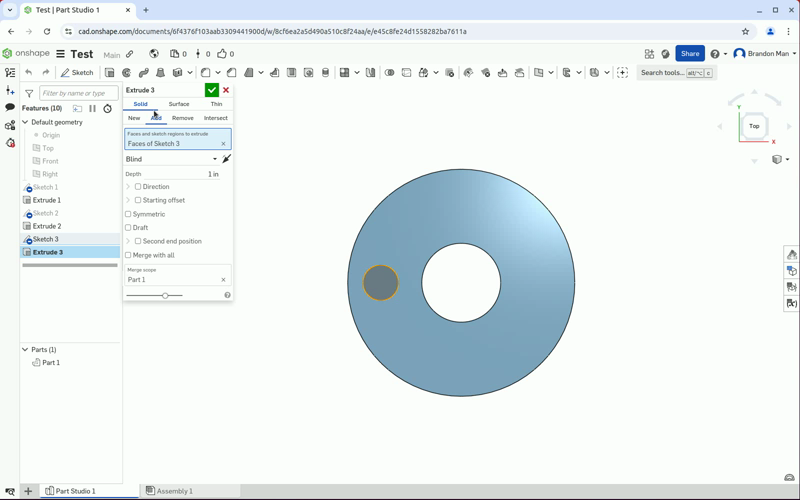
mouse_move(186, 120)
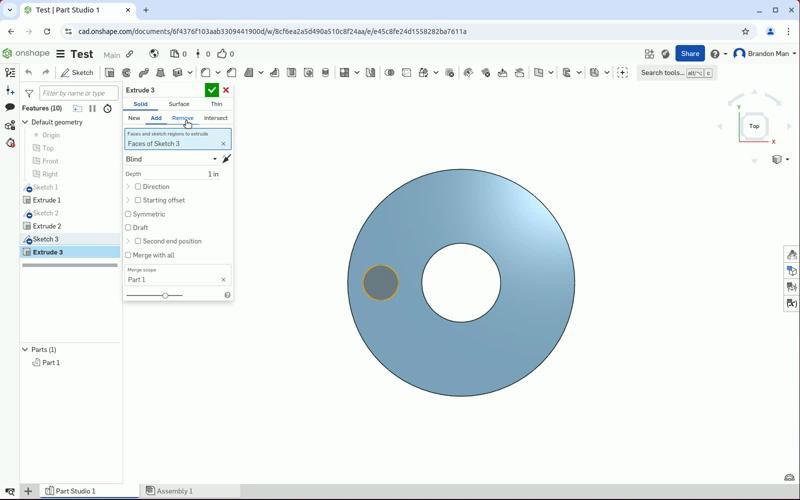
click(186, 120)
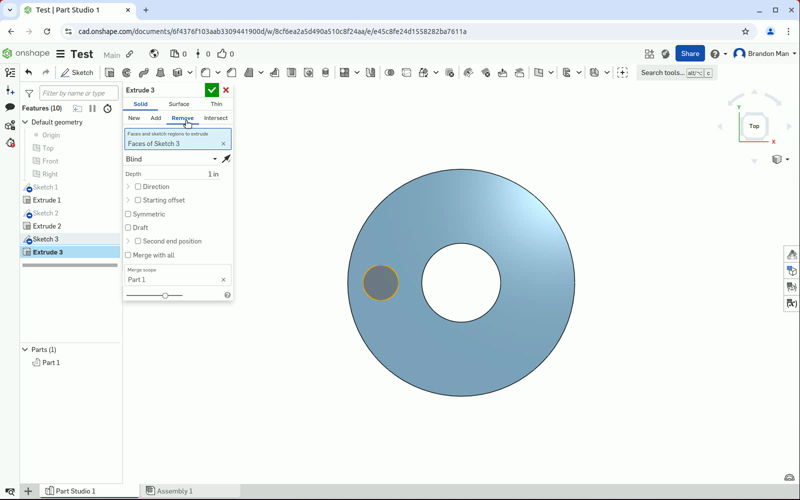
key(tab, 4)
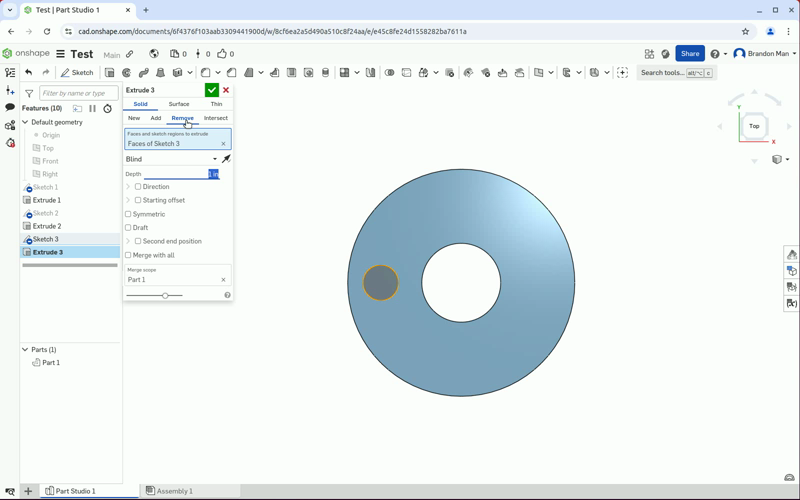
text(9.869)
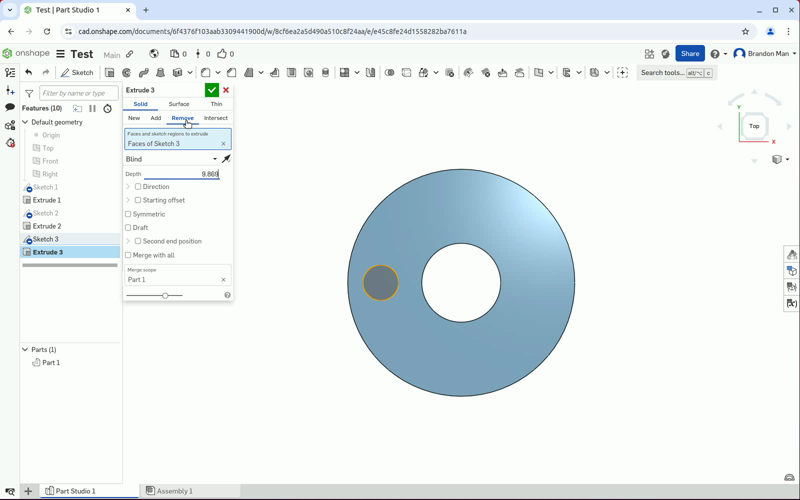
key(tab, 6)
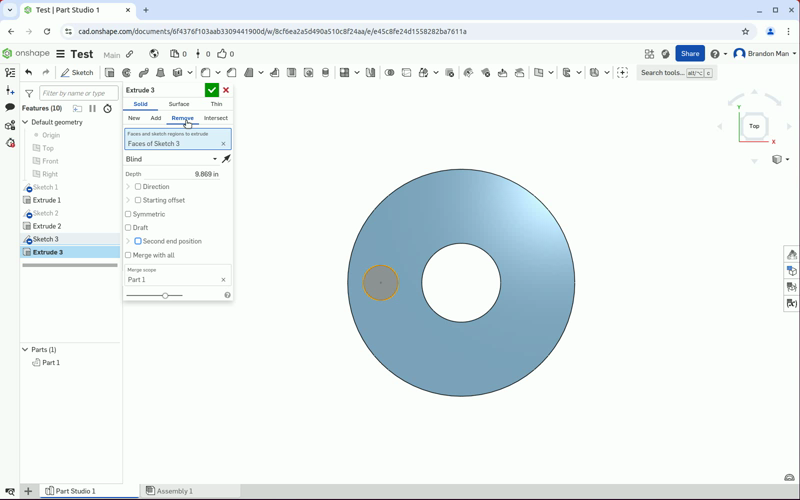
key(space)
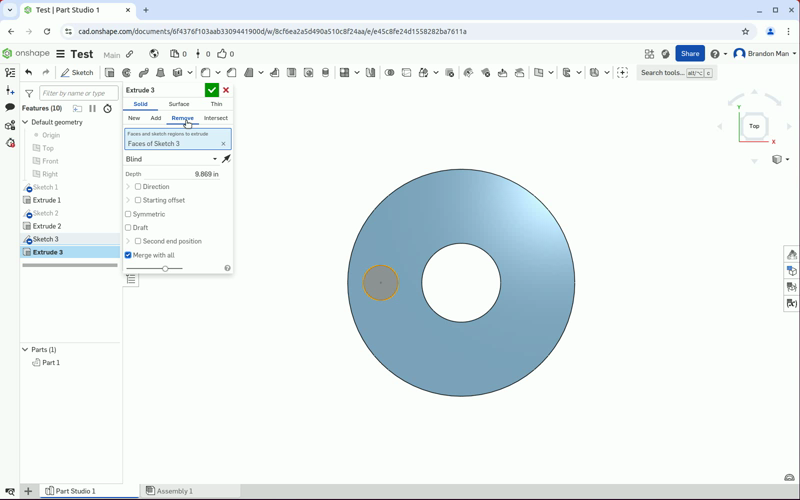
key(enter)
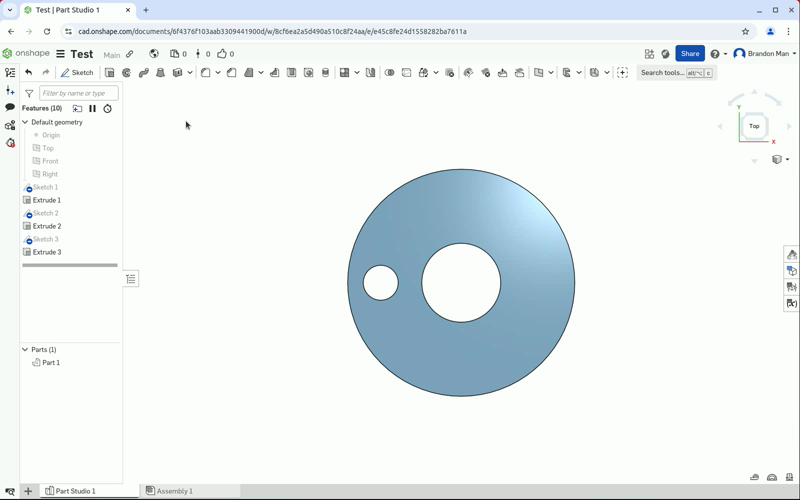
key(shift+h)
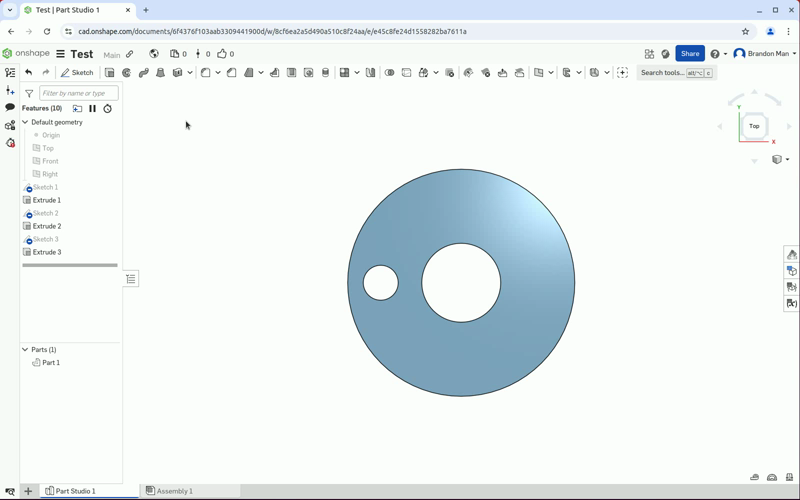
key(shift+h)
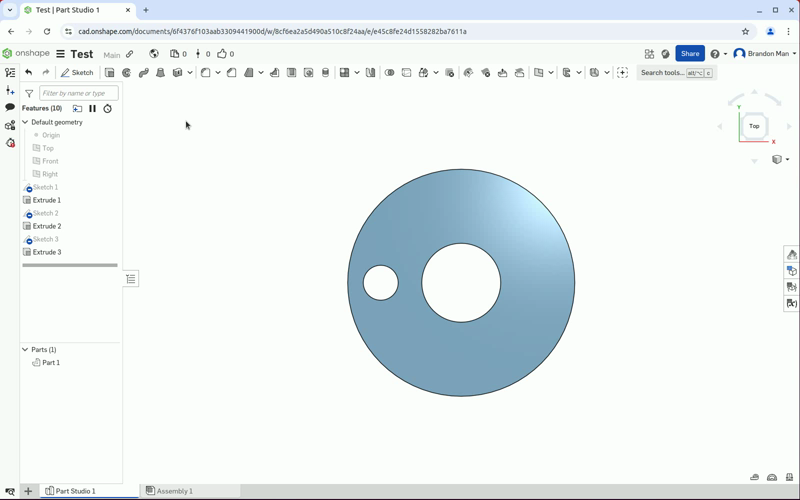
mouse_move(73, 189)
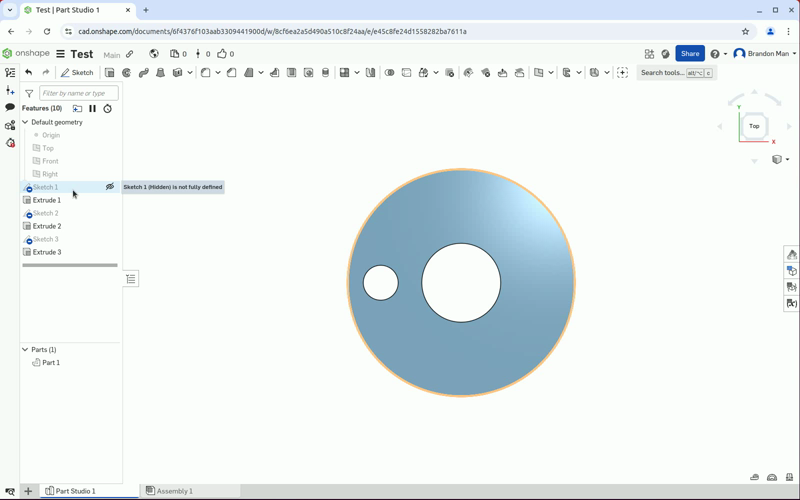
click(73, 189)
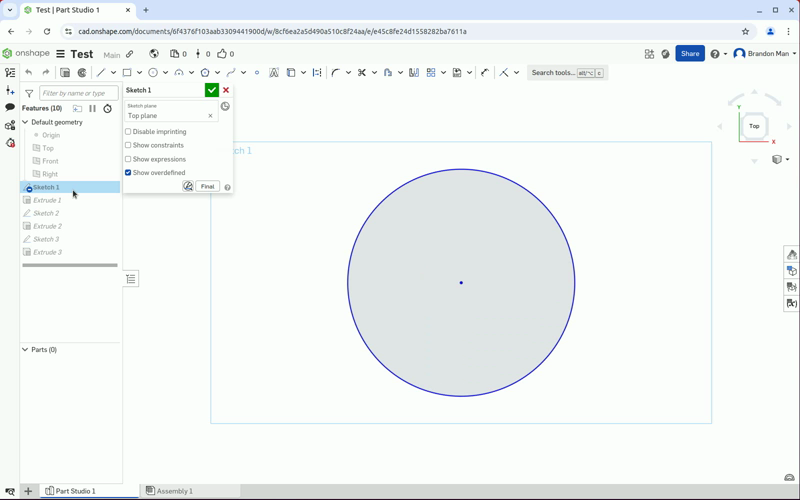
mouse_move(229, 92)
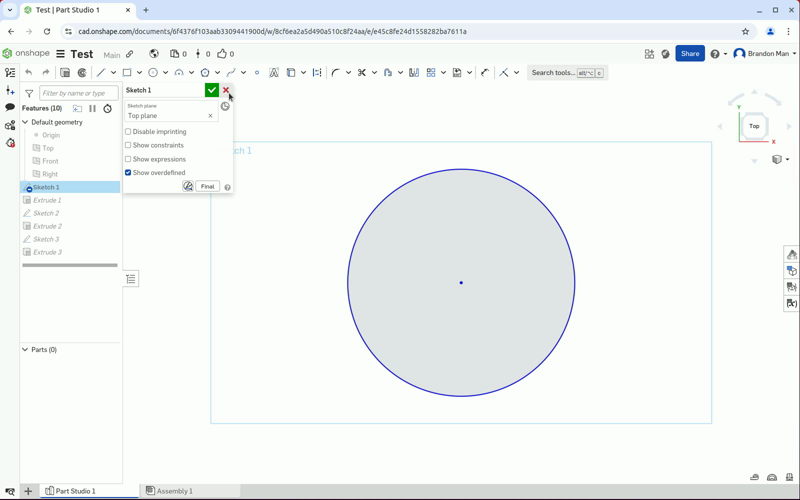
click(229, 92)
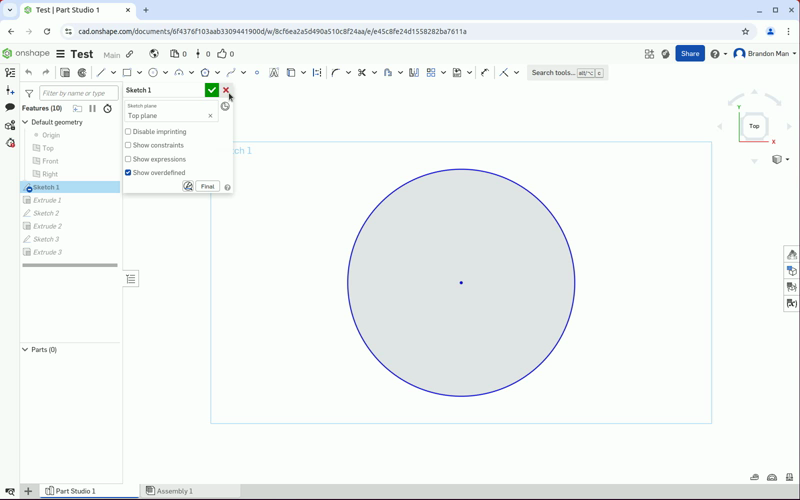
key(shift+s)
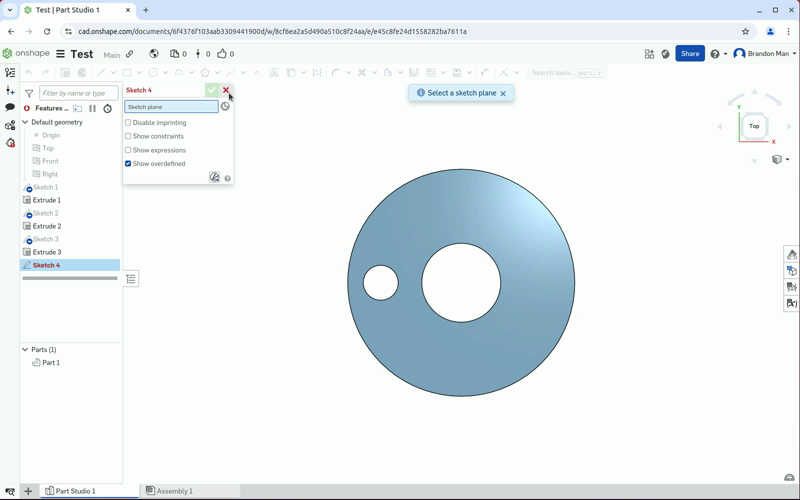
mouse_move(73, 150)
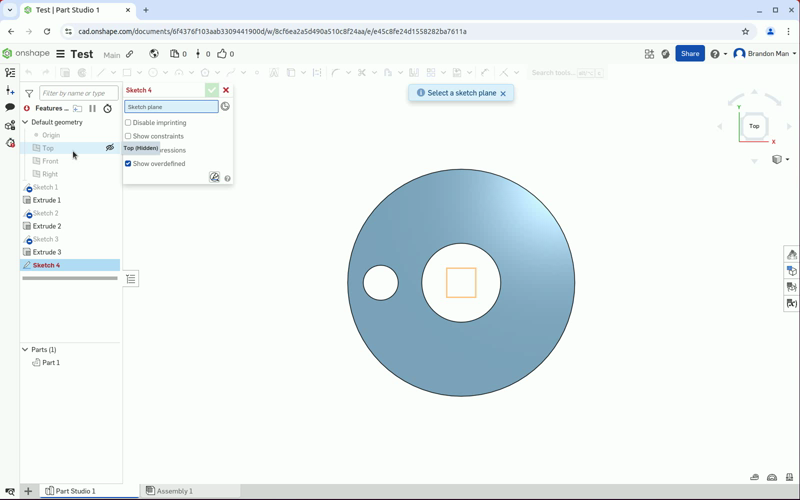
click(73, 150)
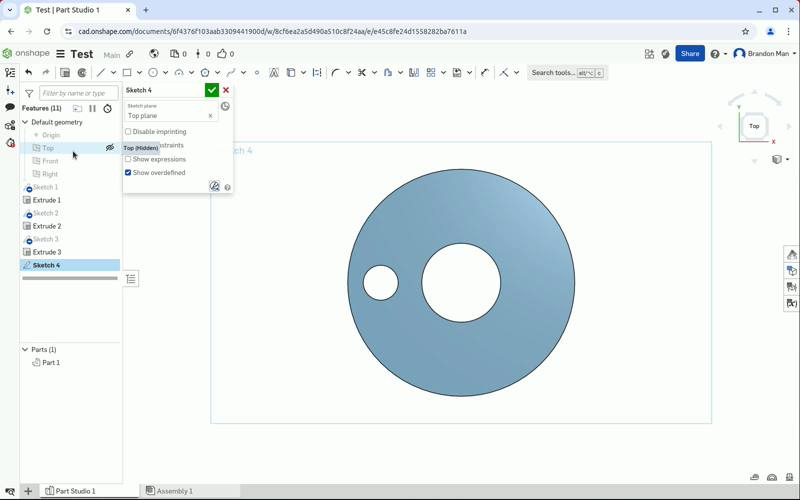
mouse_move(73, 352)
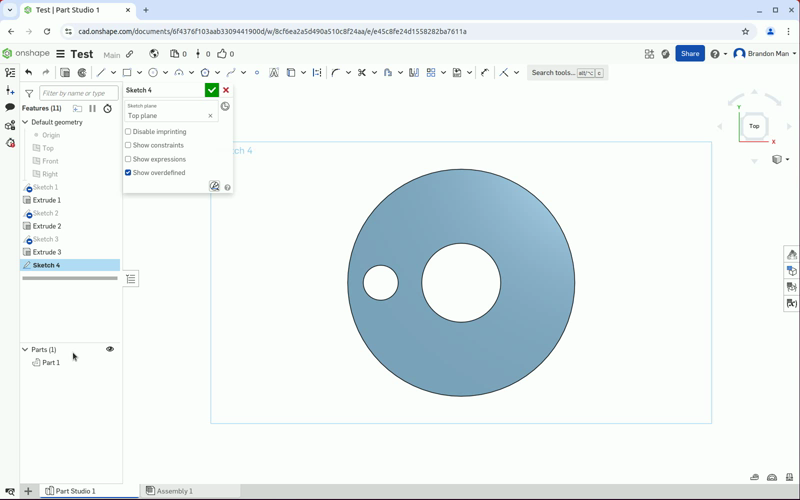
key(y)
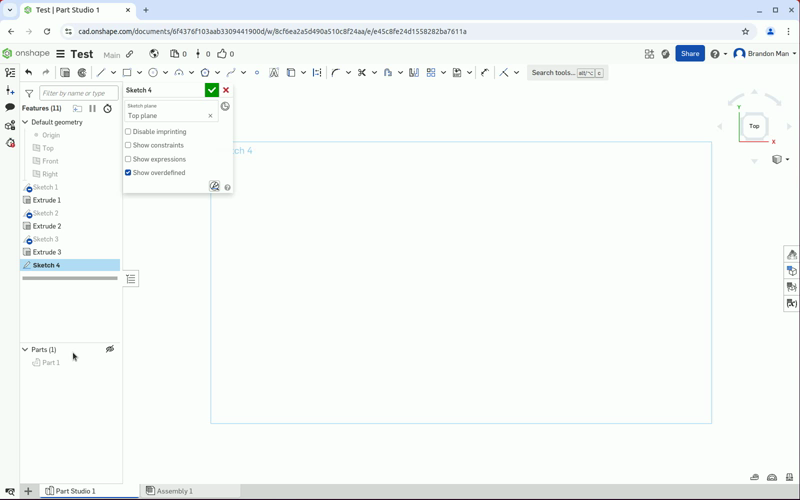
key(c)
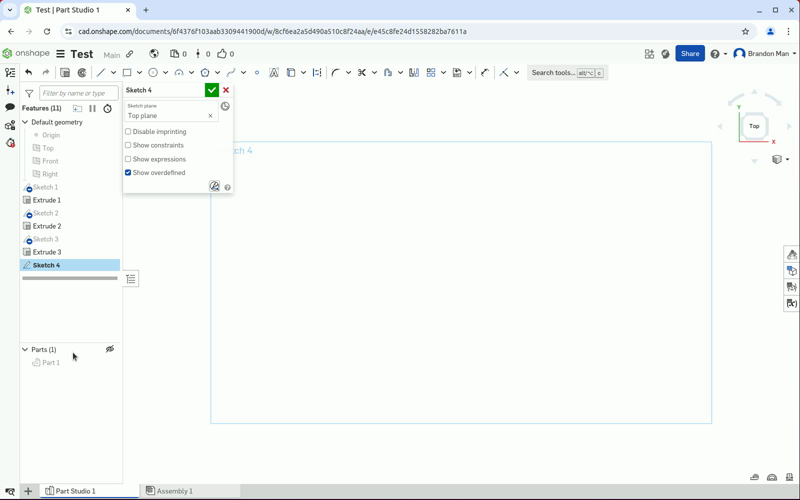
key_down(shift)
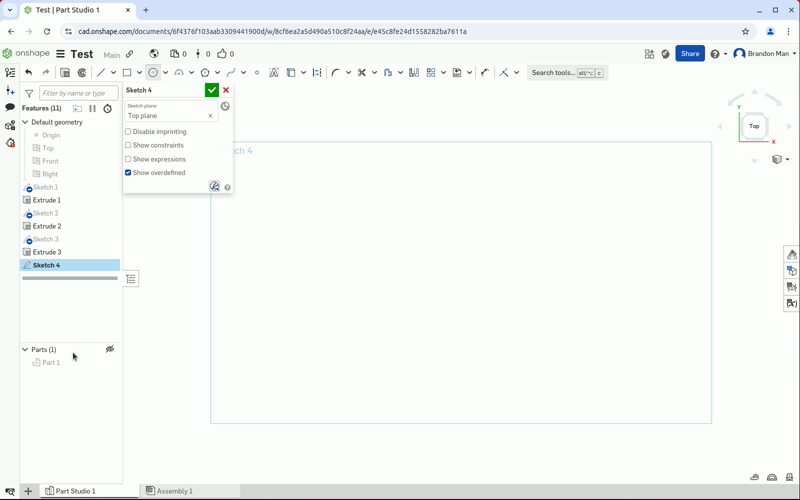
mouse_move(404, 225)
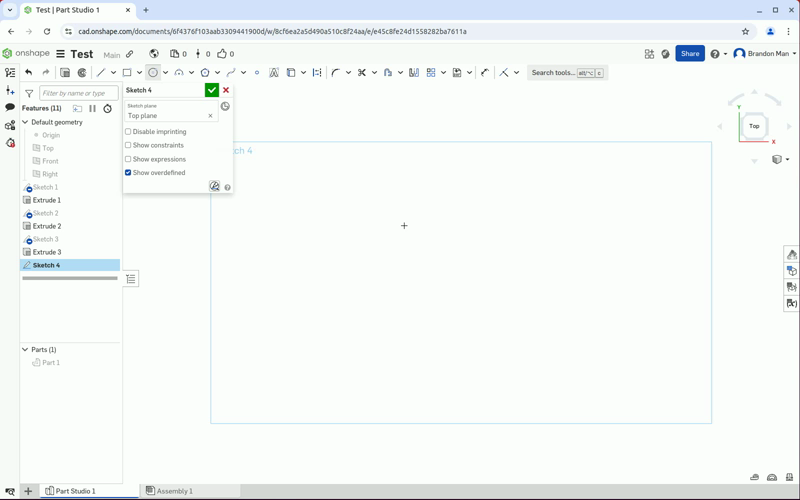
click(404, 225)
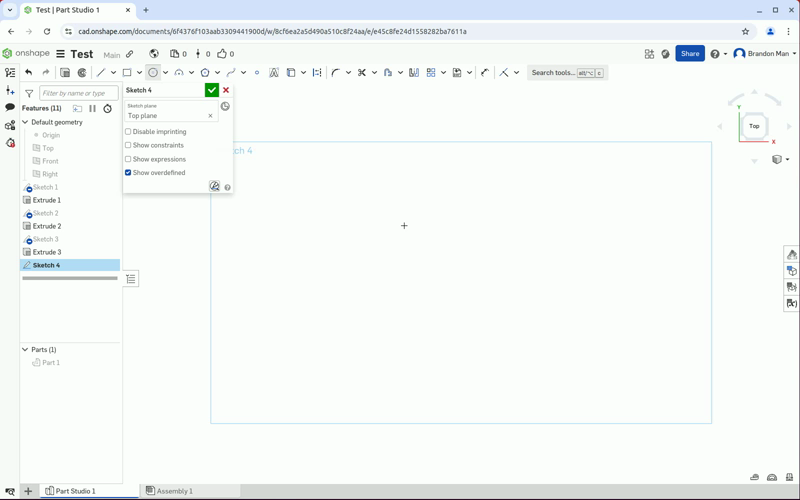
key_up(shift)
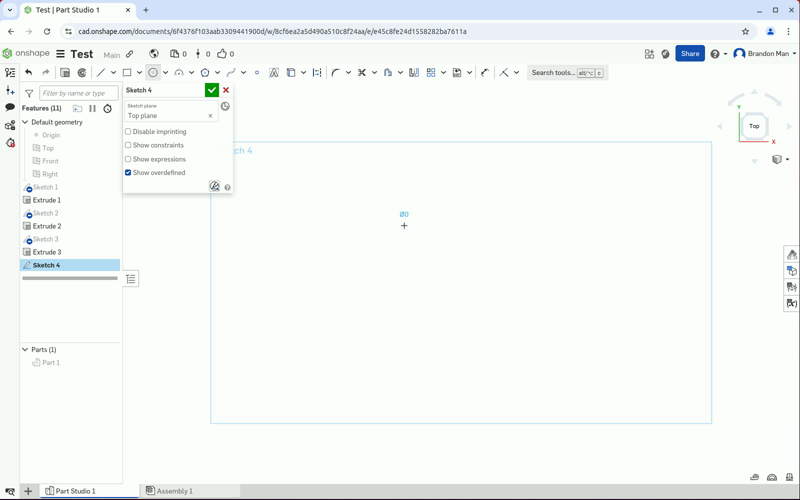
mouse_move(414, 225)
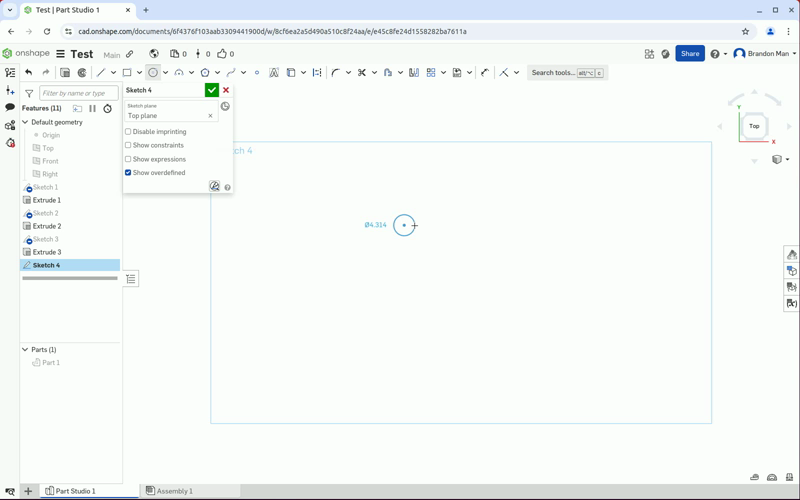
click(414, 225)
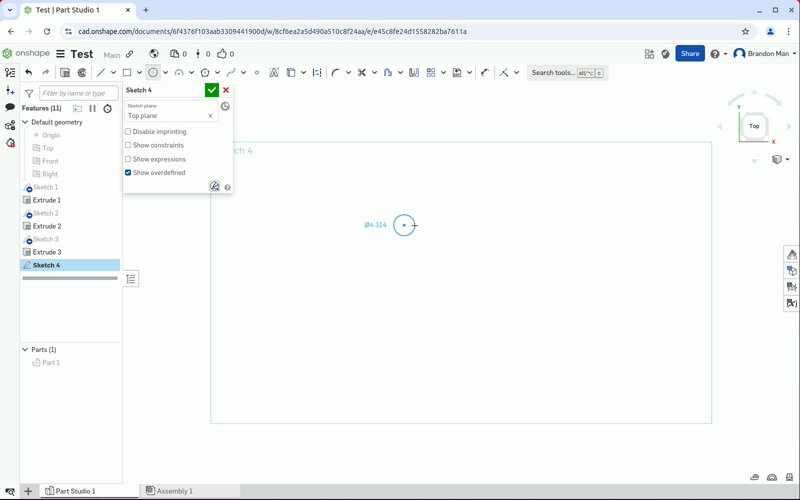
key(esc)
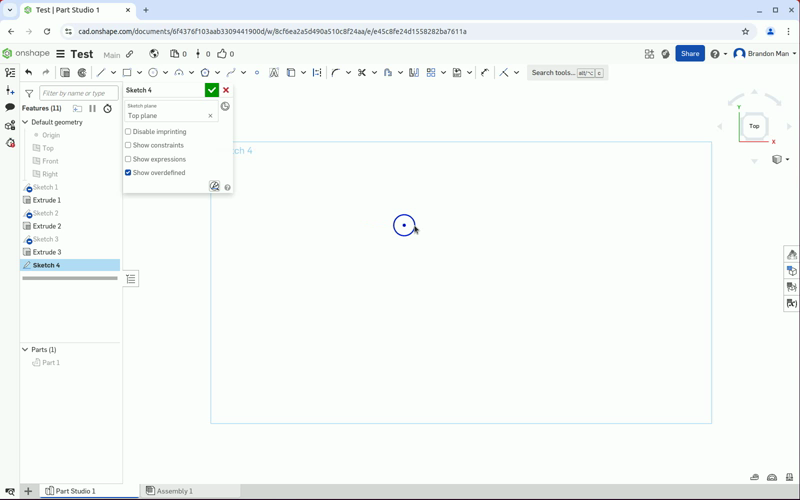
mouse_move(396, 233)
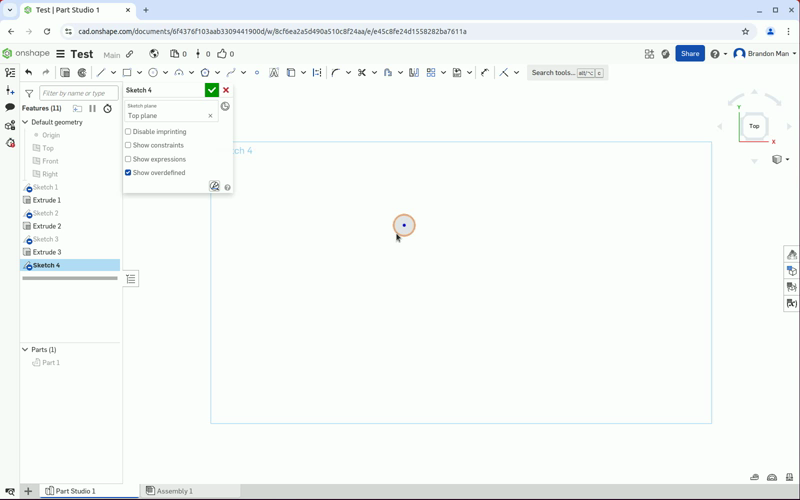
scroll(6)
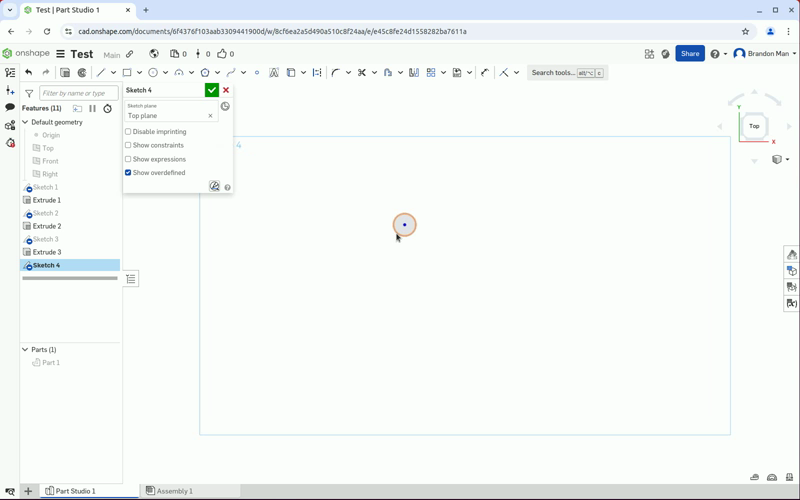
scroll(6)
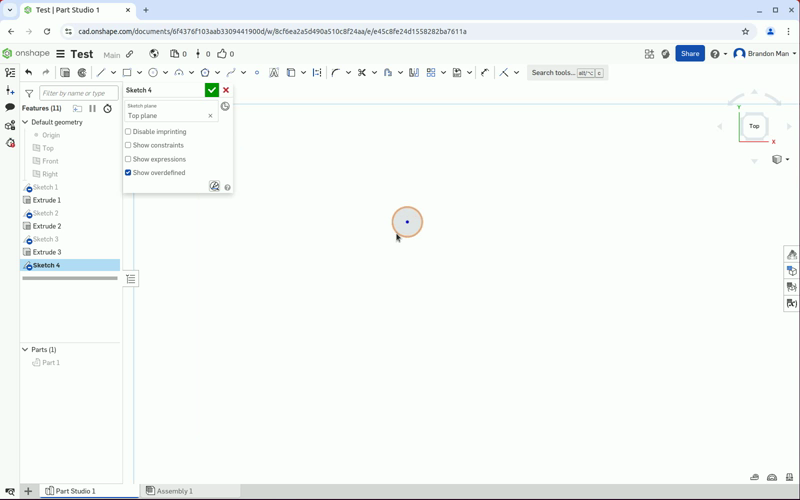
scroll(6)
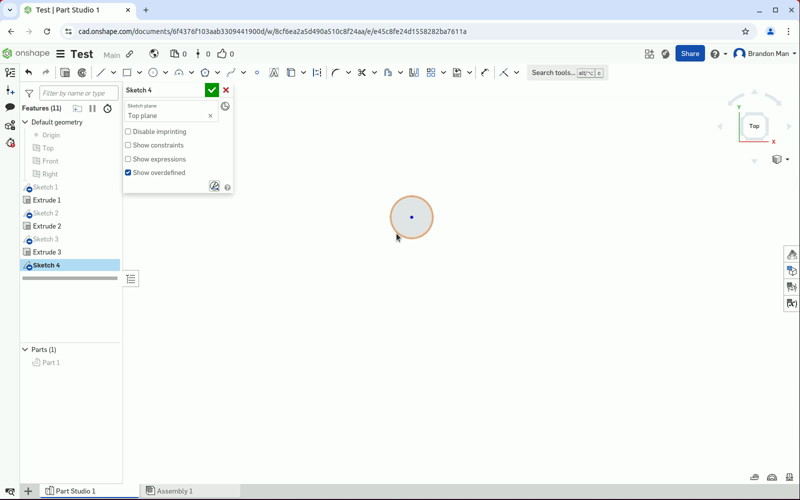
scroll(6)
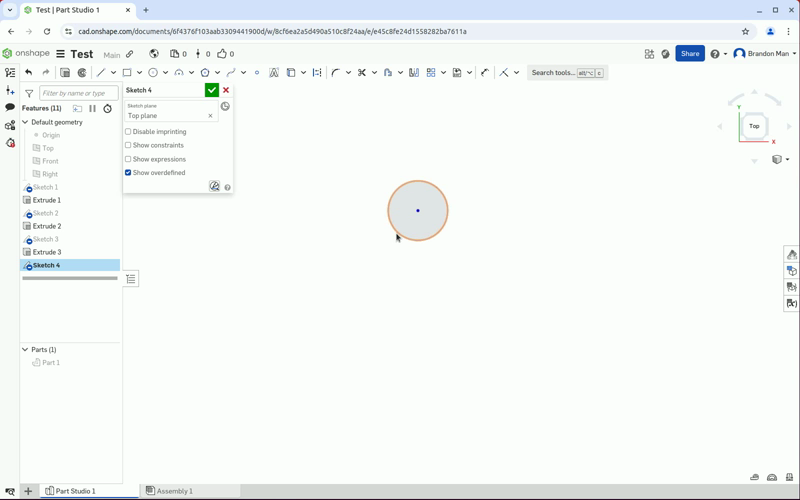
scroll(6)
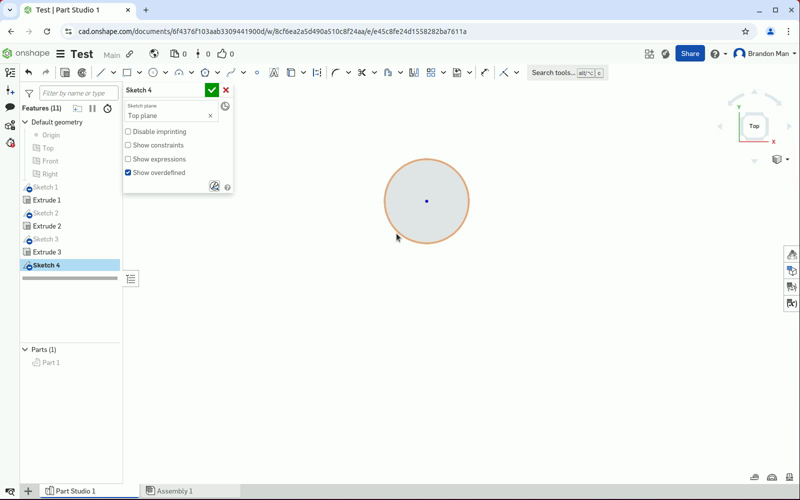
scroll(6)
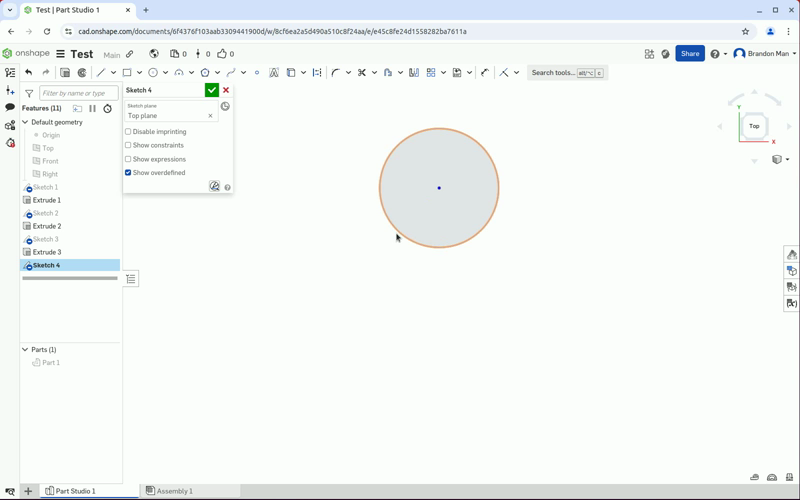
scroll(6)
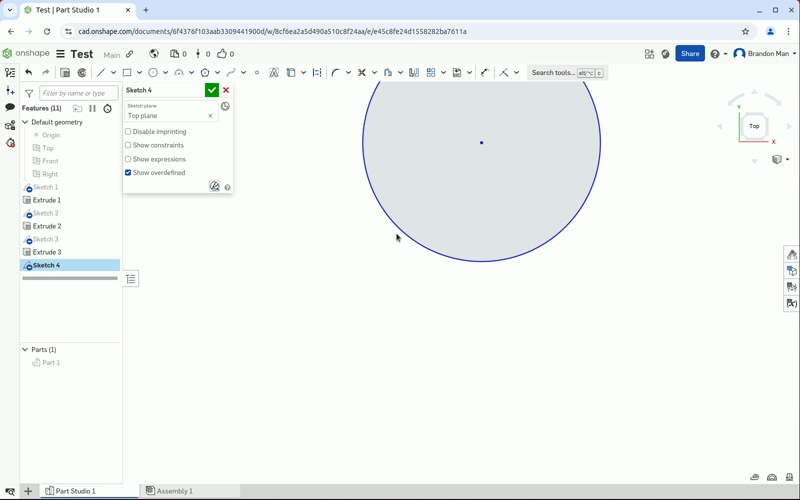
click(396, 233)
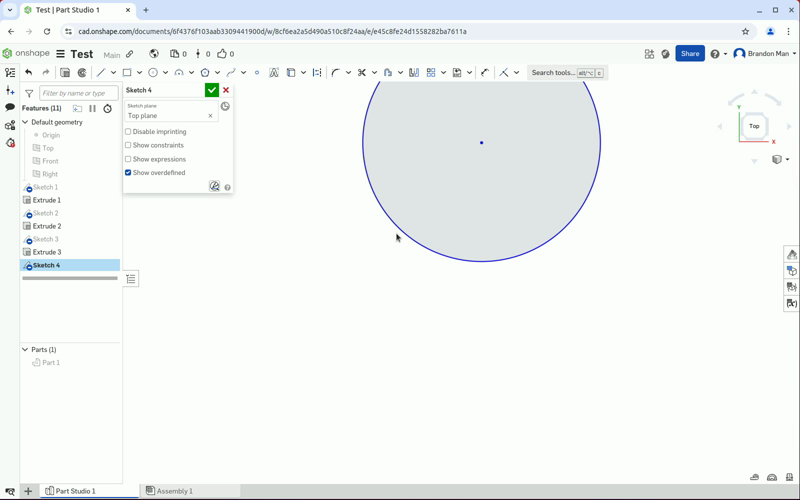
scroll(-6)
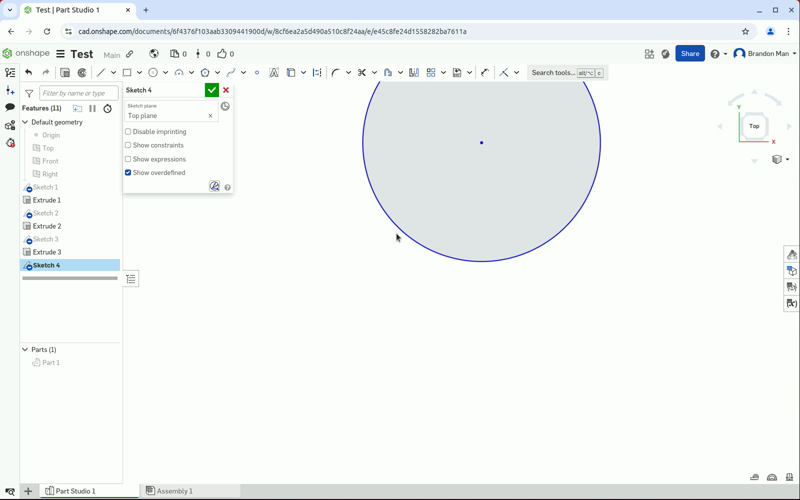
scroll(-6)
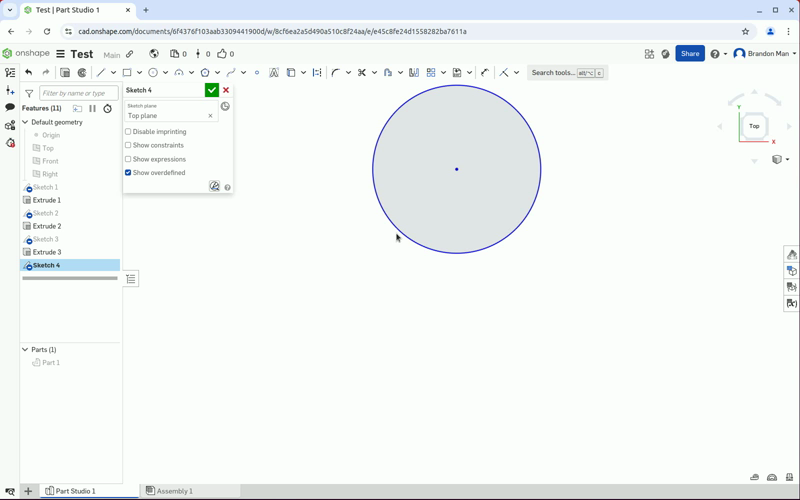
scroll(-6)
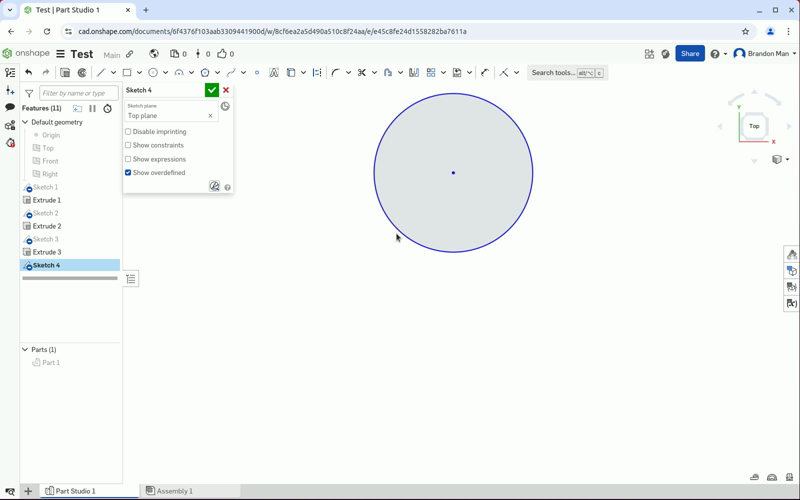
scroll(-6)
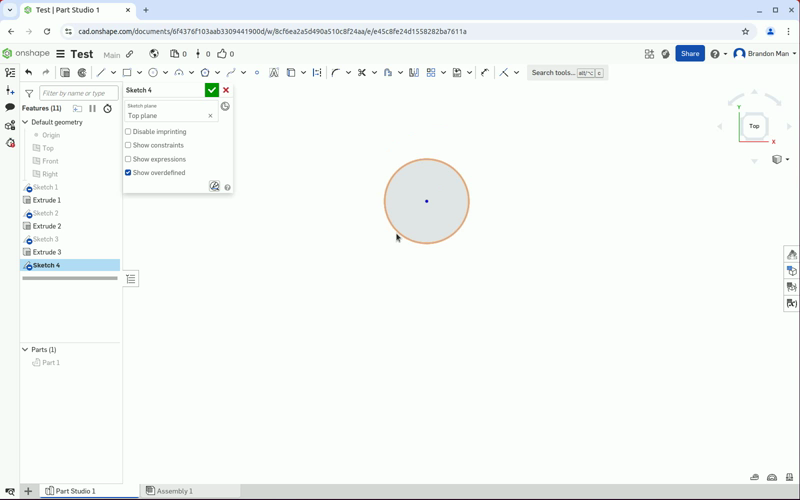
scroll(-6)
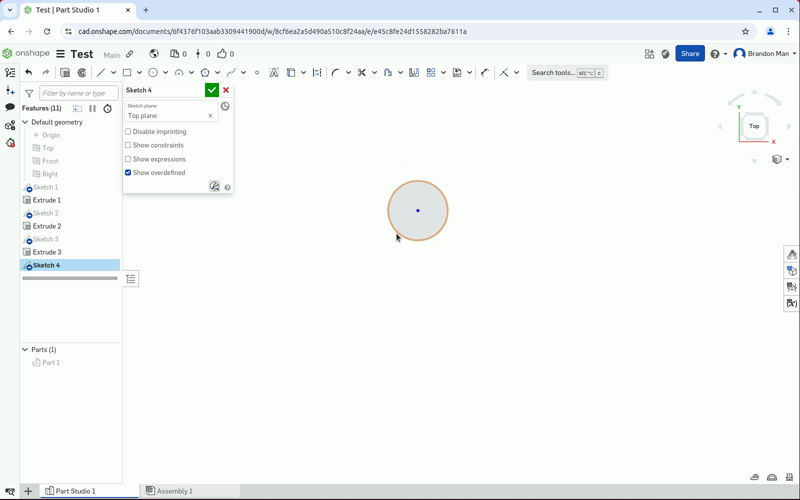
scroll(-6)
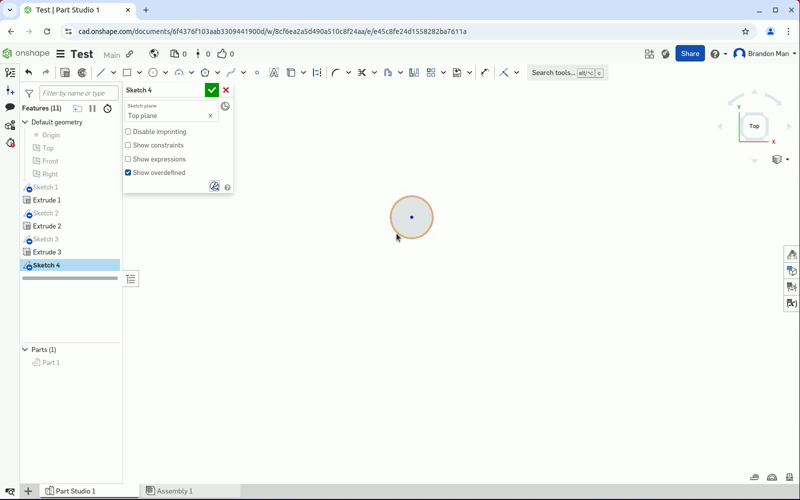
scroll(-6)
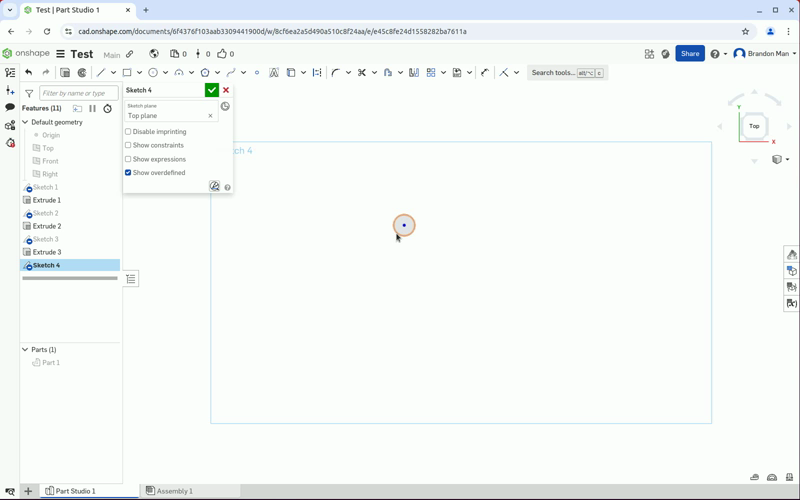
mouse_move(73, 352)
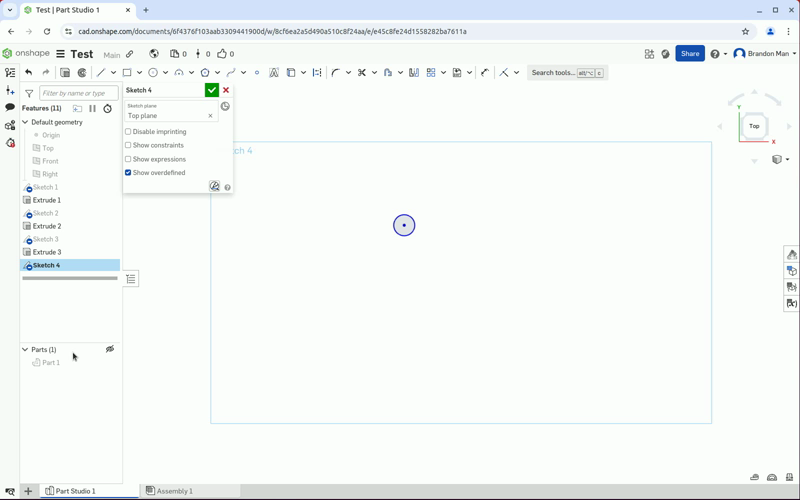
key(shift+y)
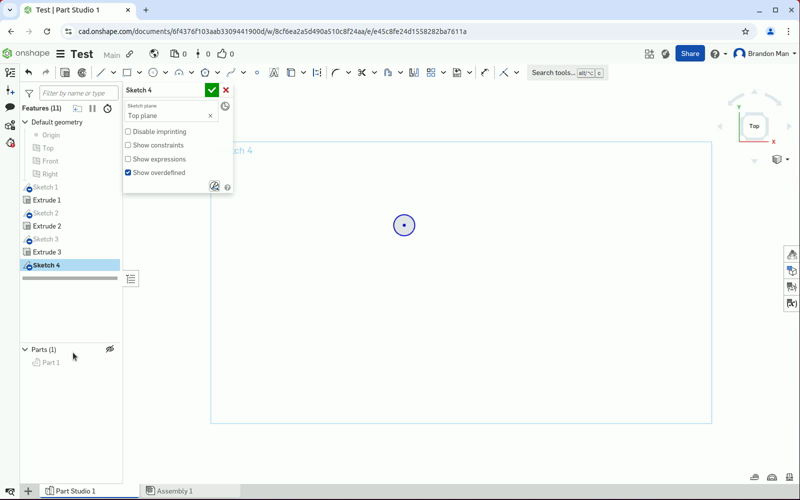
key(shift+e)
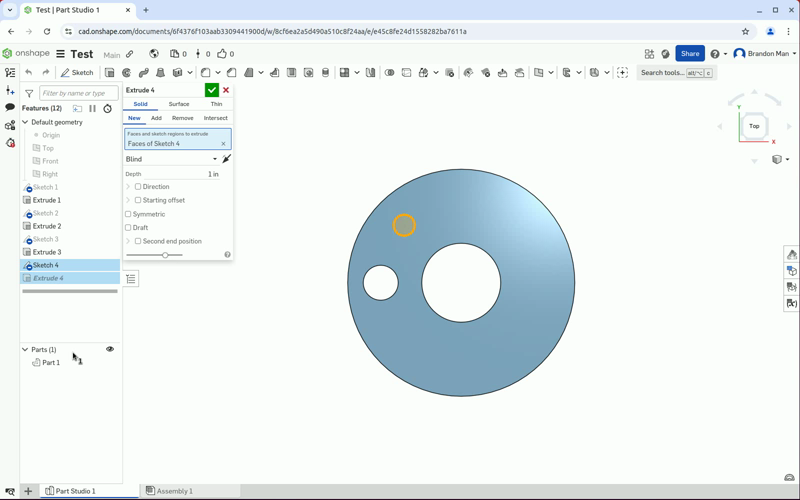
mouse_move(143, 106)
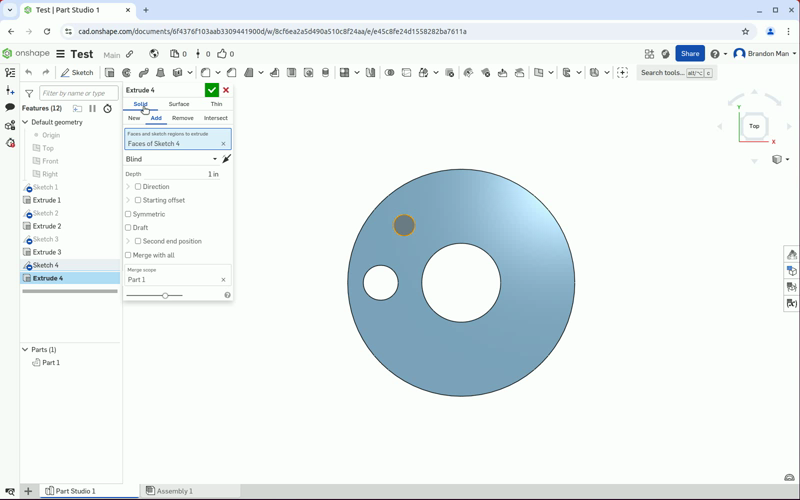
click(143, 106)
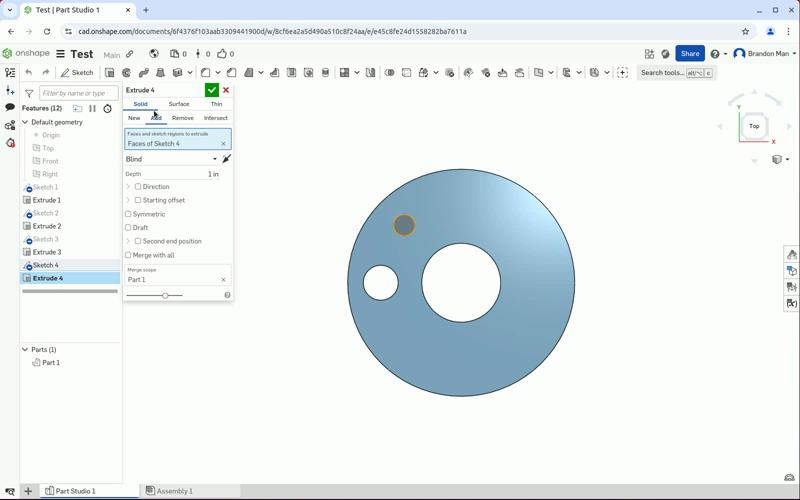
mouse_move(186, 120)
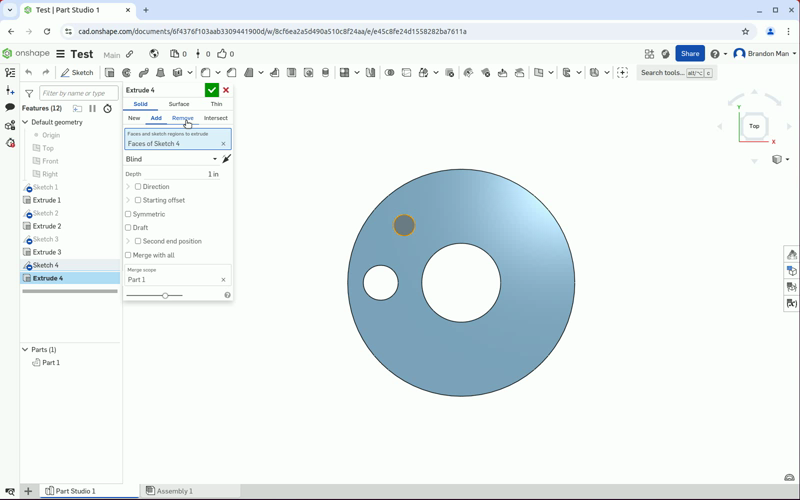
click(186, 120)
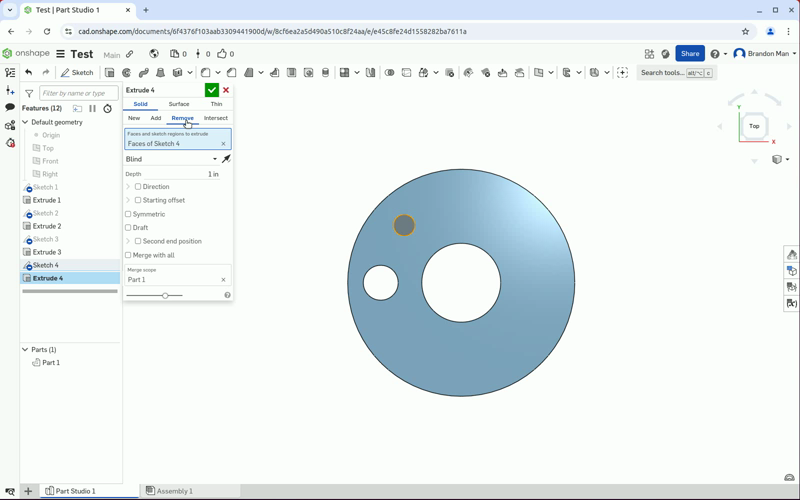
key(tab, 4)
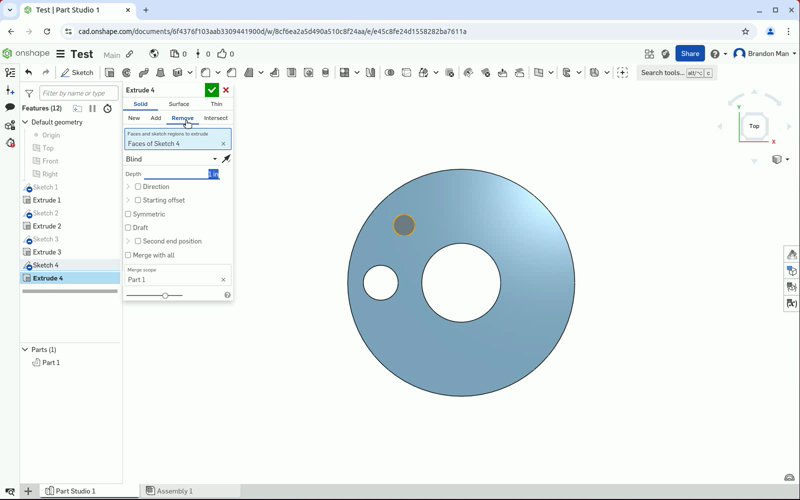
text(9.869)
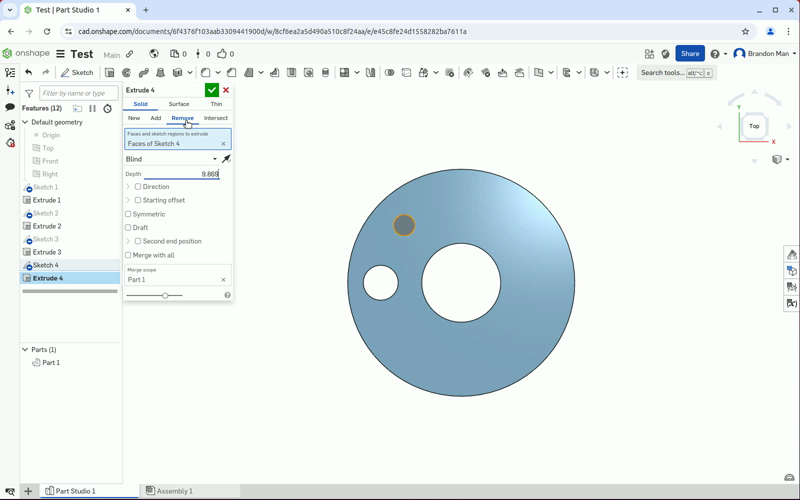
key(tab, 6)
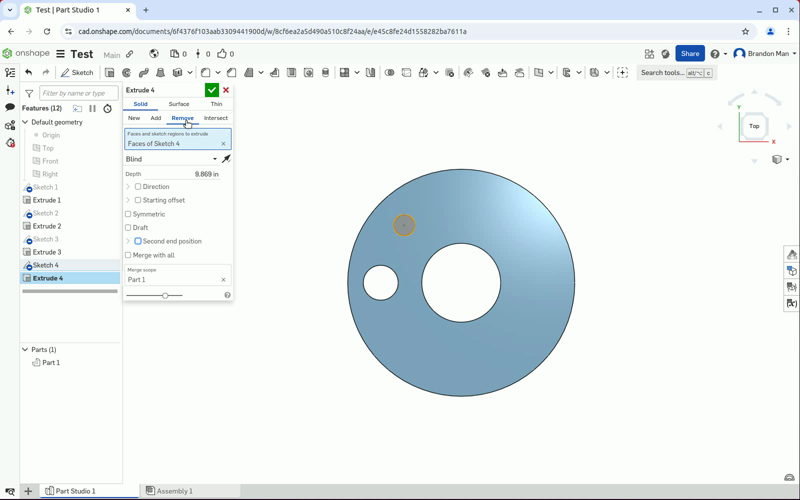
key(space)
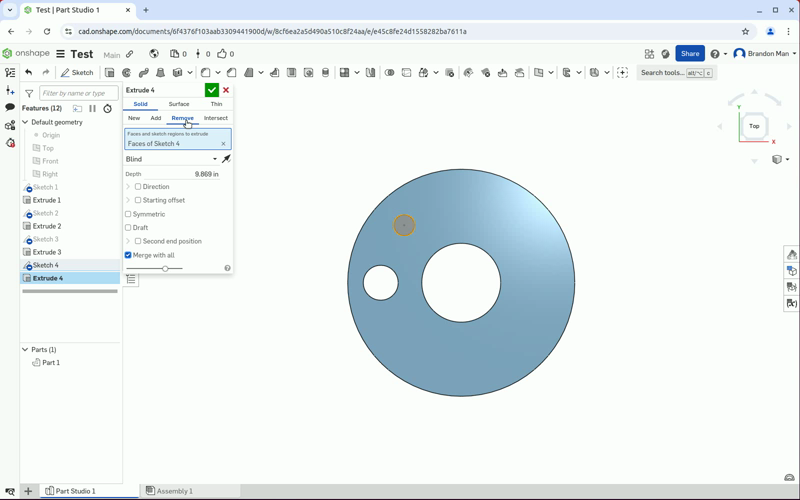
key(enter)
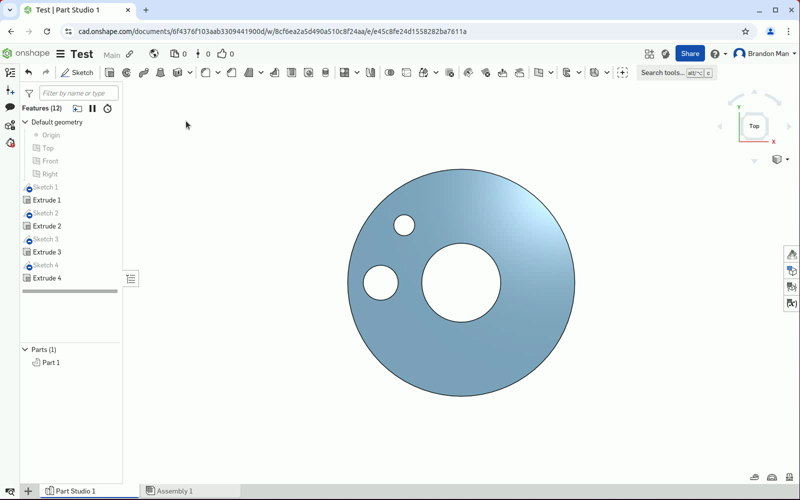
key(shift+h)
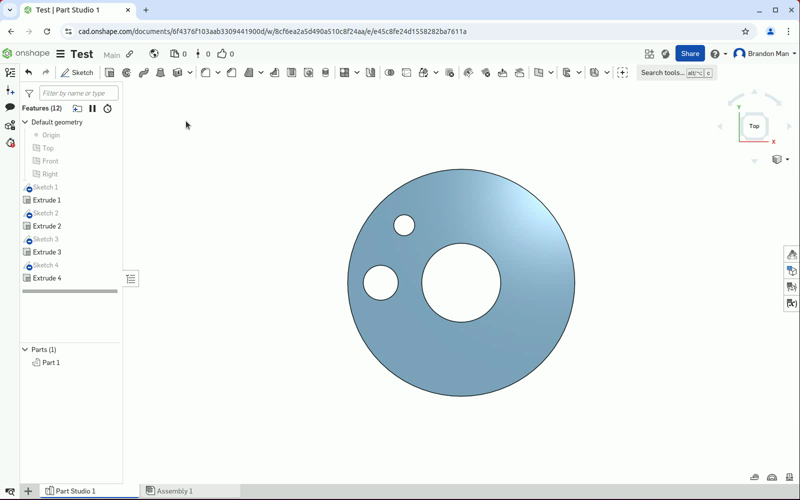
key(shift+h)
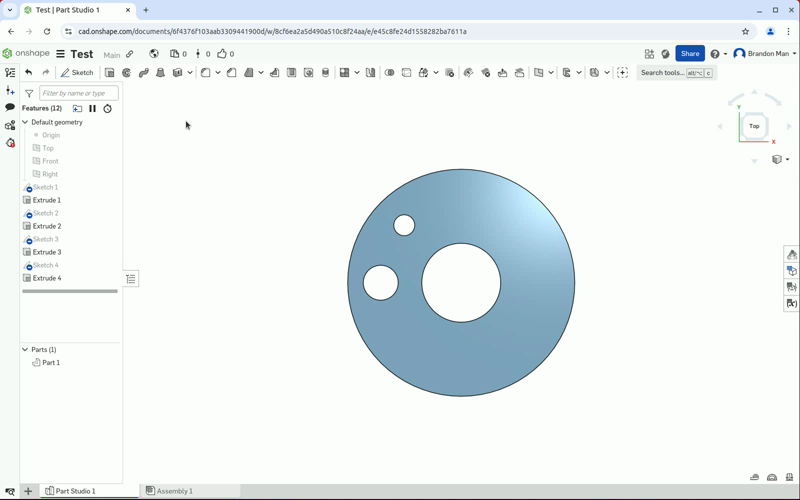
mouse_move(73, 189)
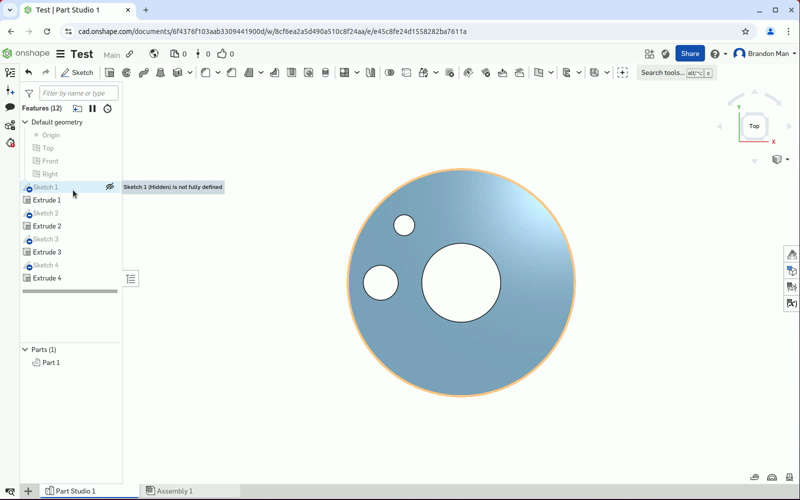
click(73, 189)
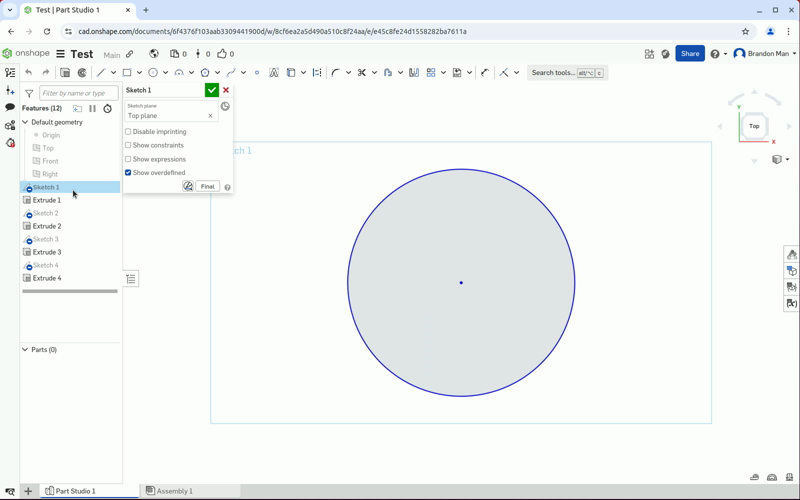
mouse_move(229, 92)
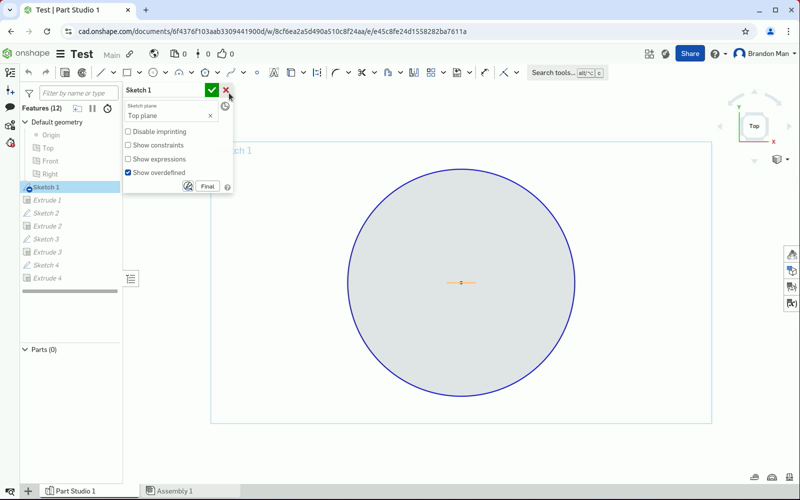
click(229, 92)
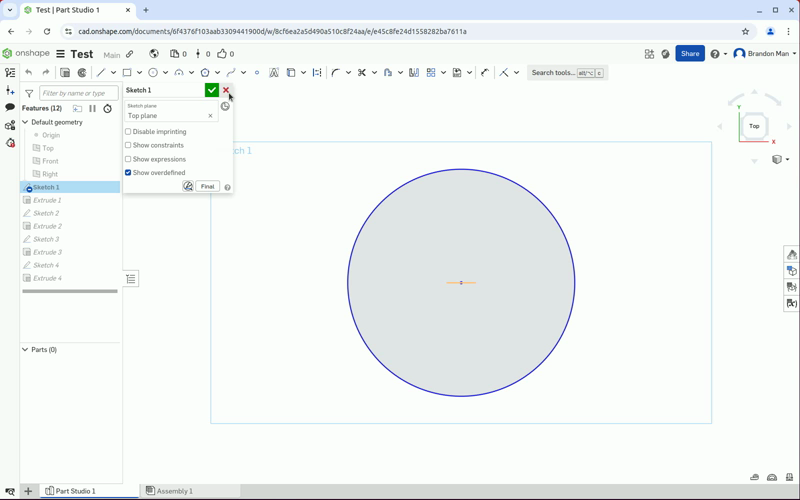
key(shift+s)
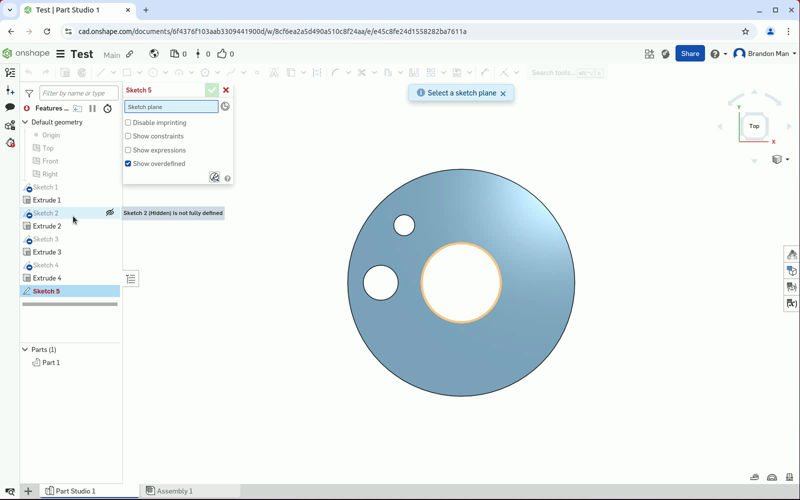
scroll(3)
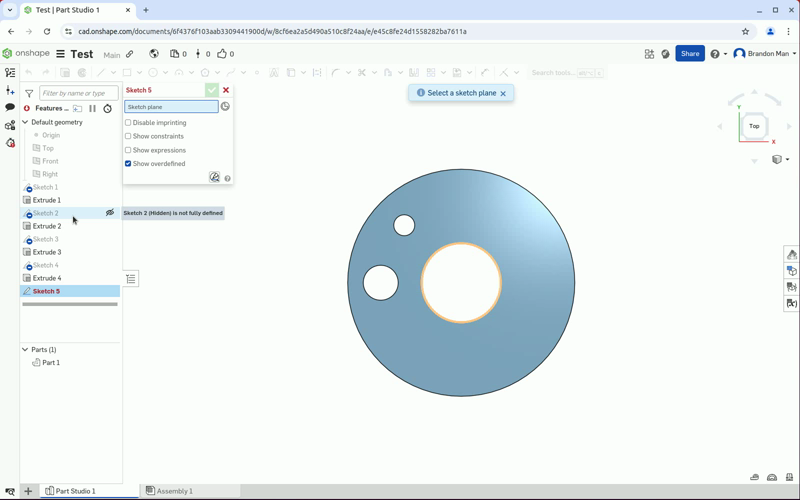
mouse_move(73, 150)
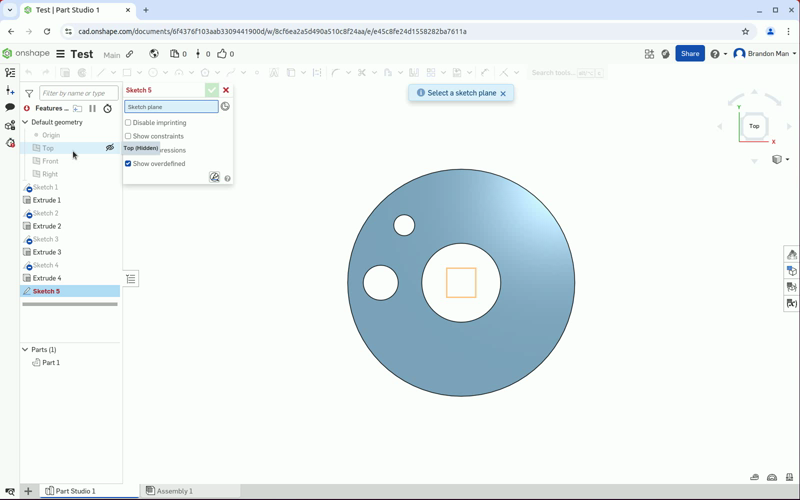
click(73, 150)
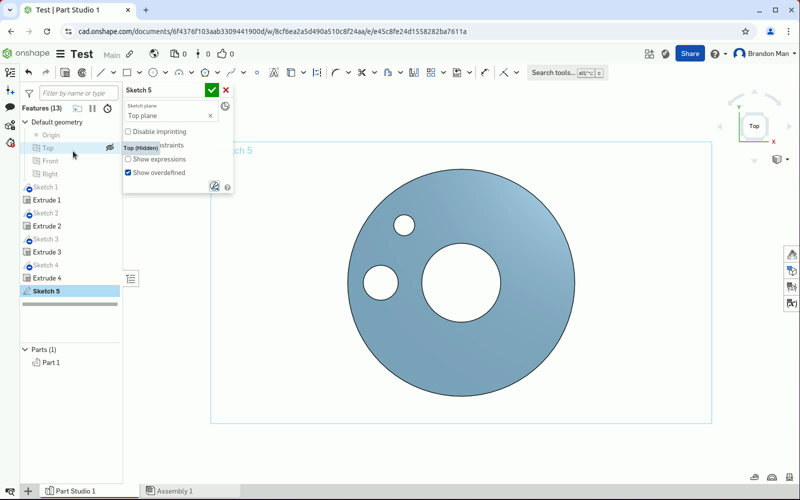
mouse_move(73, 352)
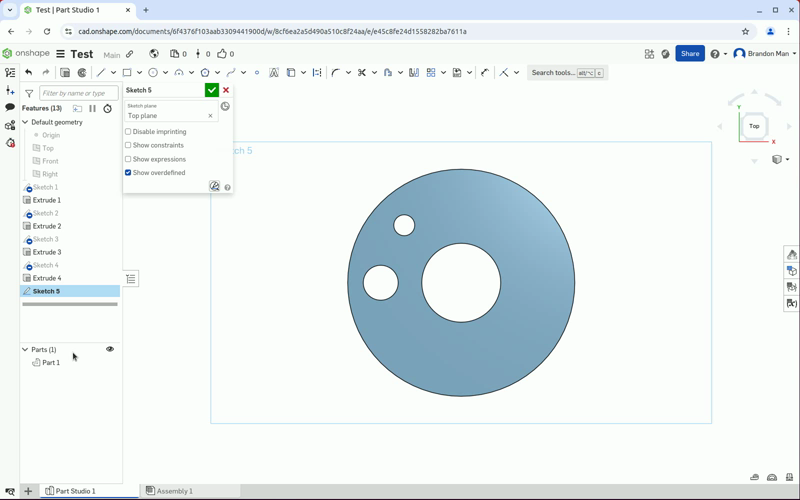
key(y)
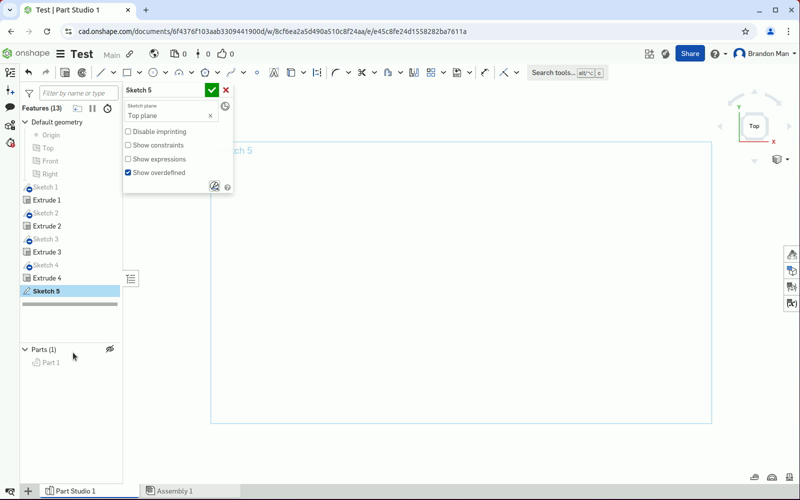
key(c)
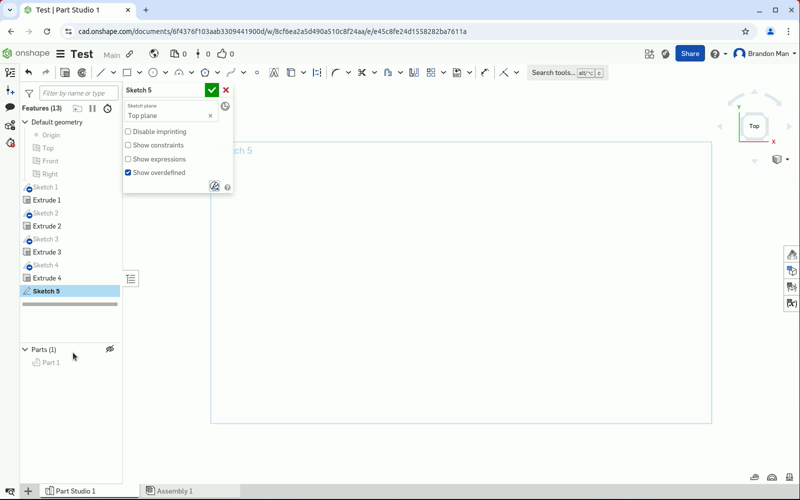
key_down(shift)
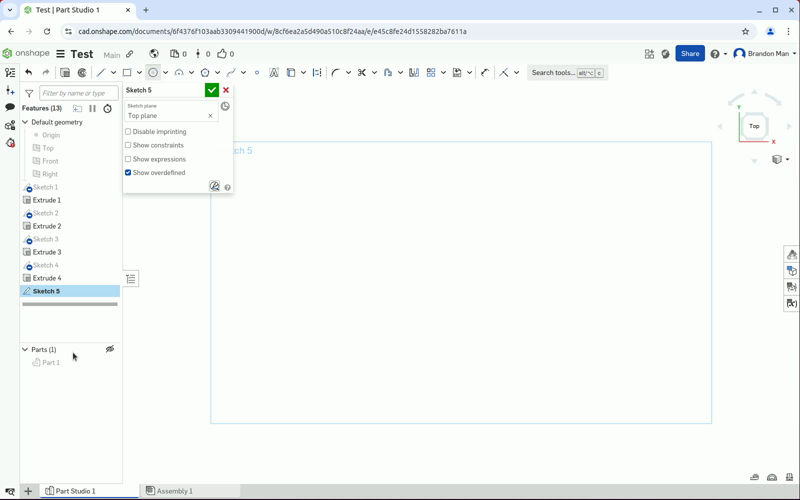
mouse_move(404, 340)
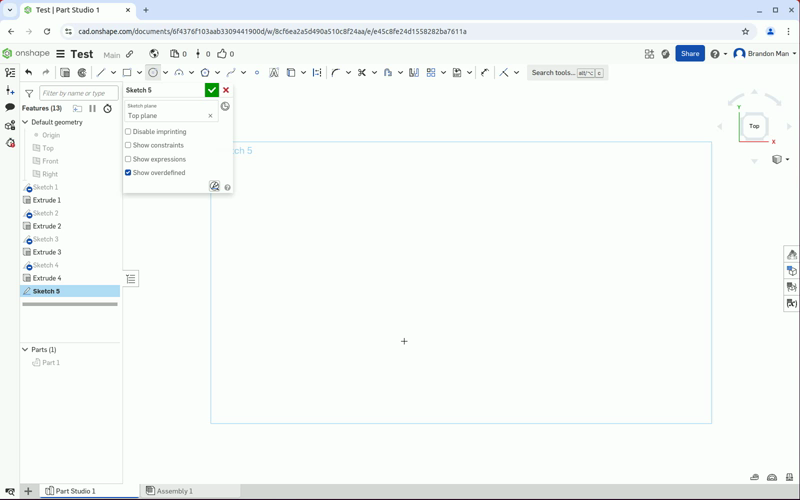
click(404, 340)
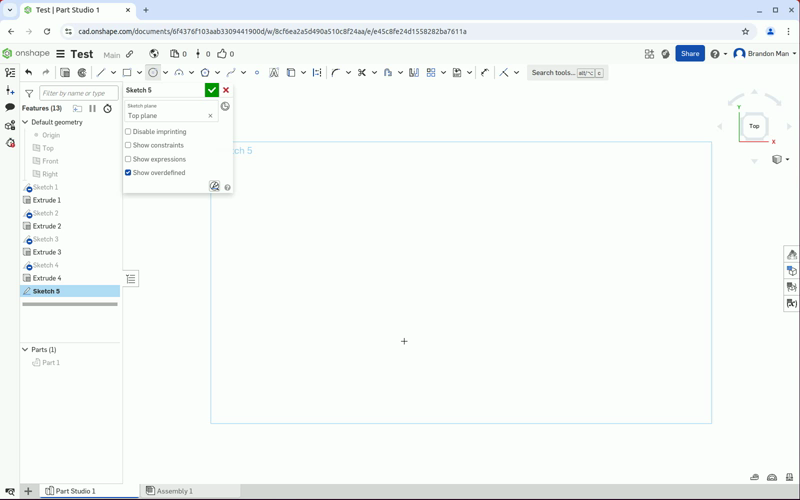
key_up(shift)
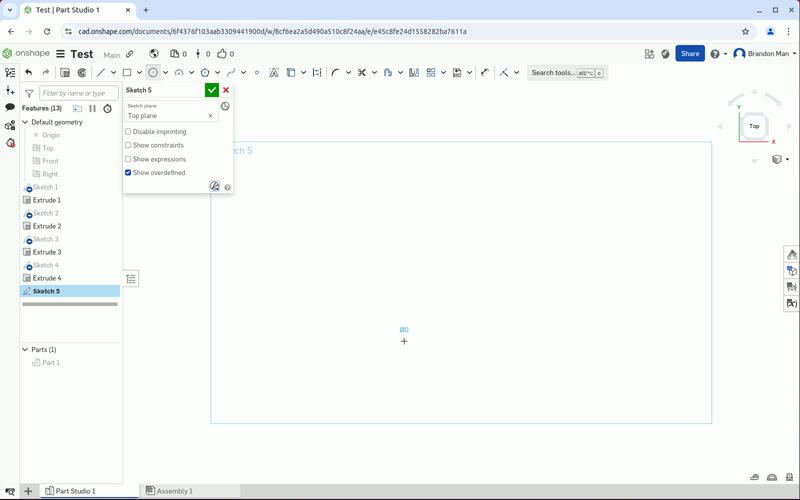
mouse_move(414, 340)
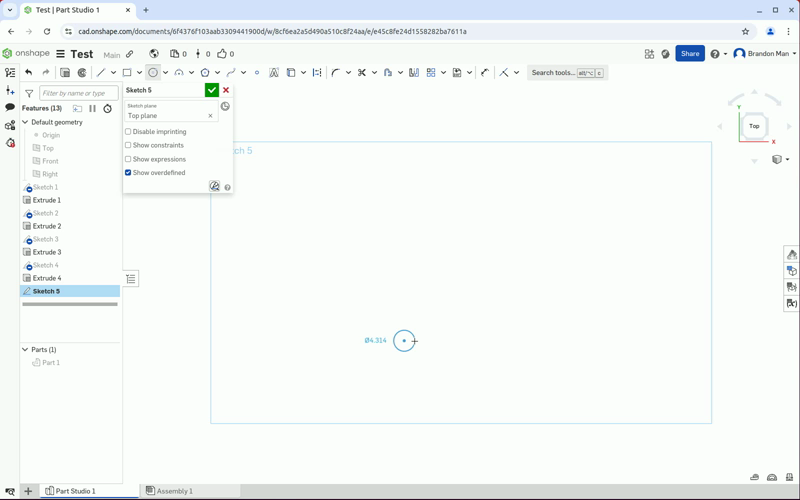
click(414, 340)
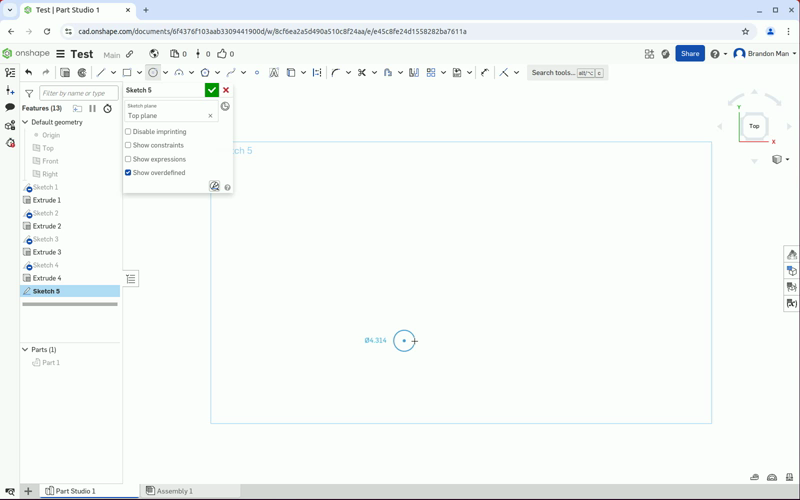
key(esc)
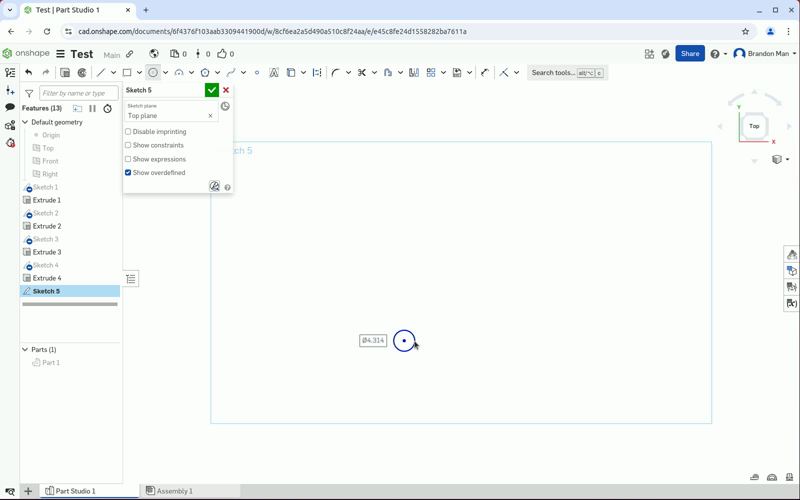
mouse_move(405, 330)
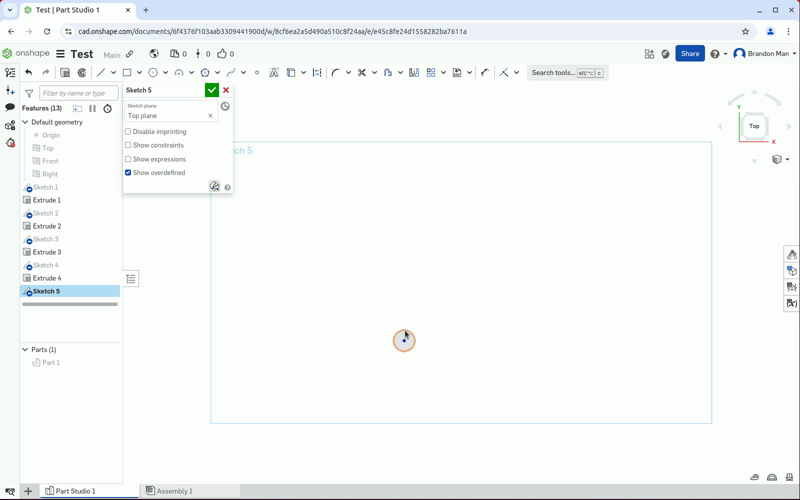
scroll(6)
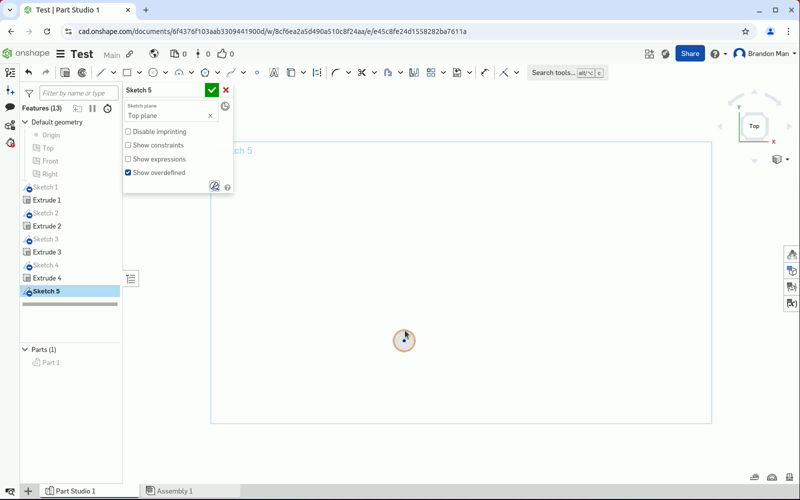
scroll(6)
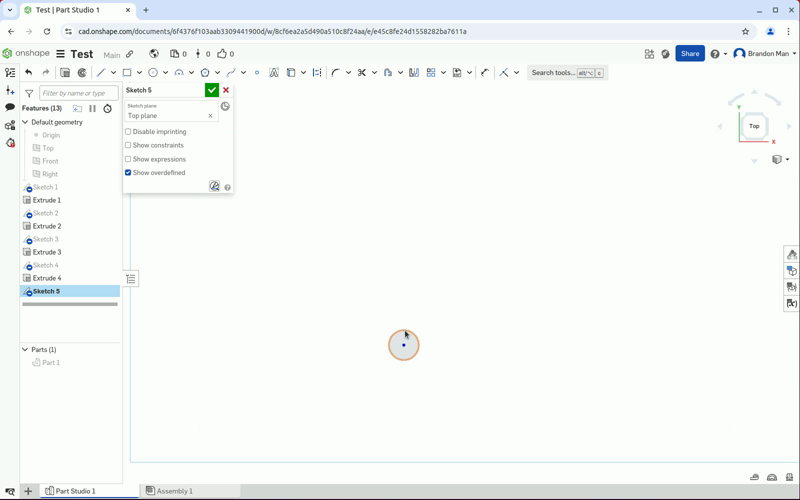
scroll(6)
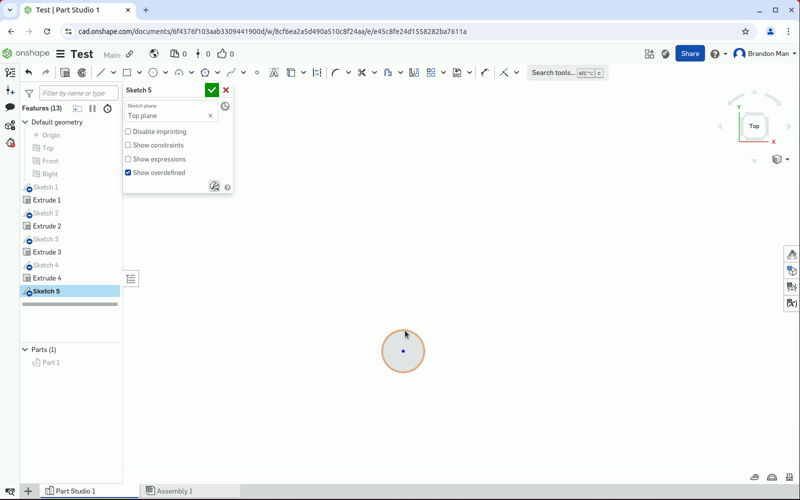
scroll(6)
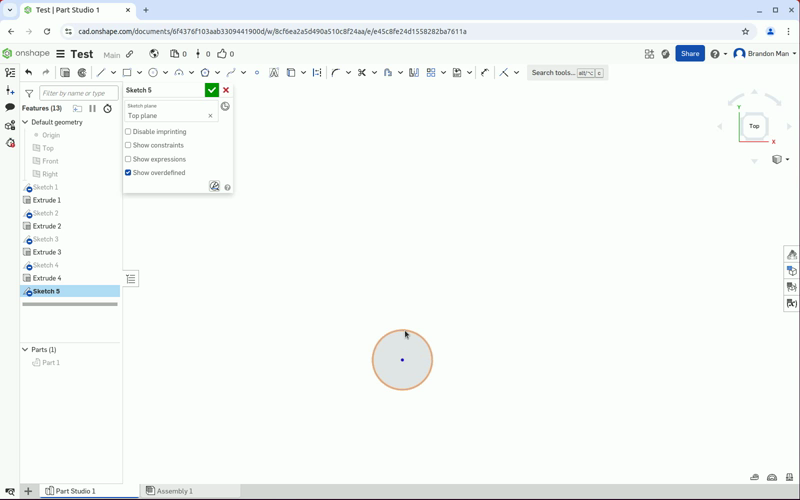
scroll(6)
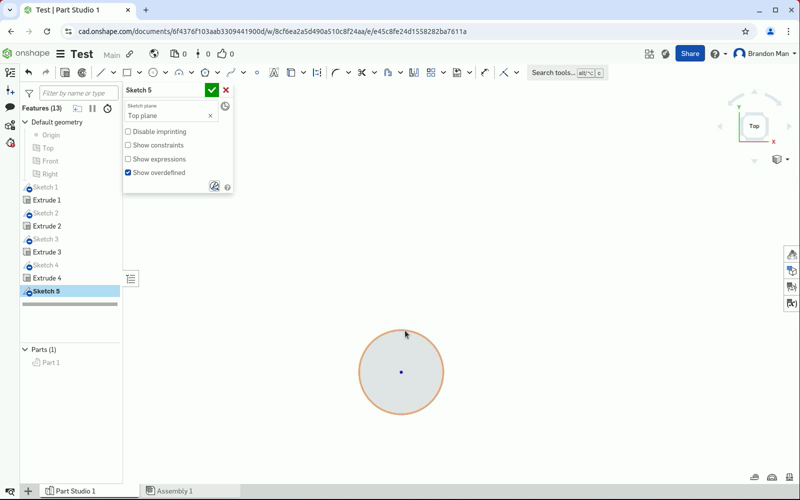
scroll(6)
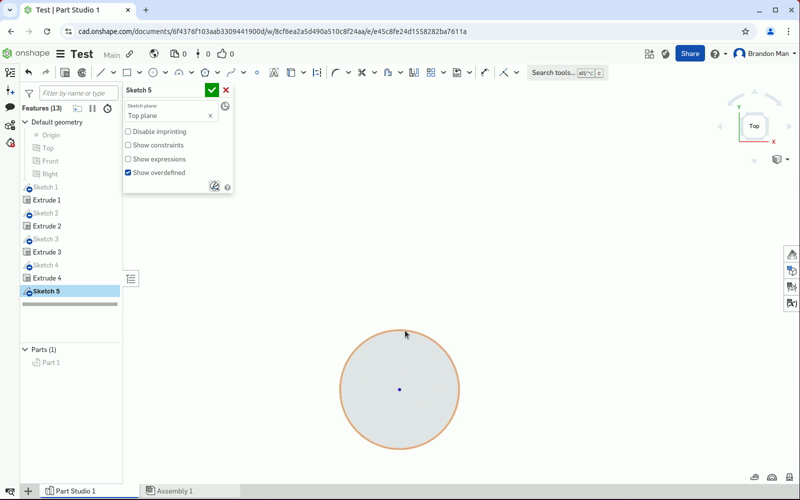
scroll(6)
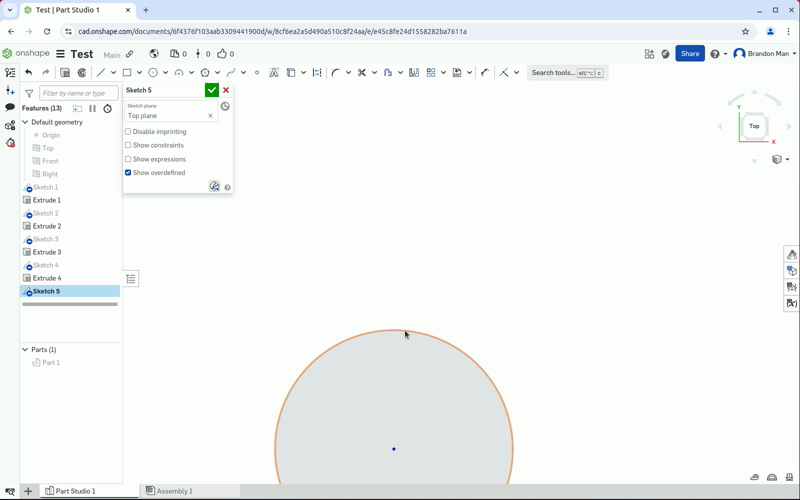
click(405, 330)
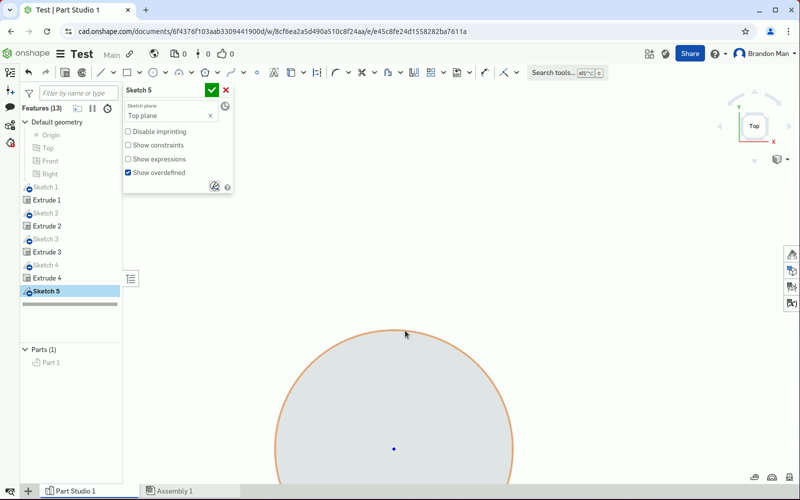
scroll(-6)
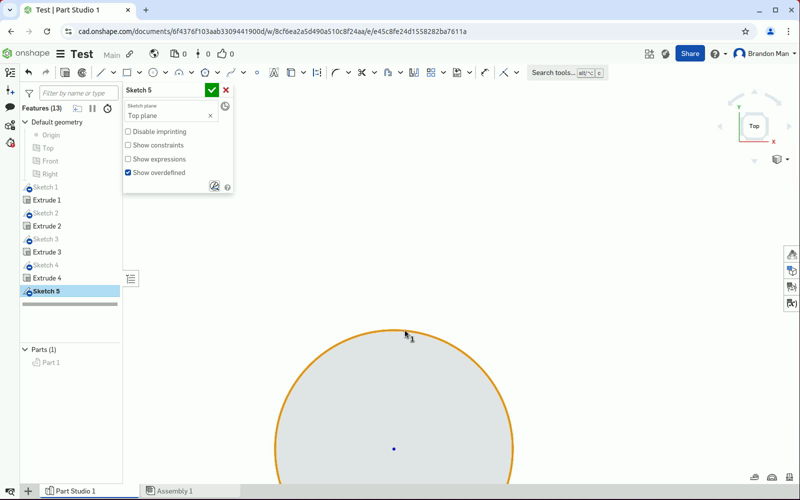
scroll(-6)
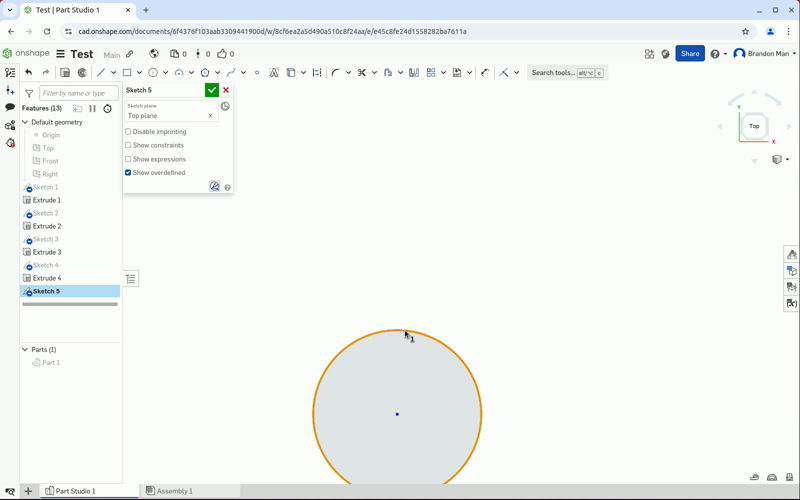
scroll(-6)
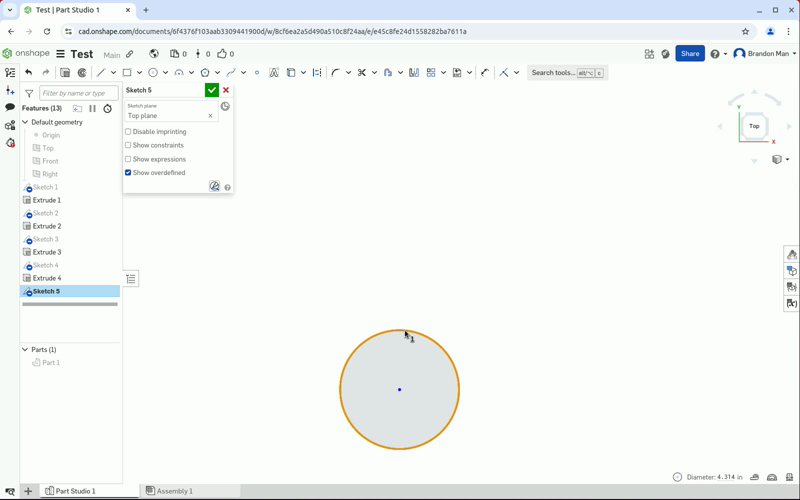
scroll(-6)
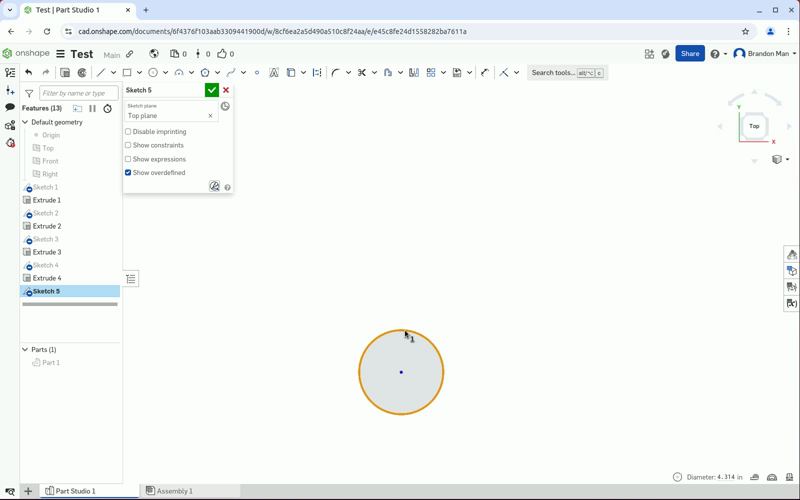
scroll(-6)
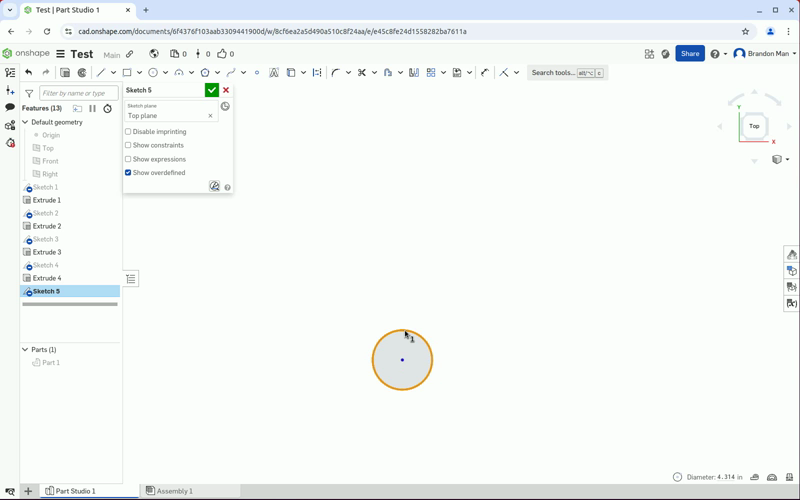
scroll(-6)
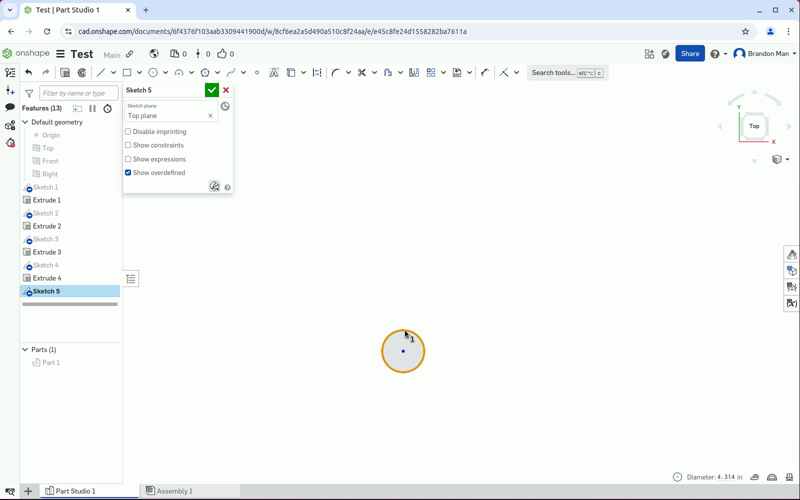
scroll(-6)
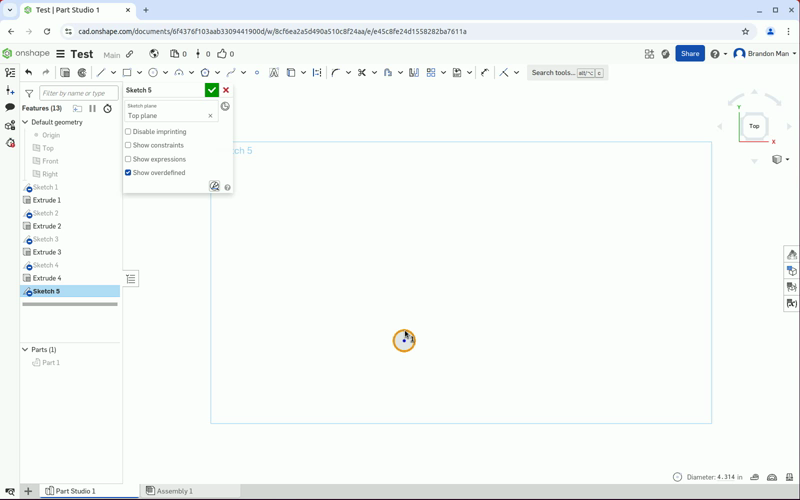
mouse_move(73, 352)
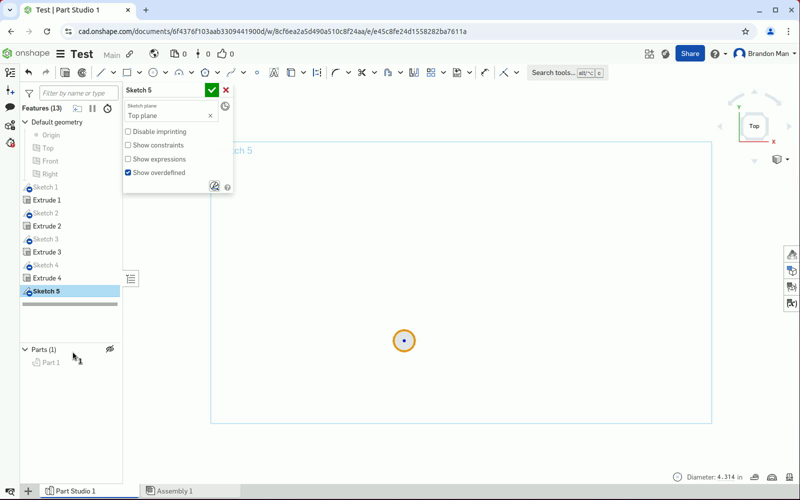
key(shift+y)
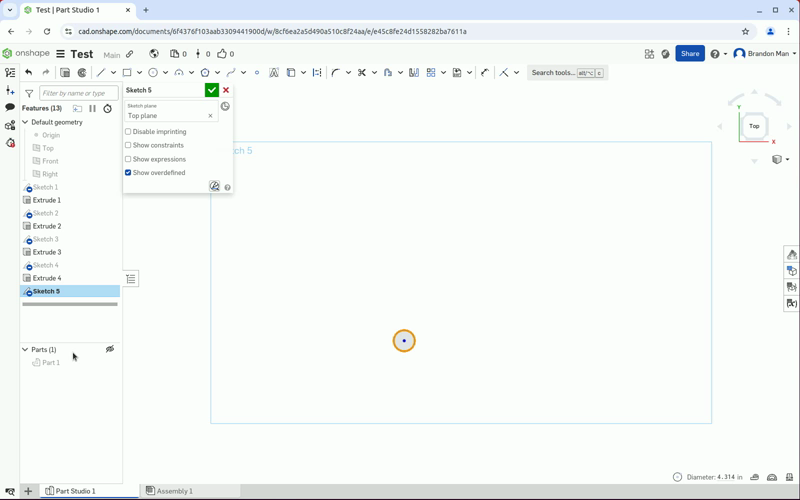
key(shift+e)
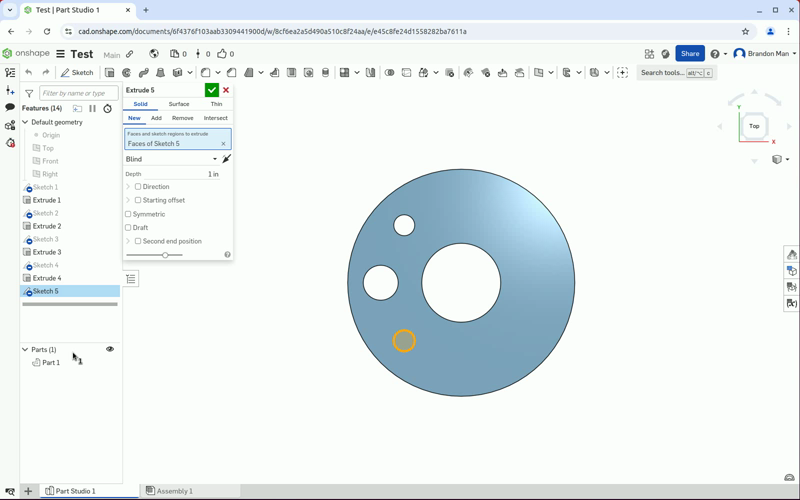
mouse_move(143, 106)
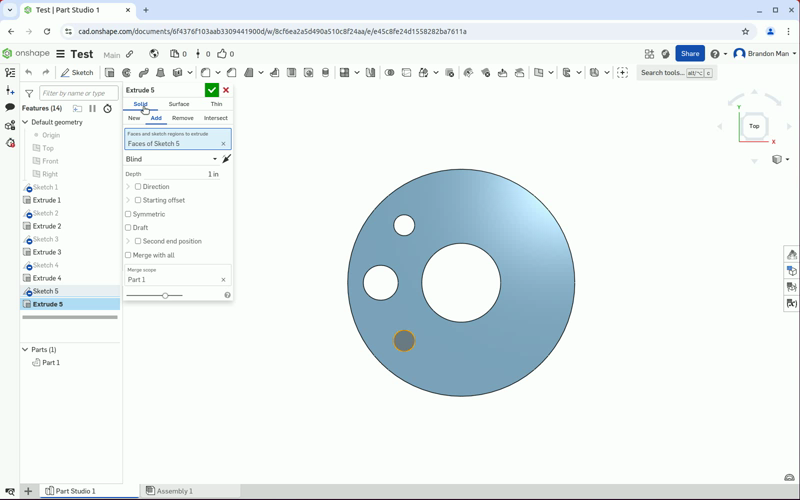
click(143, 106)
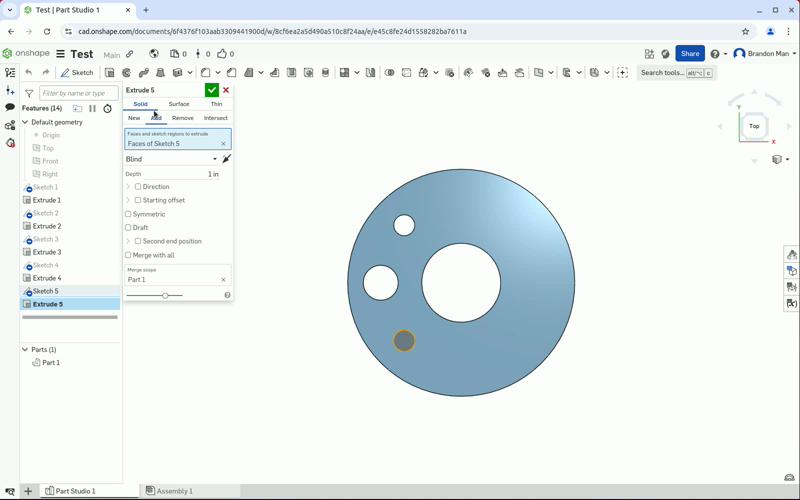
mouse_move(186, 120)
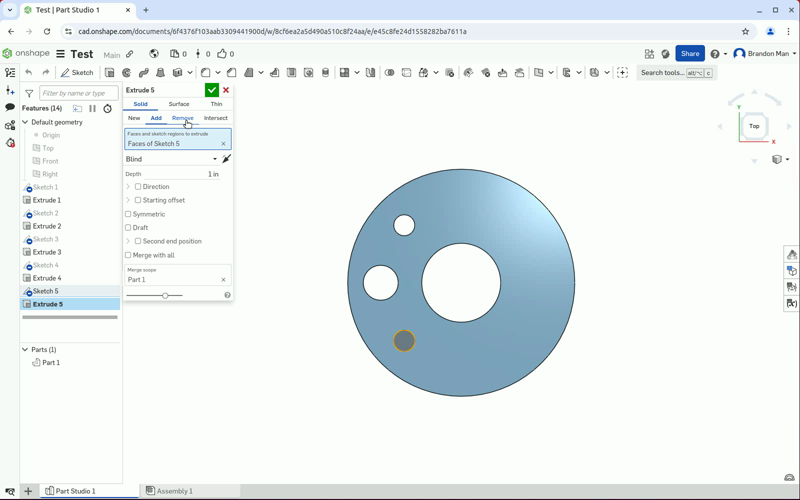
click(186, 120)
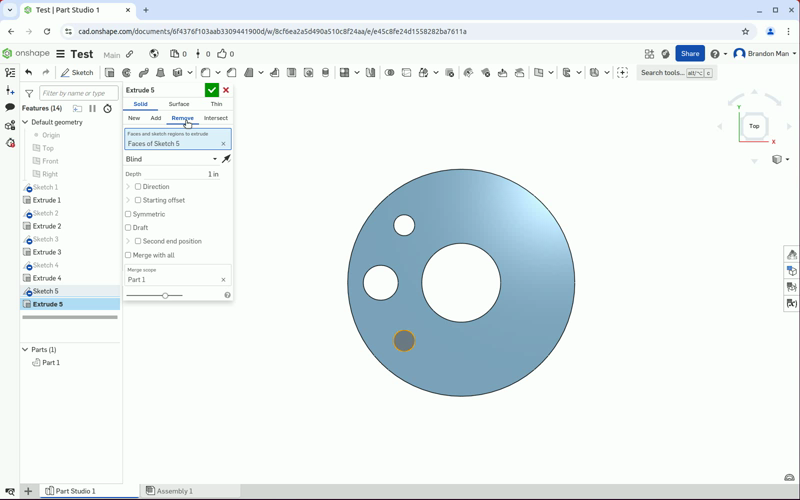
key(tab, 4)
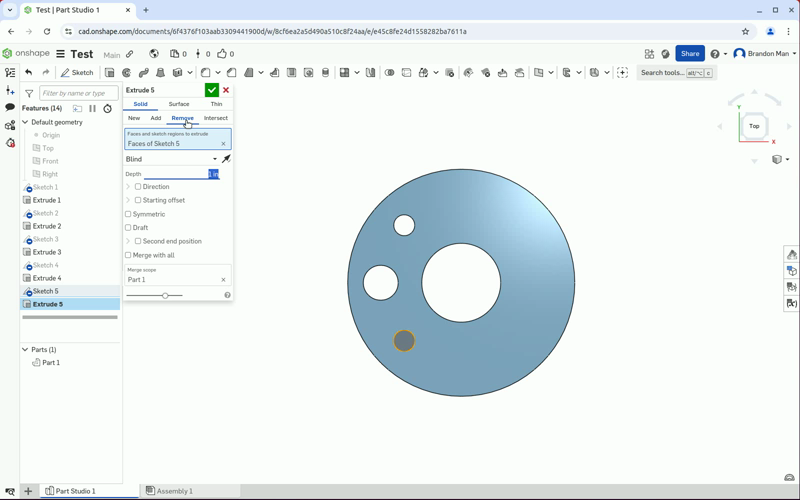
text(9.869)
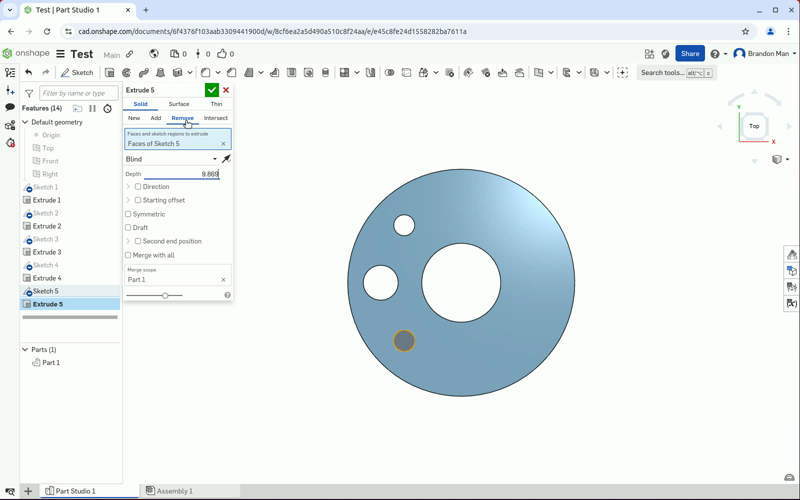
key(tab, 6)
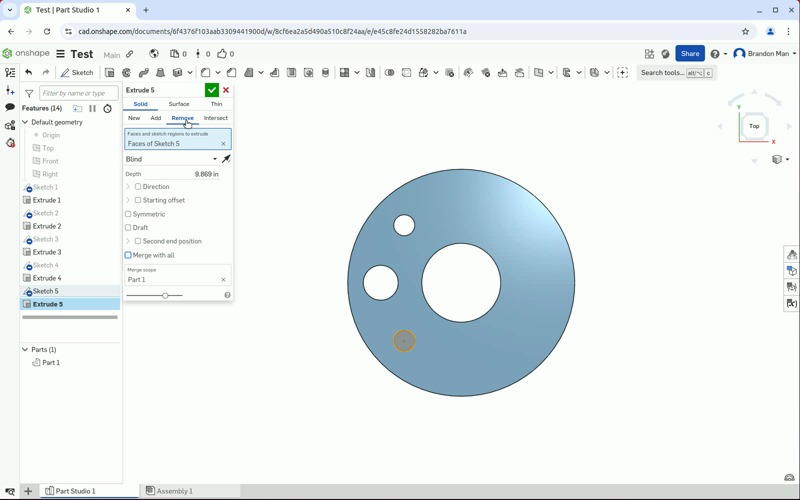
key(space)
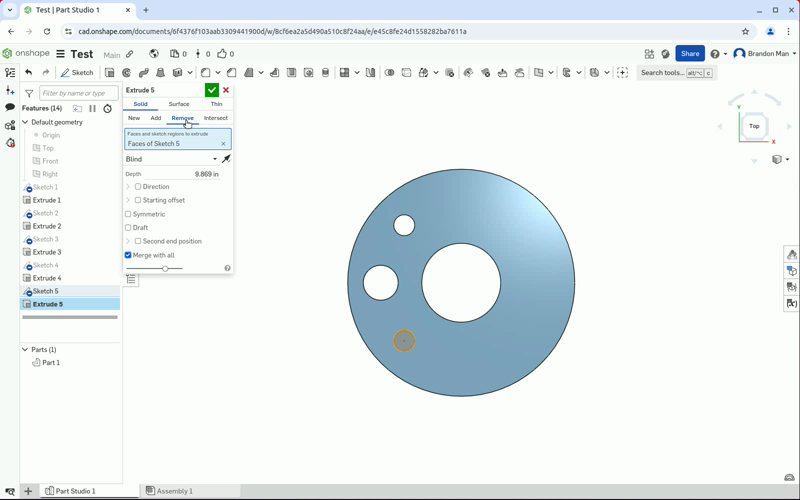
key(enter)
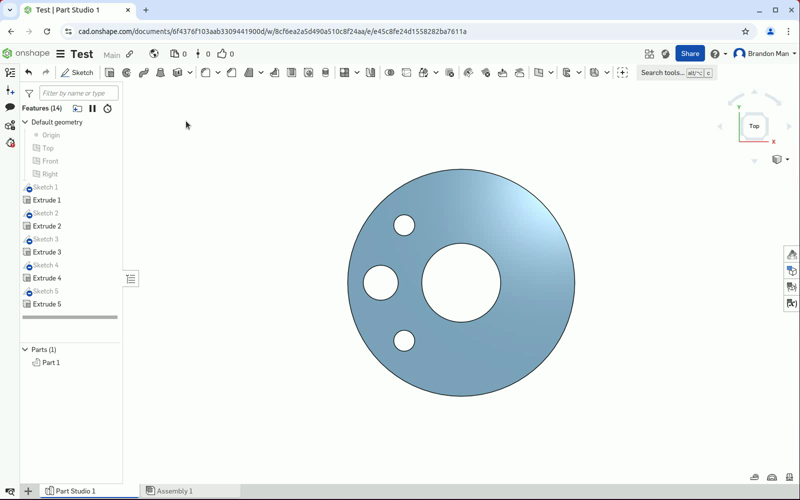
key(shift+h)
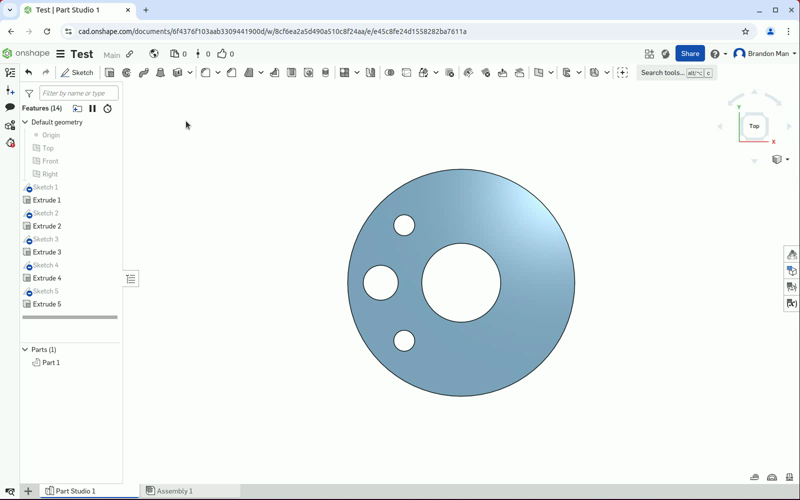
key(shift+h)
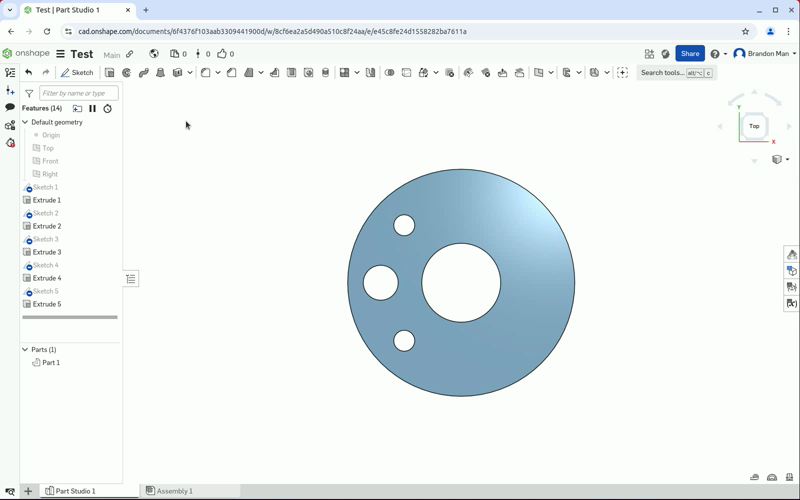
mouse_move(73, 189)
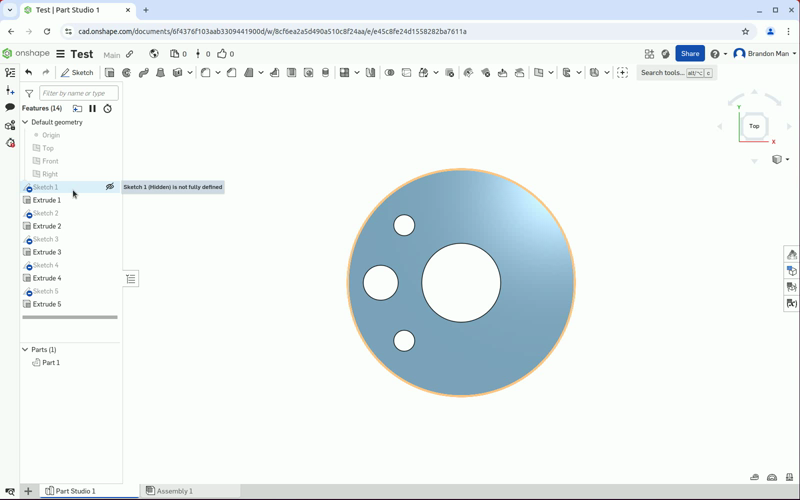
click(73, 189)
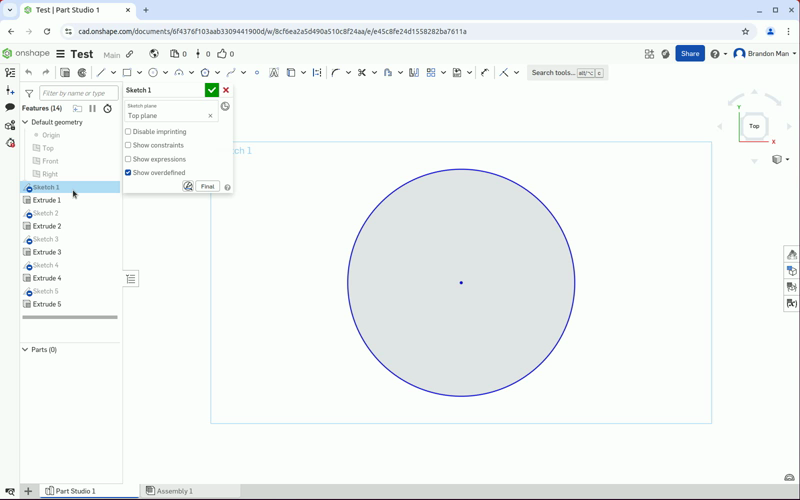
mouse_move(229, 92)
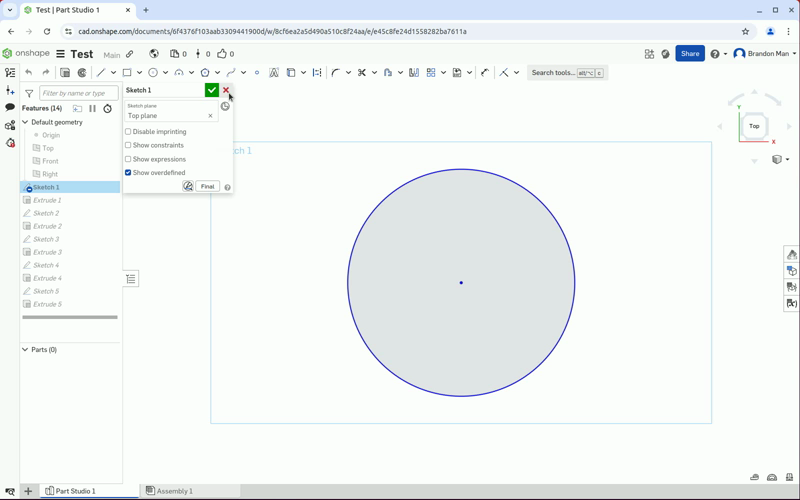
click(229, 92)
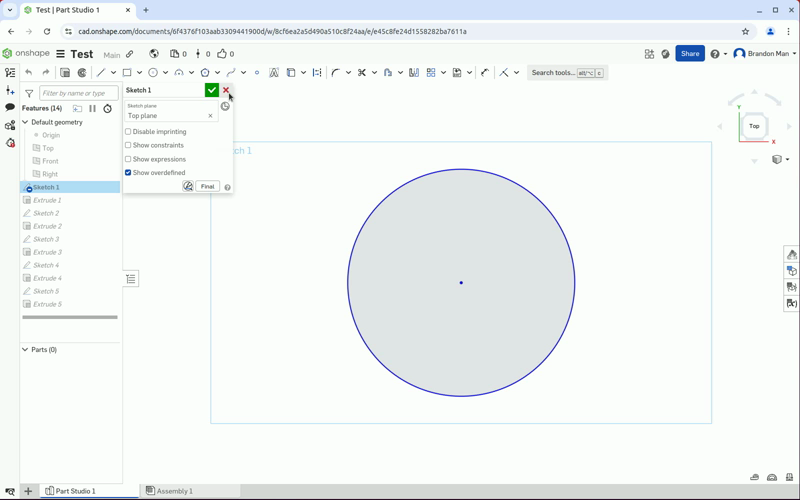
key(shift+s)
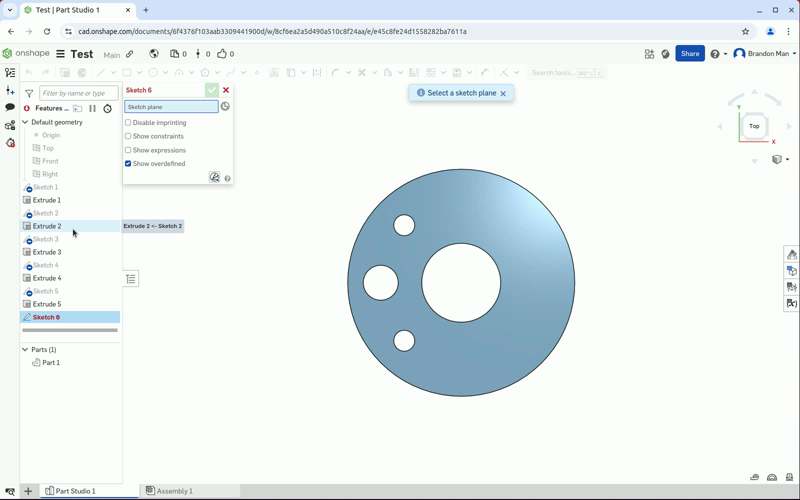
scroll(3)
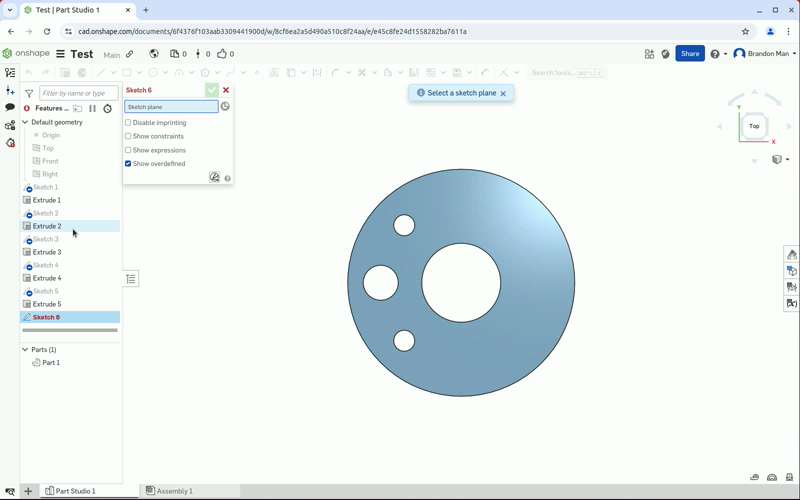
mouse_move(73, 150)
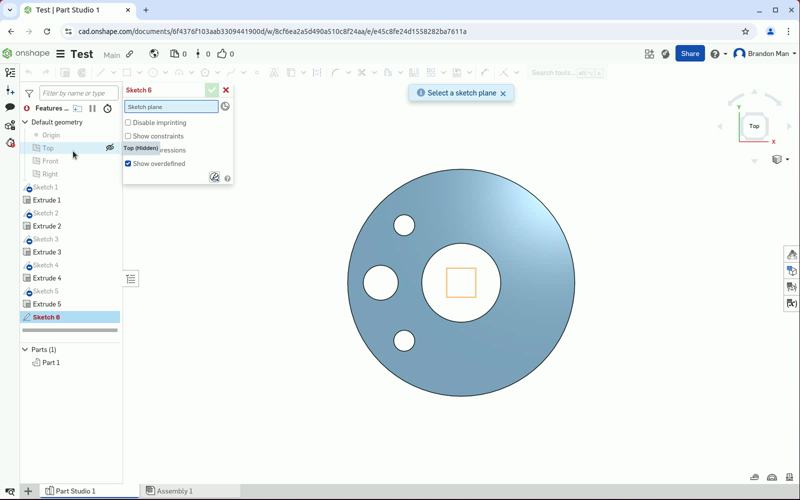
click(73, 150)
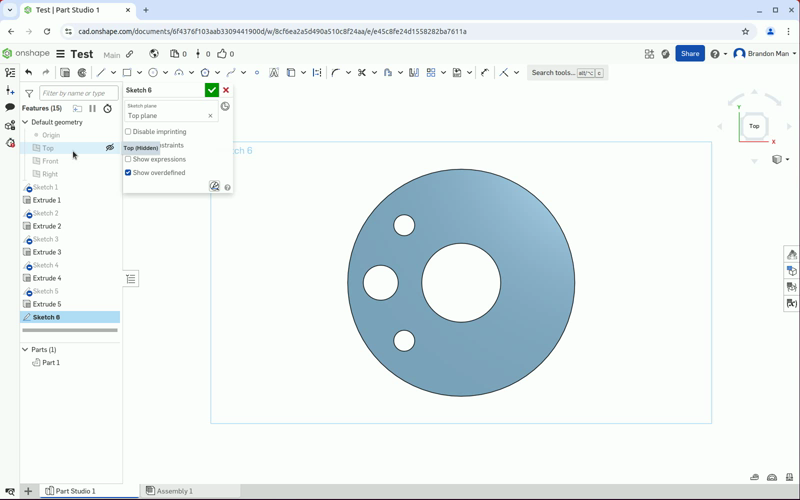
mouse_move(73, 352)
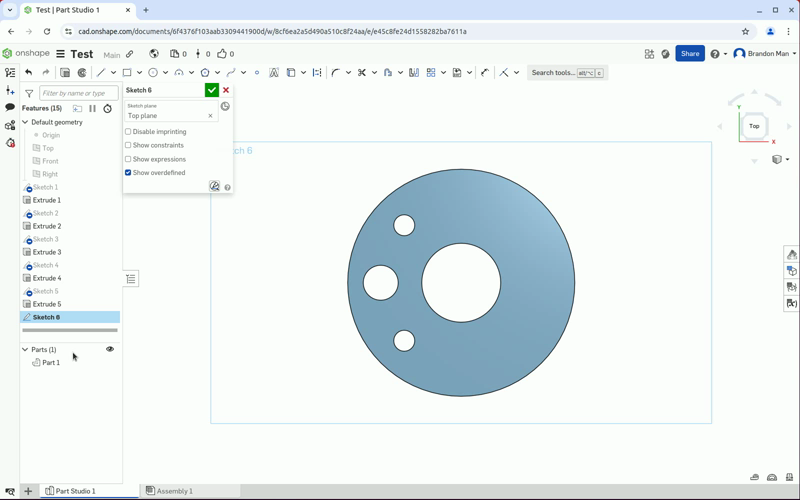
key(y)
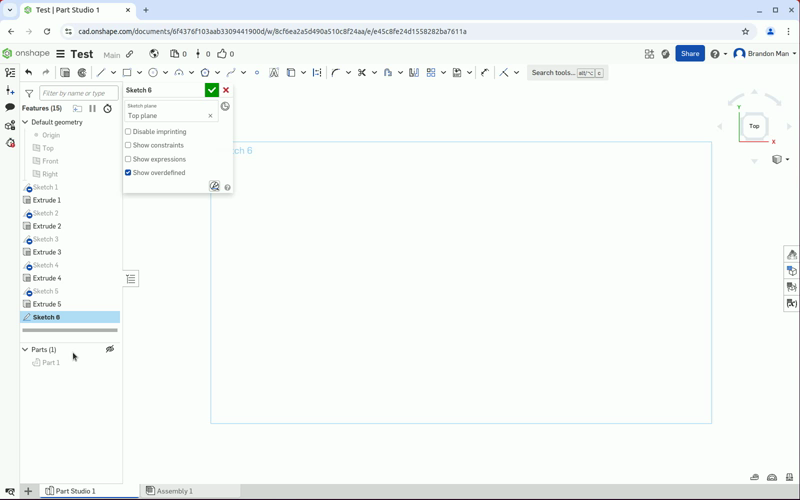
key(c)
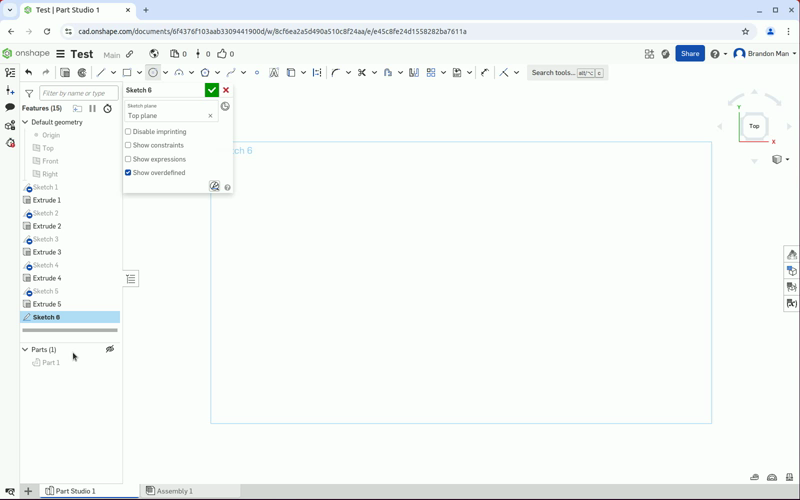
key_down(shift)
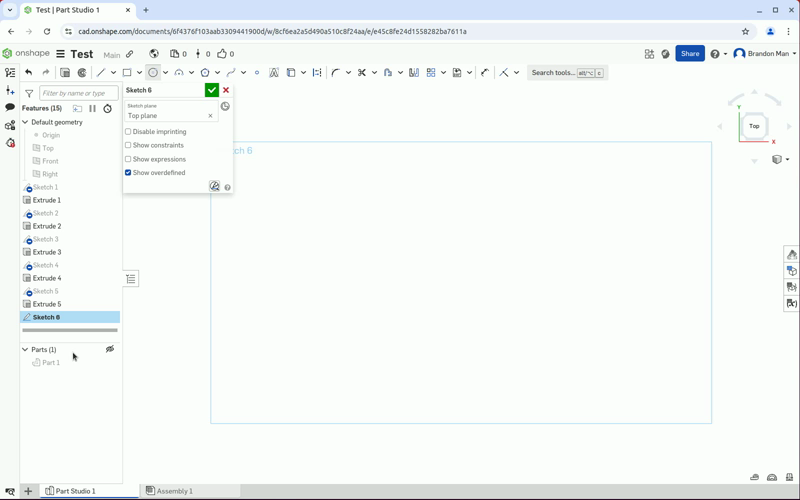
mouse_move(461, 365)
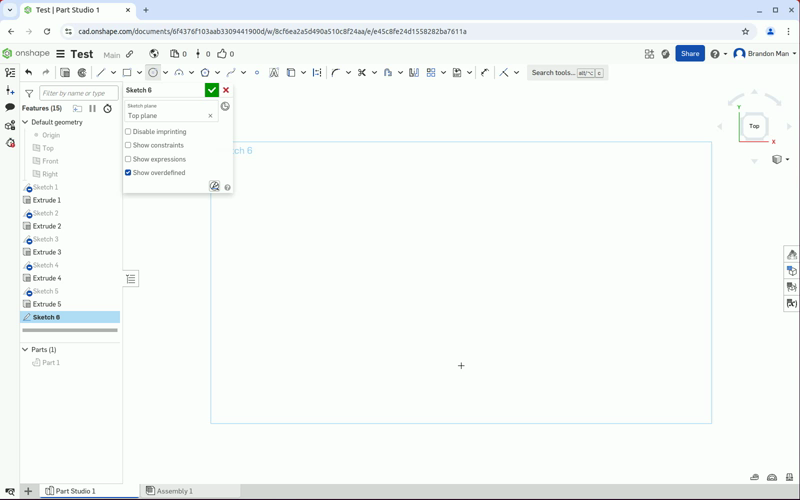
click(461, 365)
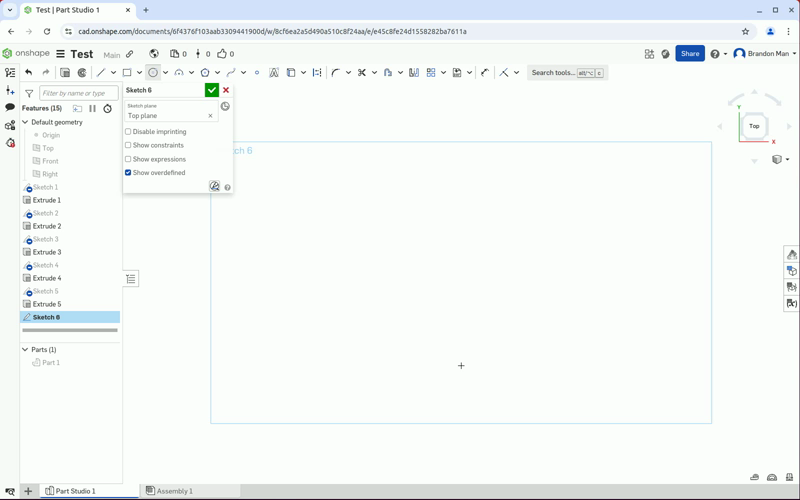
key_up(shift)
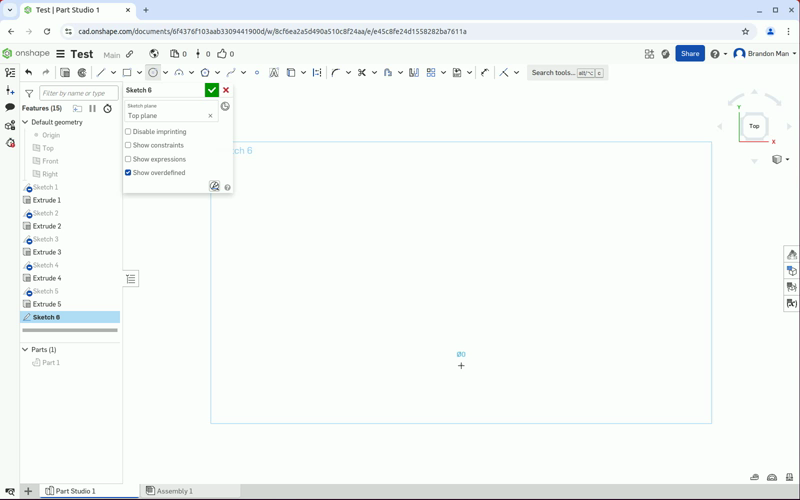
mouse_move(479, 365)
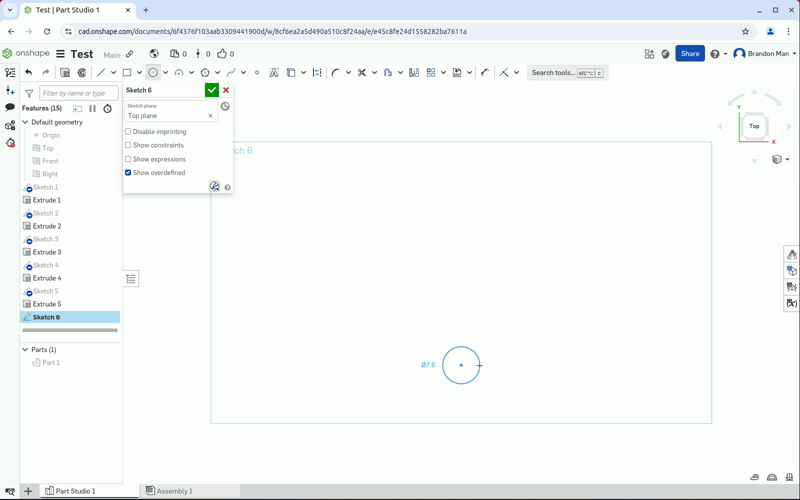
click(479, 365)
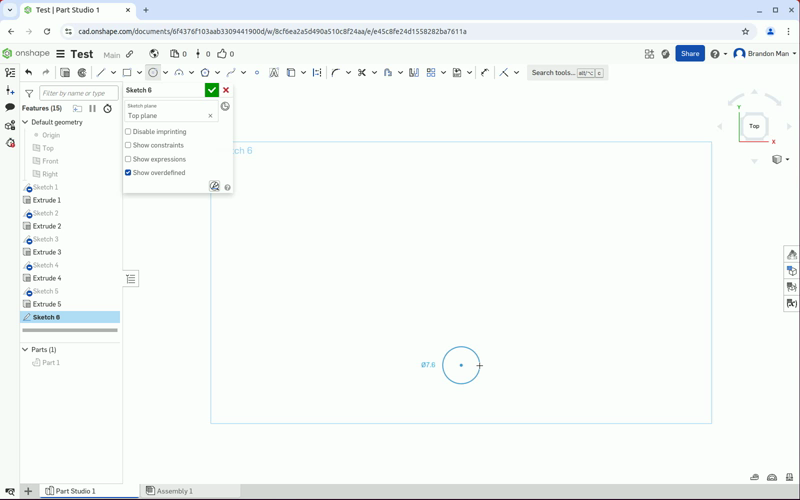
key(esc)
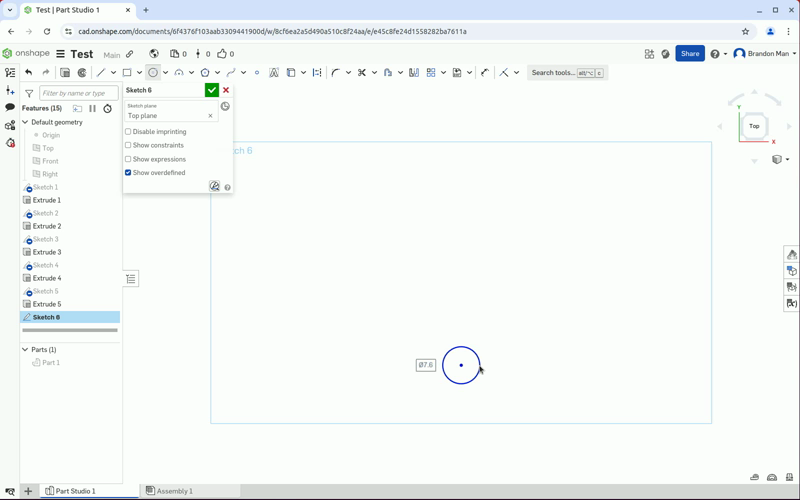
mouse_move(467, 361)
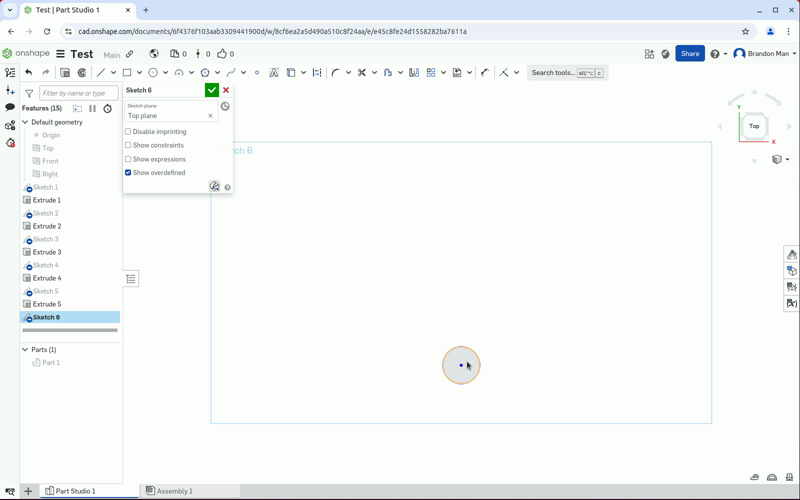
scroll(6)
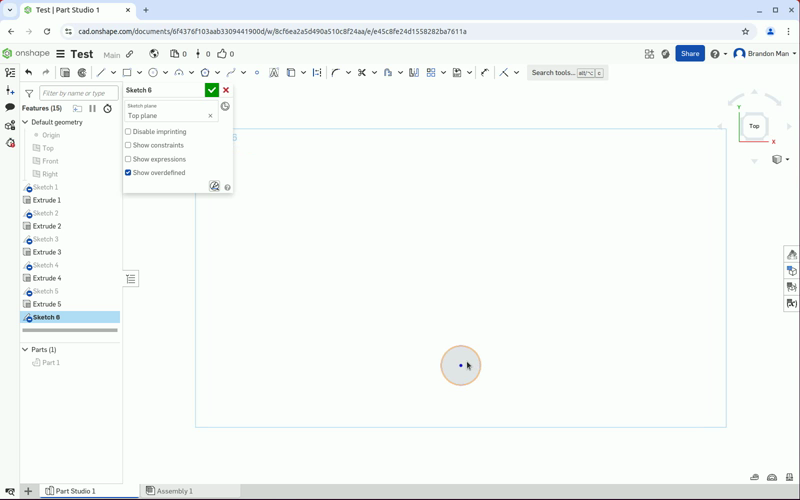
scroll(6)
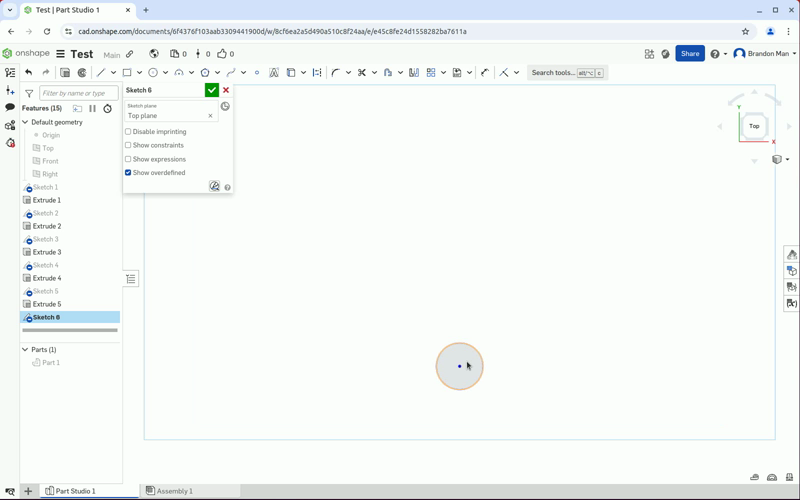
scroll(6)
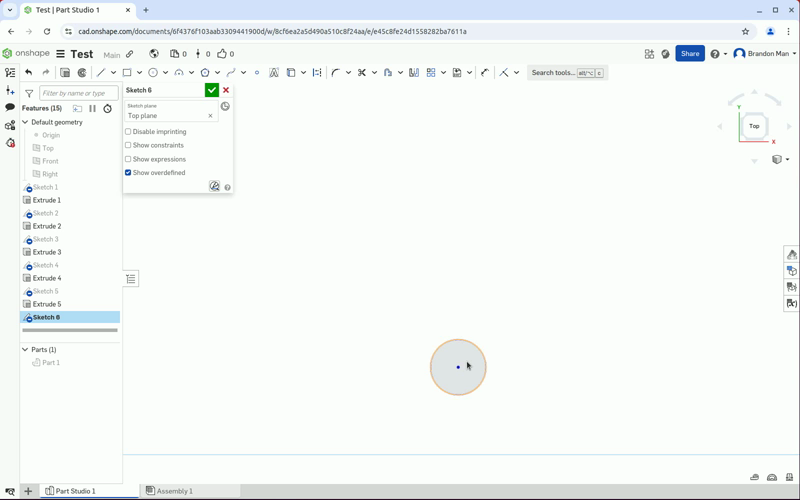
scroll(6)
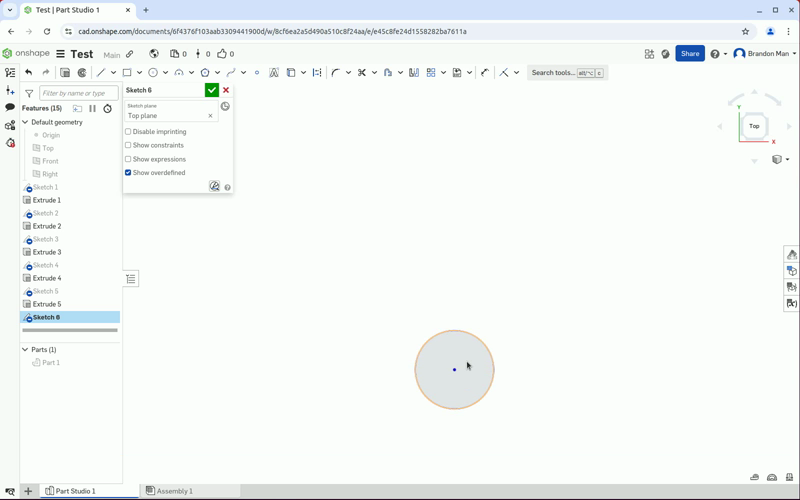
scroll(6)
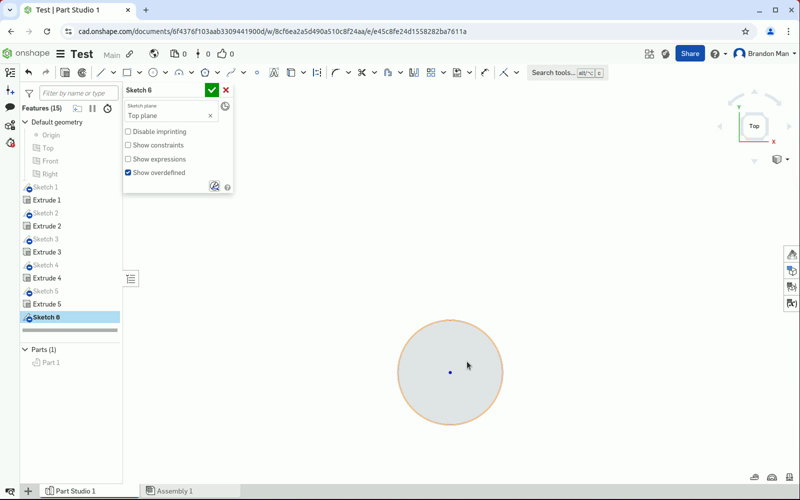
scroll(6)
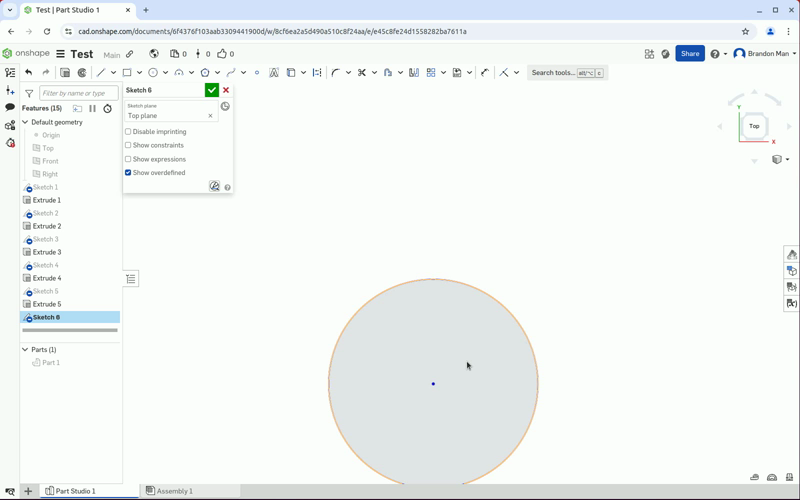
scroll(6)
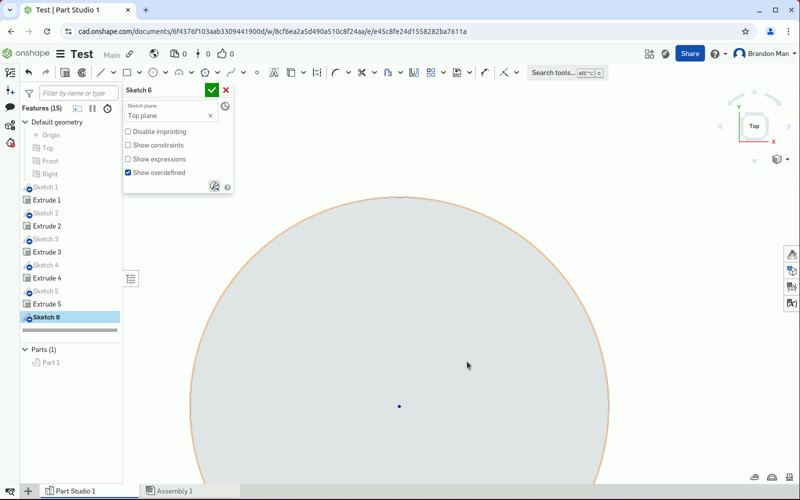
click(467, 361)
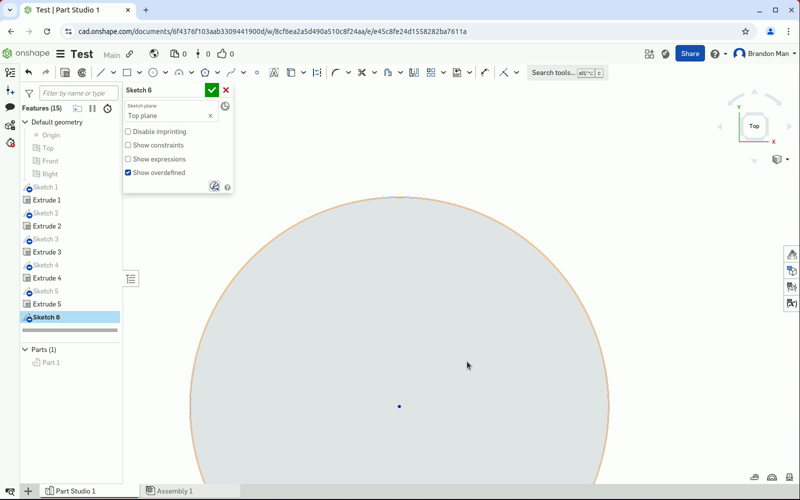
scroll(-6)
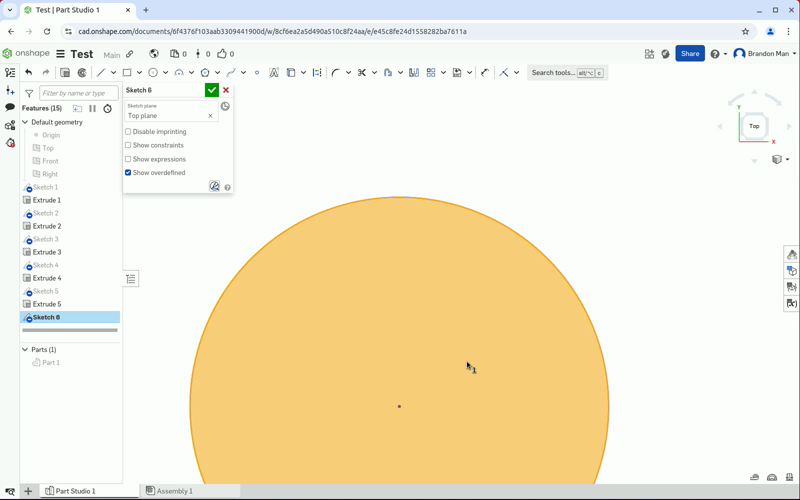
scroll(-6)
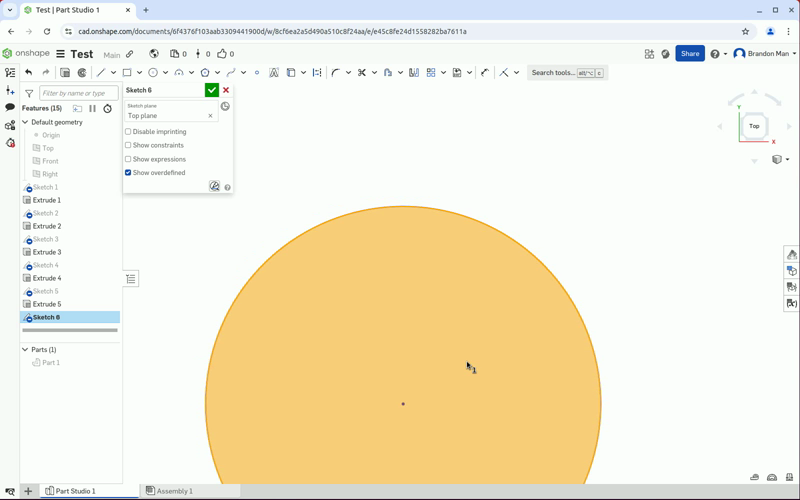
scroll(-6)
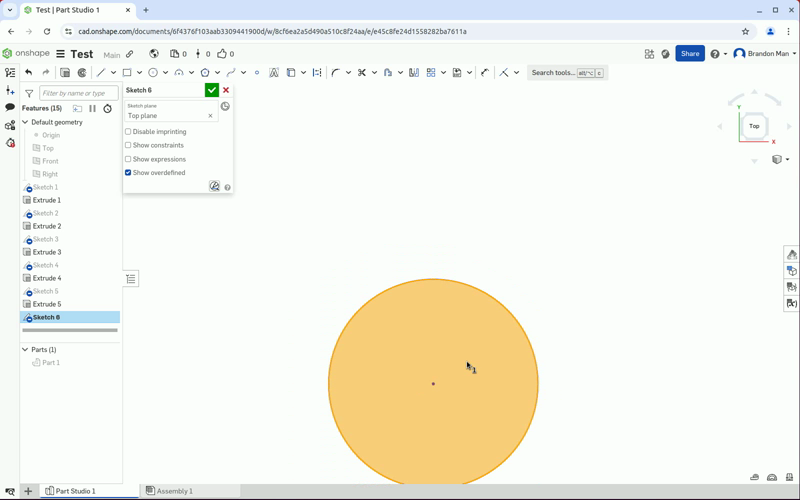
scroll(-6)
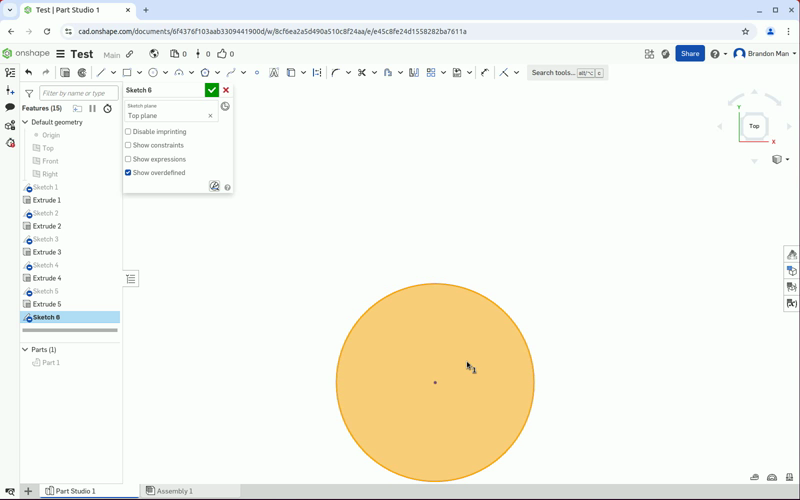
scroll(-6)
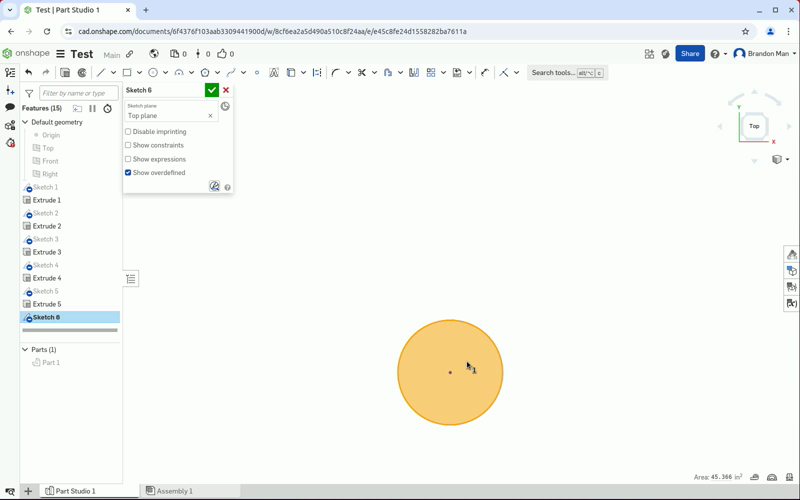
scroll(-6)
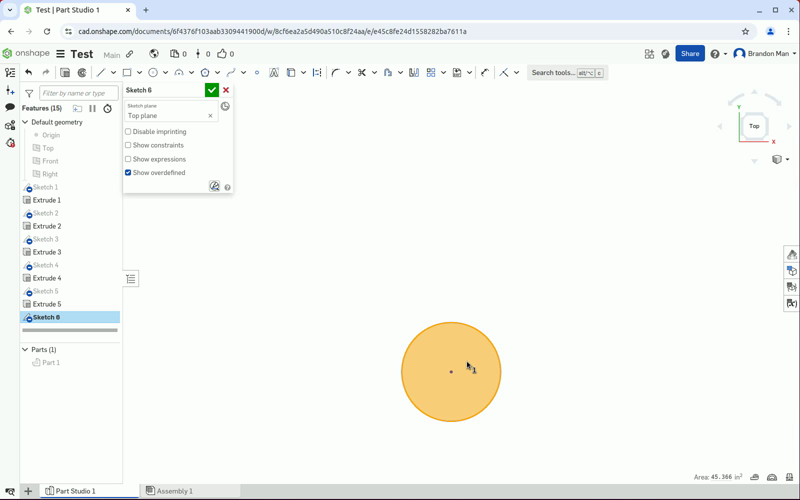
scroll(-6)
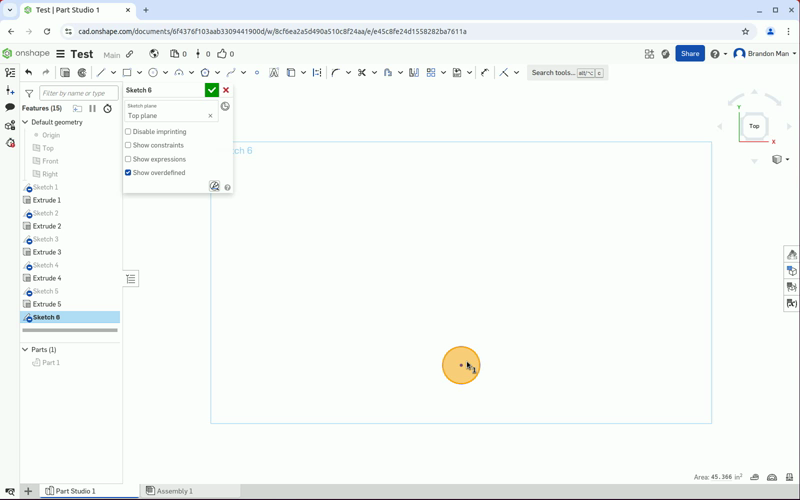
mouse_move(73, 352)
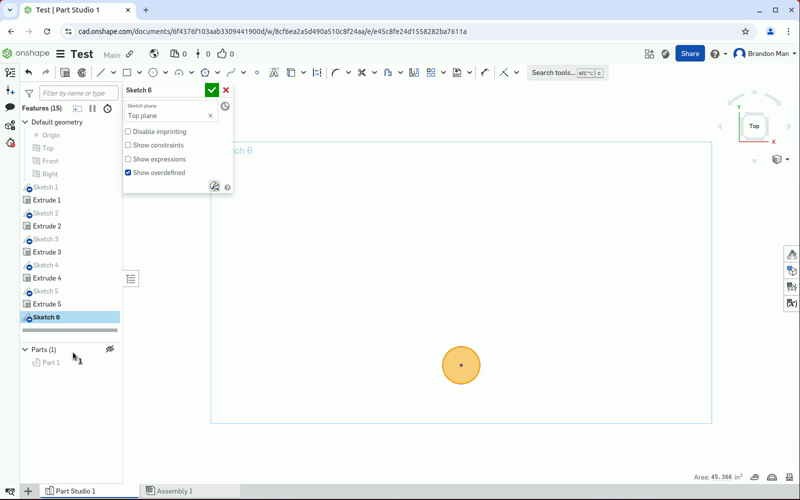
key(shift+y)
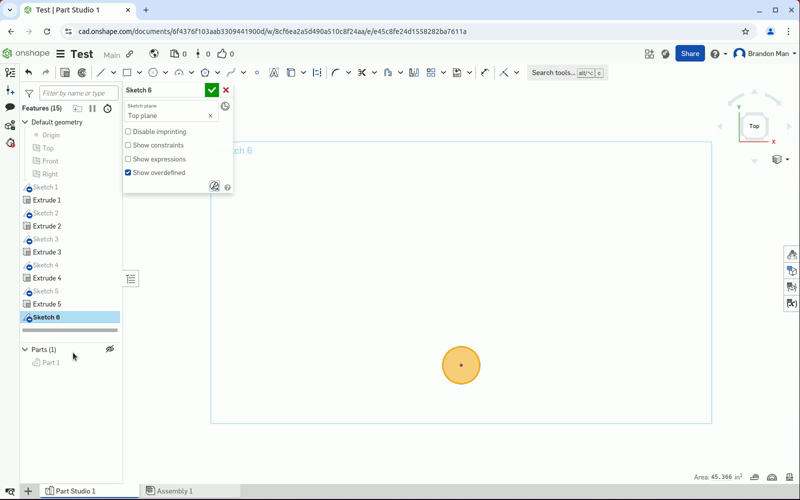
key(shift+e)
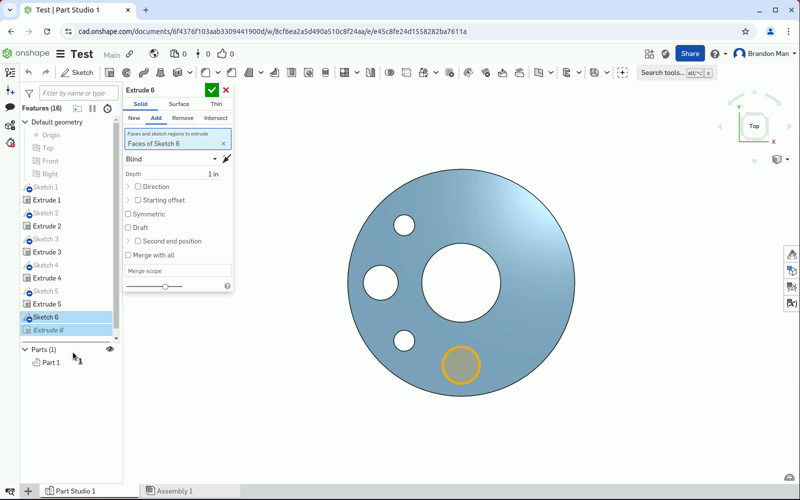
mouse_move(143, 106)
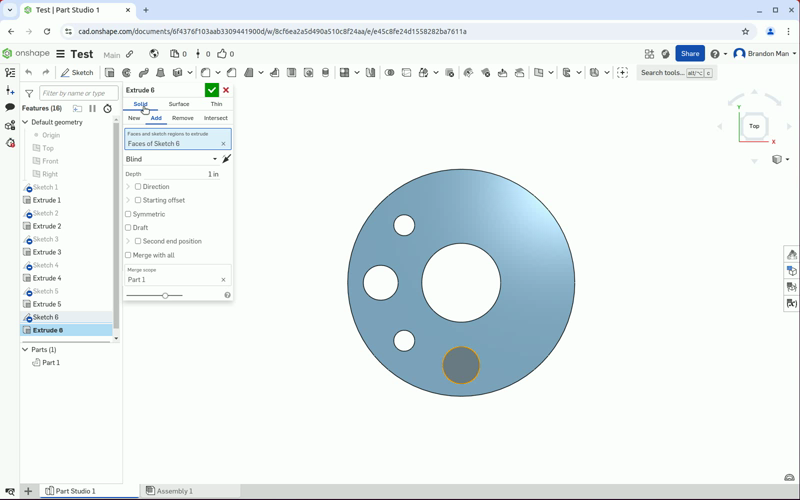
click(143, 106)
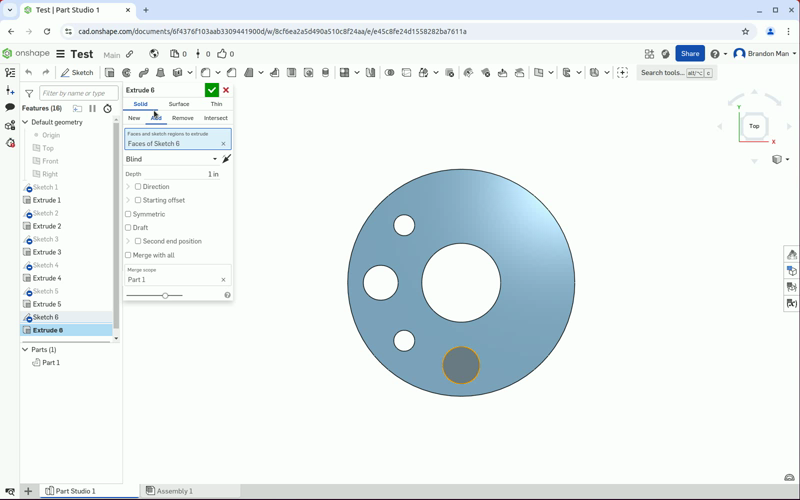
mouse_move(186, 120)
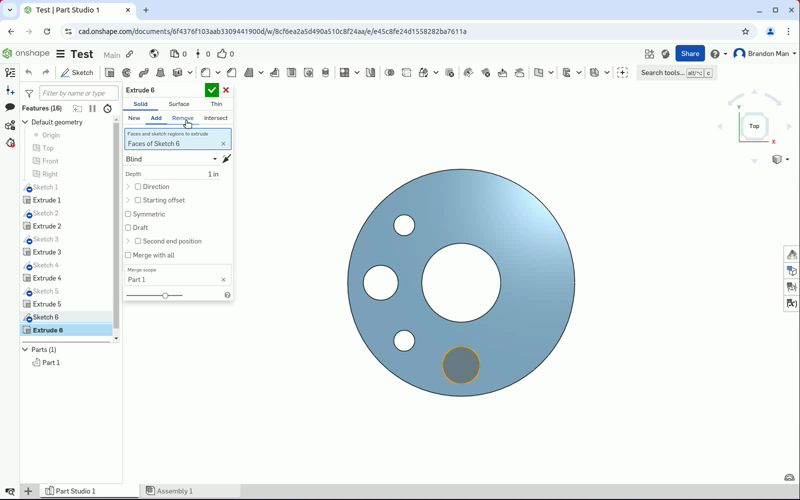
click(186, 120)
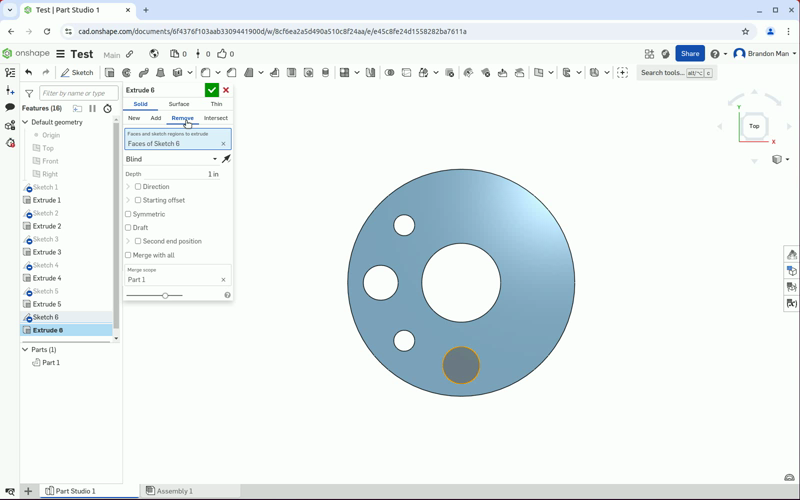
key(tab, 4)
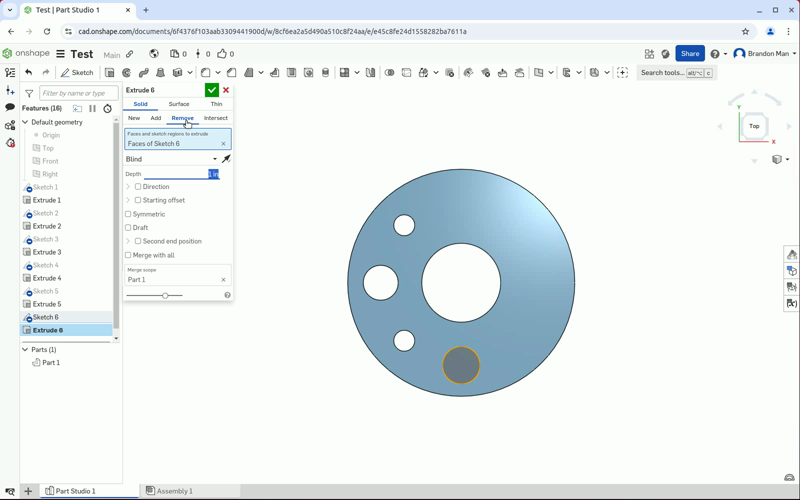
text(9.869)
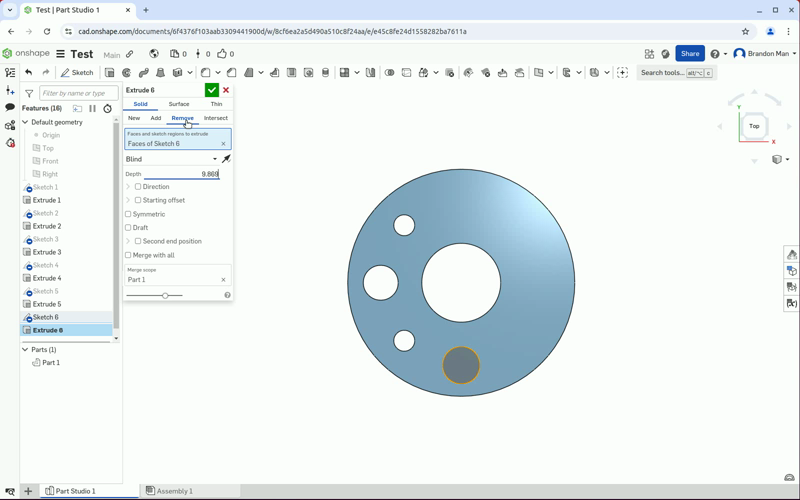
key(tab, 6)
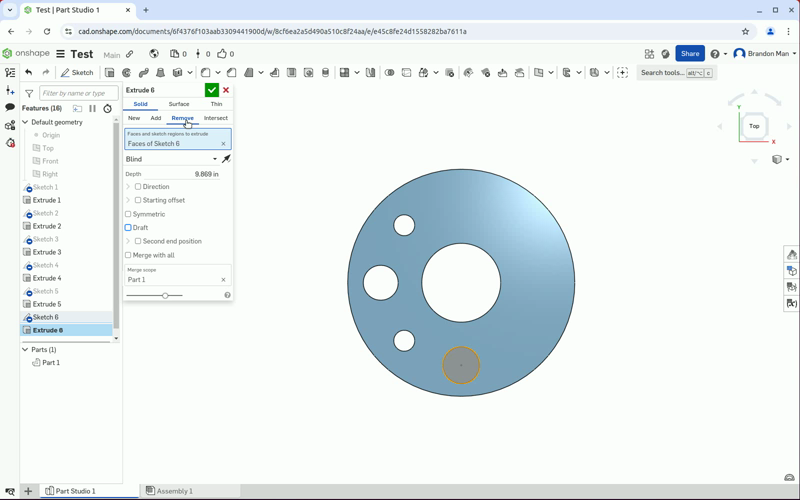
key(space)
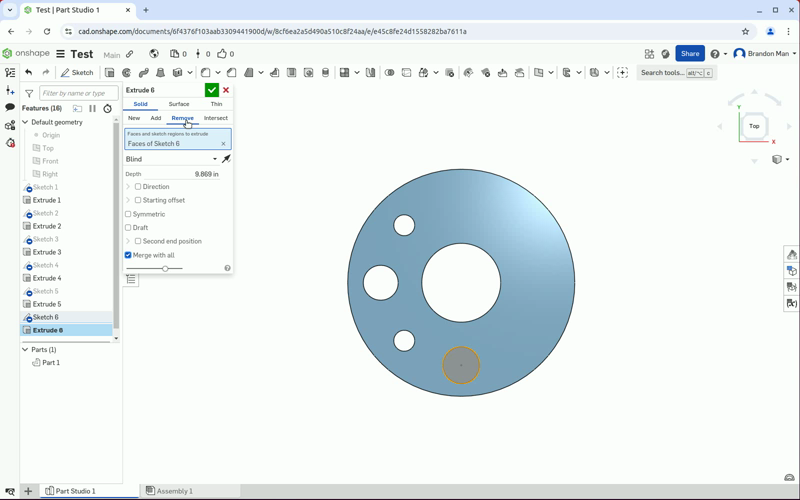
key(enter)
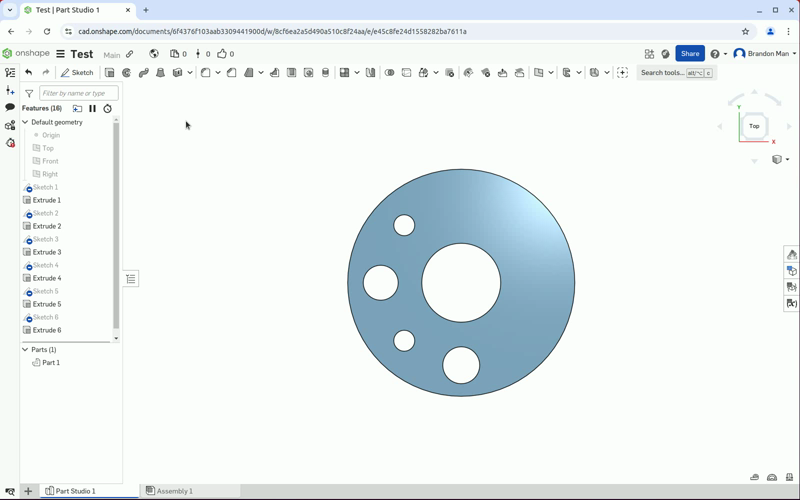
key(shift+h)
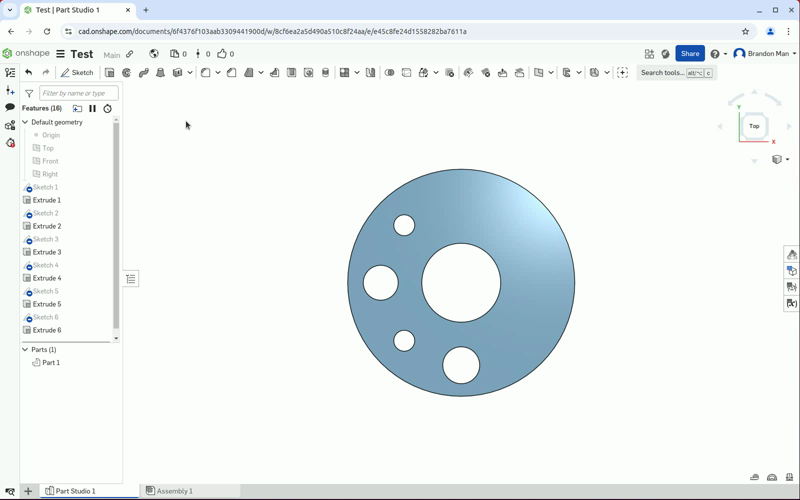
key(shift+h)
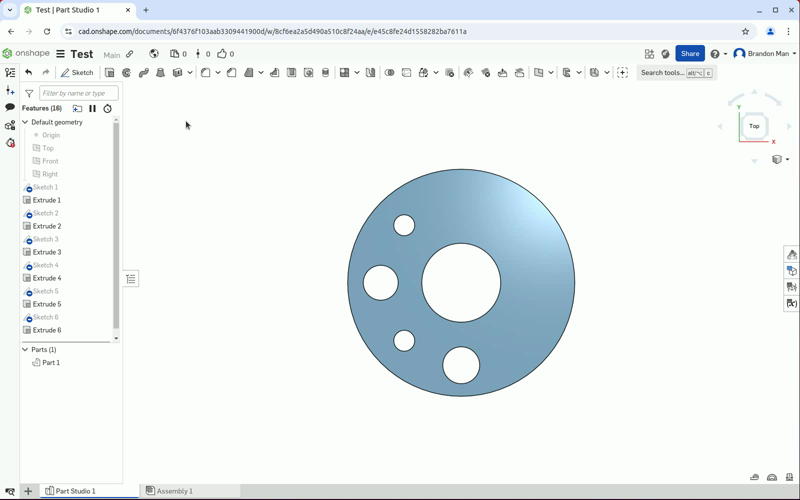
mouse_move(69, 189)
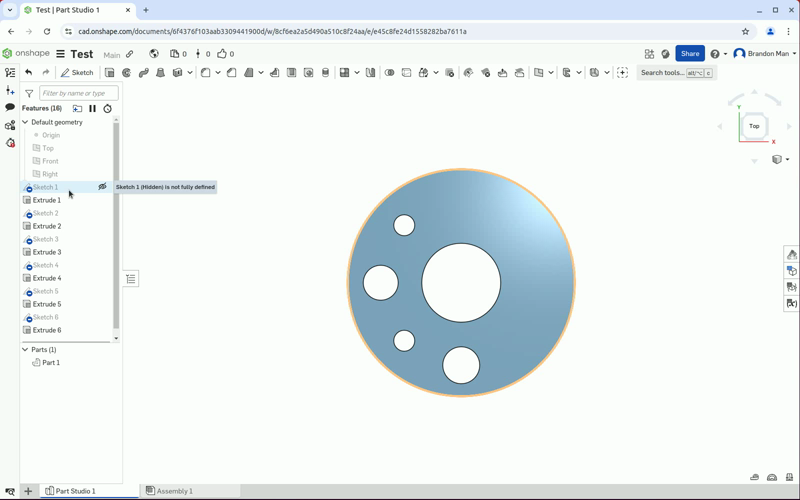
click(69, 189)
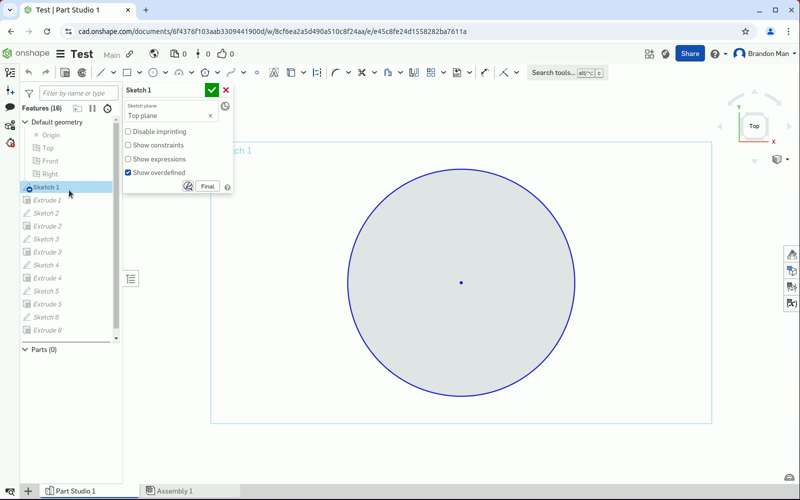
mouse_move(229, 92)
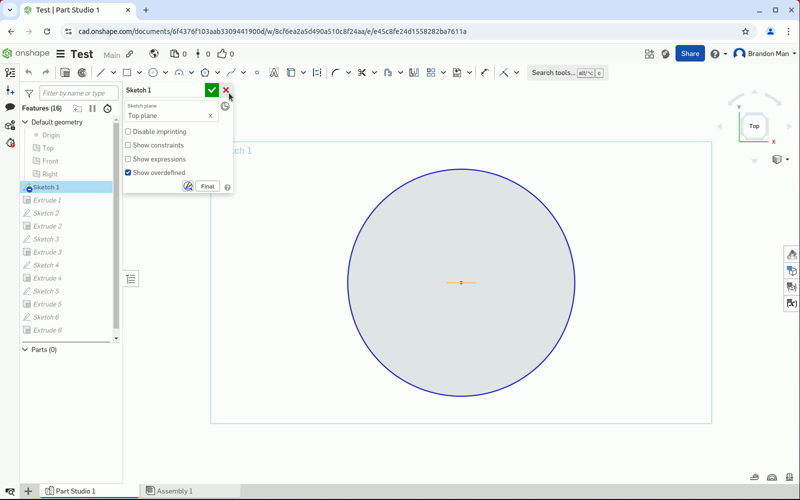
click(229, 92)
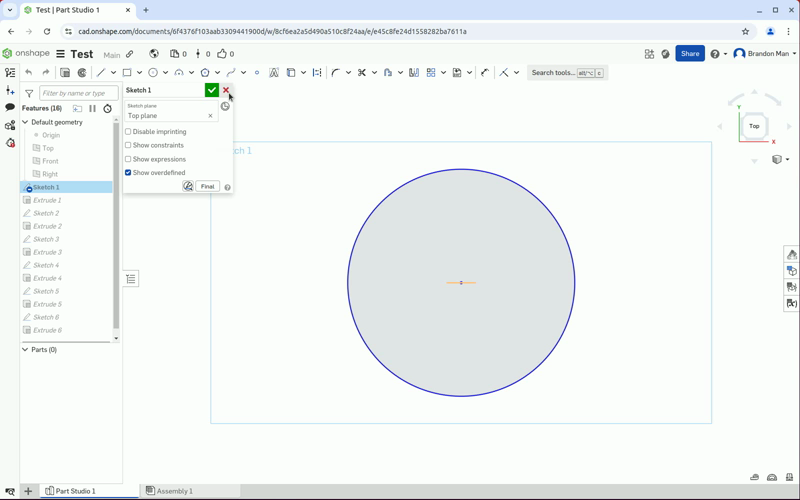
key(shift+s)
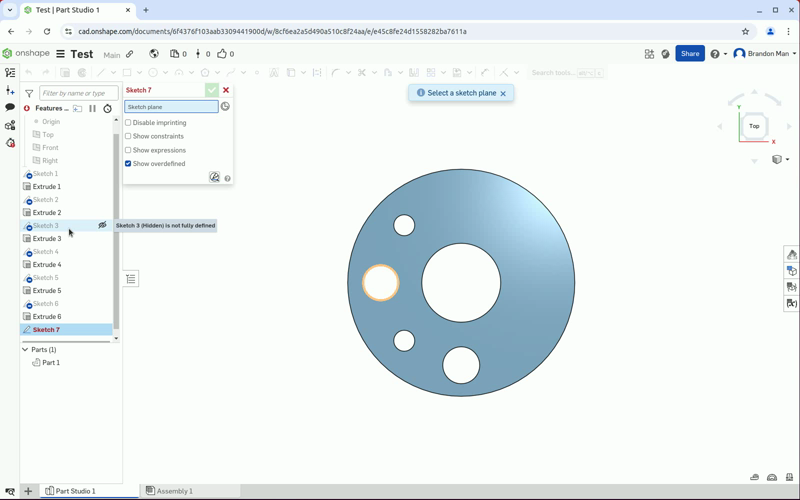
scroll(3)
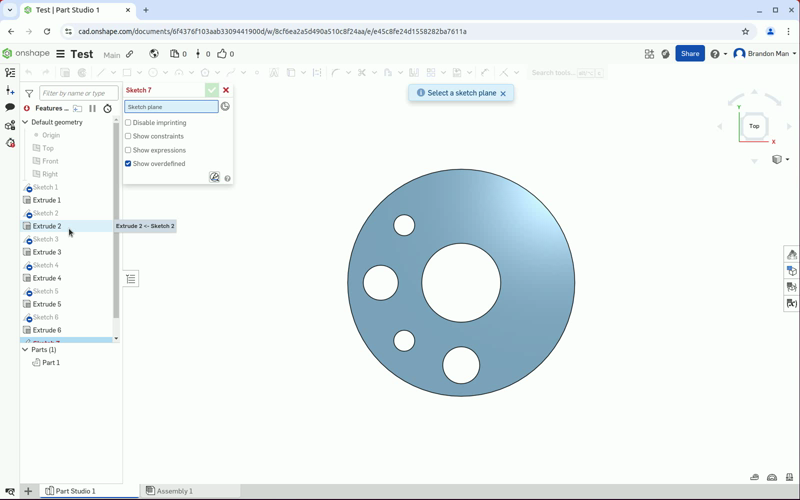
mouse_move(69, 150)
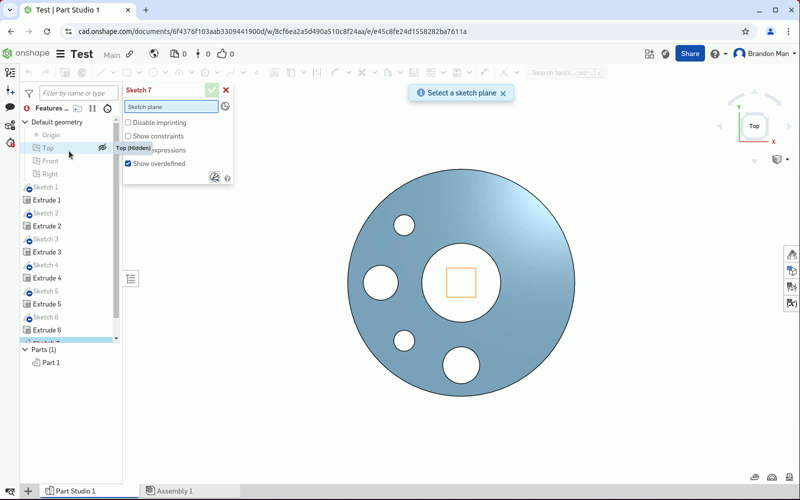
click(69, 150)
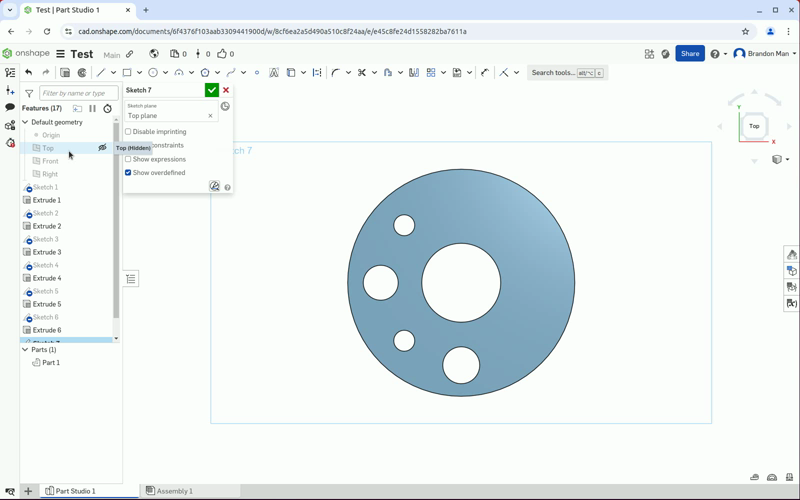
mouse_move(73, 352)
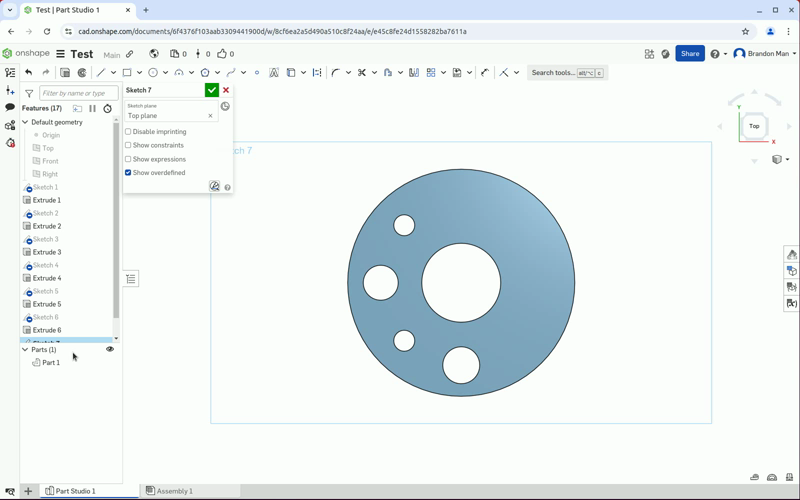
key(y)
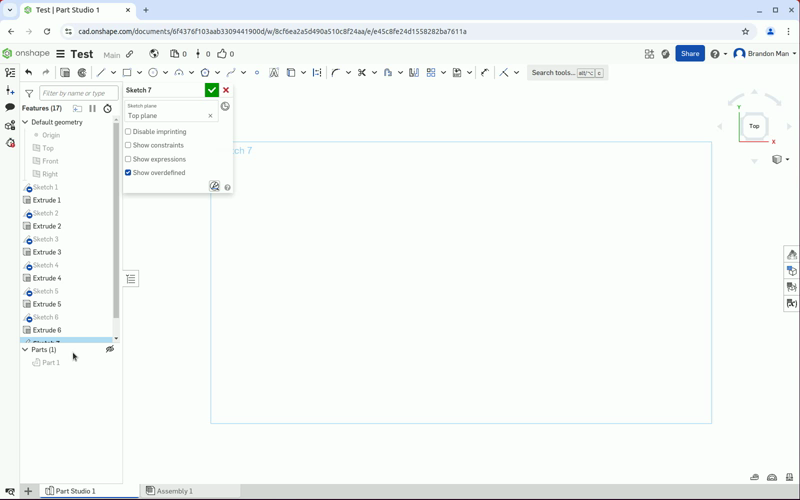
key(c)
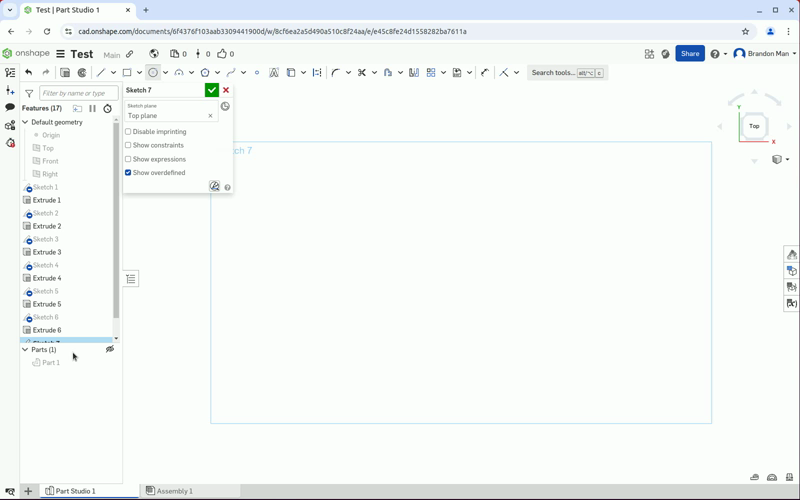
key_down(shift)
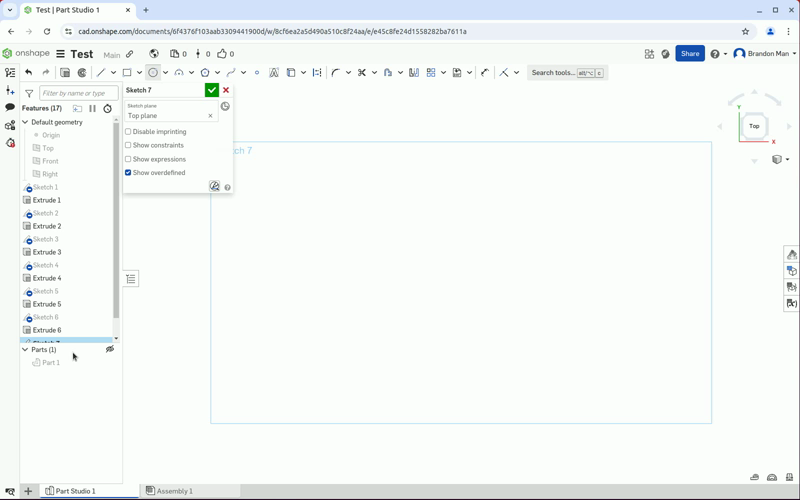
mouse_move(518, 225)
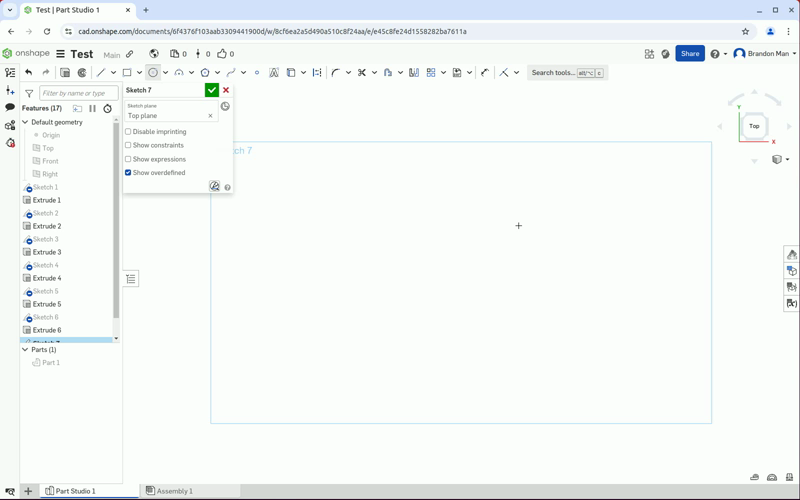
click(518, 225)
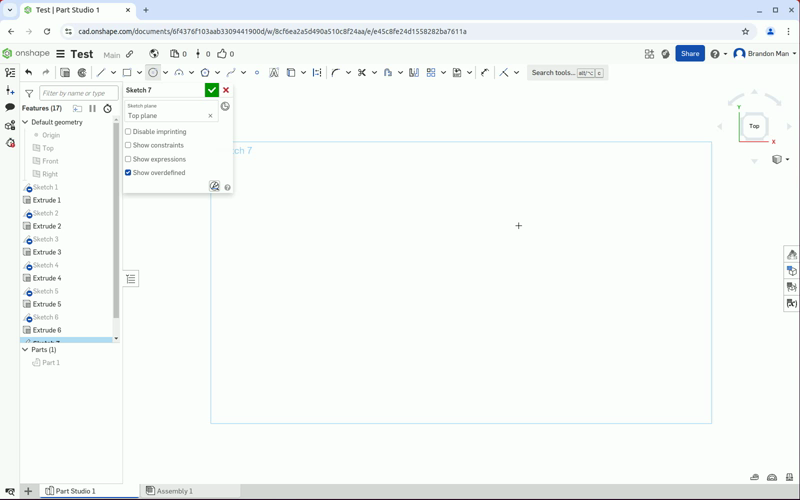
key_up(shift)
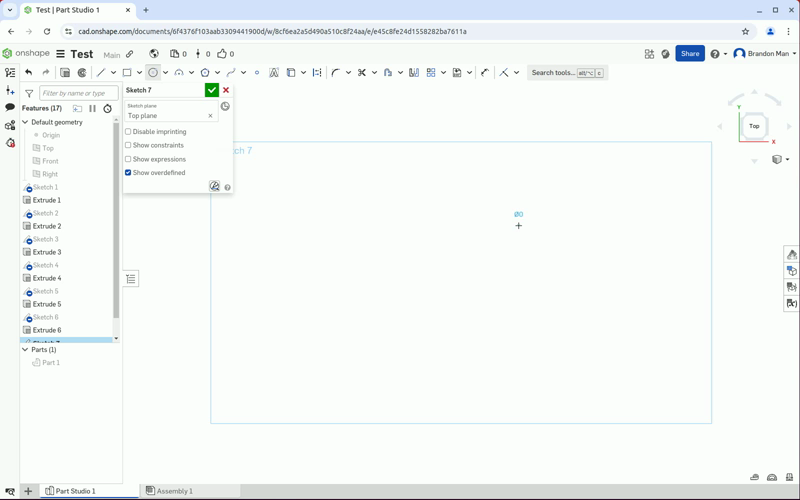
mouse_move(529, 225)
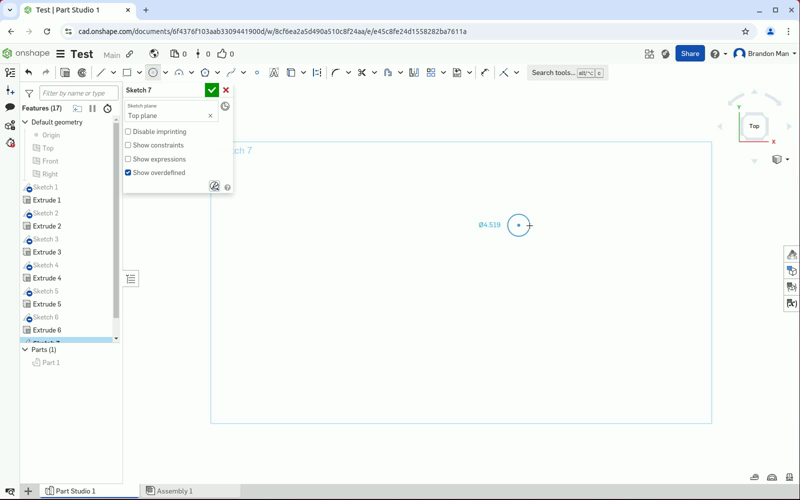
click(529, 225)
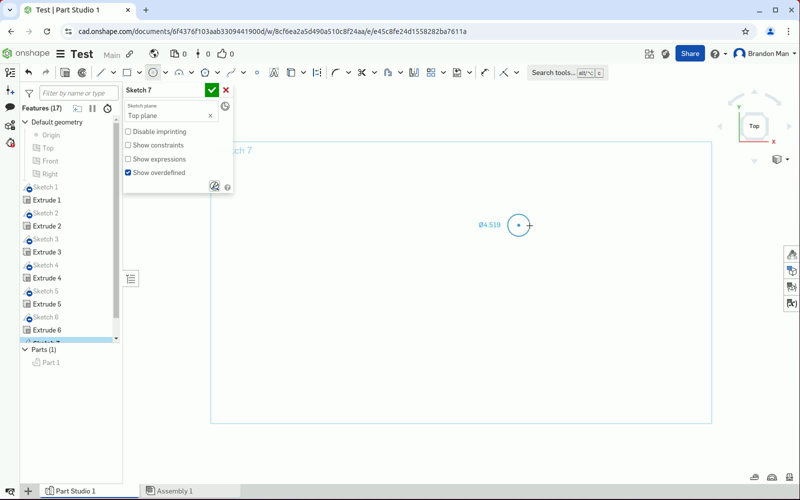
key(esc)
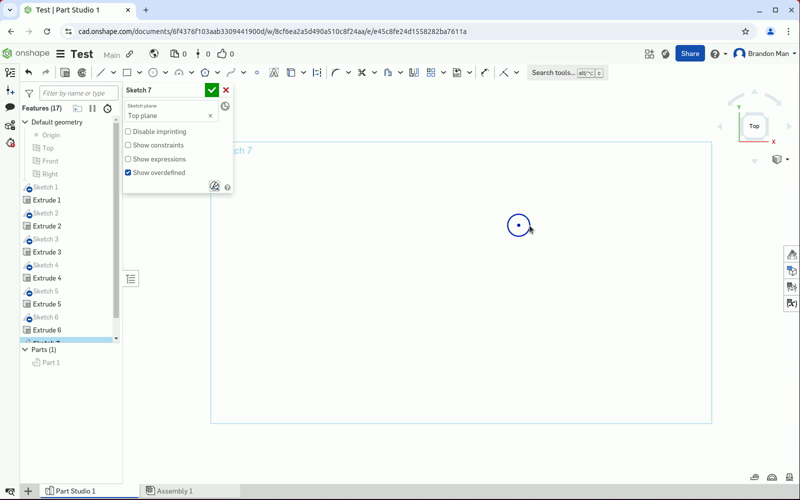
mouse_move(519, 227)
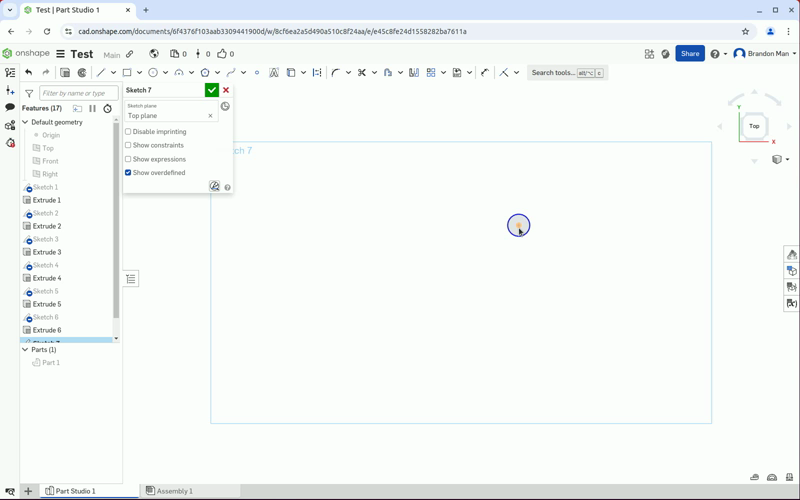
scroll(6)
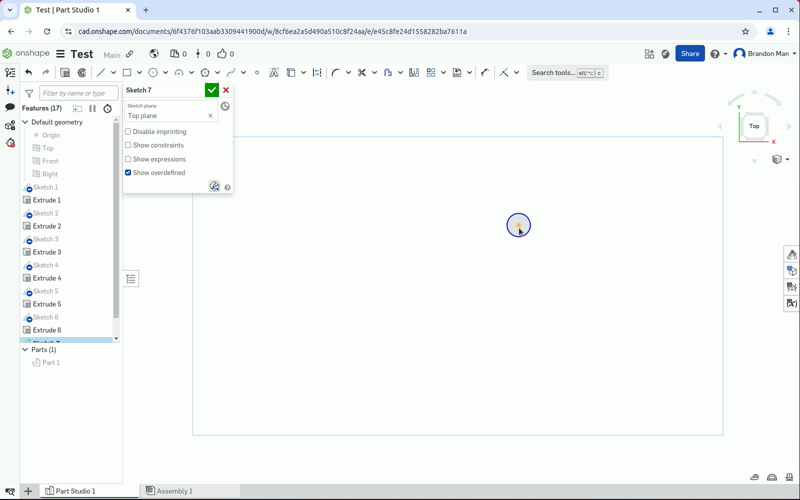
scroll(6)
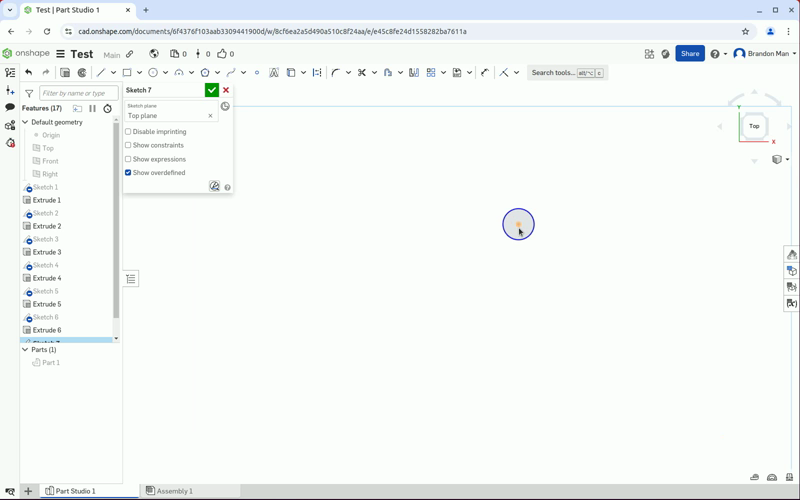
scroll(6)
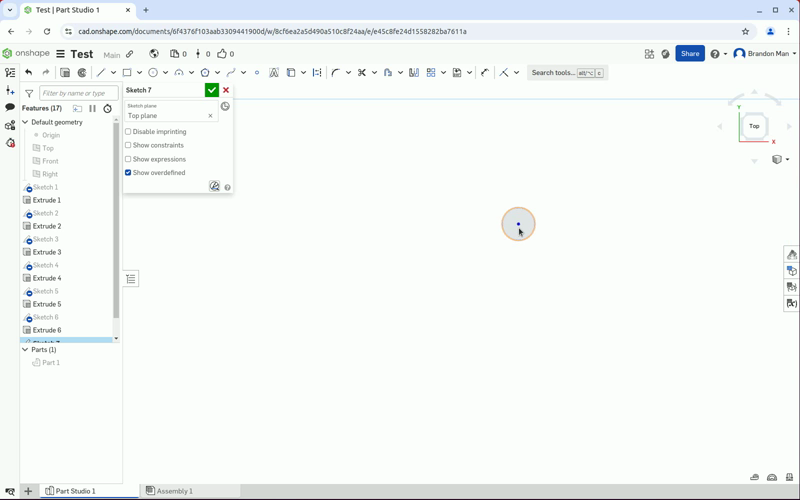
scroll(6)
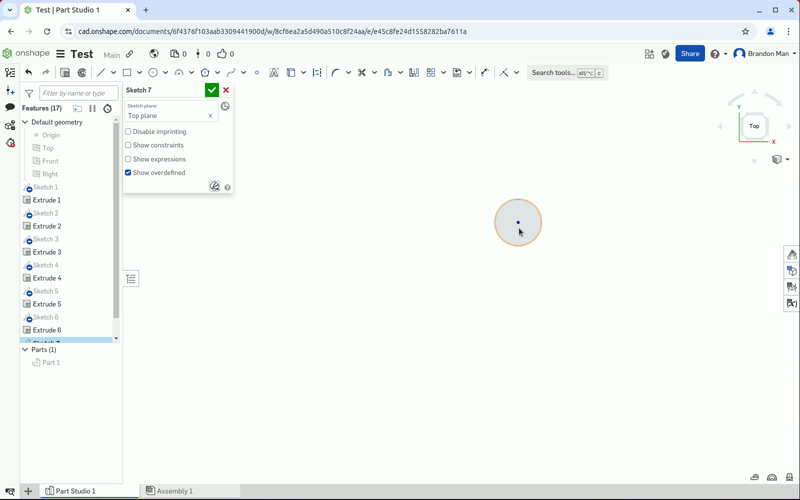
scroll(6)
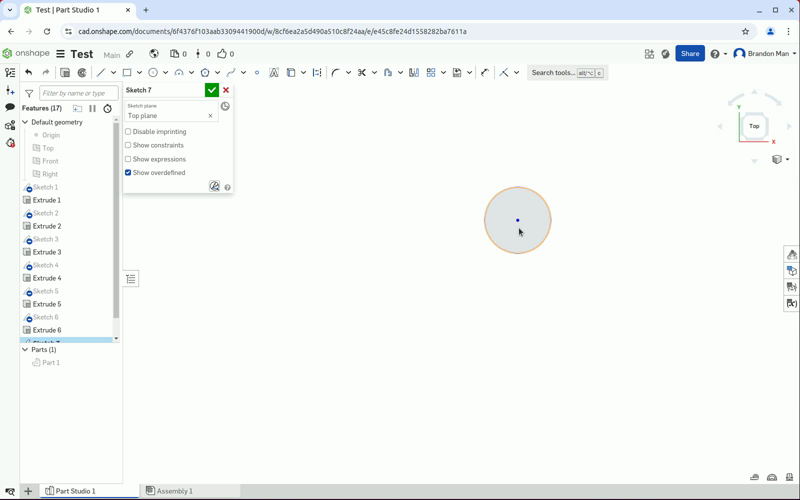
scroll(6)
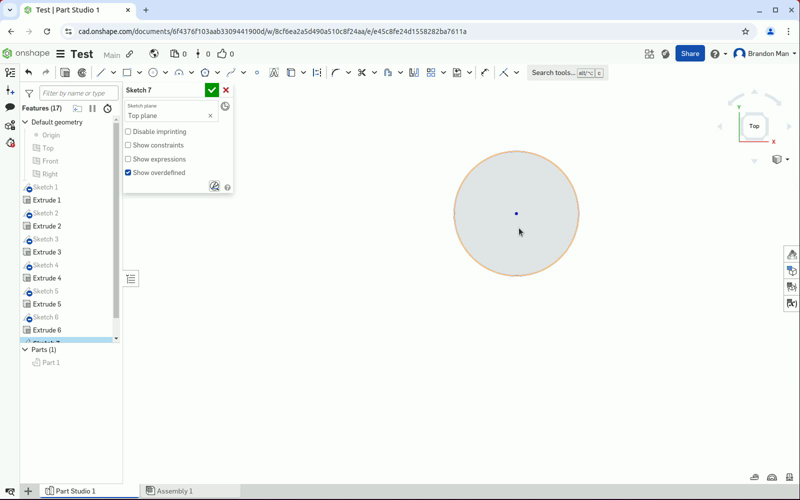
scroll(6)
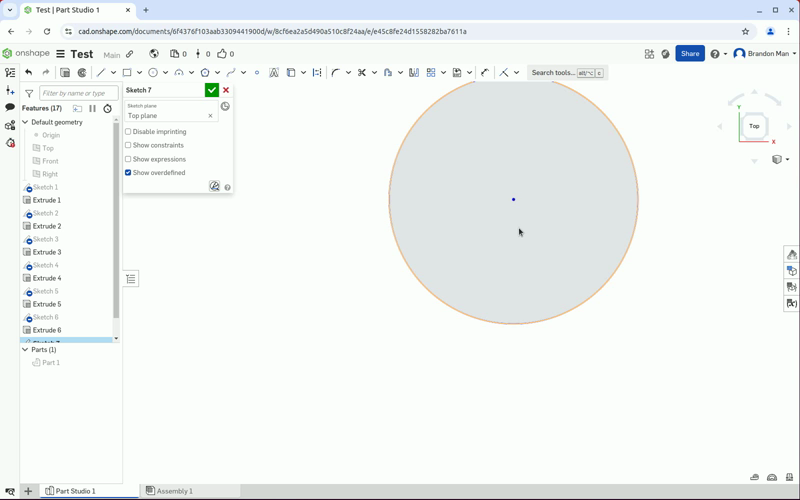
click(519, 227)
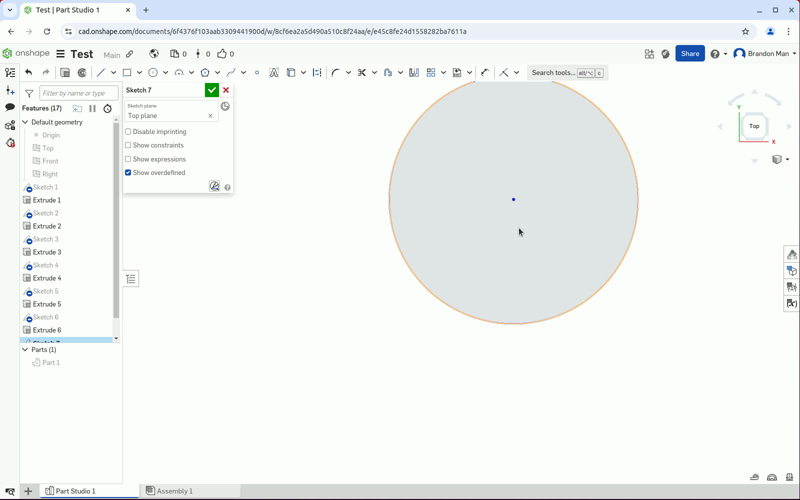
scroll(-6)
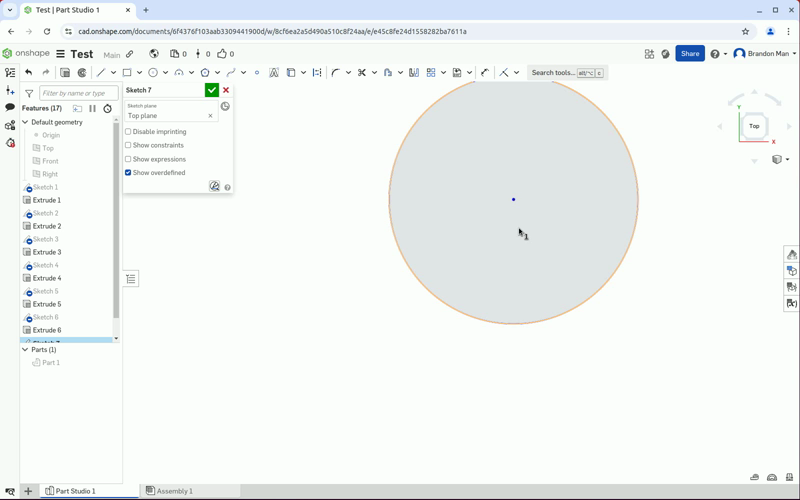
scroll(-6)
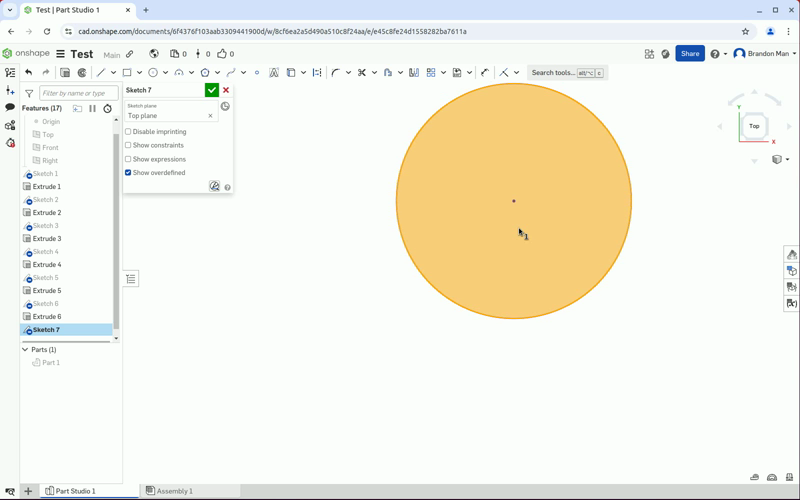
scroll(-6)
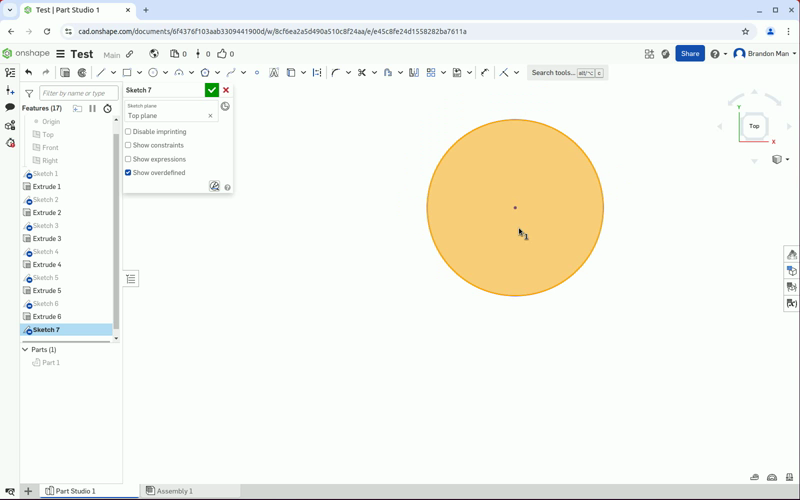
scroll(-6)
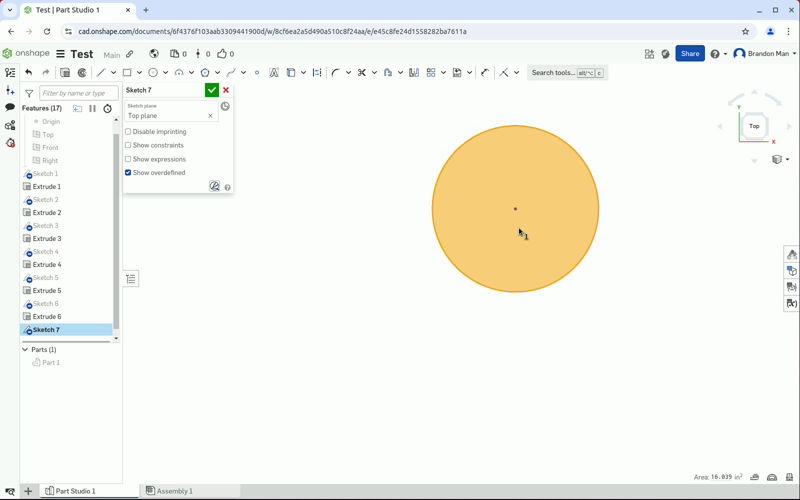
scroll(-6)
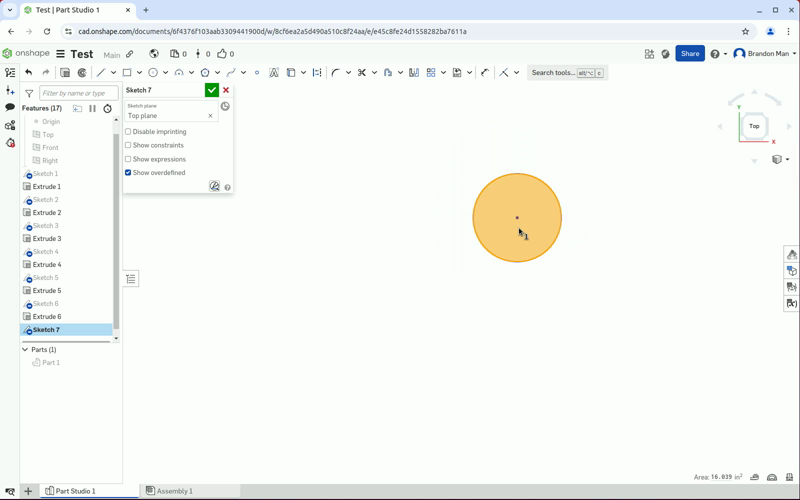
scroll(-6)
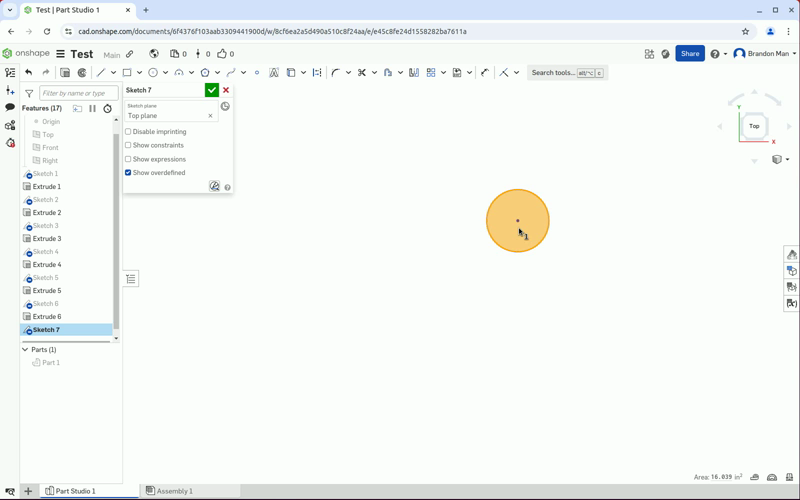
scroll(-6)
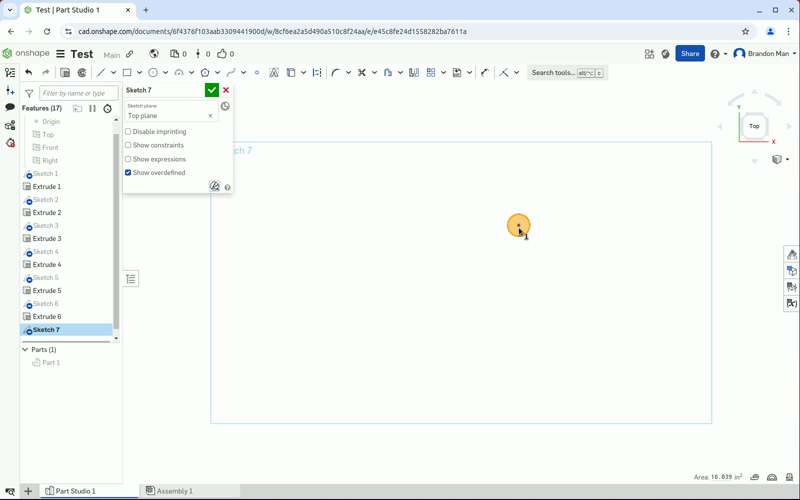
mouse_move(73, 352)
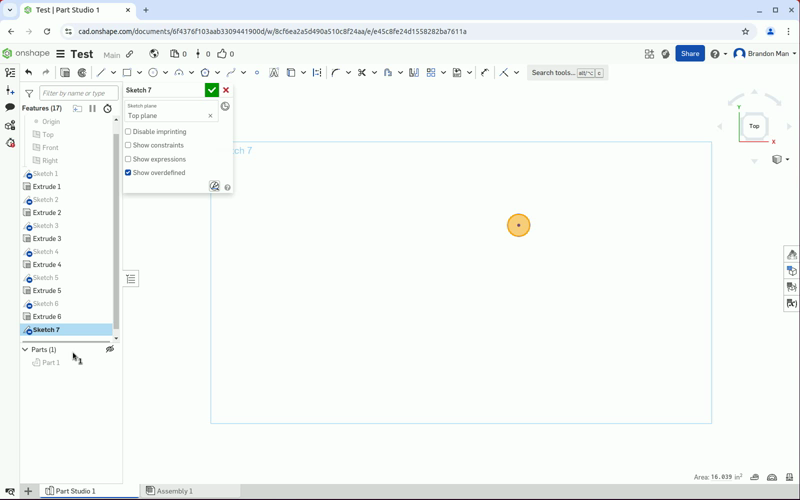
key(shift+y)
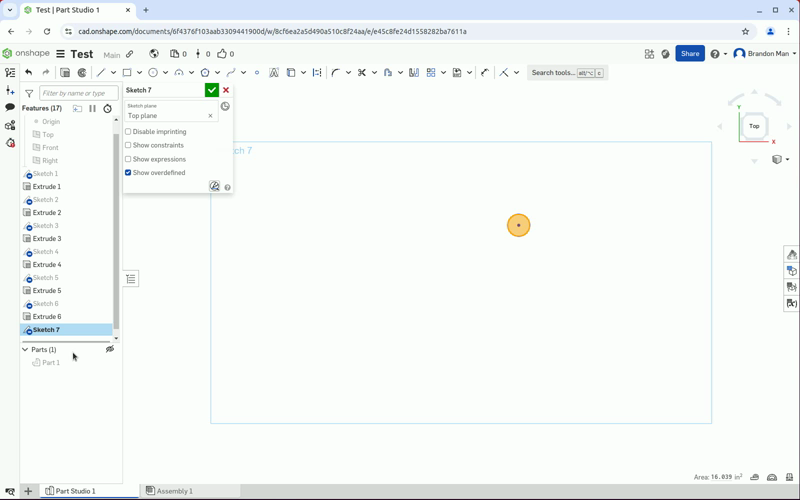
key(shift+e)
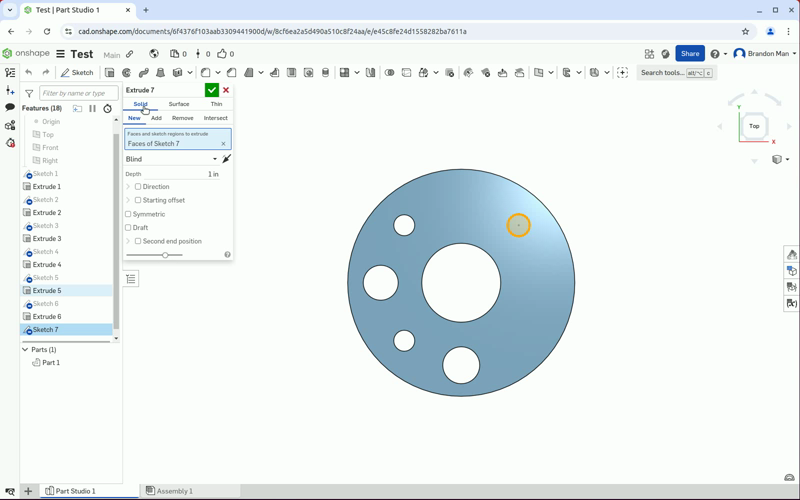
mouse_move(143, 106)
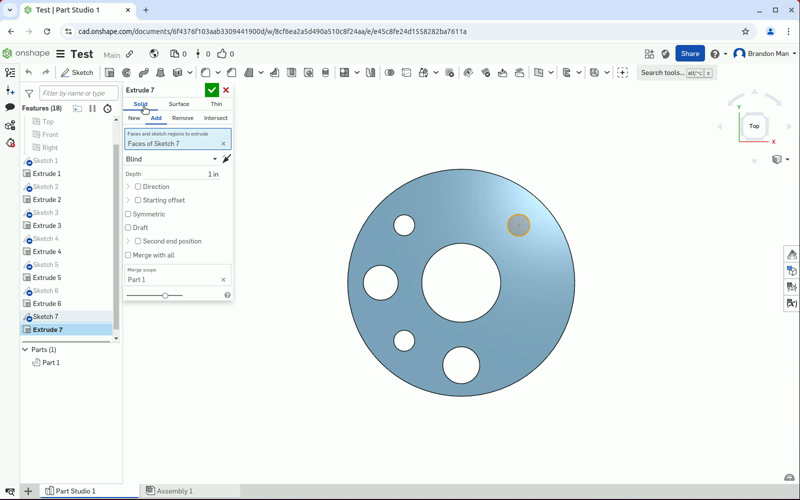
click(143, 106)
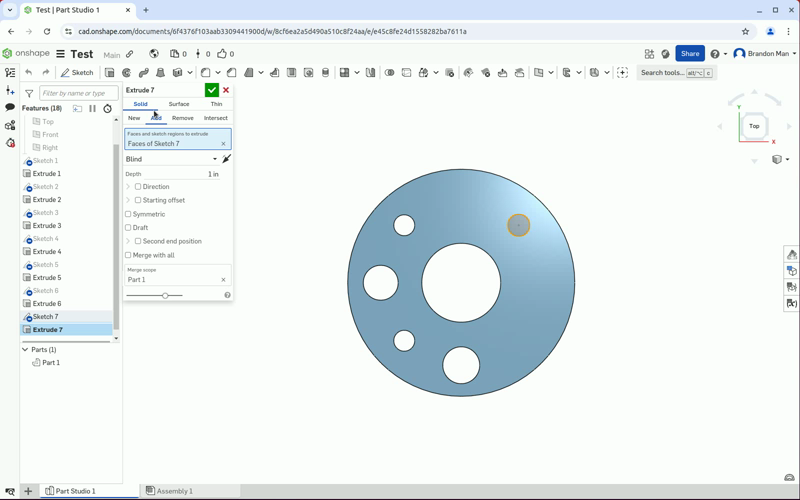
mouse_move(186, 120)
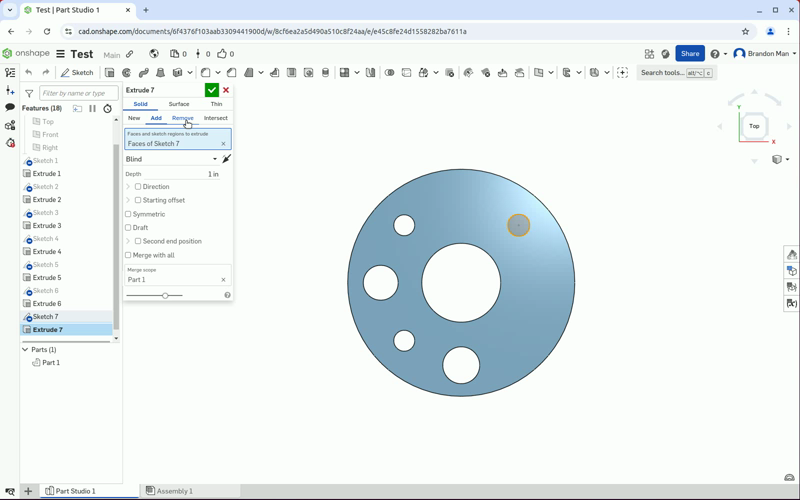
click(186, 120)
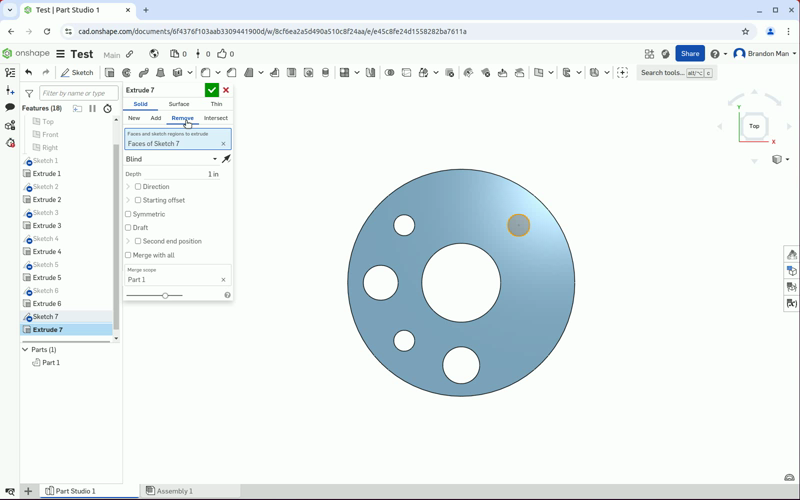
key(tab, 4)
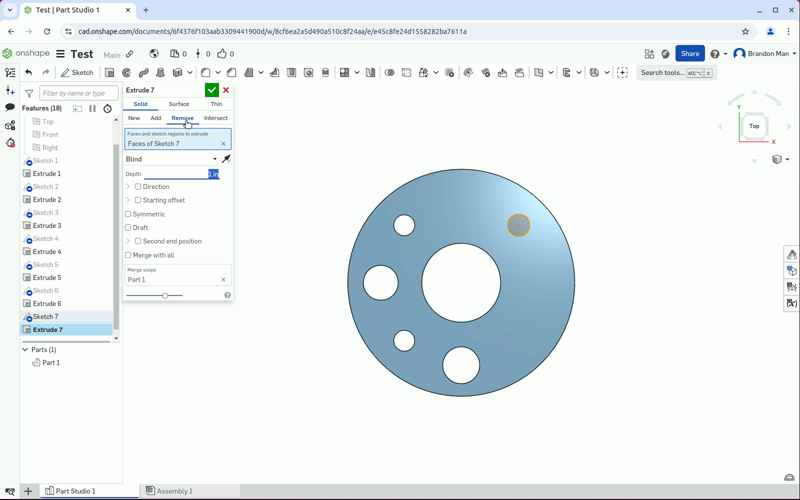
text(9.869)
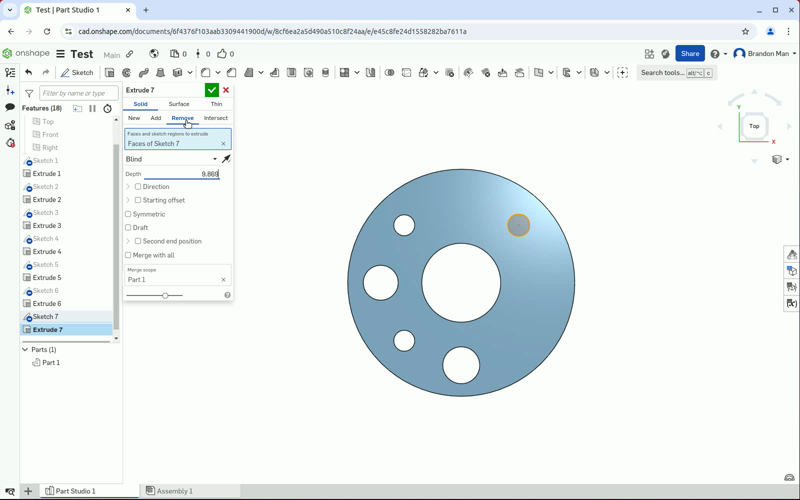
key(tab, 6)
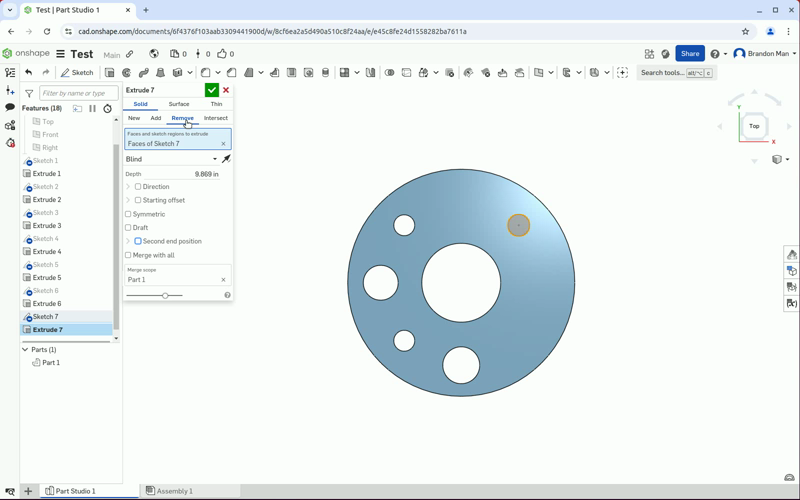
key(space)
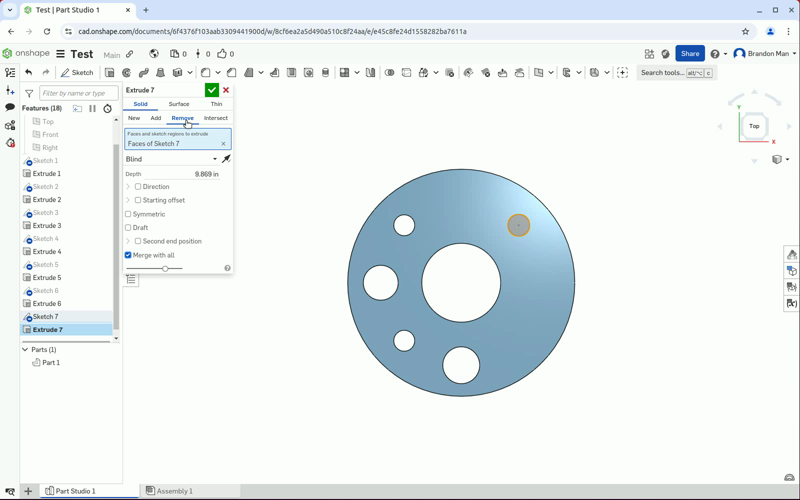
key(enter)
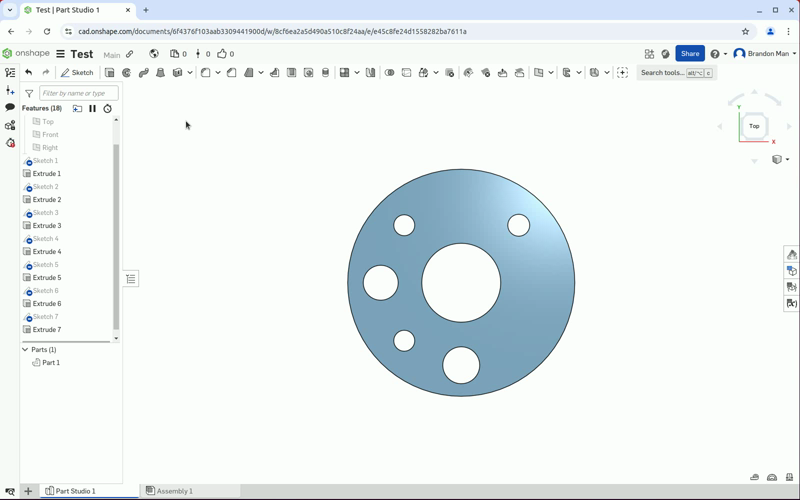
key(shift+h)
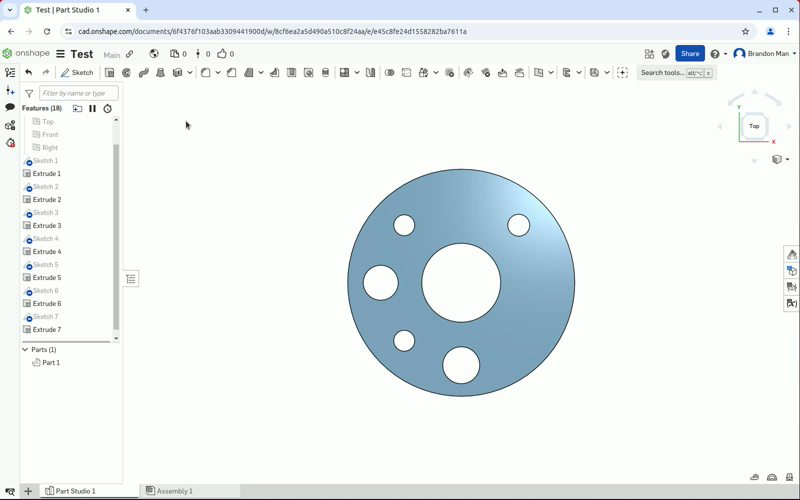
key(shift+h)
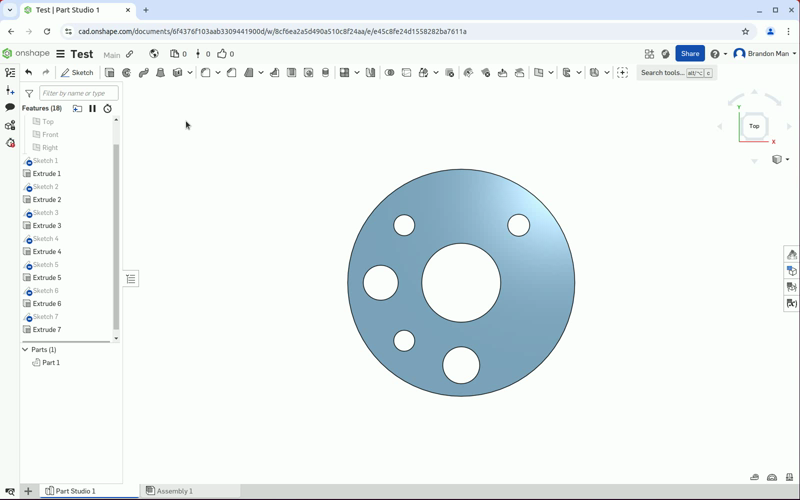
mouse_move(69, 163)
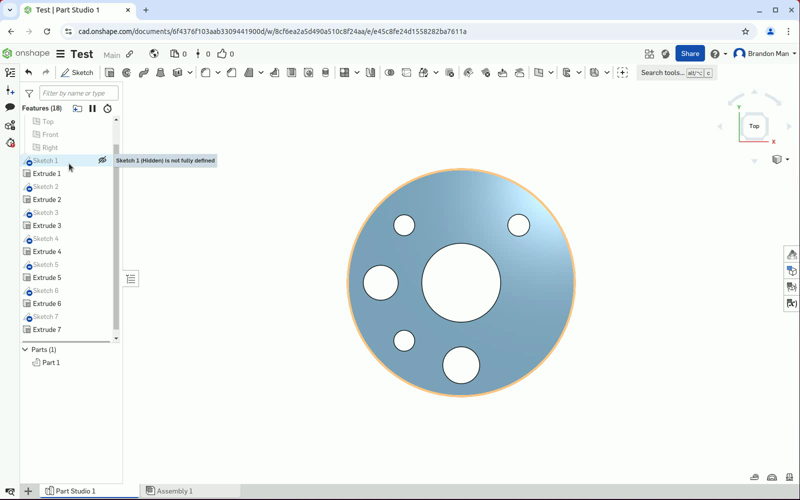
click(69, 163)
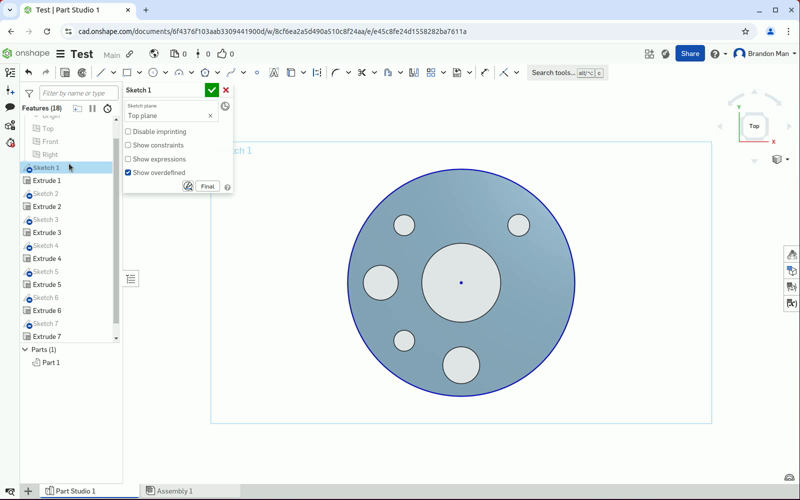
mouse_move(229, 92)
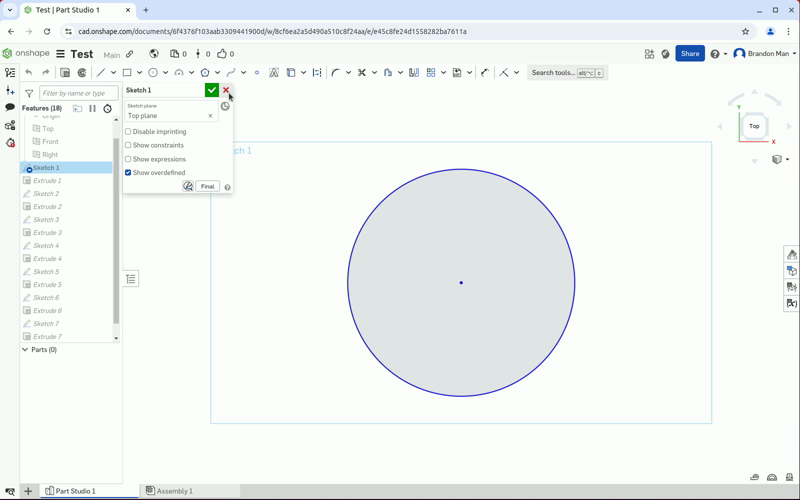
click(229, 92)
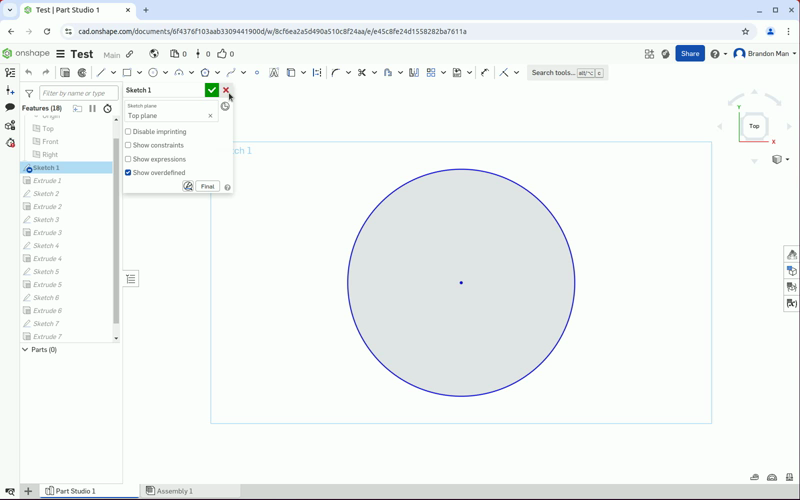
key(shift+s)
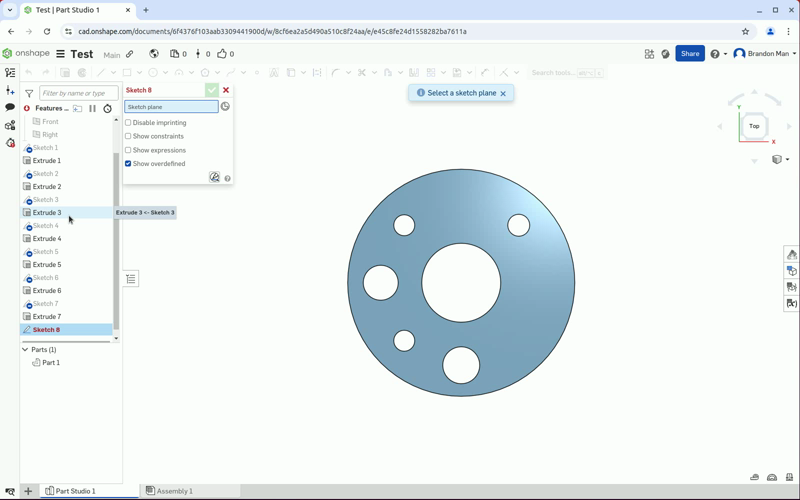
scroll(3)
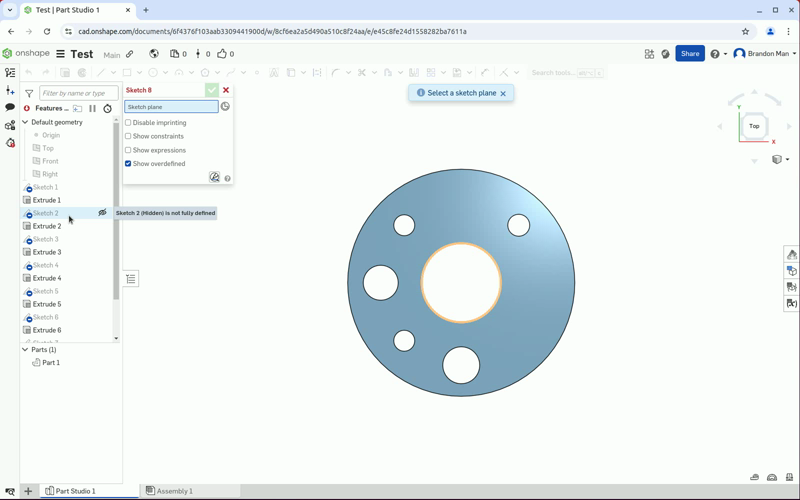
mouse_move(69, 150)
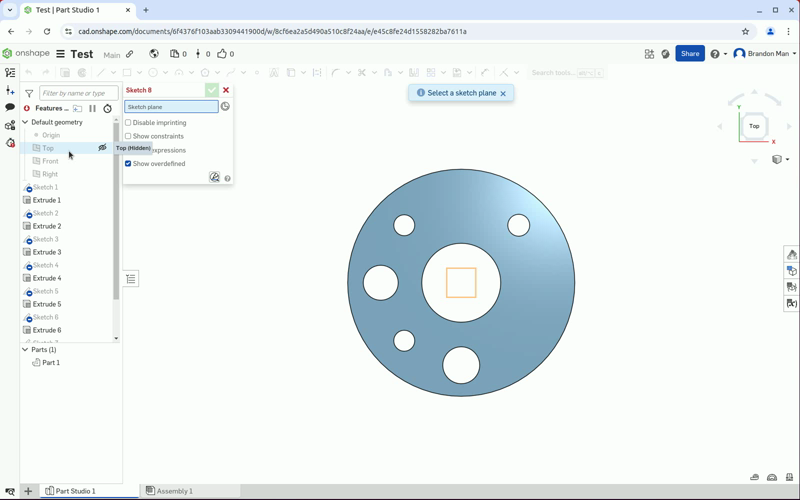
click(69, 150)
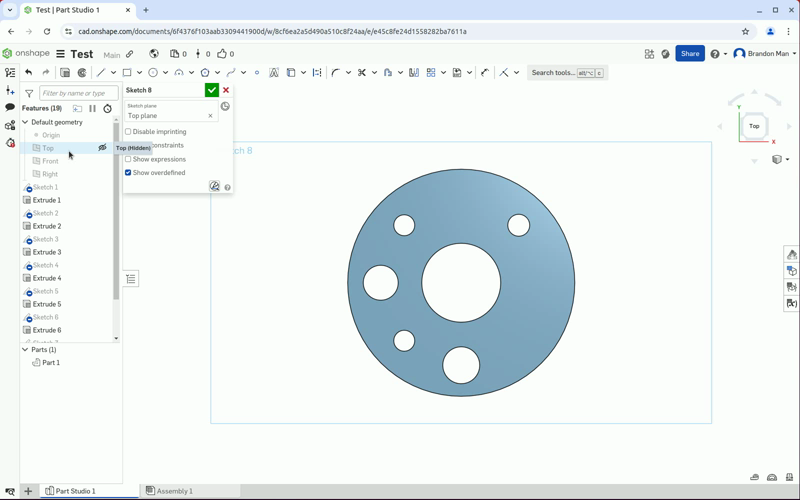
mouse_move(73, 352)
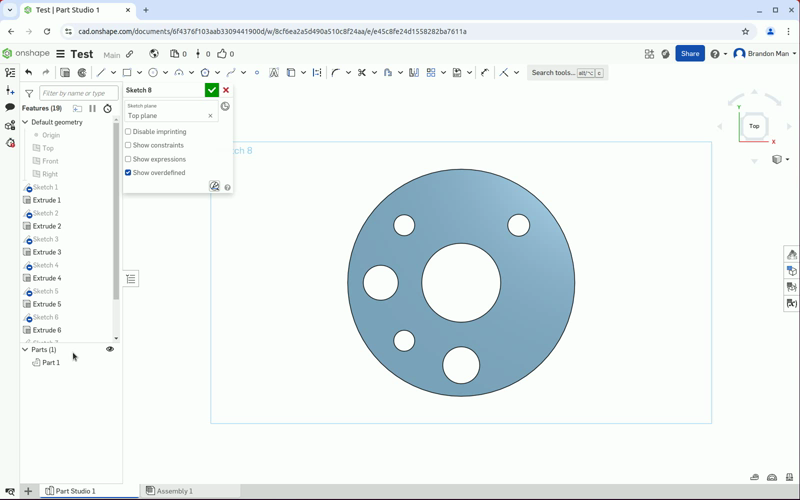
key(y)
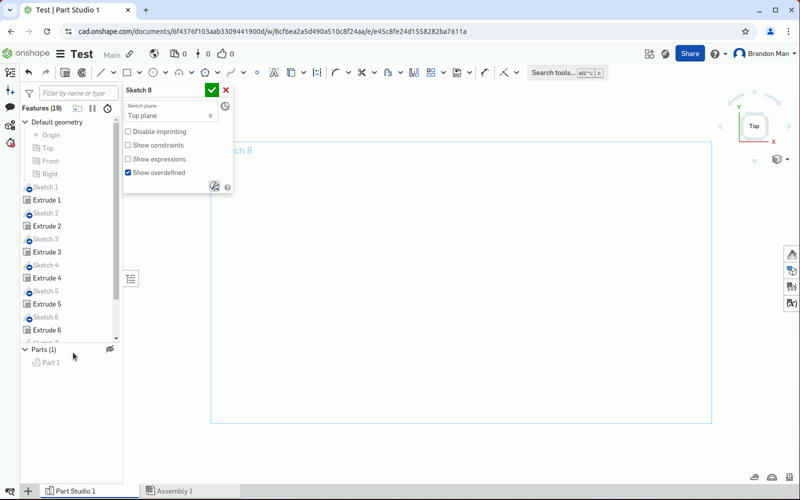
key(c)
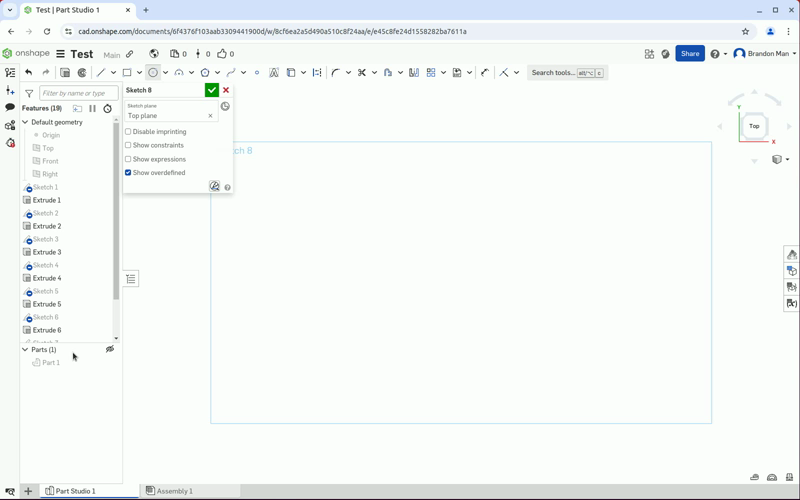
key_down(shift)
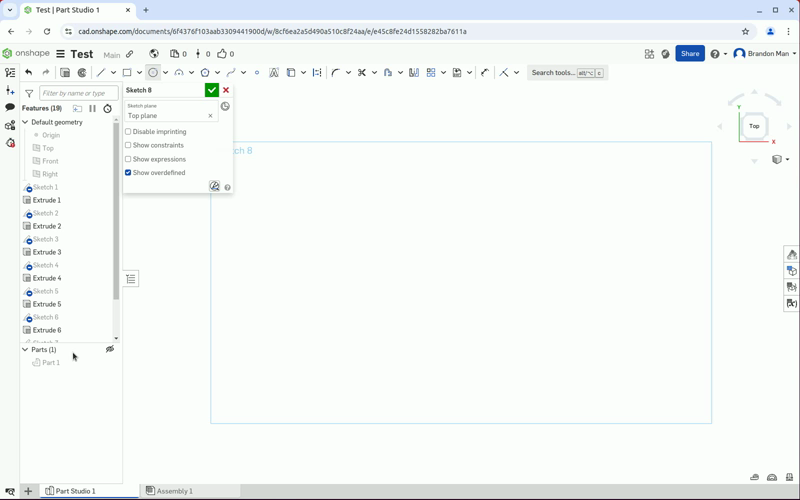
mouse_move(543, 282)
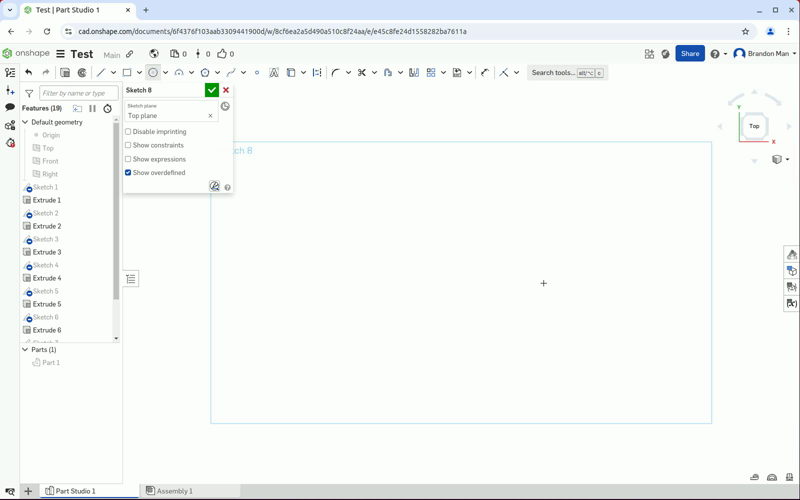
click(543, 282)
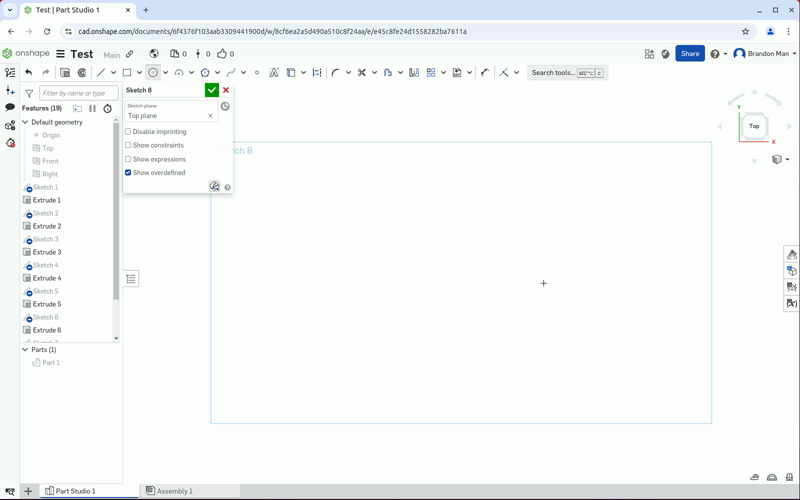
key_up(shift)
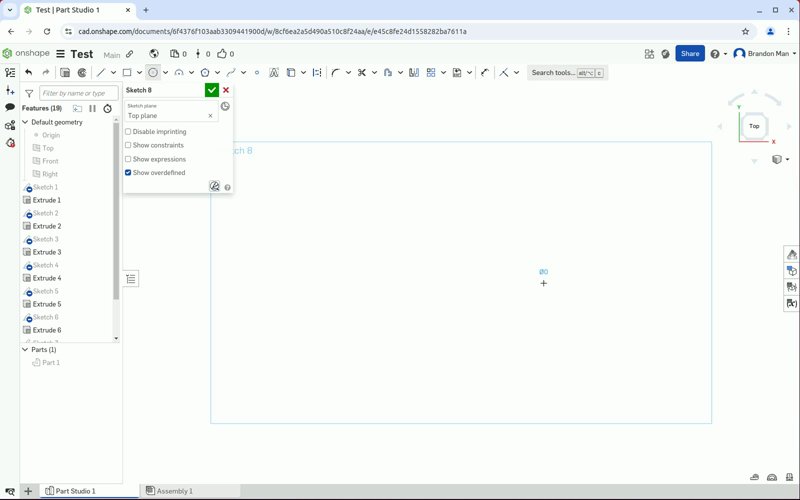
mouse_move(561, 282)
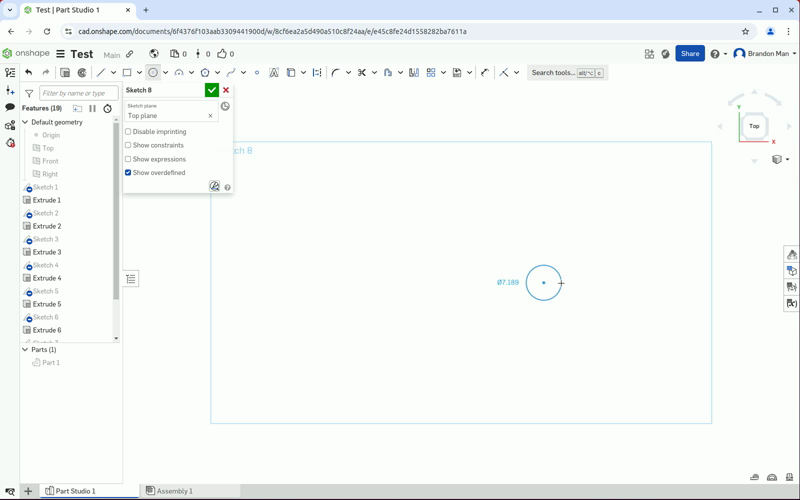
click(561, 282)
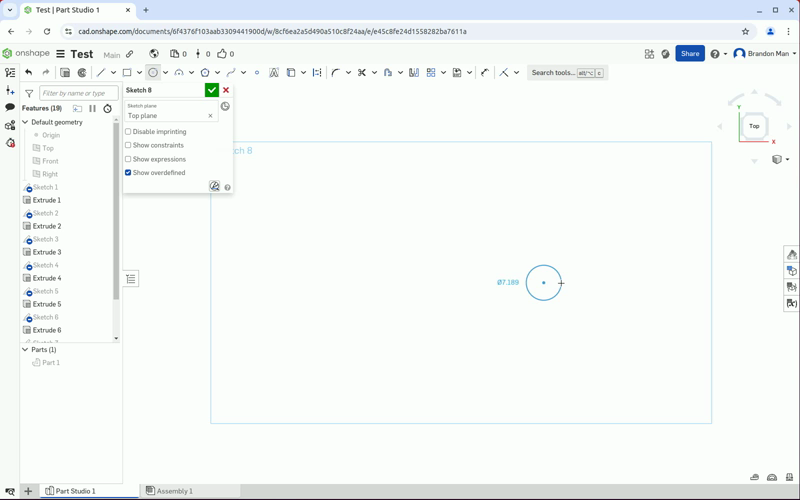
key(esc)
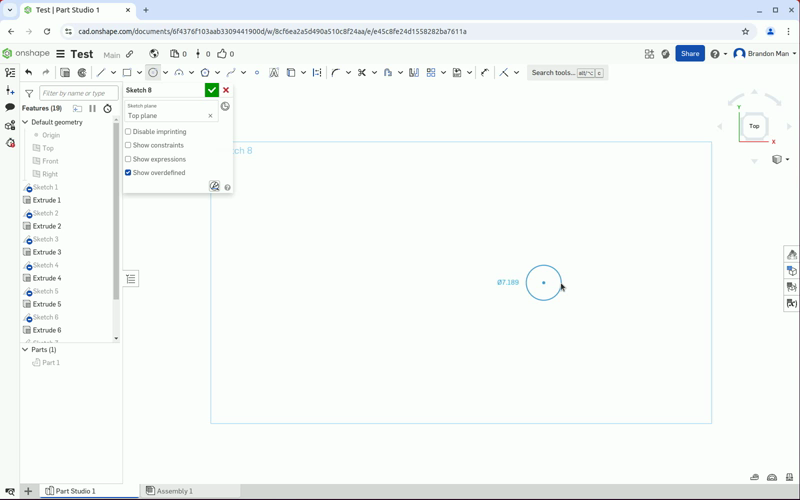
mouse_move(558, 280)
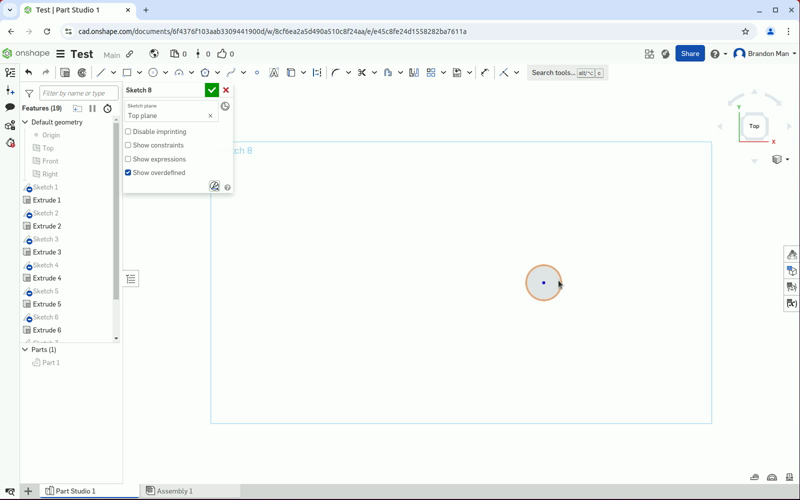
scroll(6)
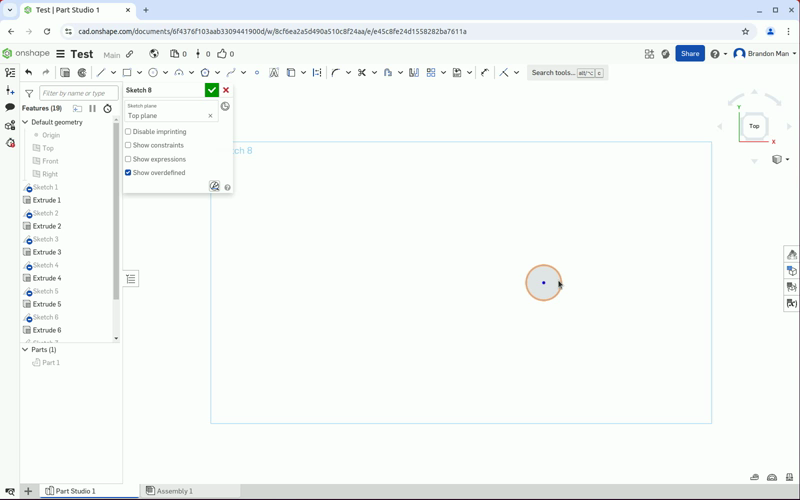
scroll(6)
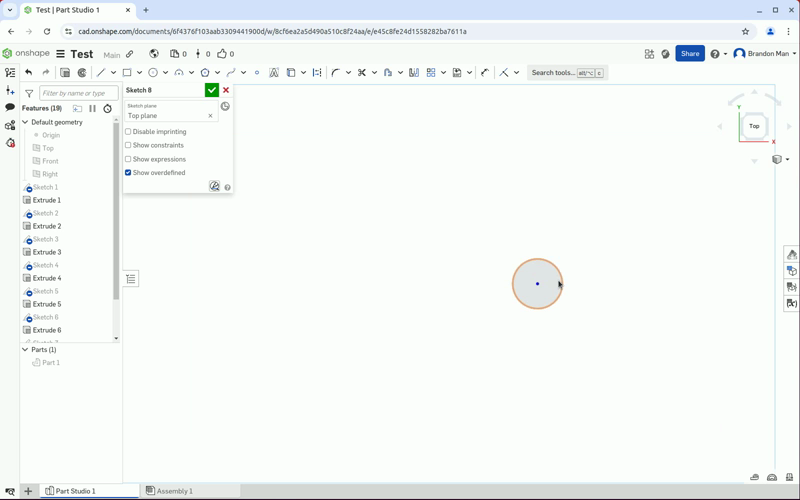
scroll(6)
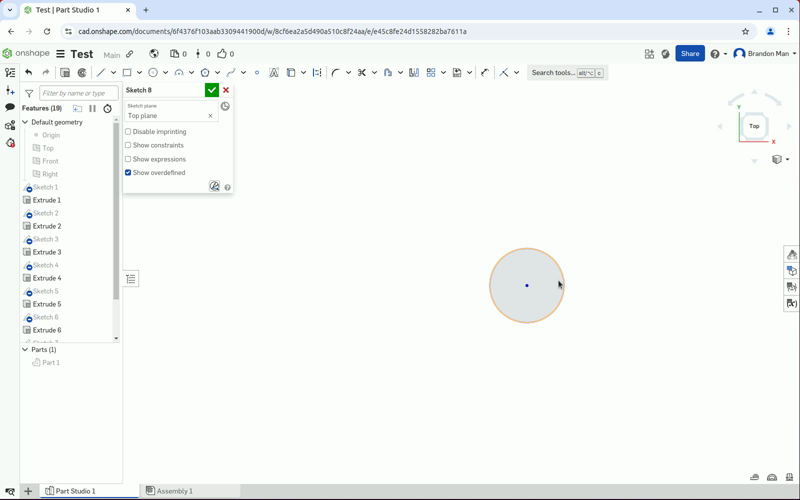
scroll(6)
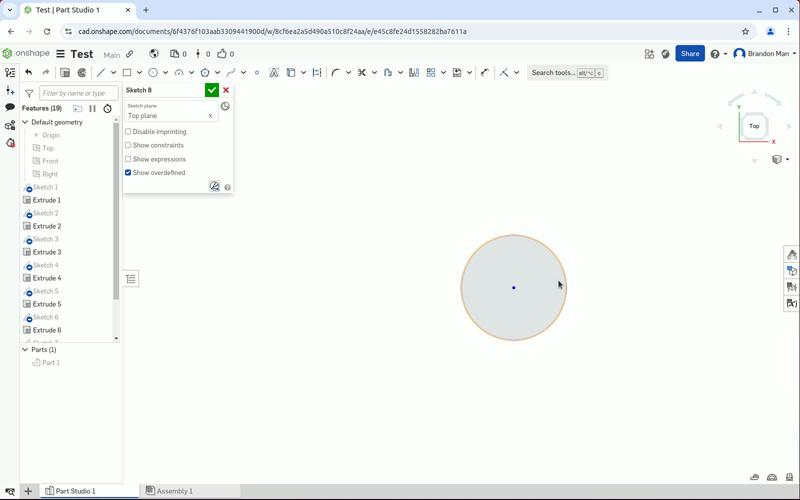
scroll(6)
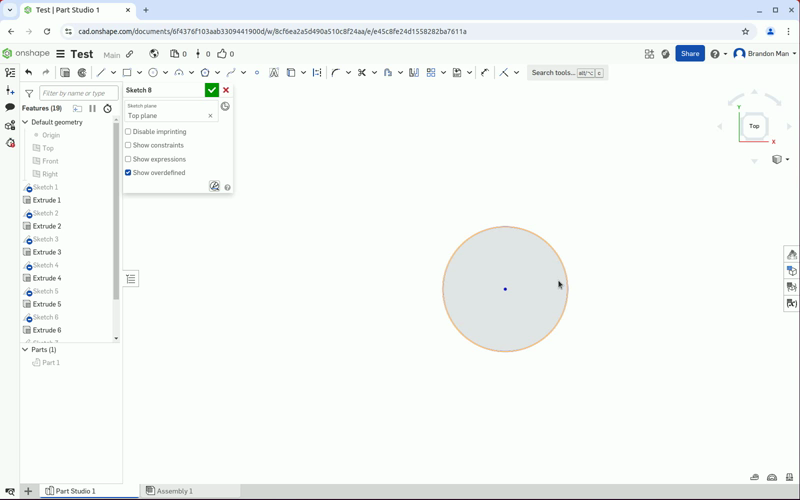
scroll(6)
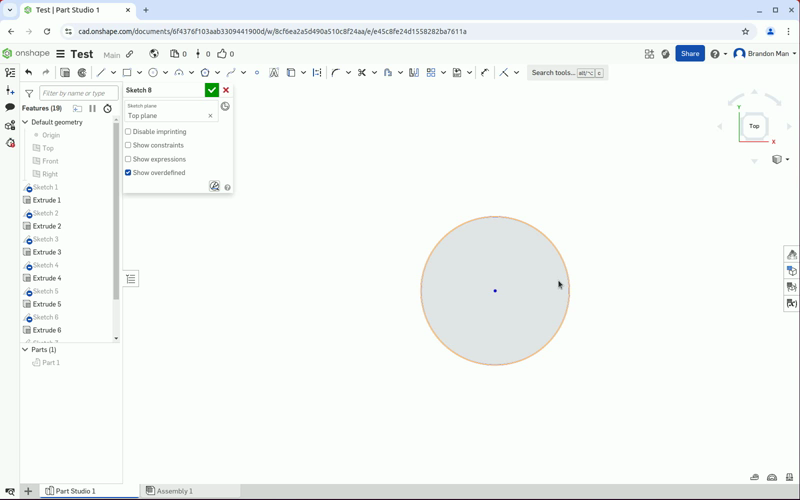
scroll(6)
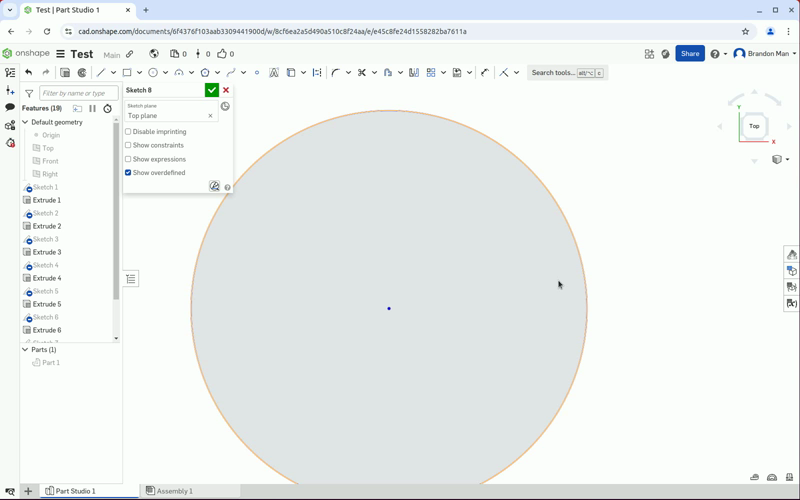
click(558, 280)
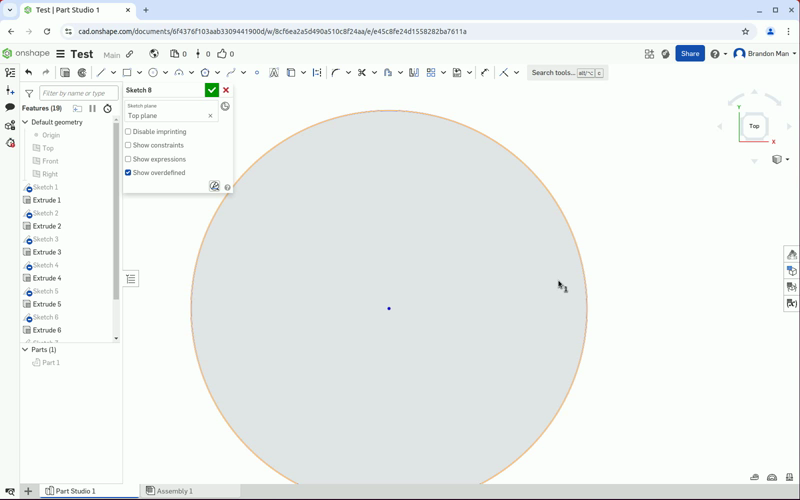
scroll(-6)
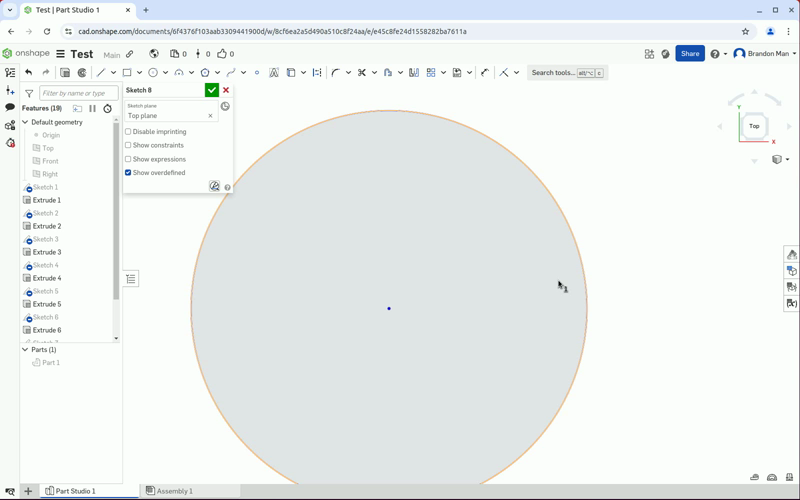
scroll(-6)
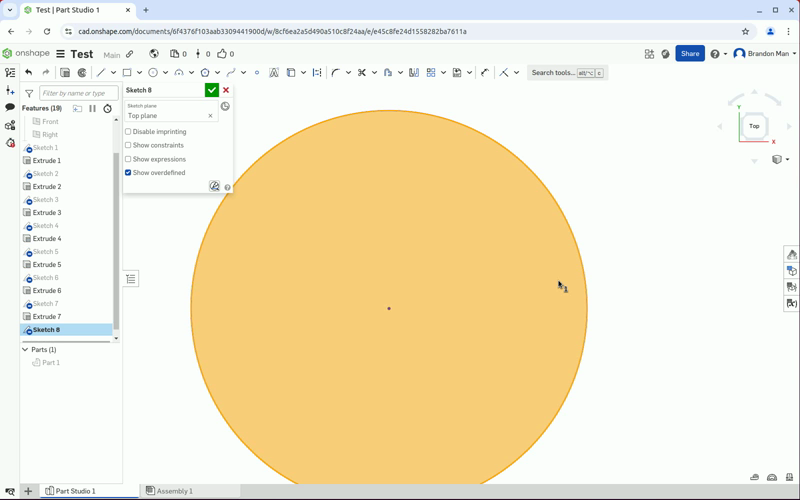
scroll(-6)
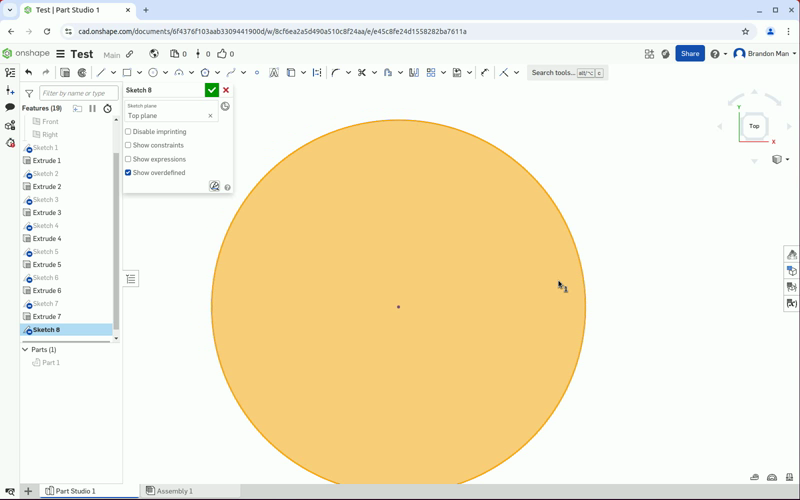
scroll(-6)
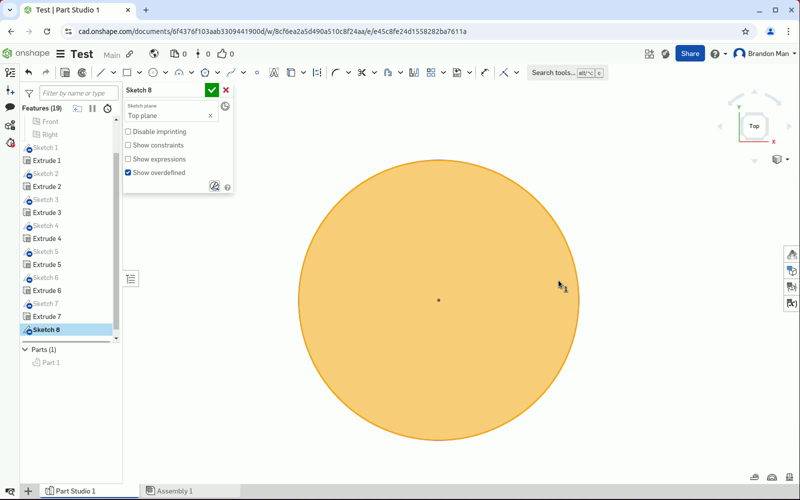
scroll(-6)
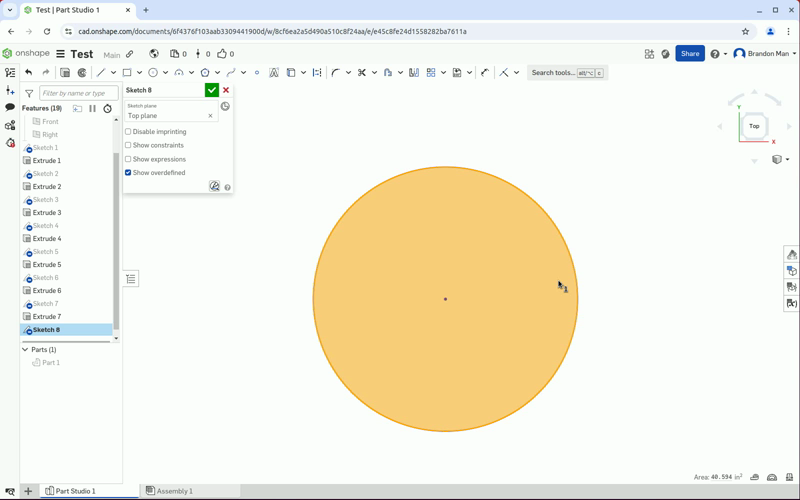
scroll(-6)
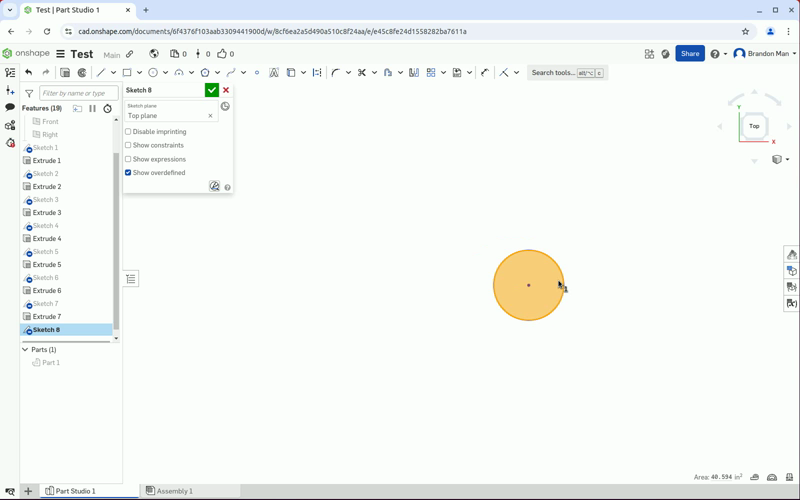
scroll(-6)
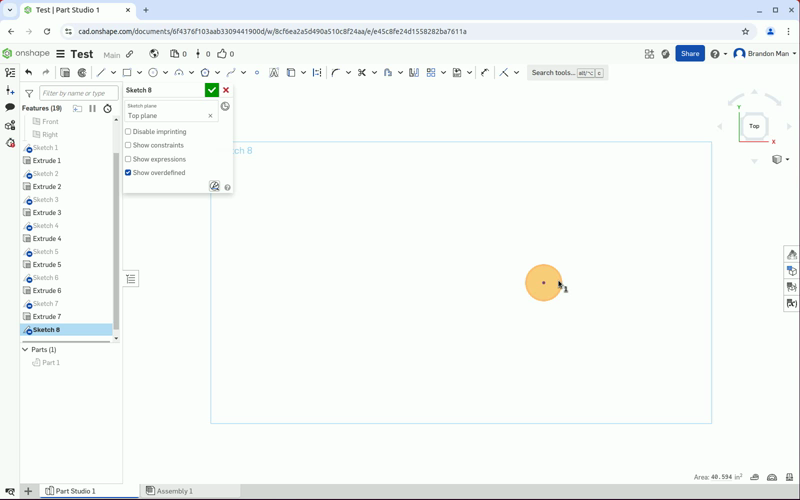
mouse_move(73, 352)
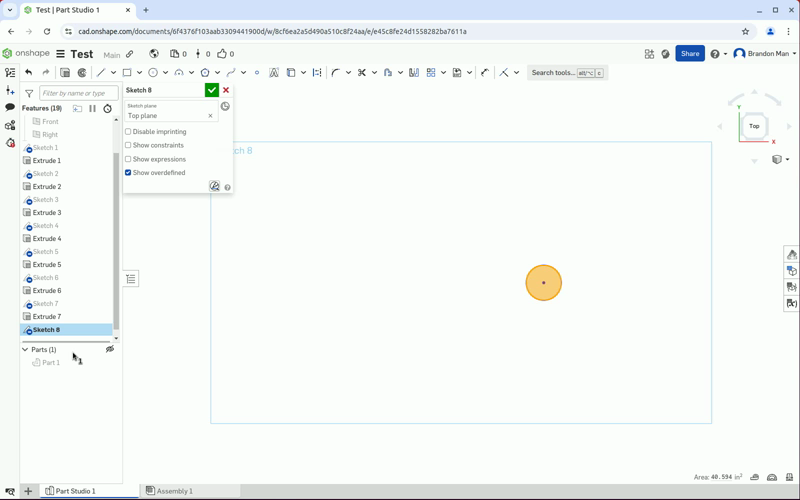
key(shift+y)
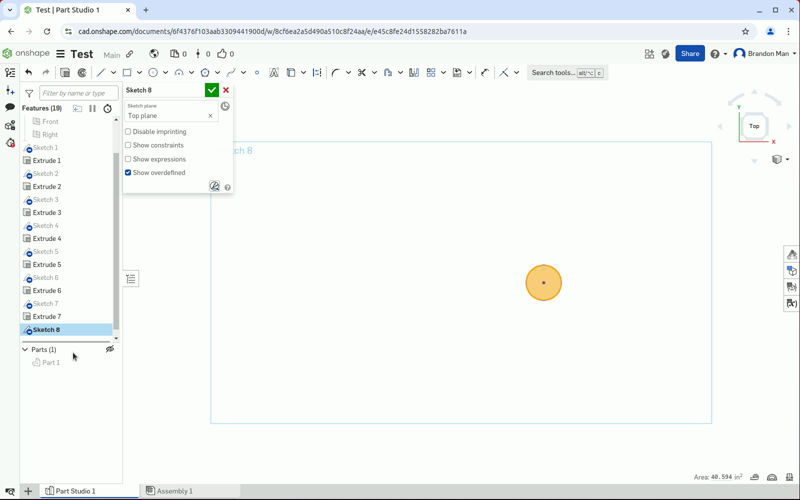
key(shift+e)
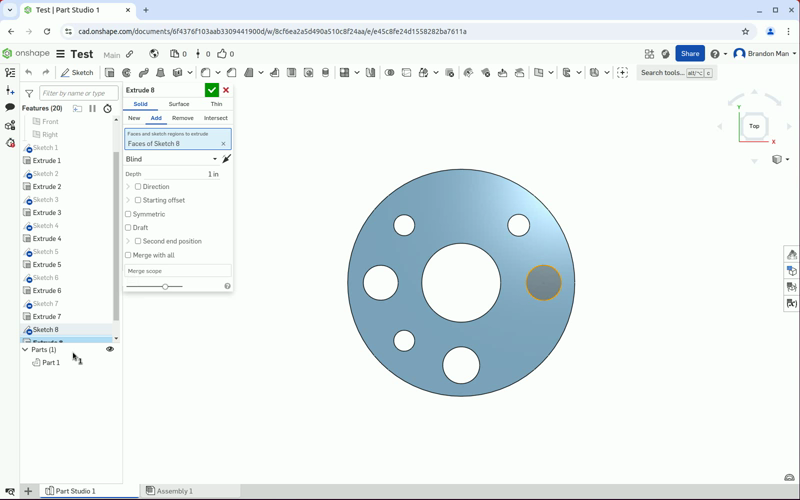
mouse_move(143, 106)
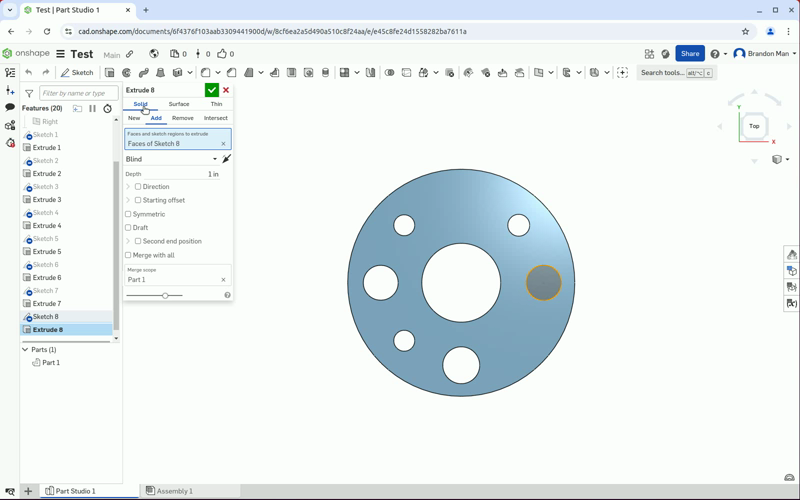
click(143, 106)
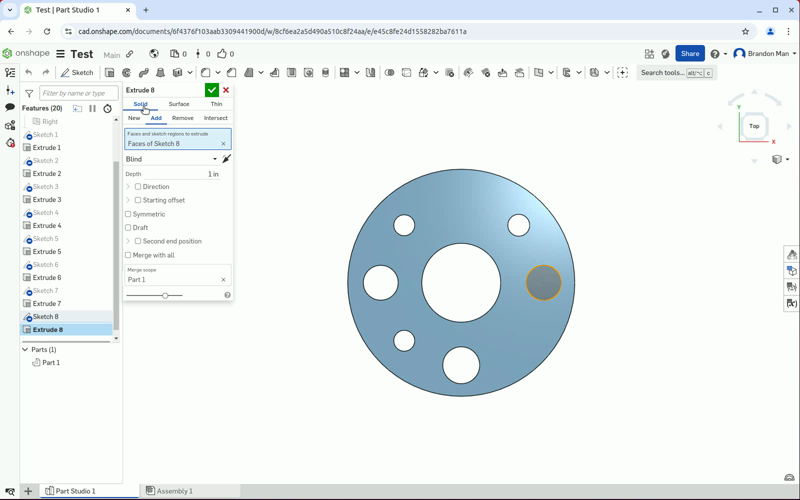
mouse_move(186, 120)
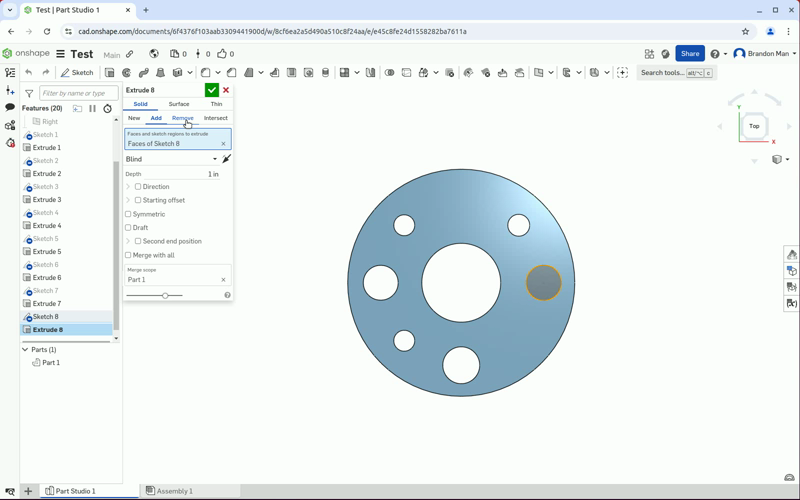
click(186, 120)
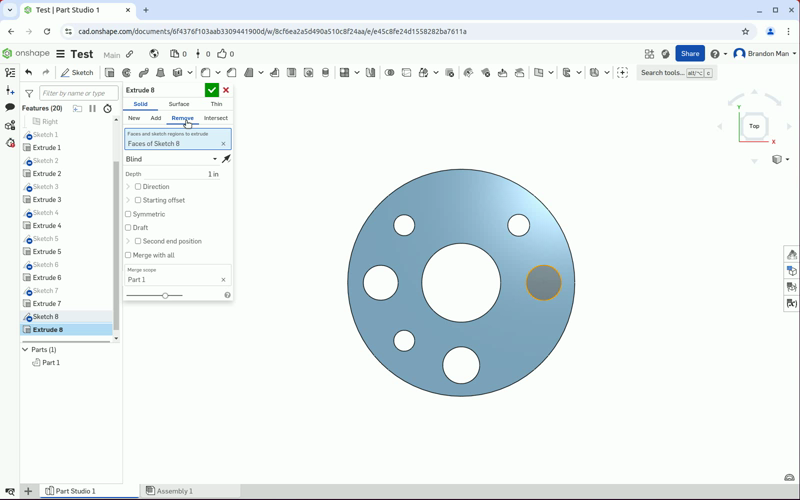
key(tab, 4)
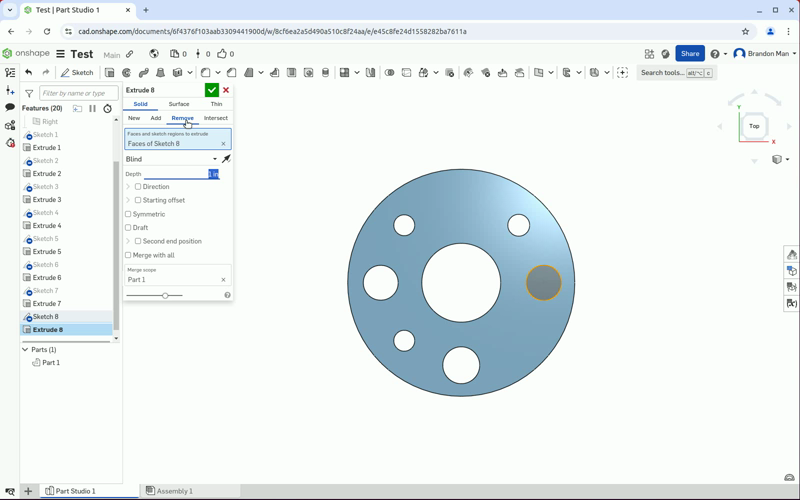
text(9.869)
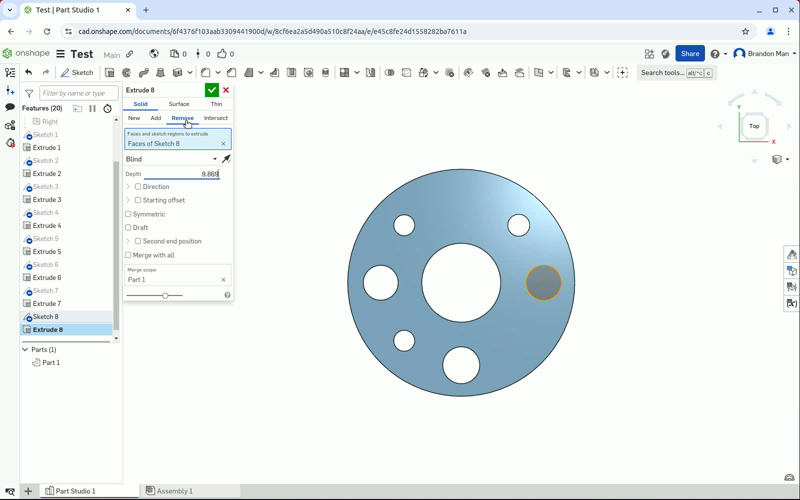
key(tab, 6)
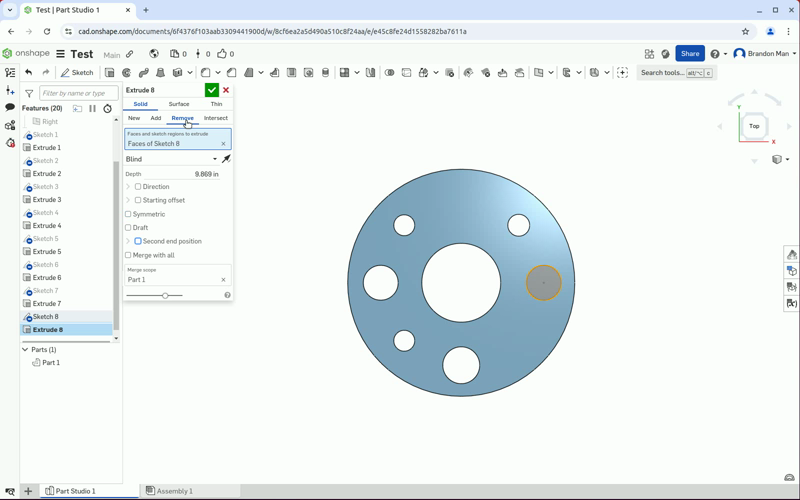
key(space)
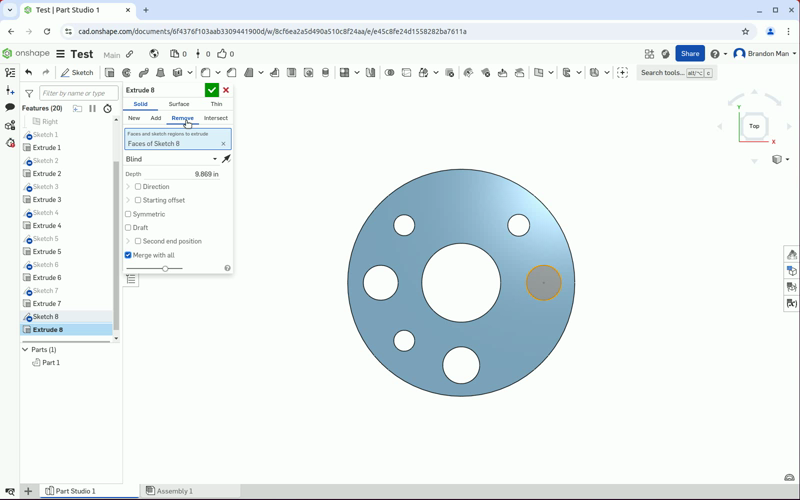
key(enter)
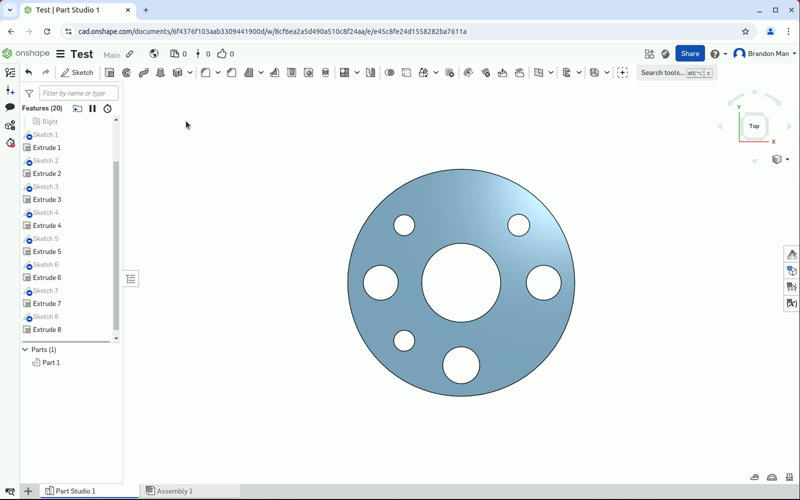
key(shift+h)
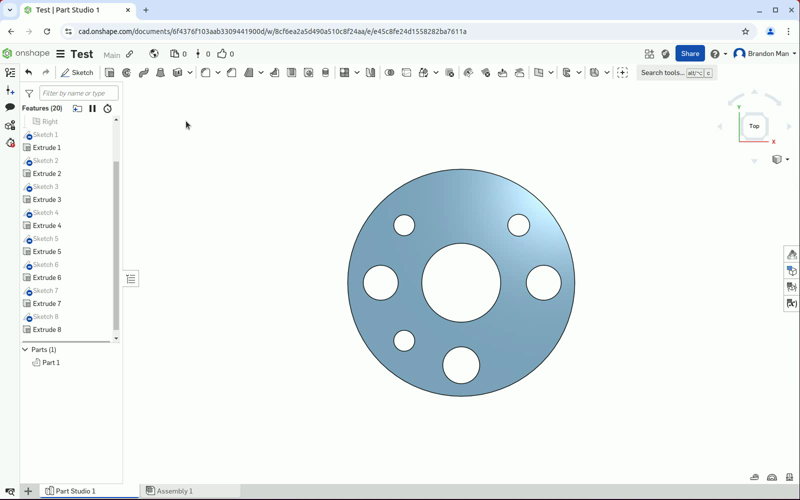
key(shift+h)
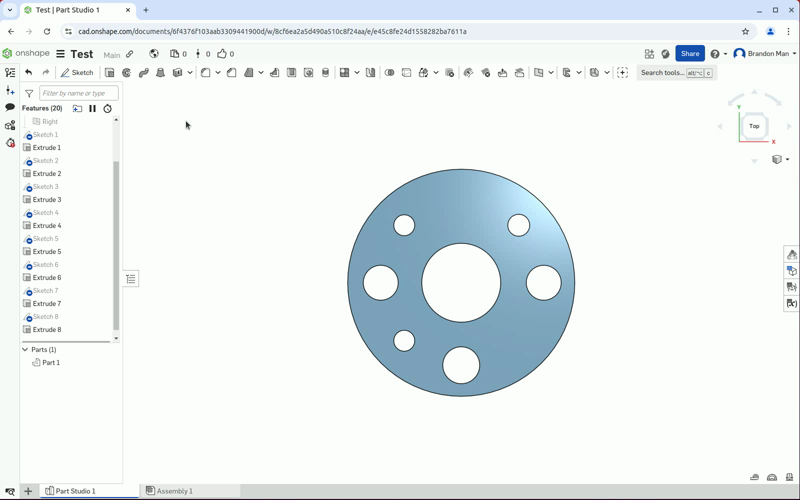
mouse_move(69, 137)
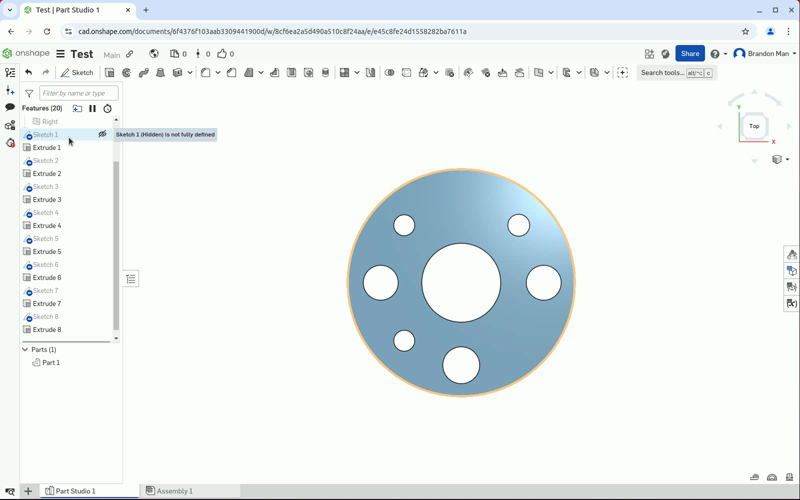
click(69, 137)
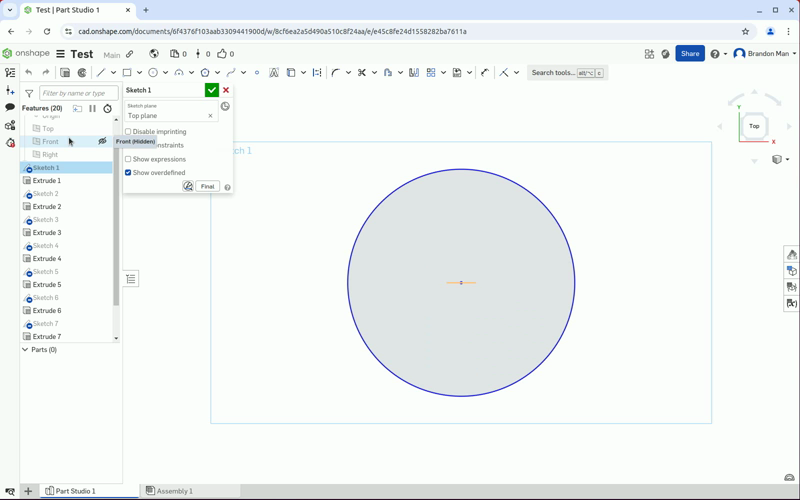
mouse_move(229, 92)
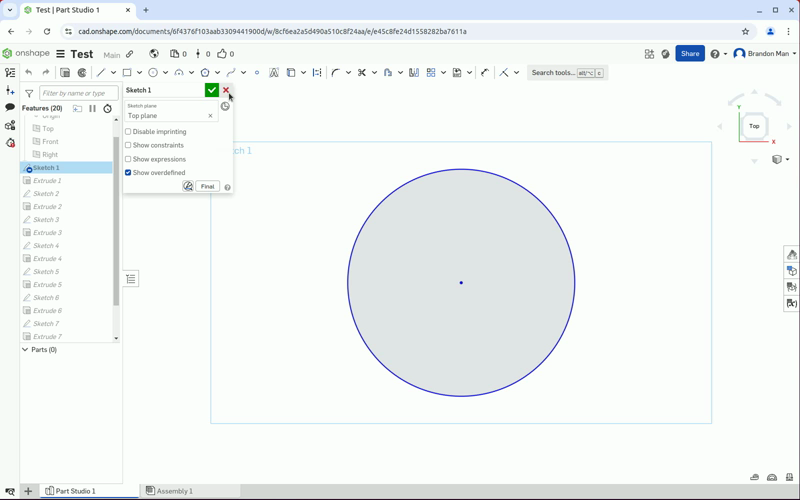
click(229, 92)
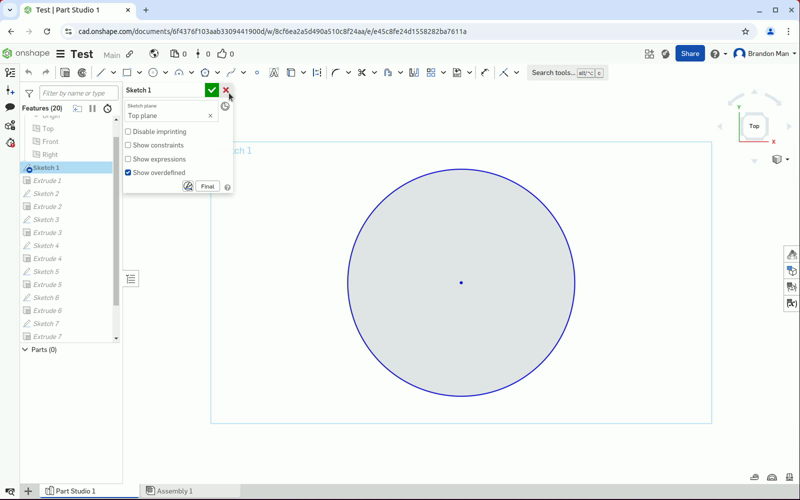
key(shift+s)
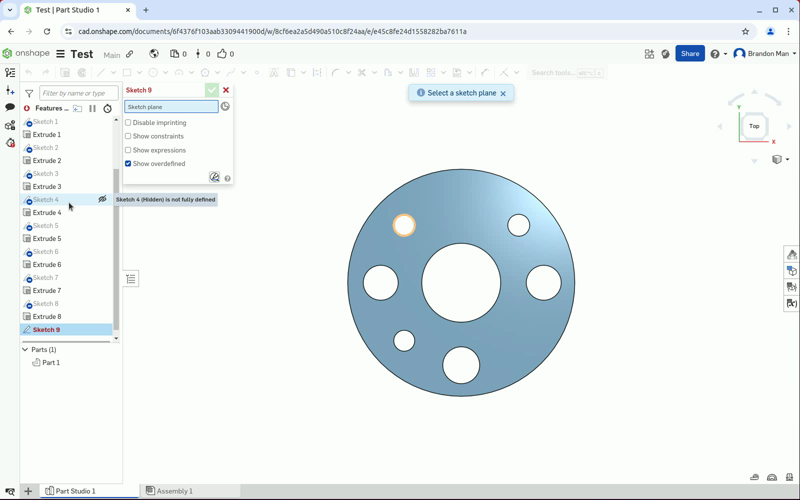
scroll(3)
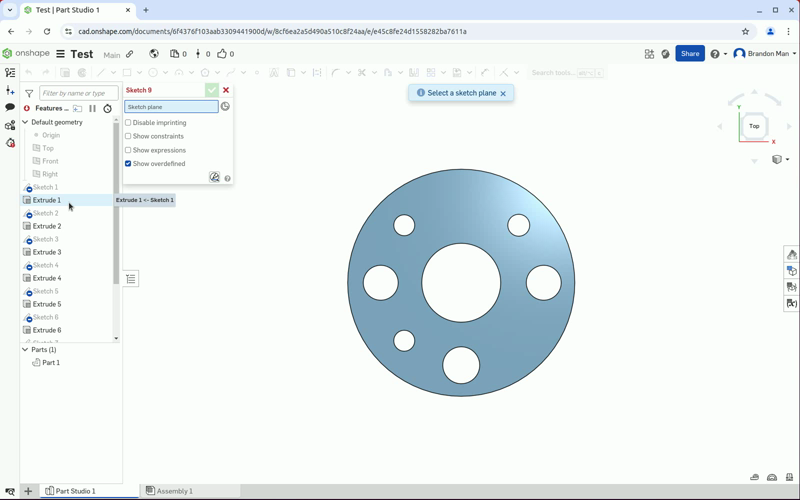
mouse_move(69, 150)
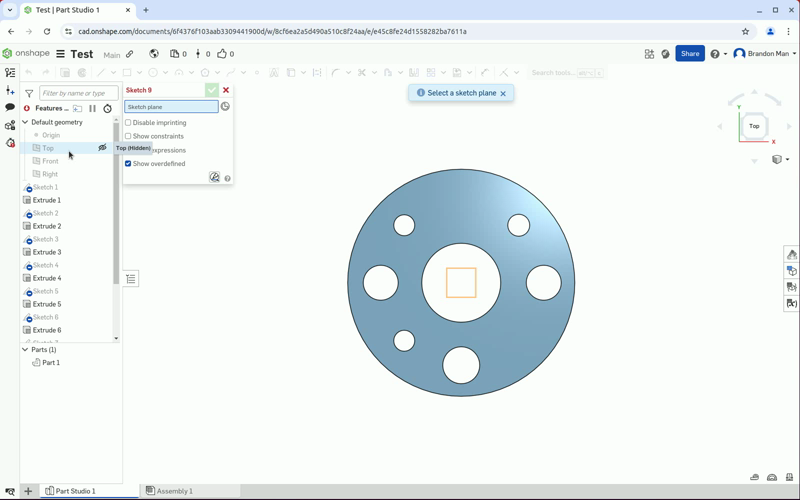
click(69, 150)
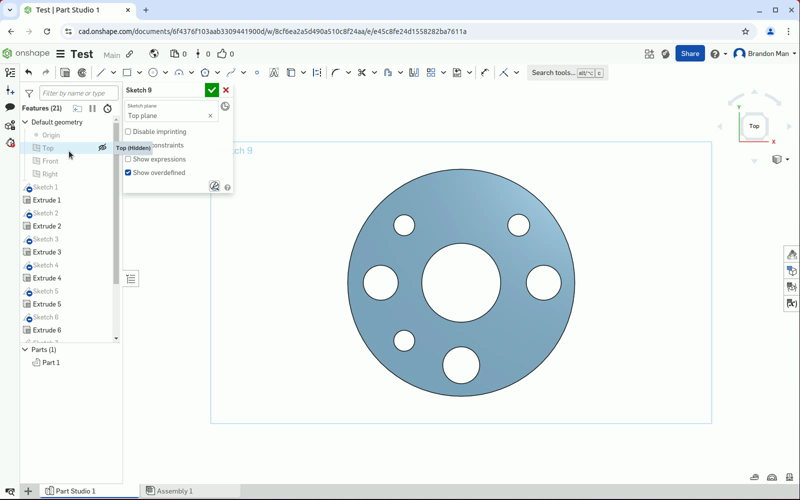
mouse_move(73, 352)
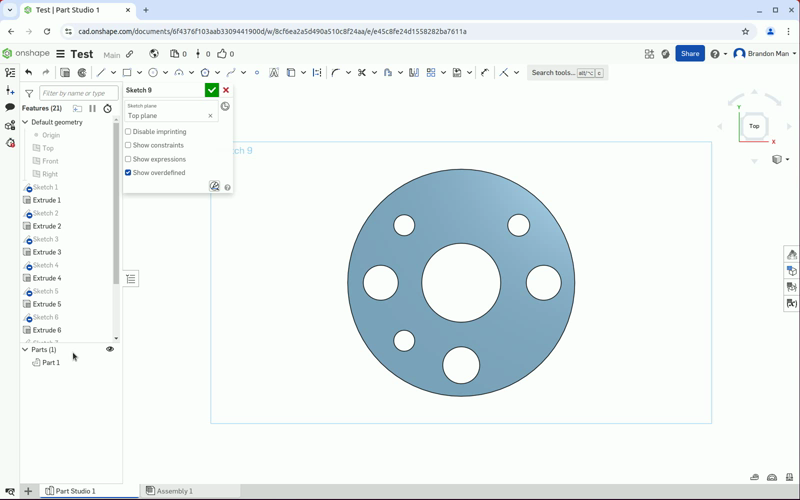
key(y)
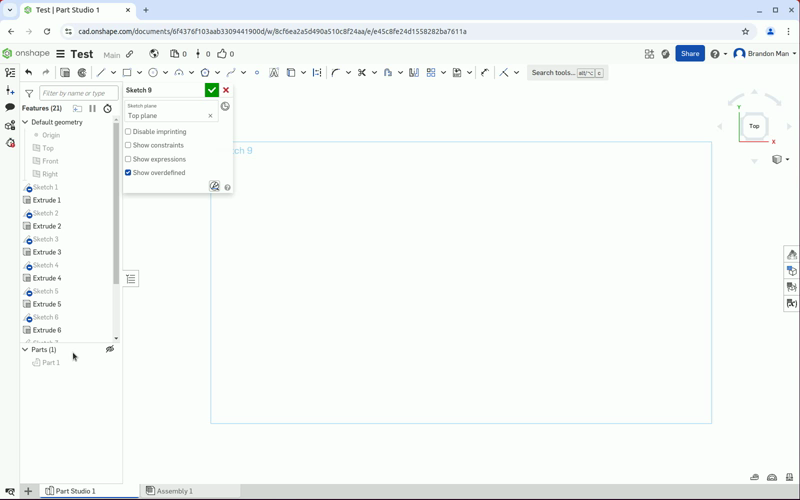
key(c)
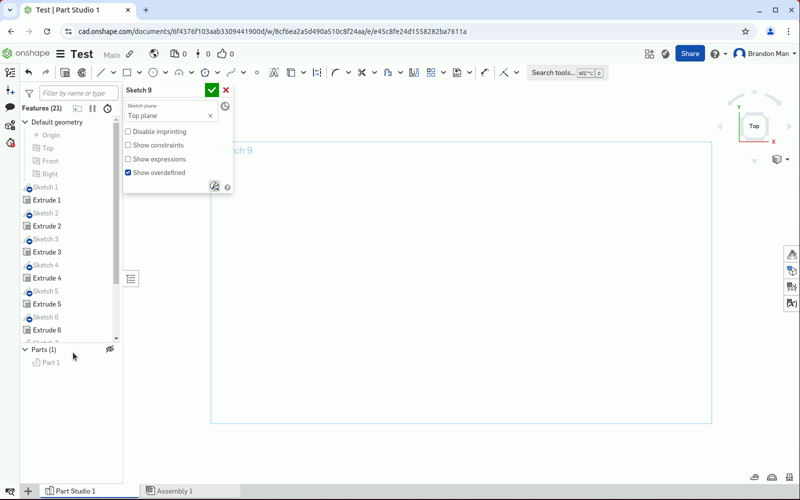
key_down(shift)
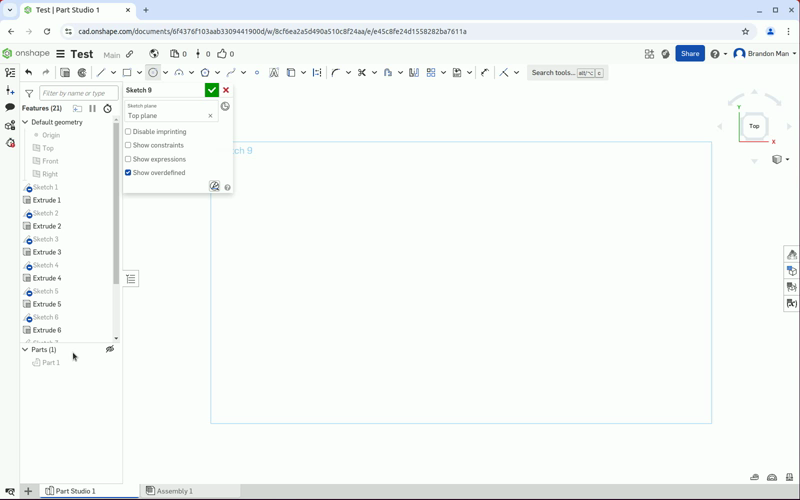
mouse_move(518, 340)
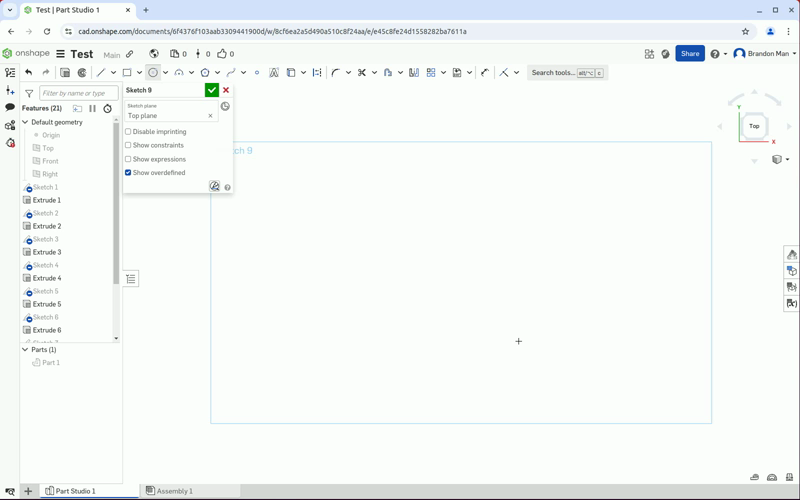
click(518, 340)
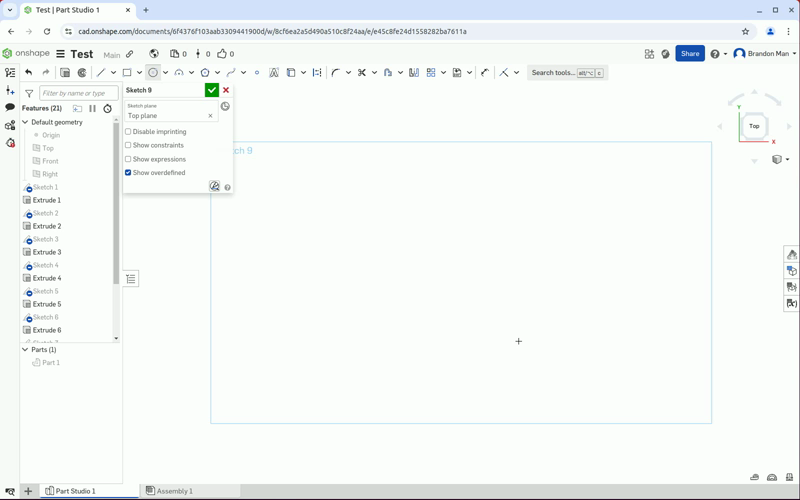
key_up(shift)
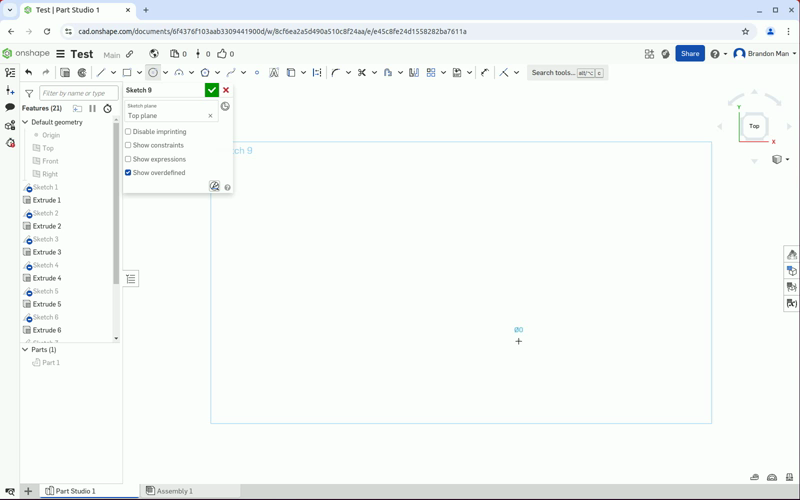
mouse_move(529, 340)
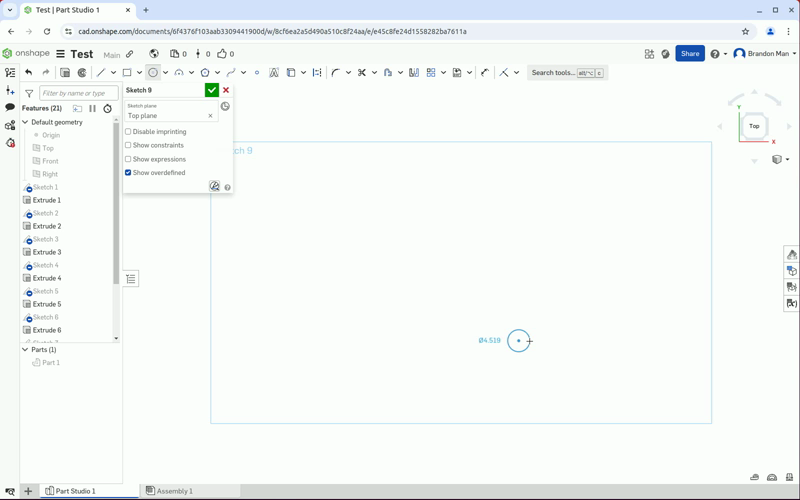
click(529, 340)
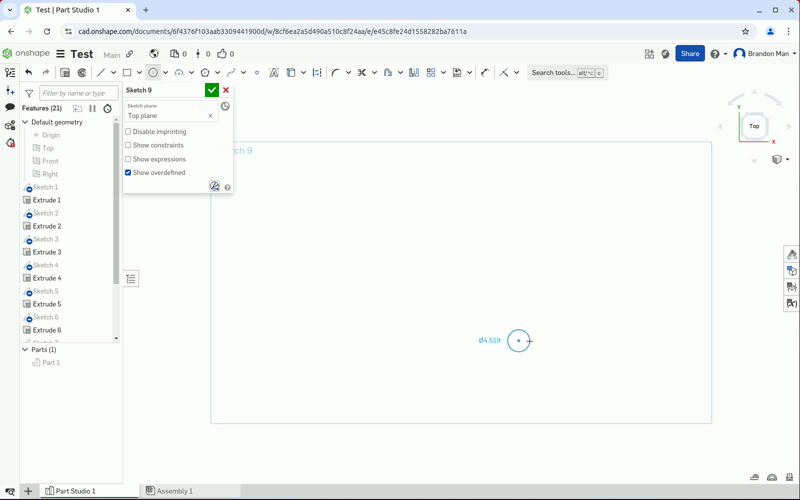
key(esc)
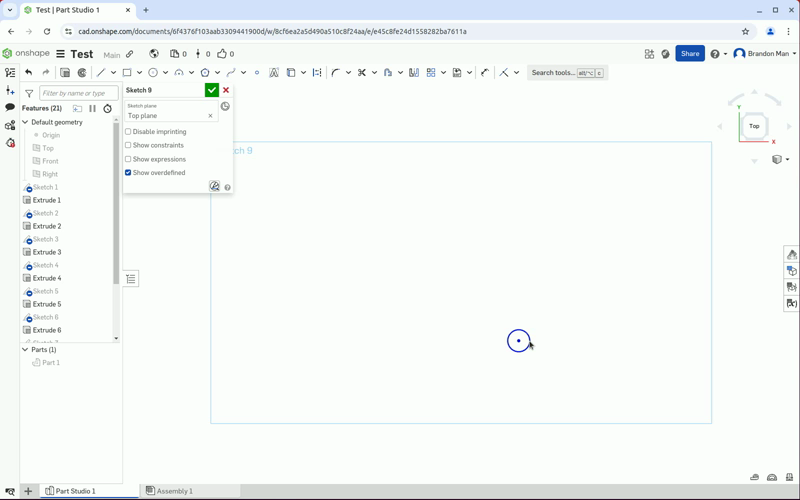
mouse_move(525, 346)
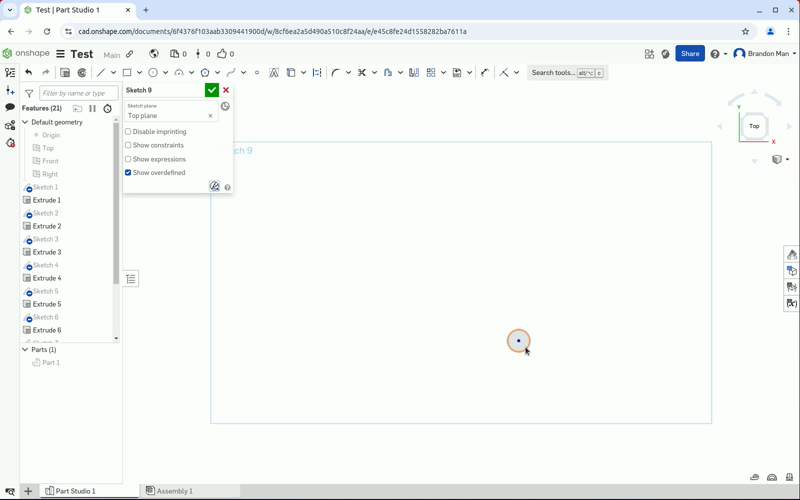
scroll(6)
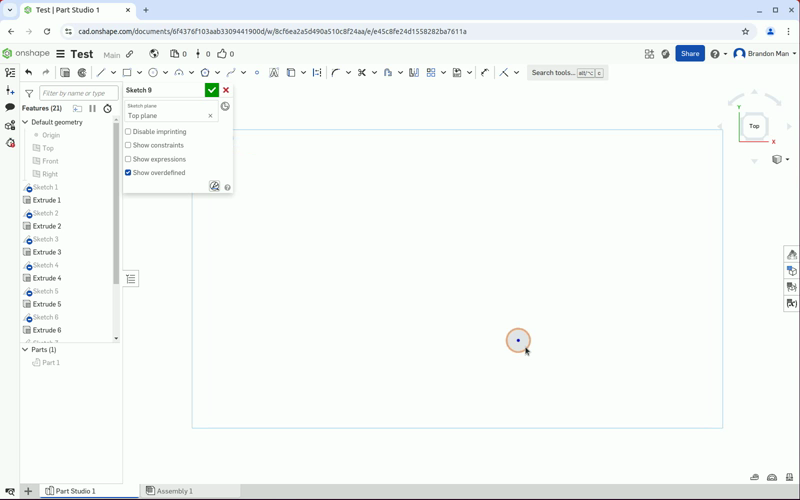
scroll(6)
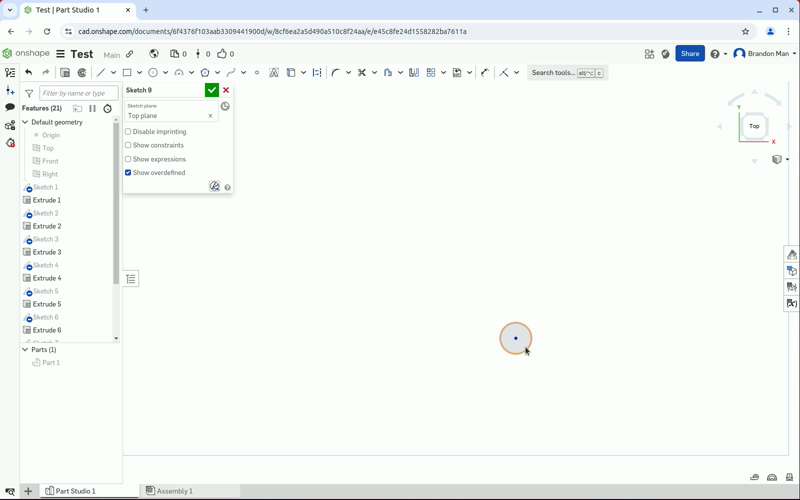
scroll(6)
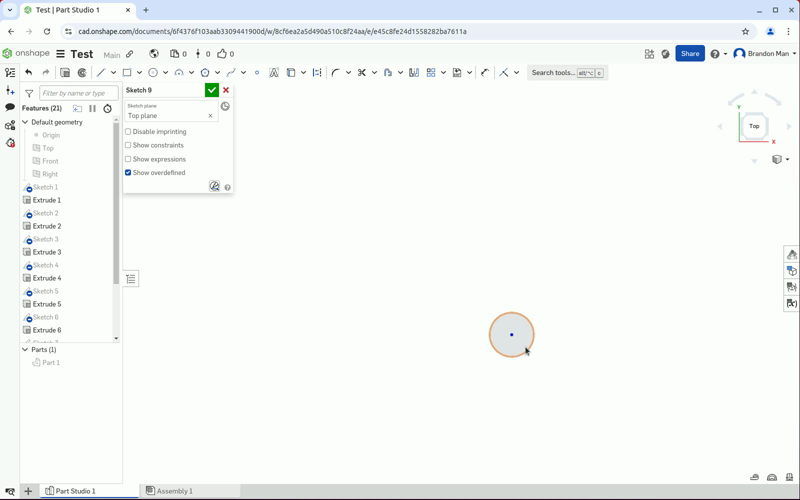
scroll(6)
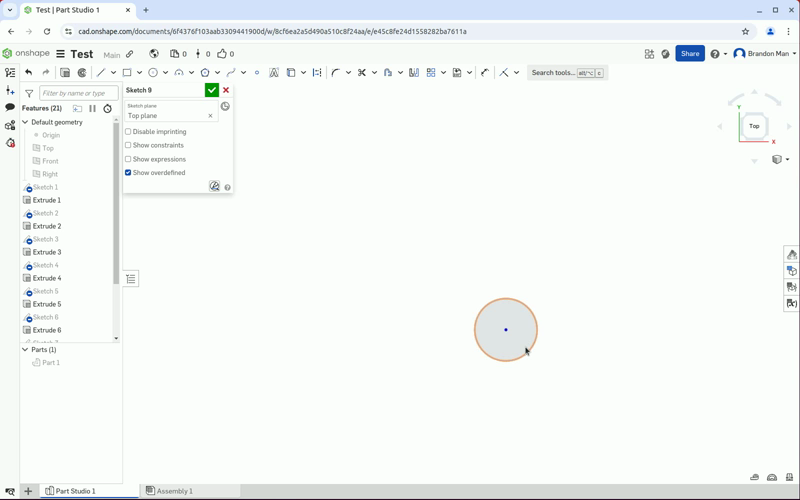
scroll(6)
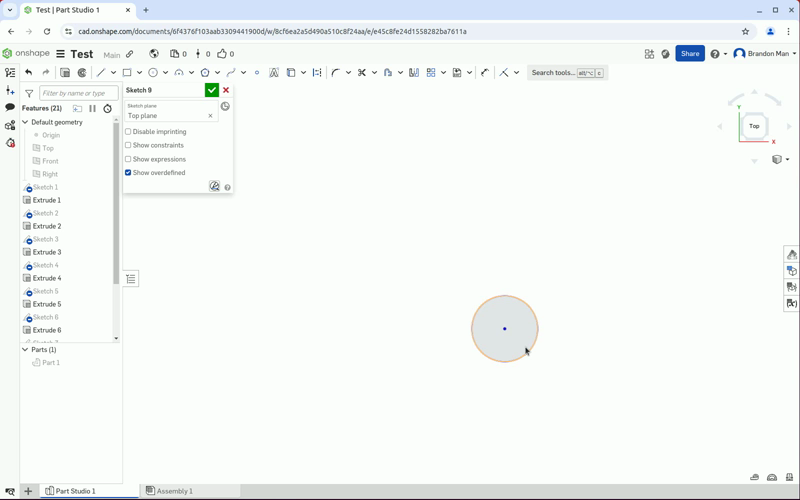
scroll(6)
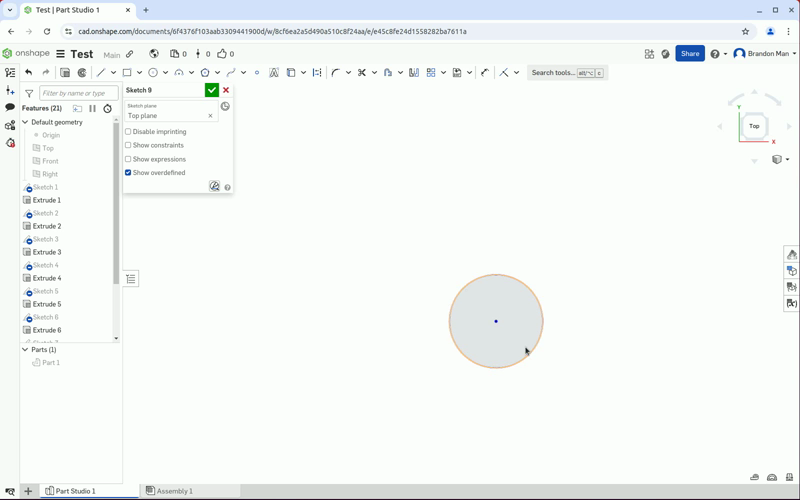
scroll(6)
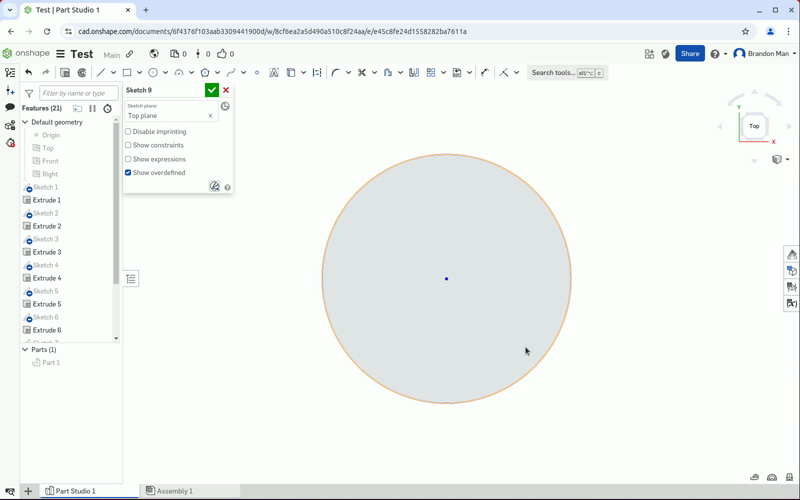
click(525, 346)
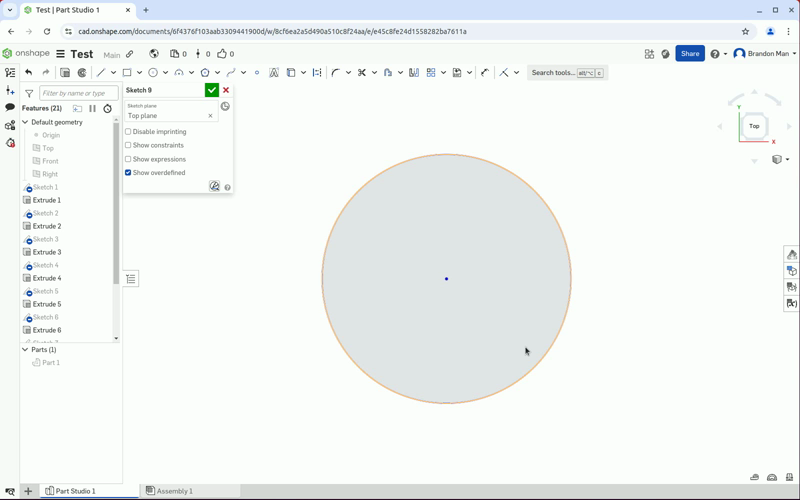
scroll(-6)
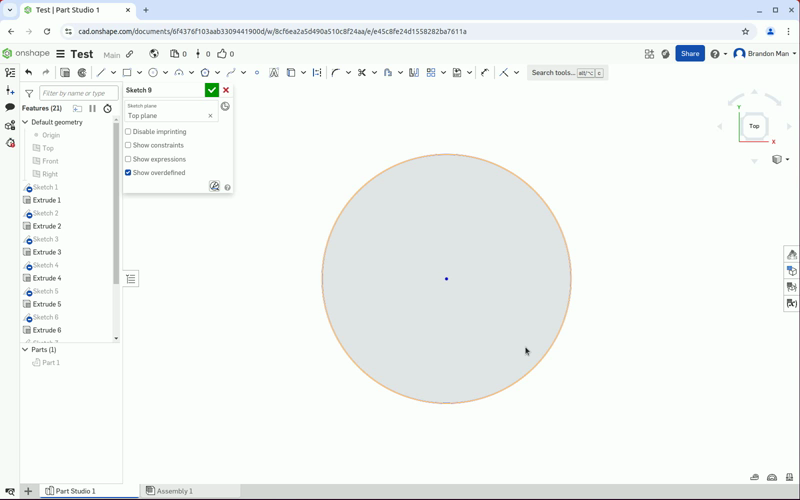
scroll(-6)
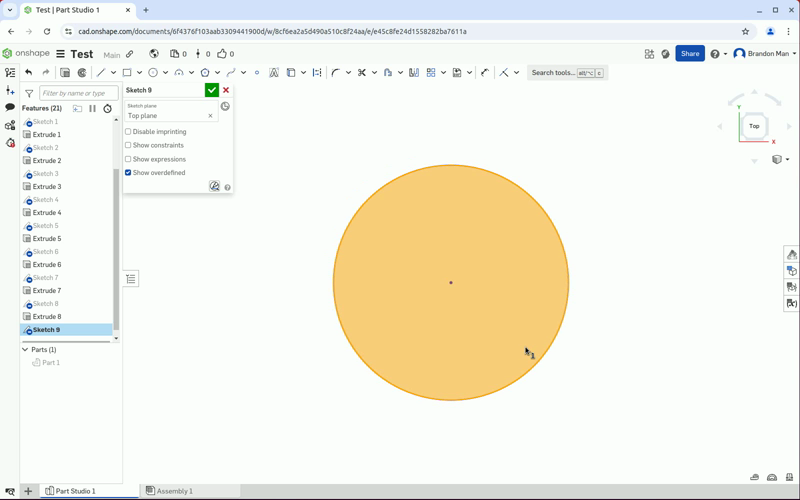
scroll(-6)
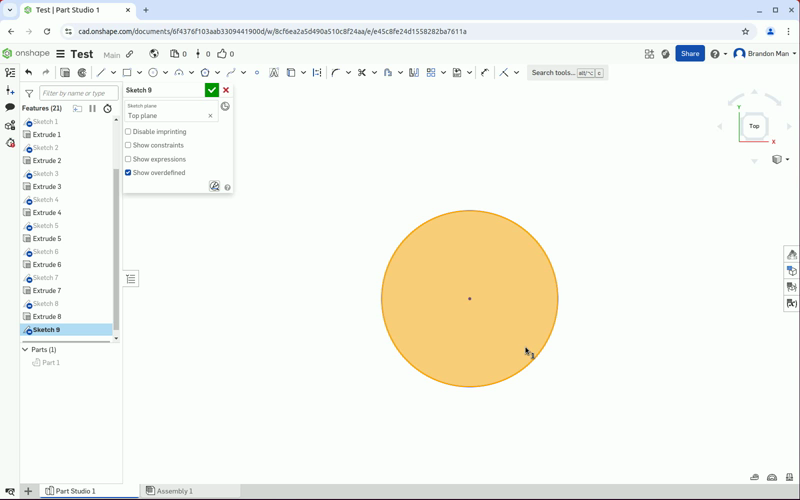
scroll(-6)
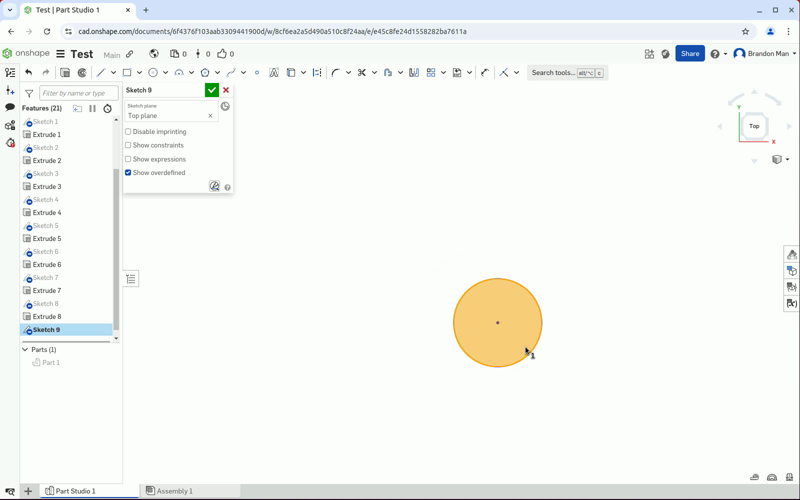
scroll(-6)
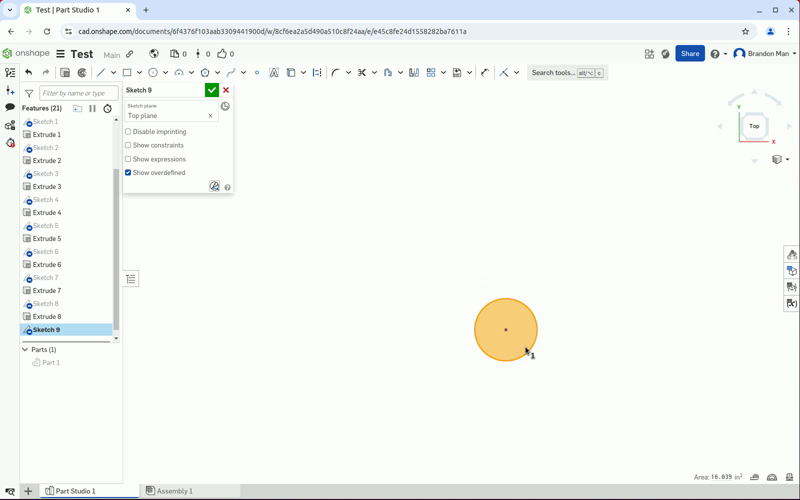
scroll(-6)
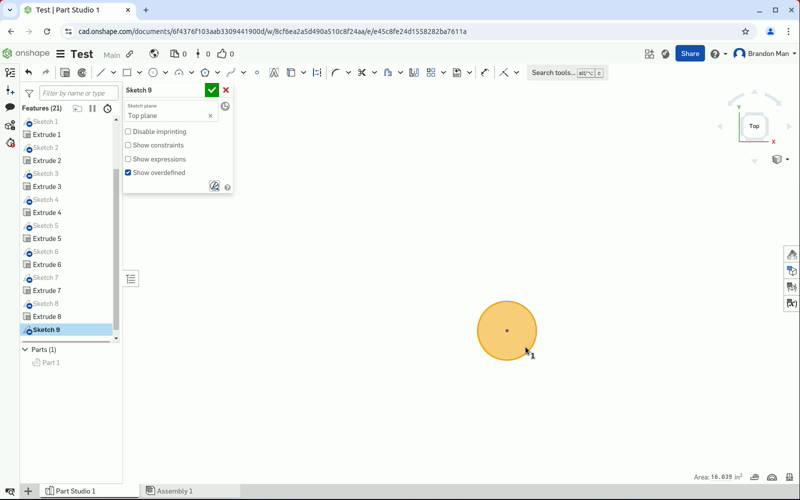
scroll(-6)
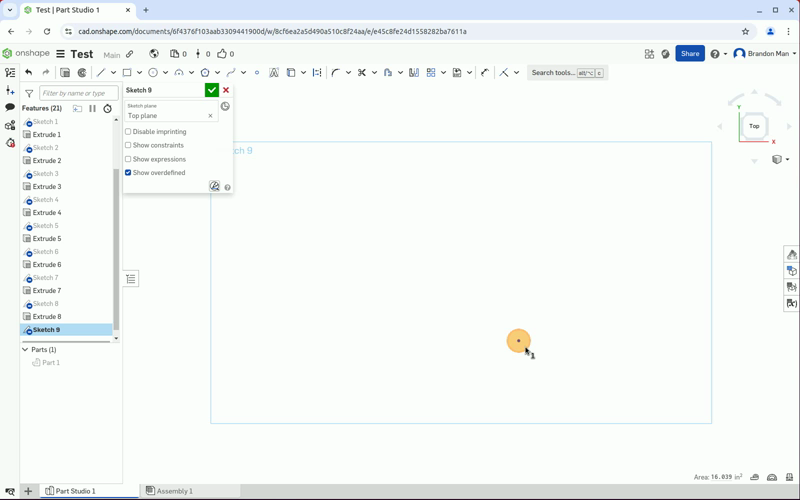
mouse_move(73, 352)
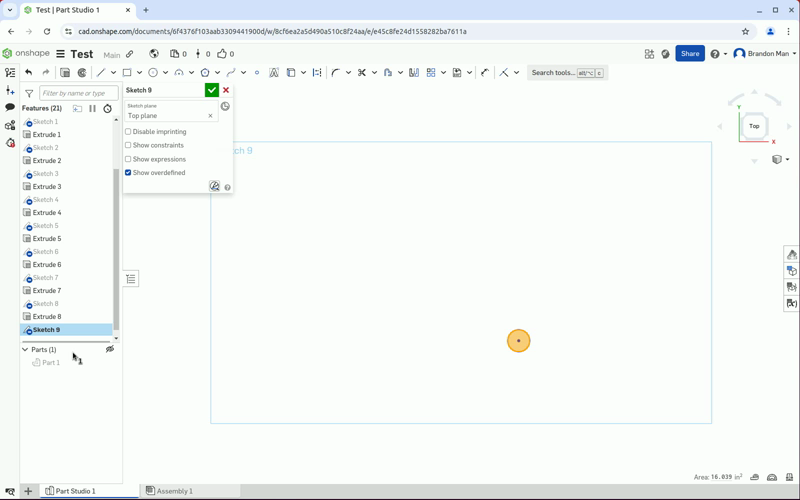
key(shift+y)
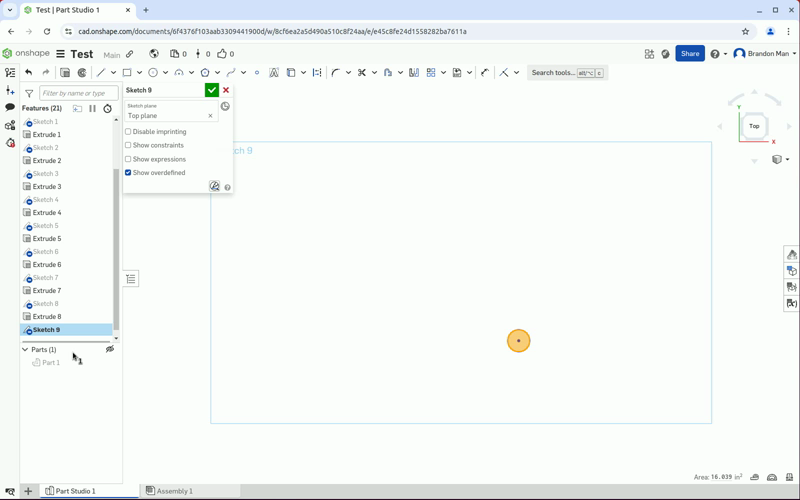
key(shift+e)
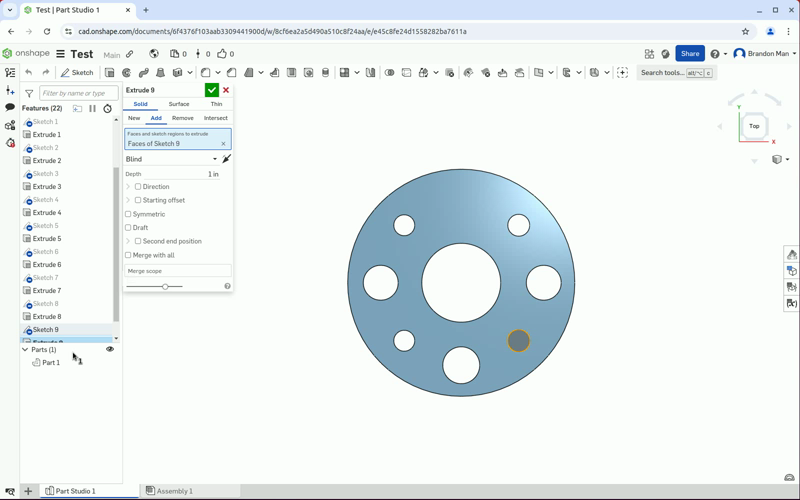
mouse_move(143, 106)
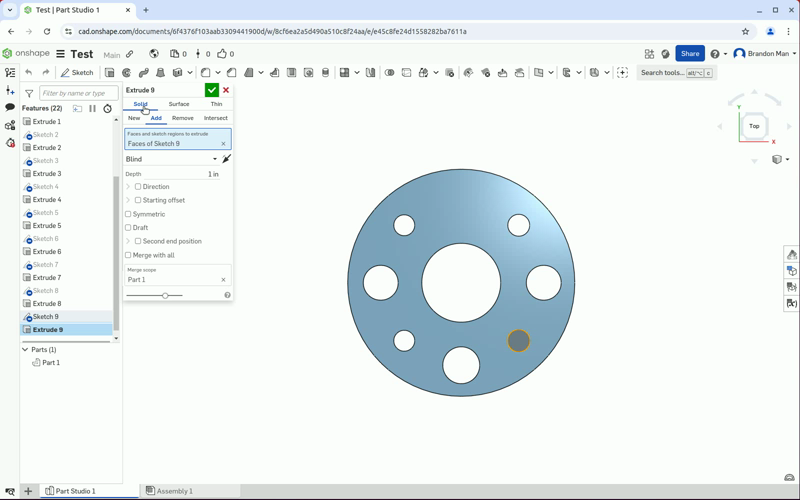
click(143, 106)
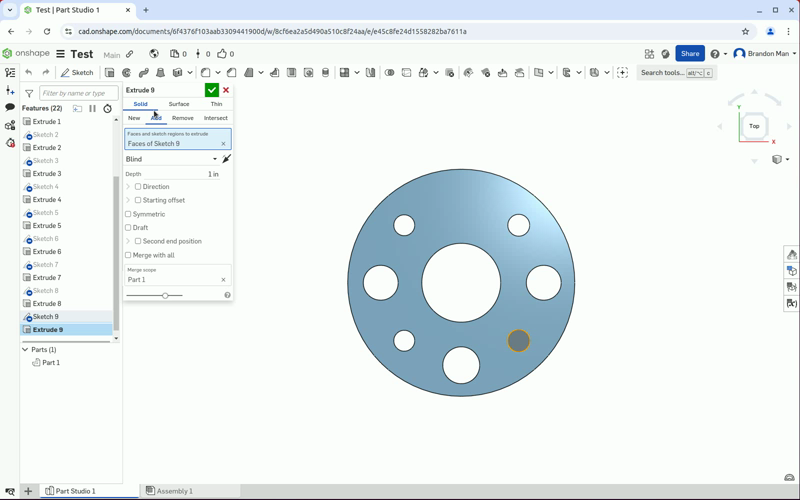
mouse_move(186, 120)
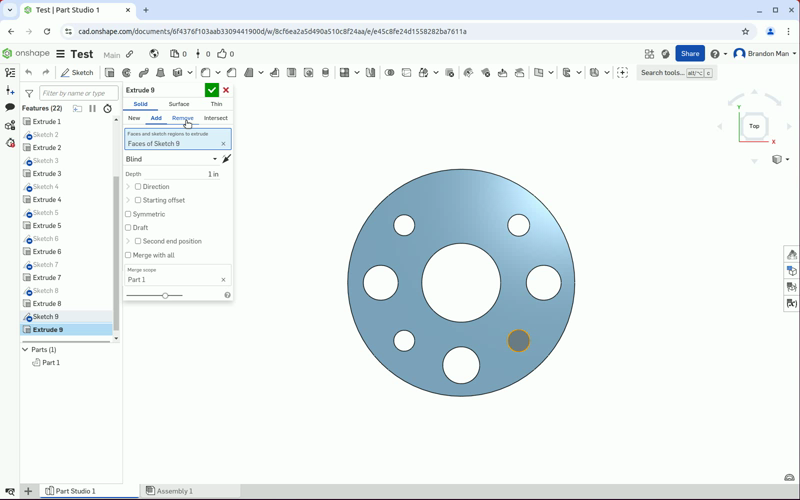
click(186, 120)
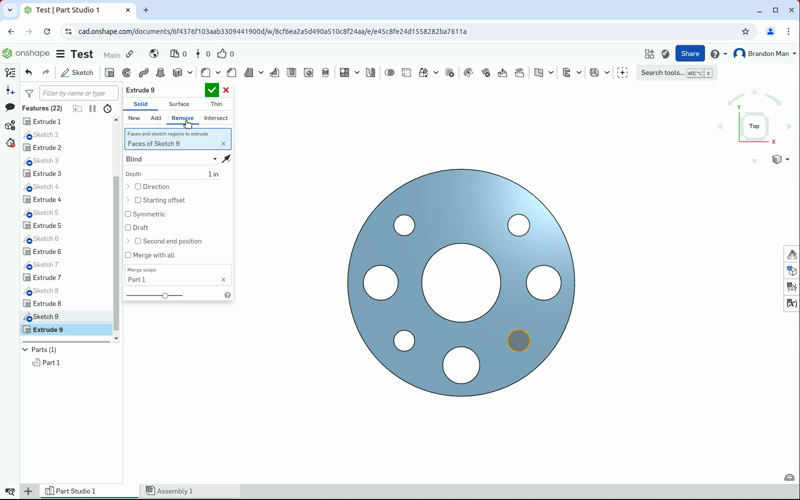
key(tab, 4)
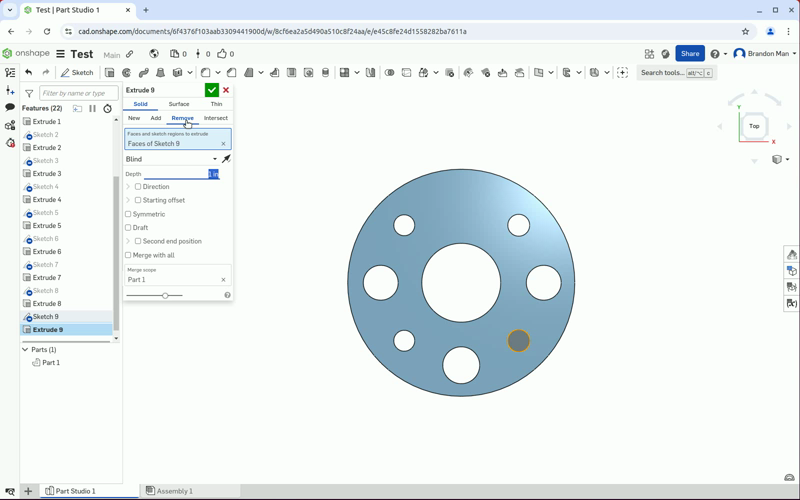
text(9.869)
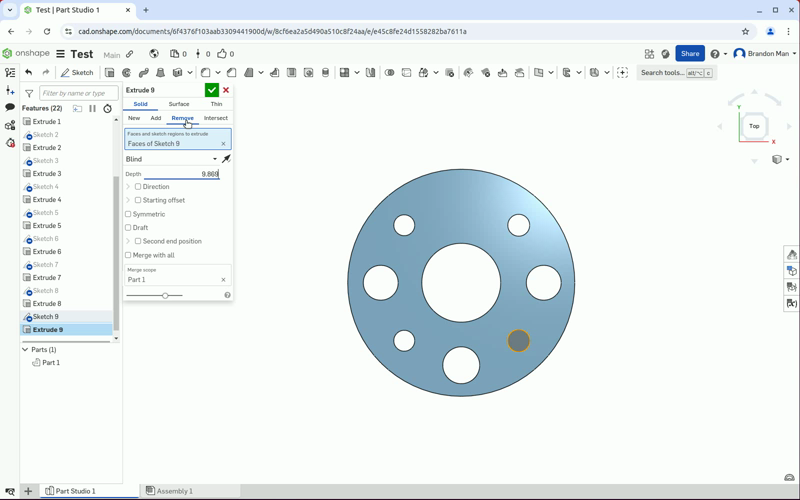
key(tab, 6)
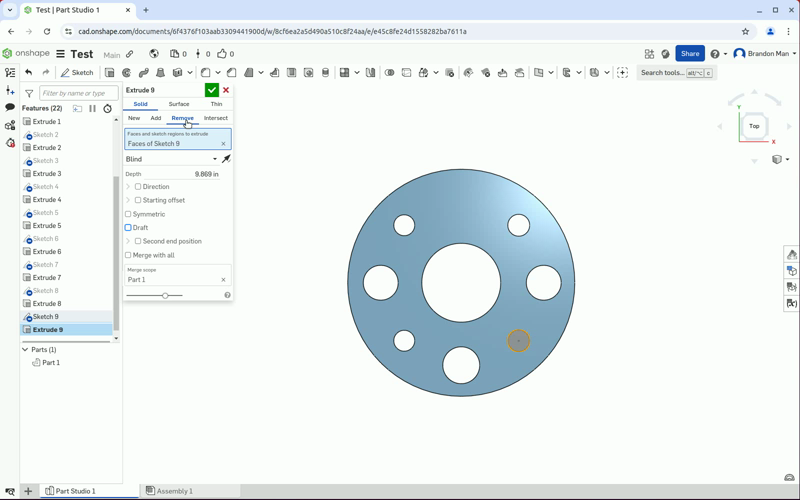
key(space)
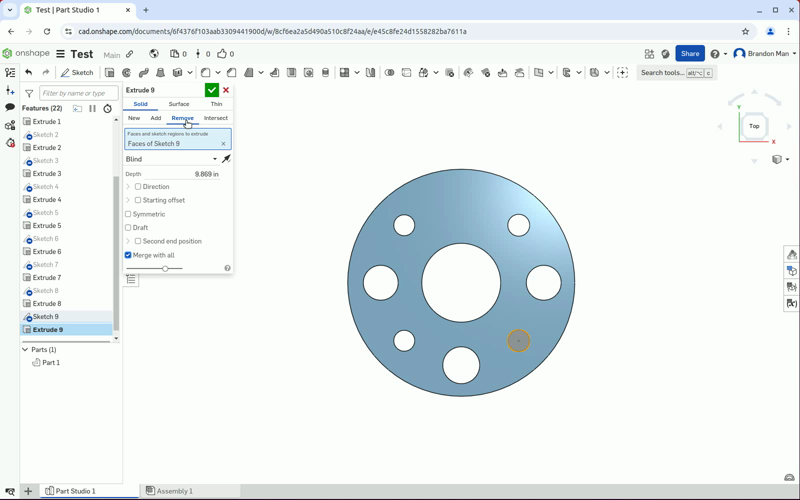
key(enter)
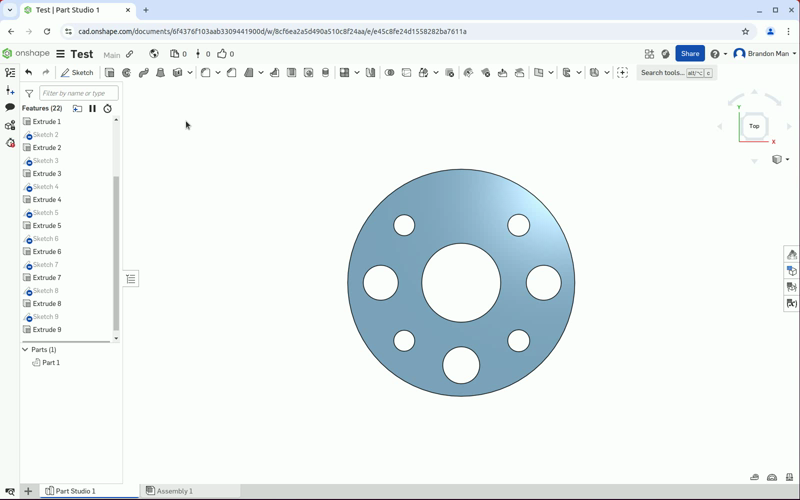
key(shift+h)
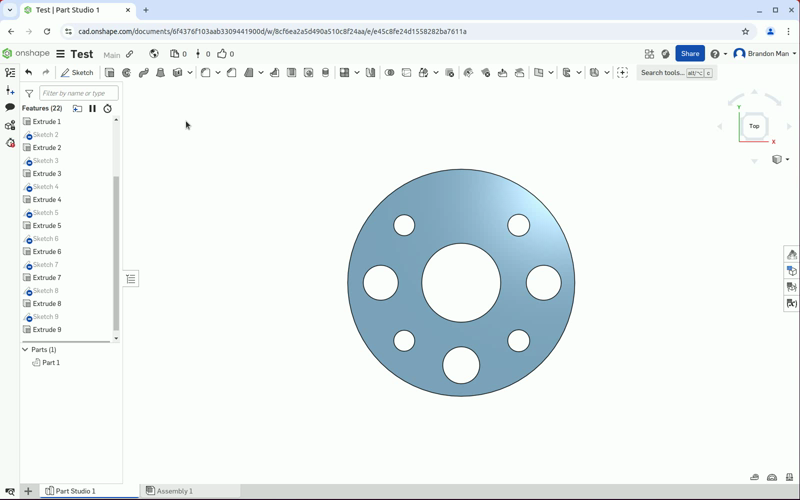
key(shift+h)
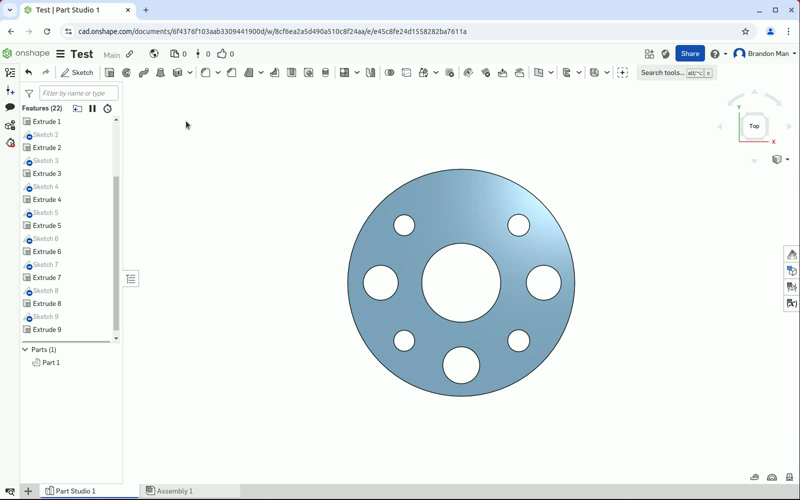
mouse_move(69, 111)
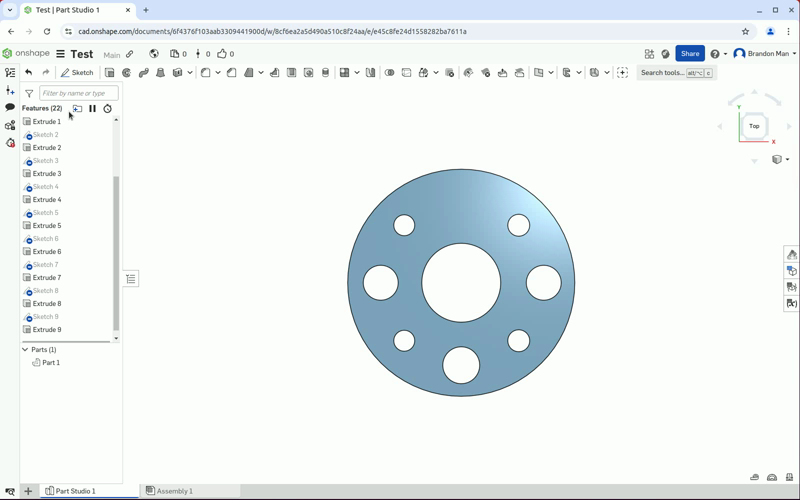
click(69, 111)
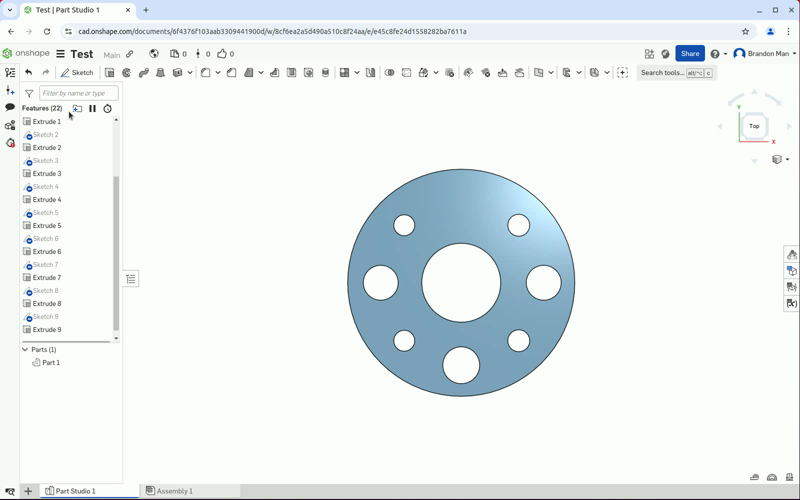
key(shift+s)
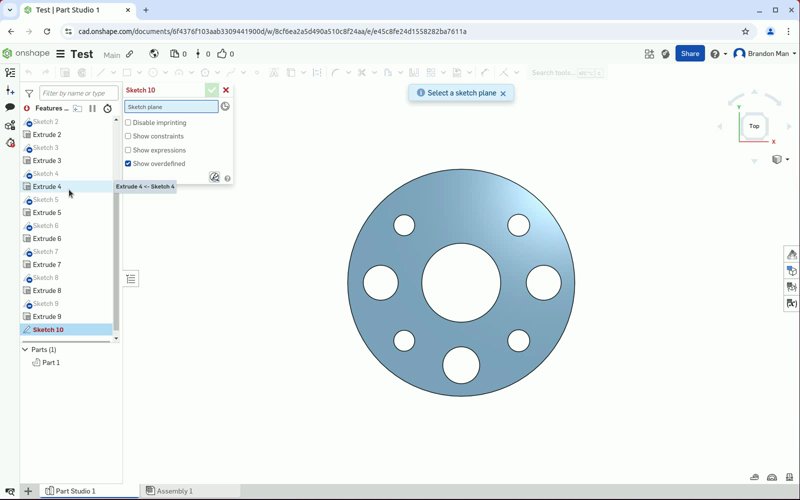
scroll(3)
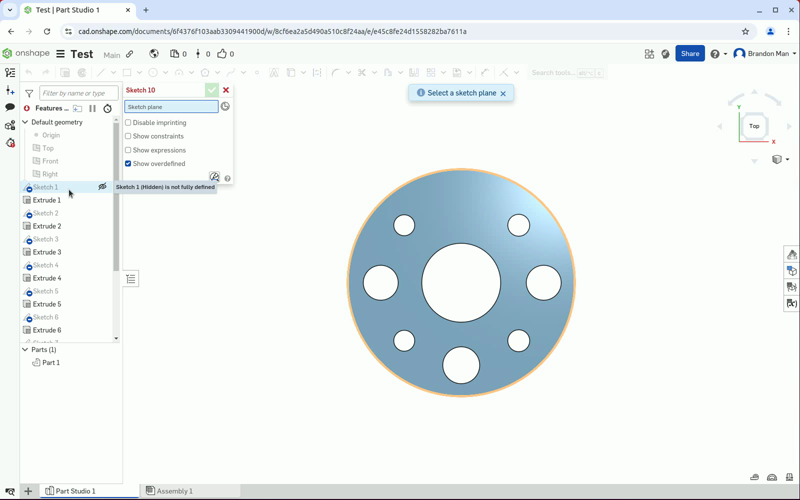
mouse_move(69, 150)
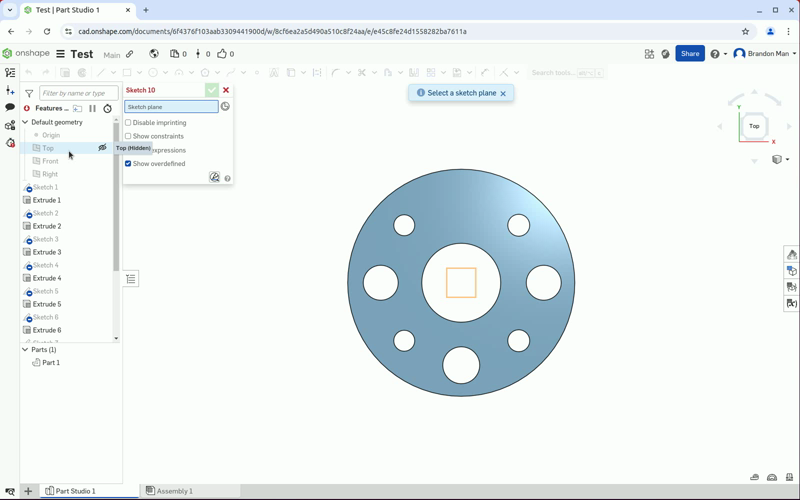
click(69, 150)
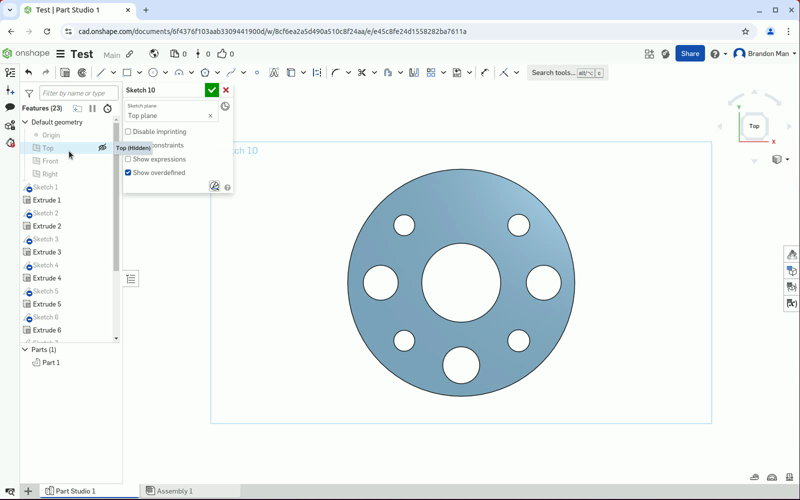
mouse_move(73, 352)
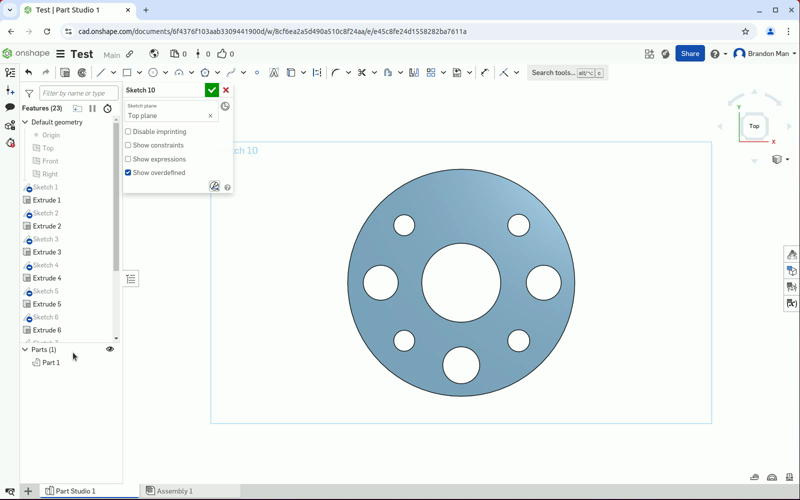
key(y)
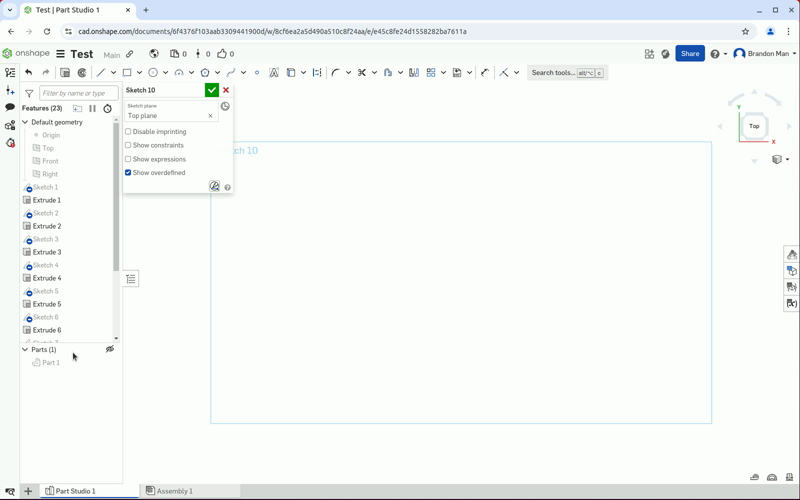
key(c)
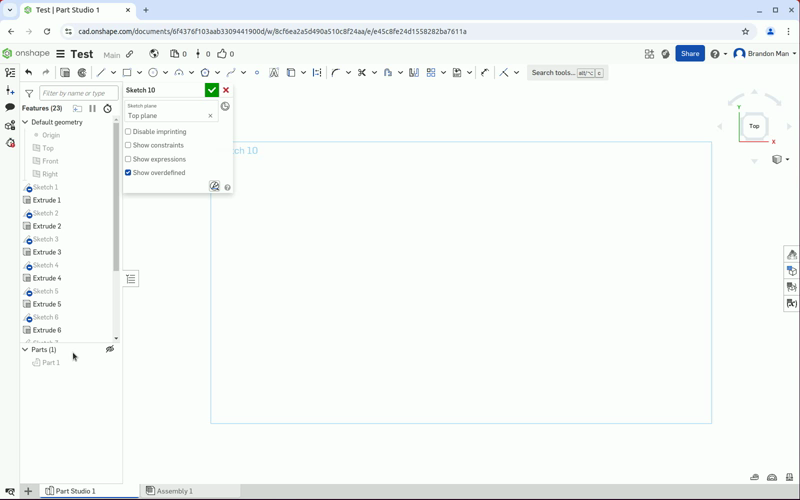
key_down(shift)
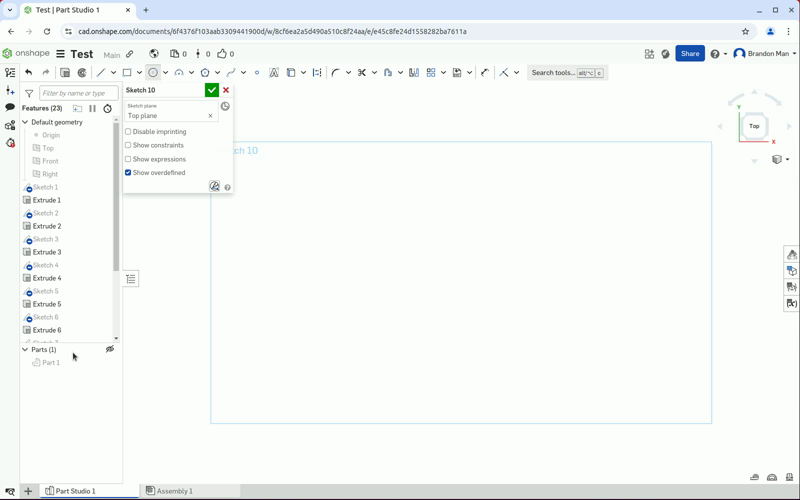
mouse_move(461, 200)
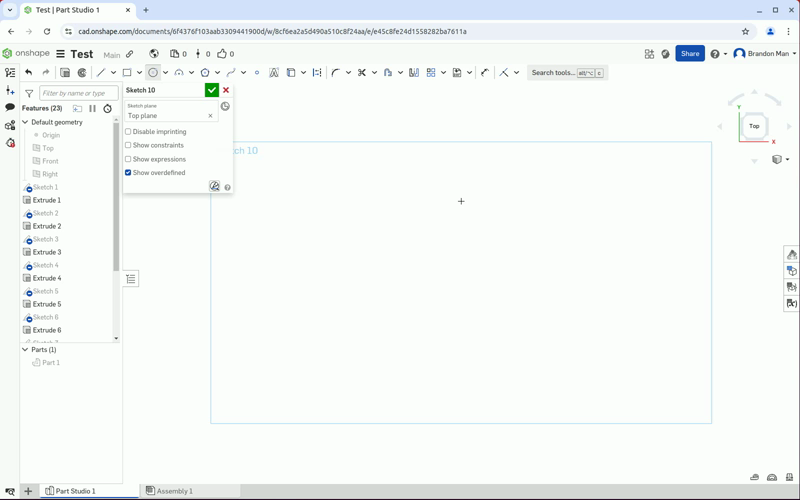
click(461, 200)
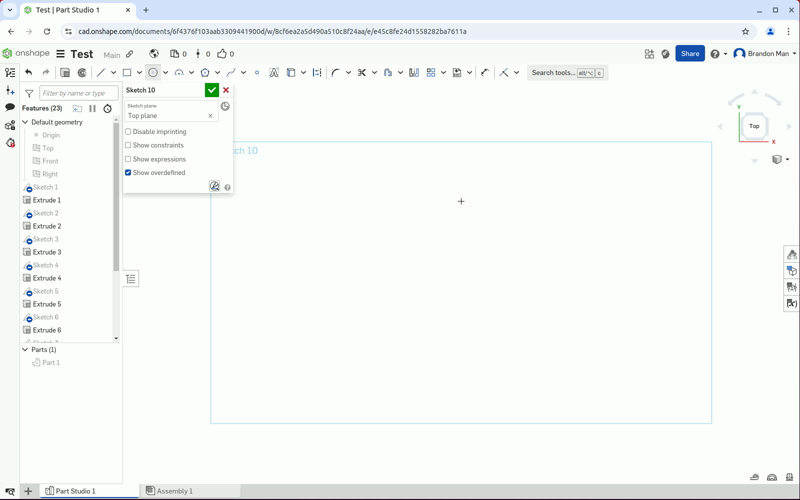
key_up(shift)
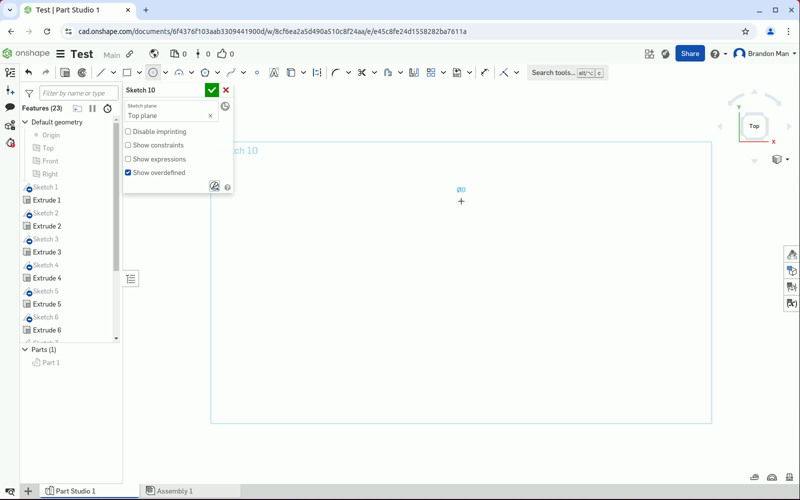
mouse_move(479, 200)
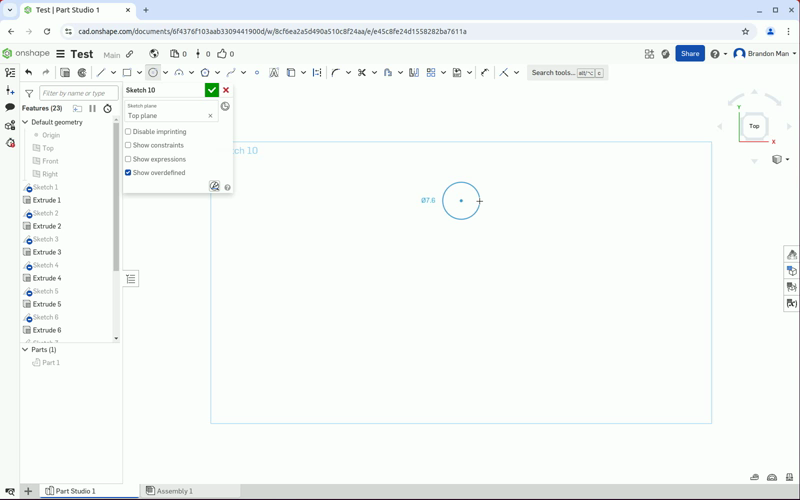
click(479, 200)
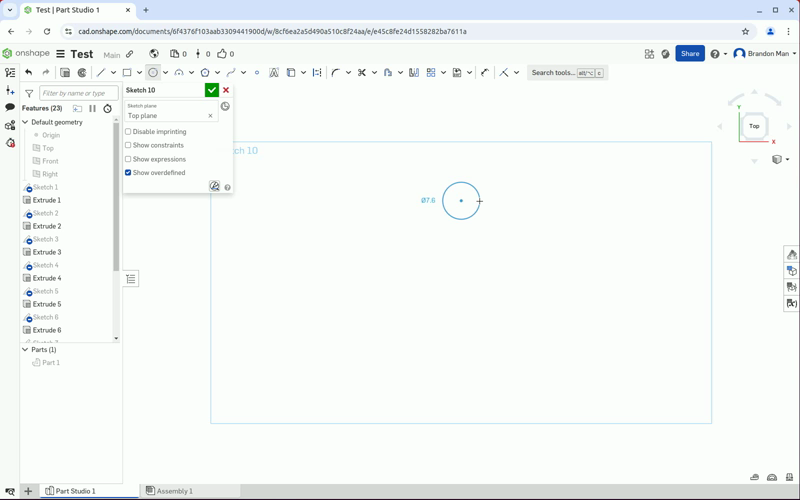
key(esc)
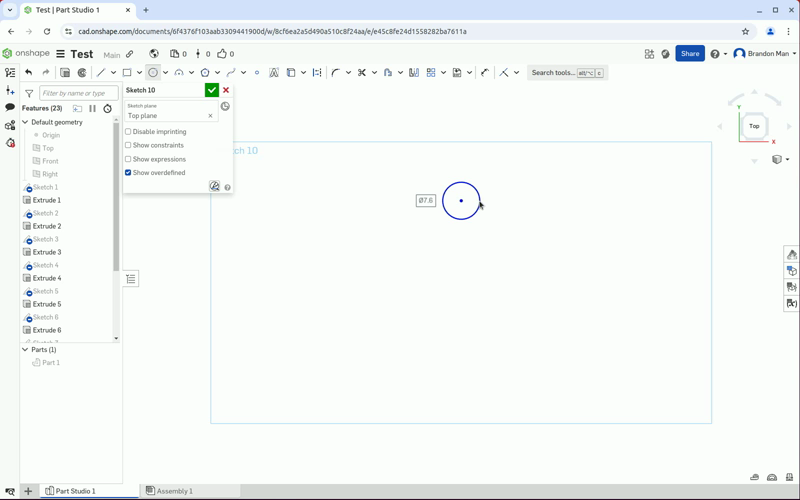
mouse_move(453, 190)
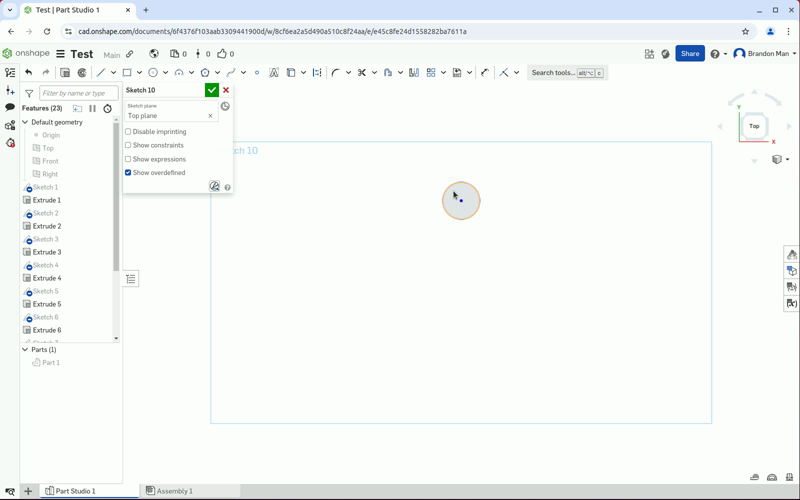
scroll(6)
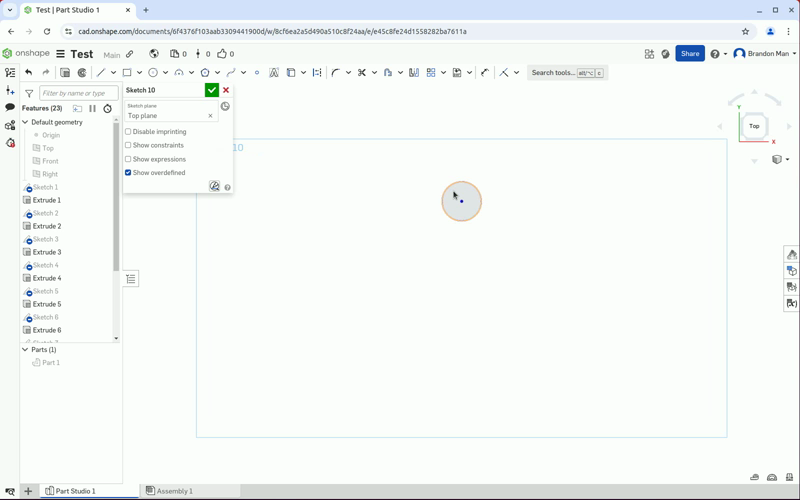
scroll(6)
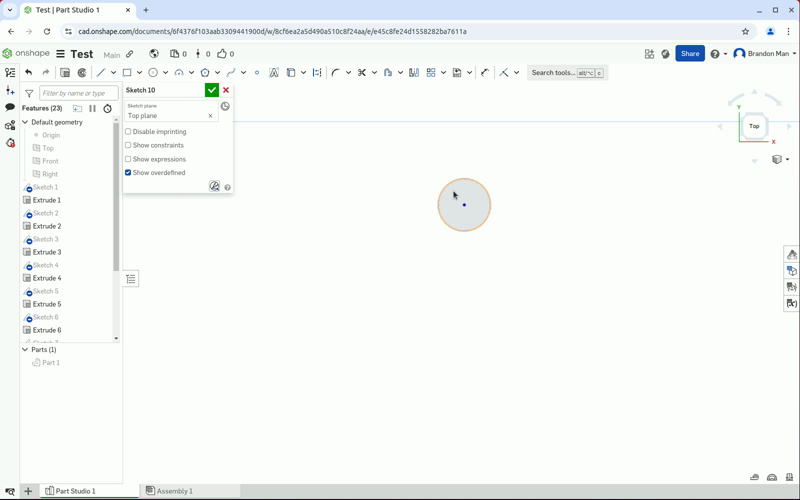
scroll(6)
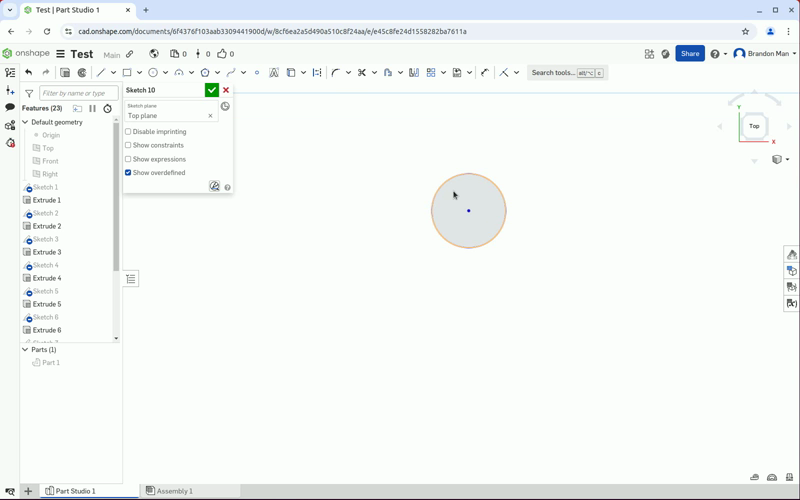
scroll(6)
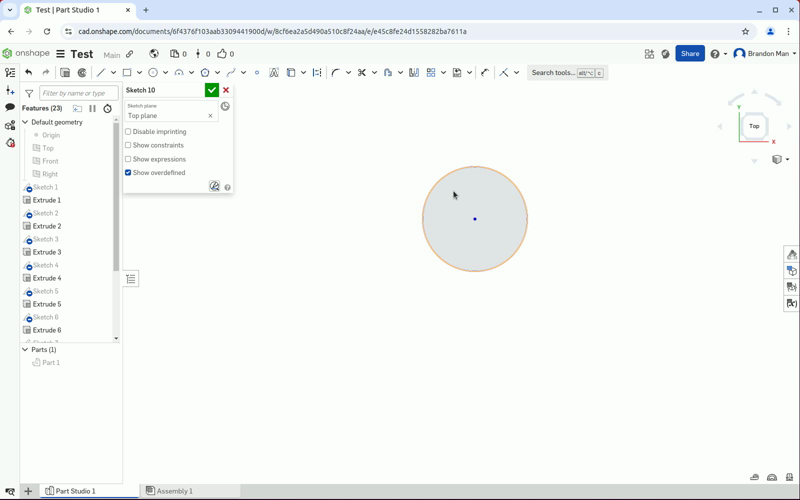
scroll(6)
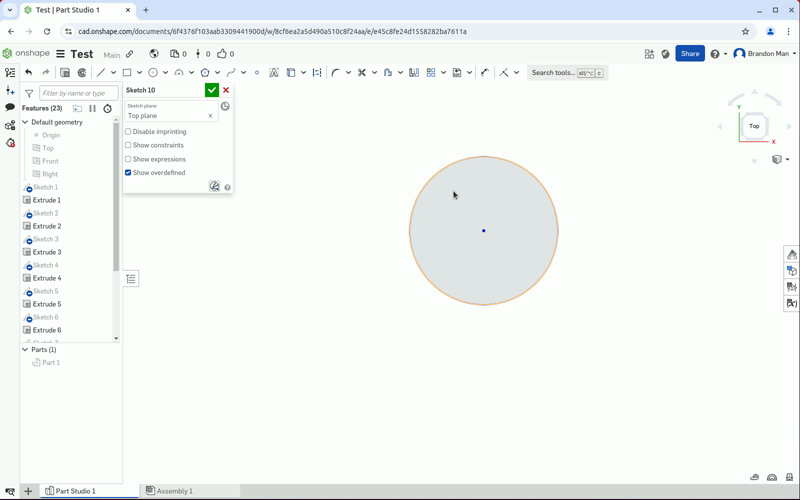
scroll(6)
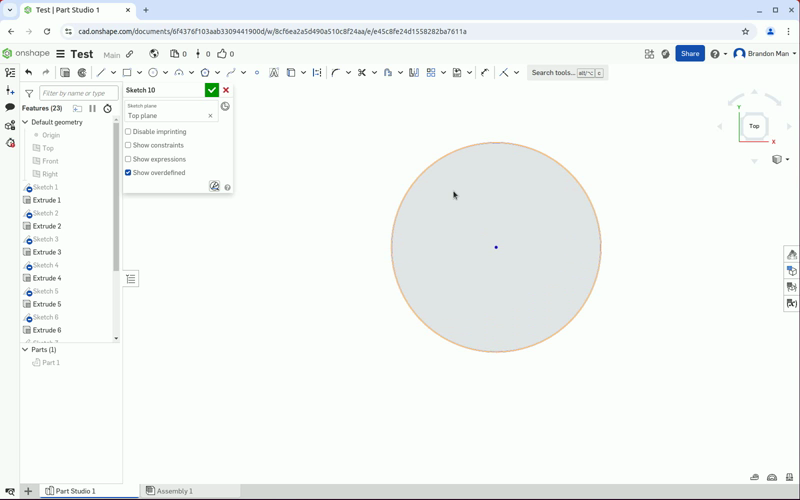
scroll(6)
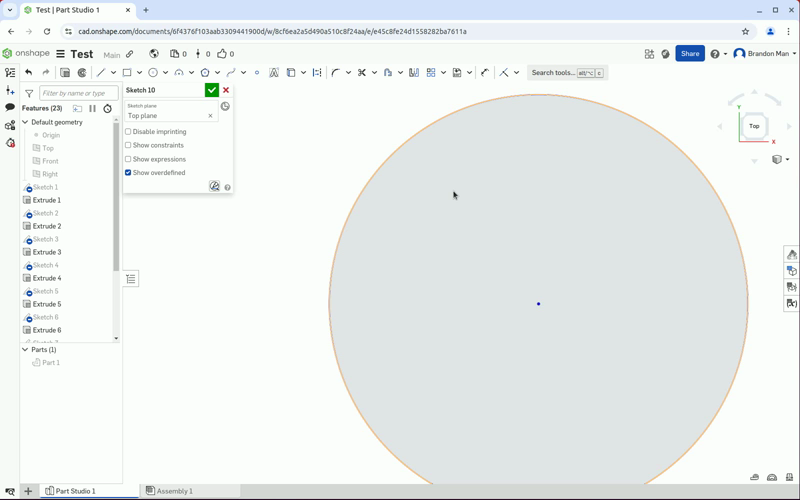
click(453, 190)
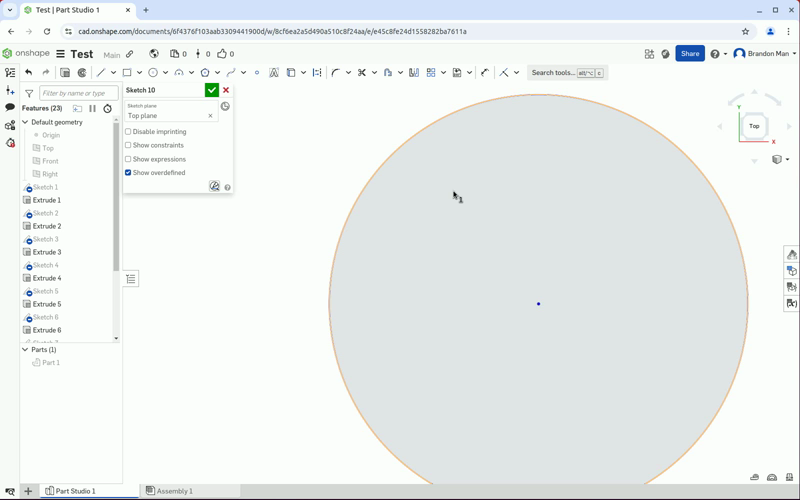
scroll(-6)
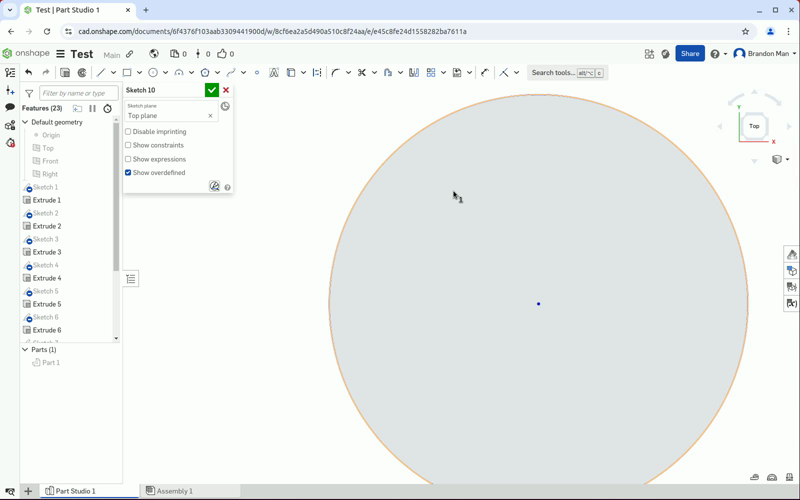
scroll(-6)
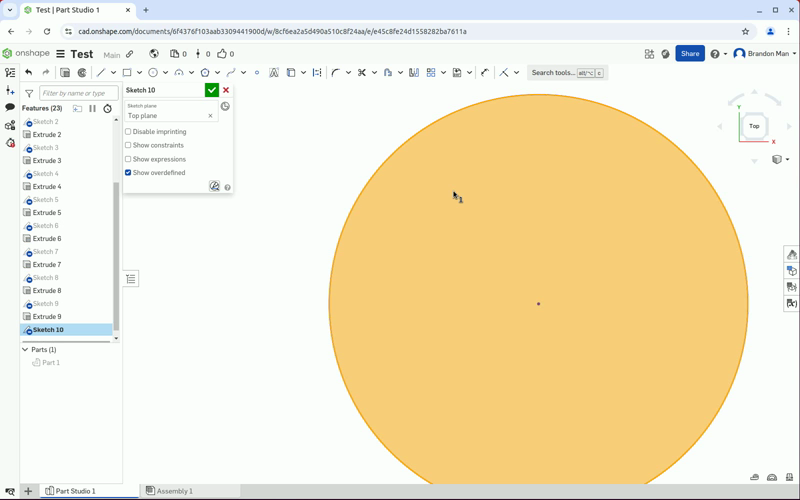
scroll(-6)
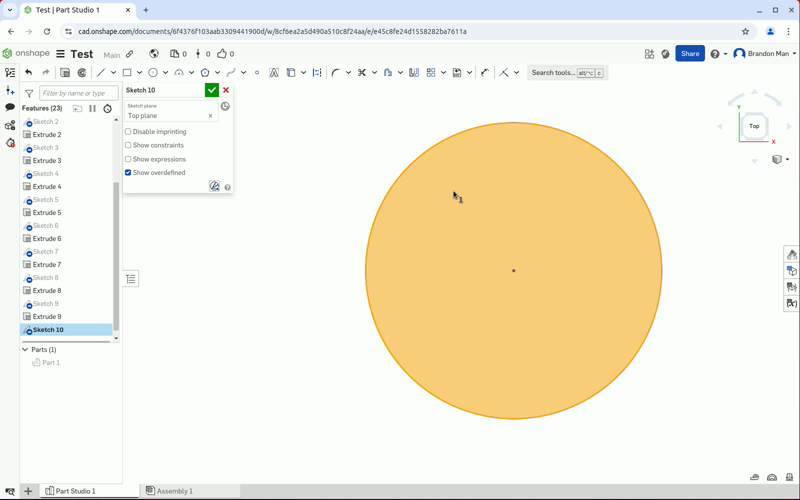
scroll(-6)
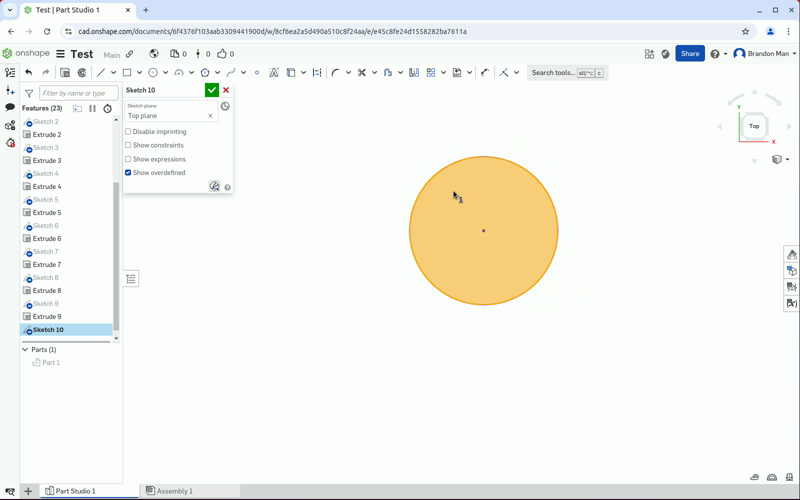
scroll(-6)
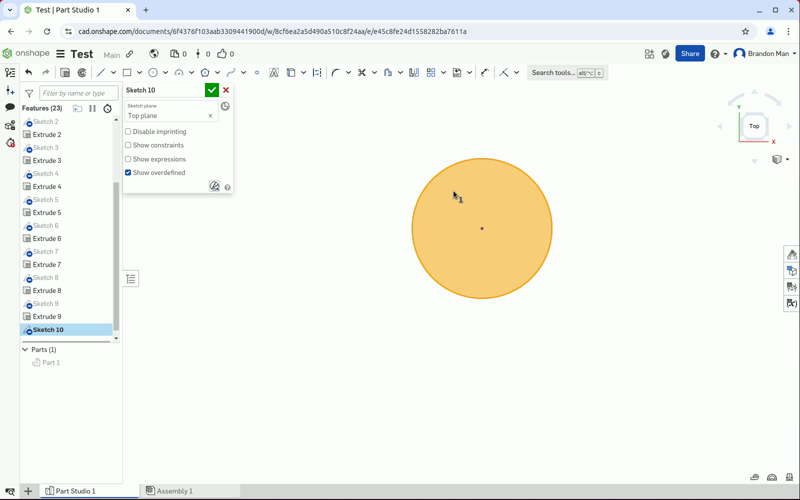
scroll(-6)
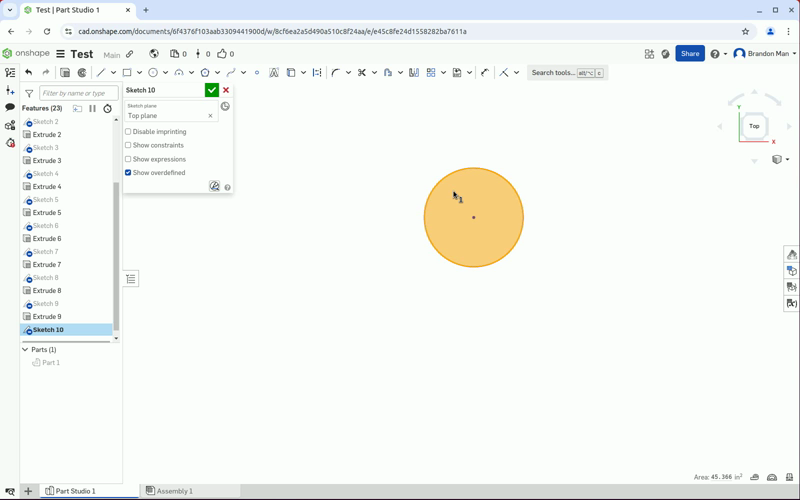
scroll(-6)
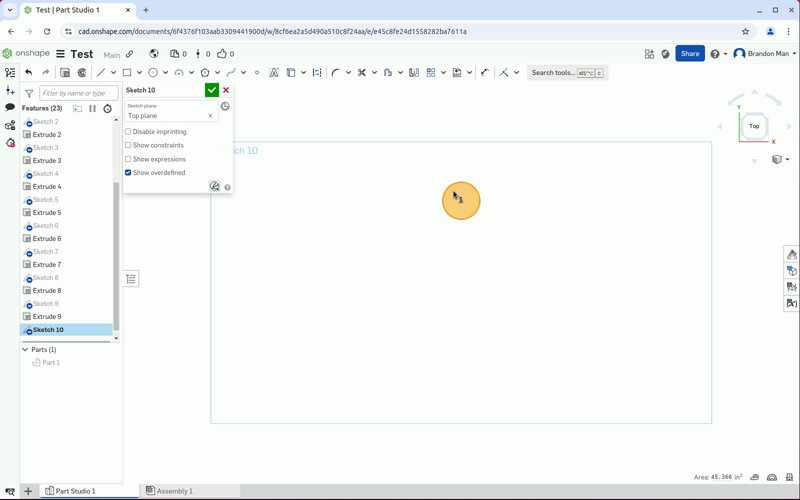
mouse_move(73, 352)
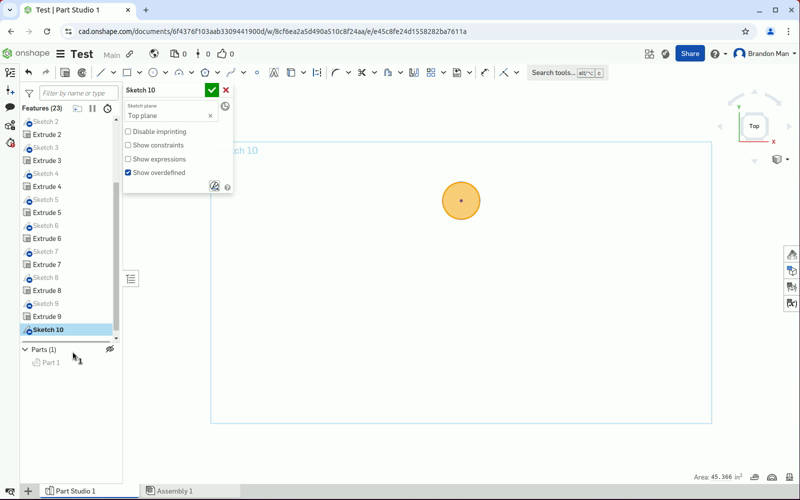
key(shift+y)
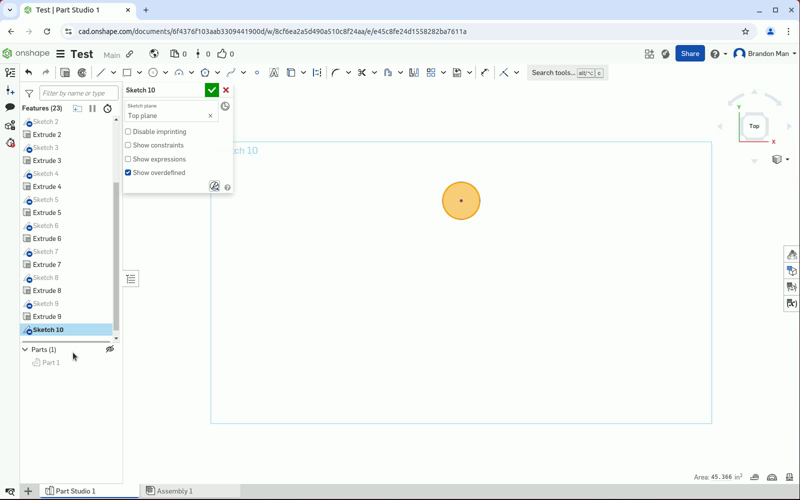
key(shift+e)
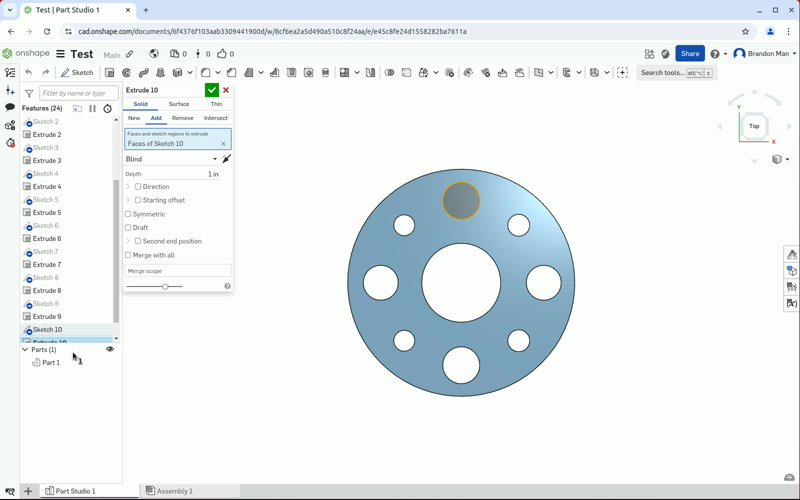
mouse_move(143, 106)
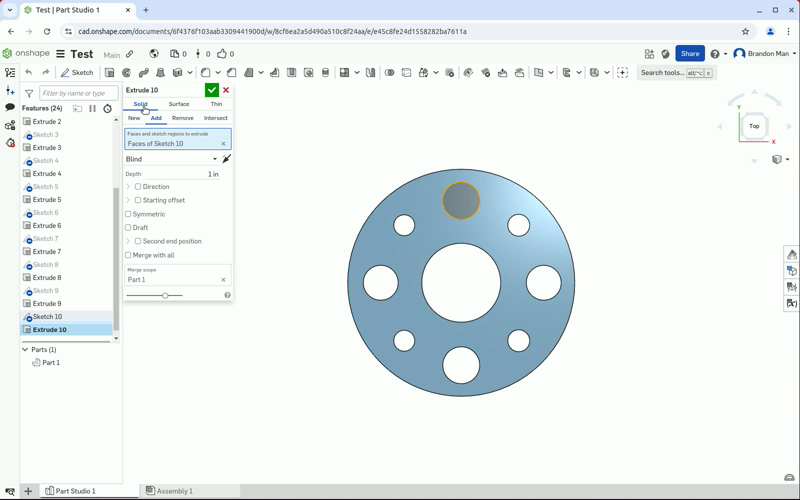
click(143, 106)
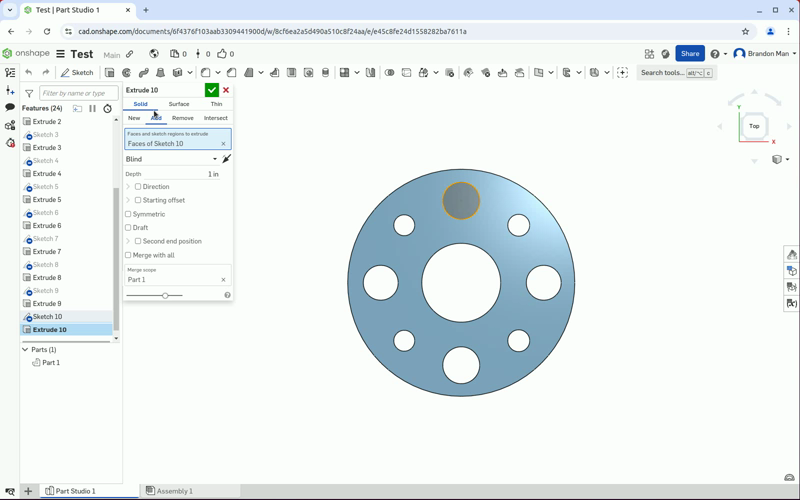
mouse_move(186, 120)
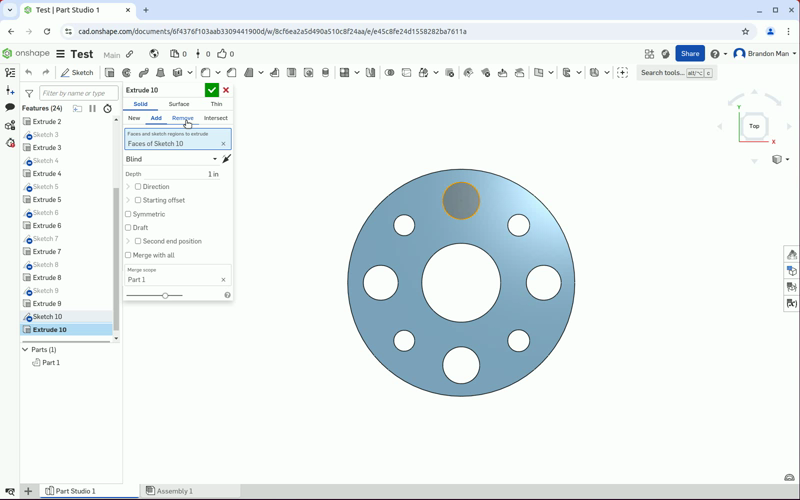
click(186, 120)
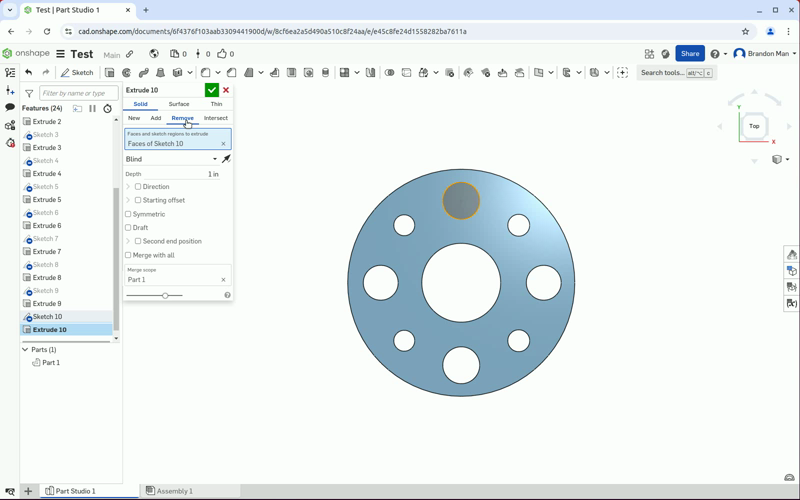
key(tab, 4)
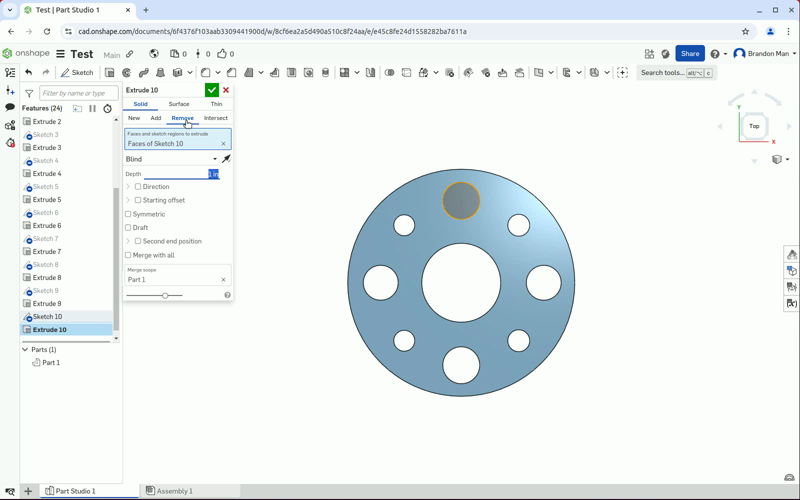
text(9.869)
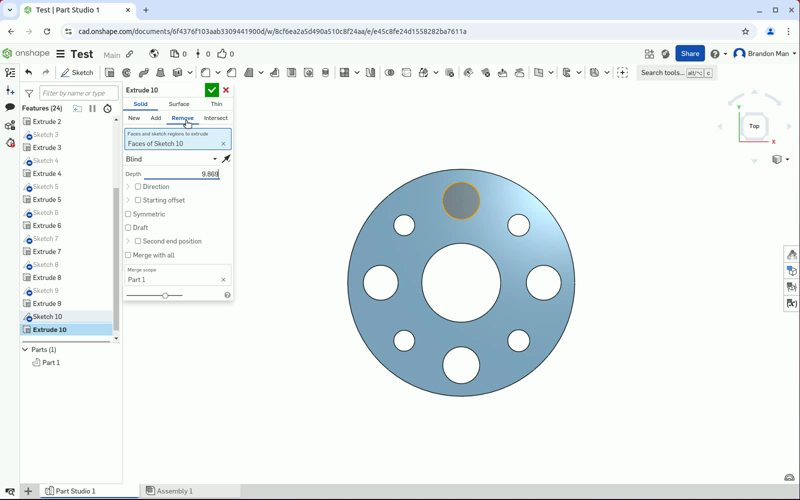
key(tab, 6)
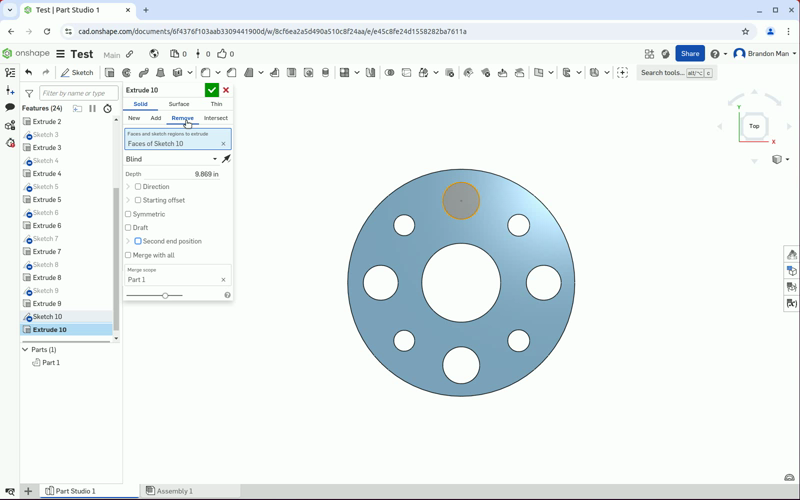
key(space)
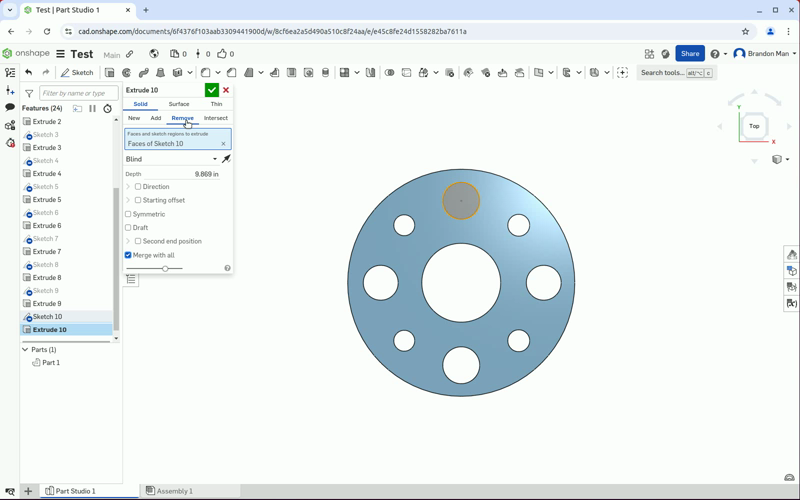
key(enter)
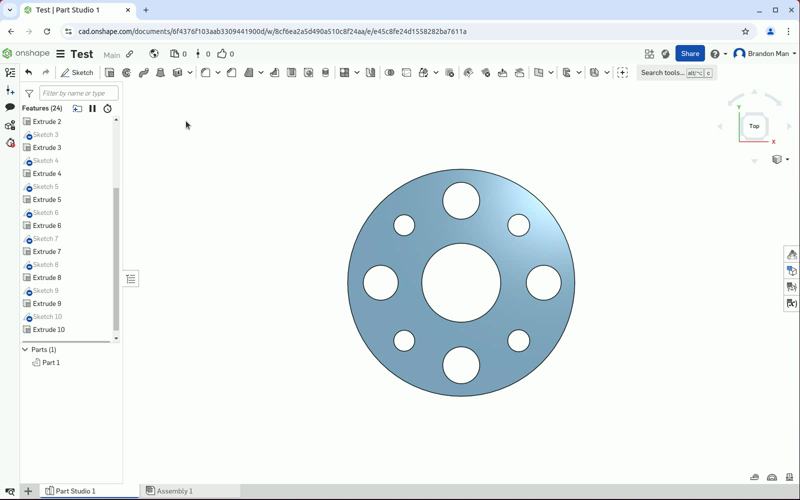
key(shift+h)
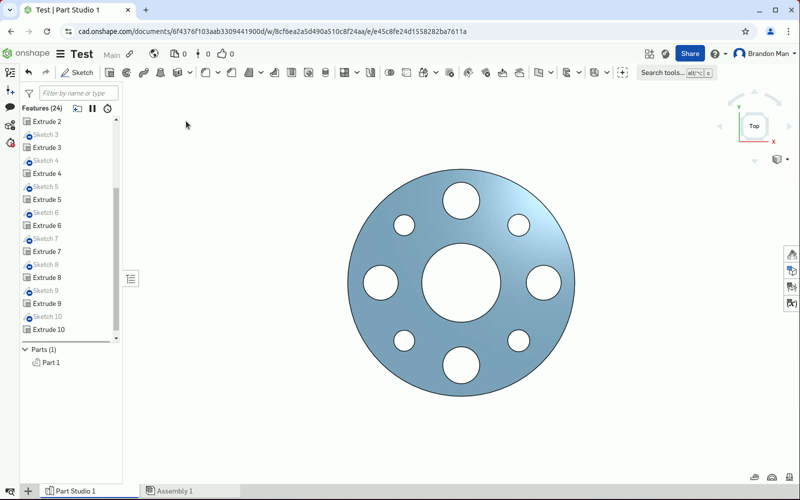
key(shift+h)
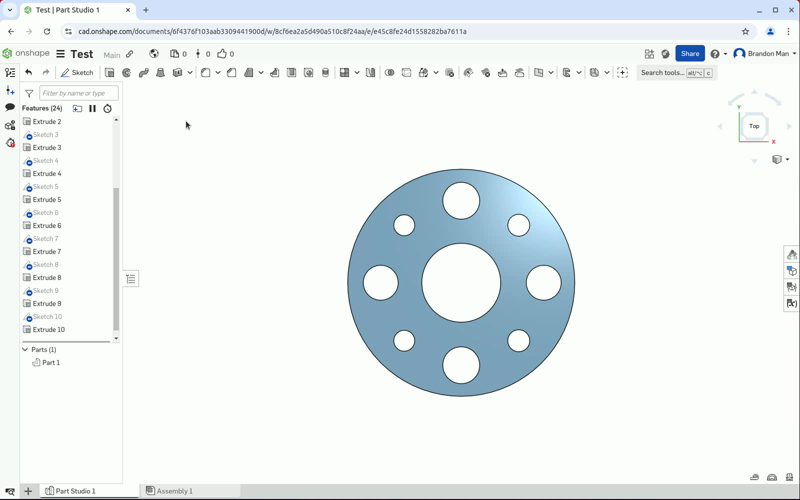
key(shift+7)
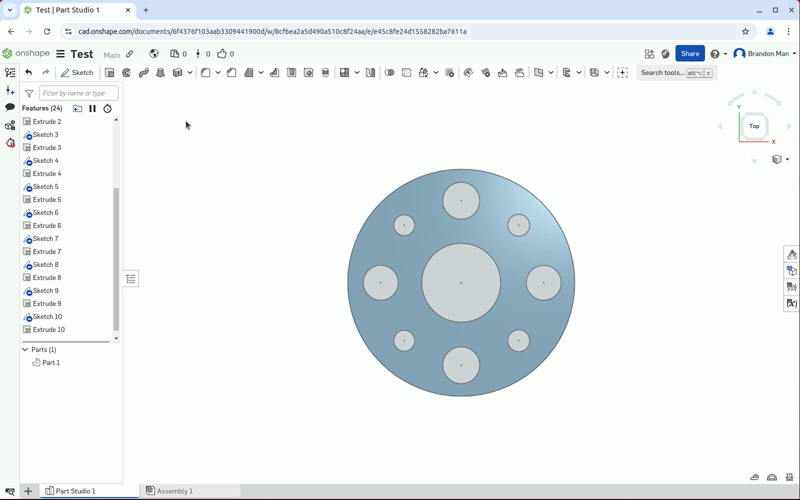
key(up, 3)
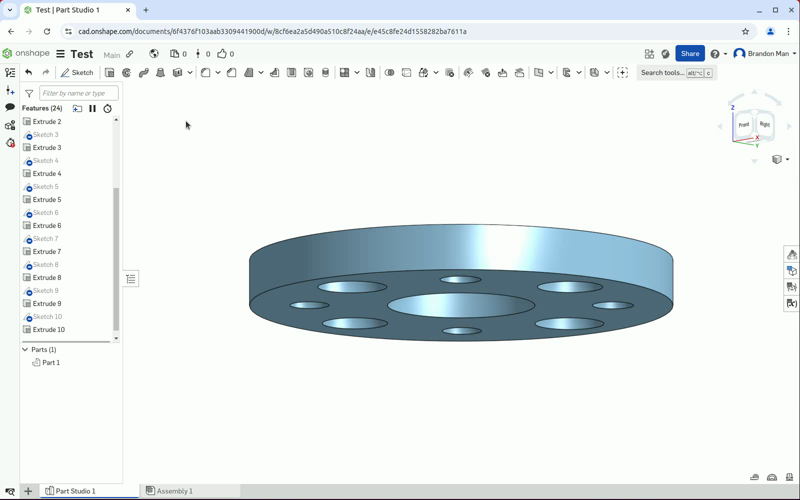
key(left, 3)
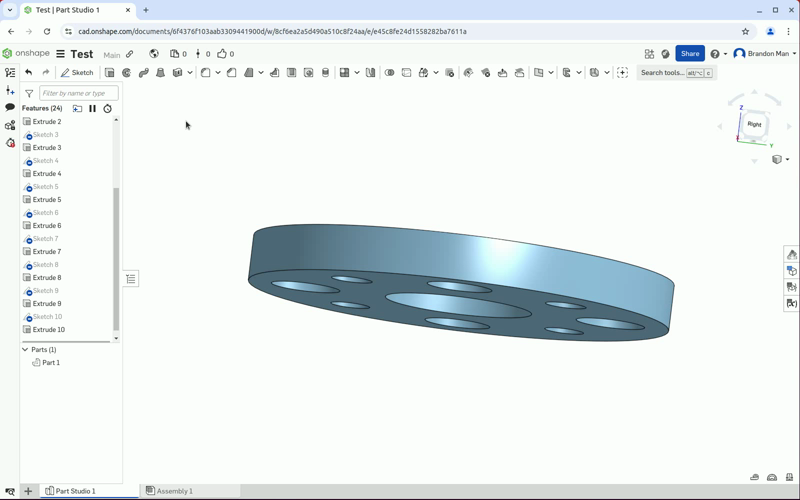
key(right, 3)
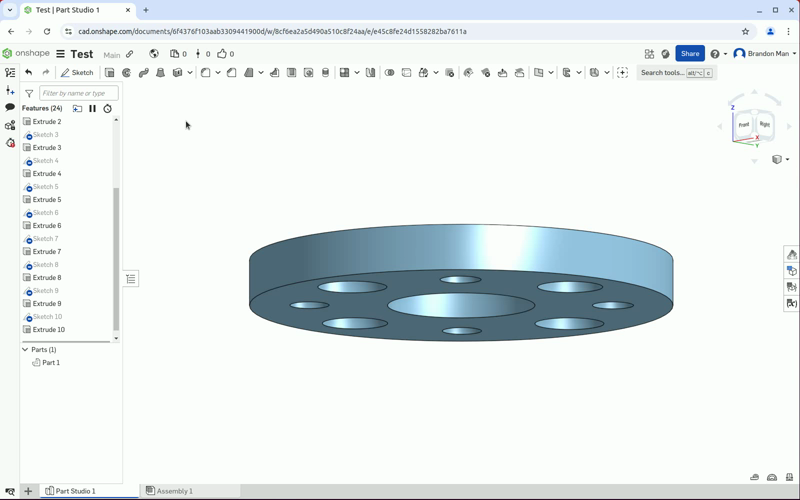
key(down, 3)
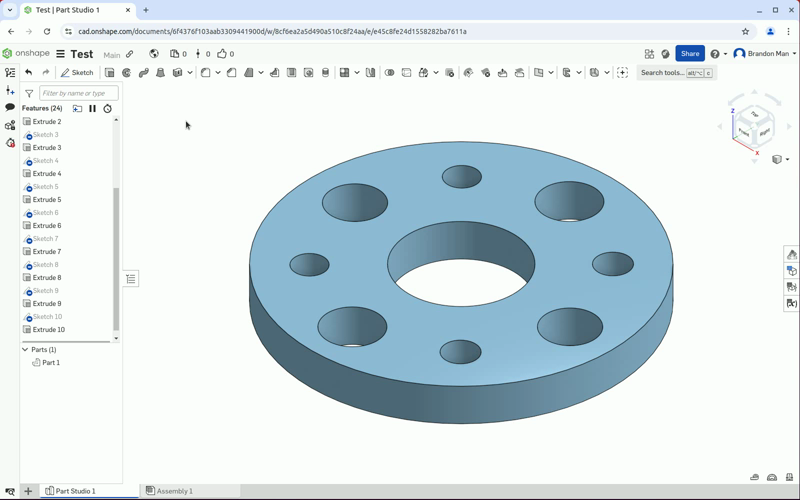
mouse_move(69, 85)
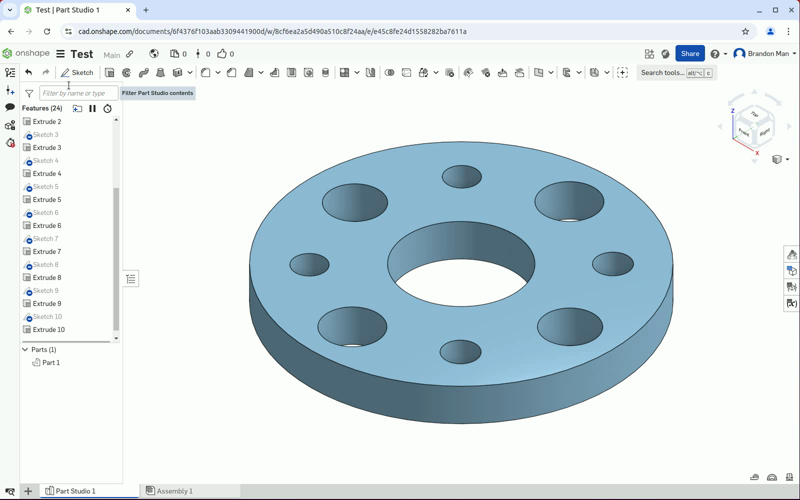
click(69, 85)